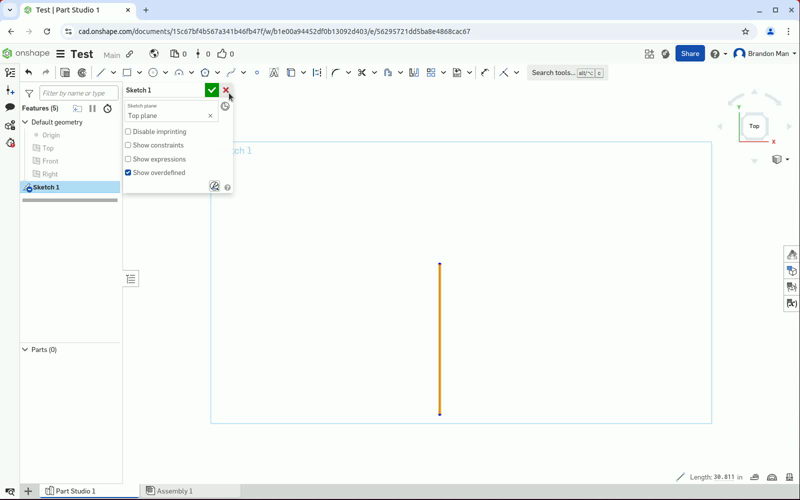
key(shift+h)
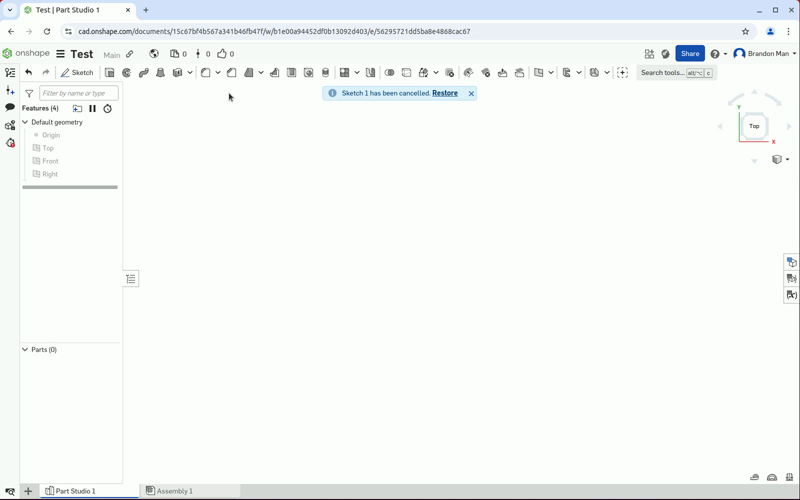
mouse_move(73, 352)
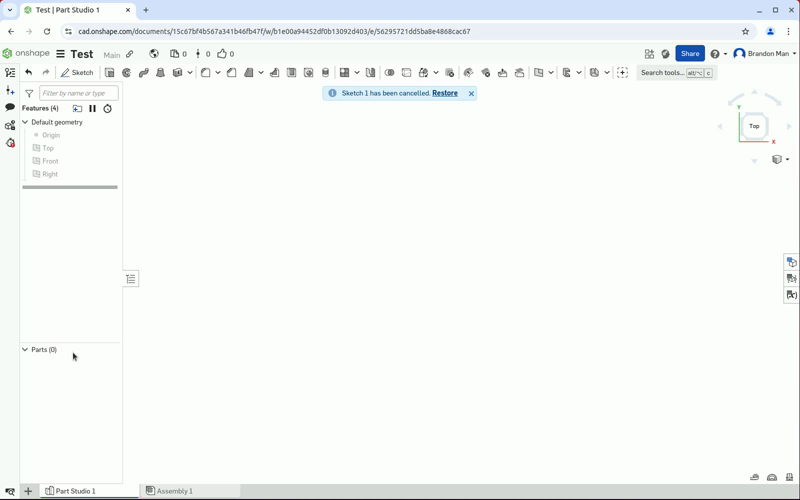
key(y)
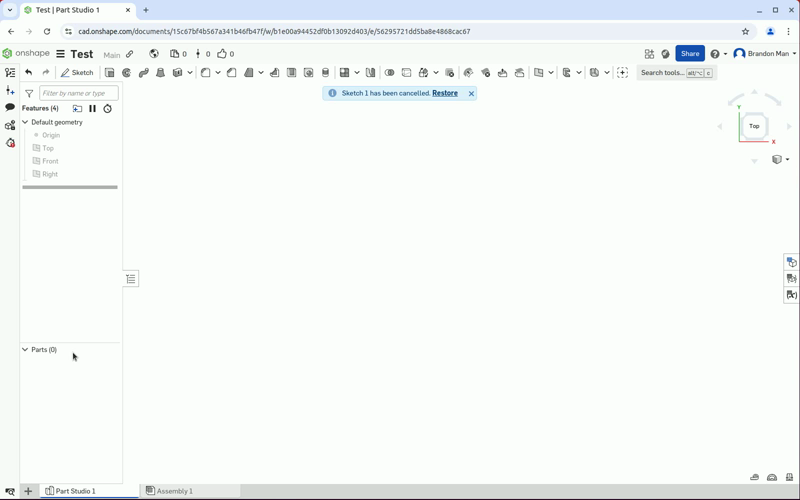
key(shift+p)
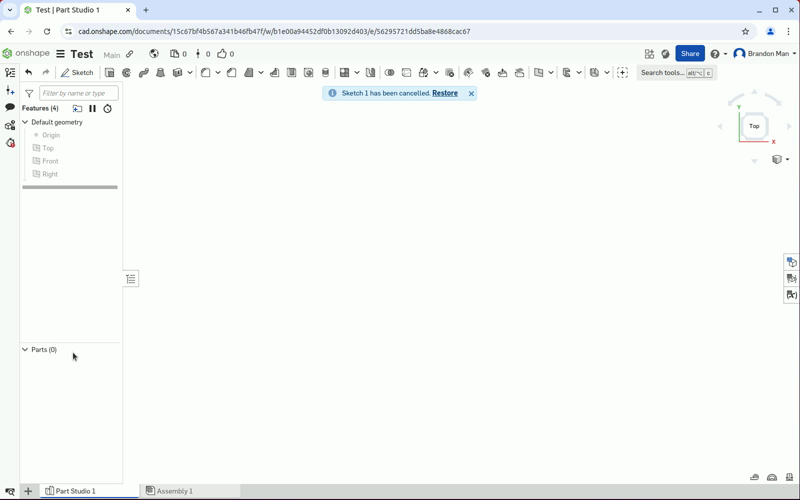
key(space)
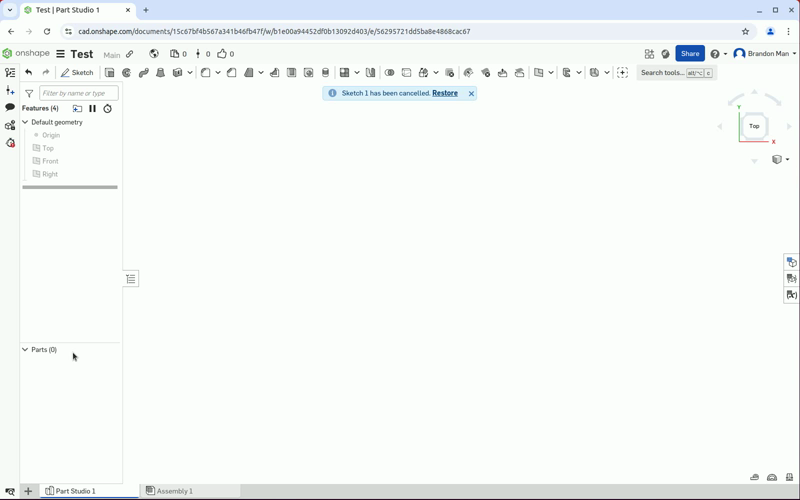
key_down(shift)
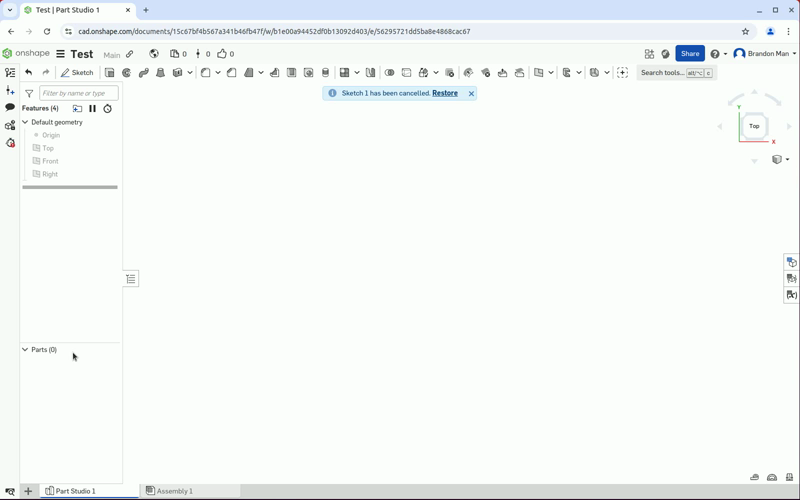
key(up)
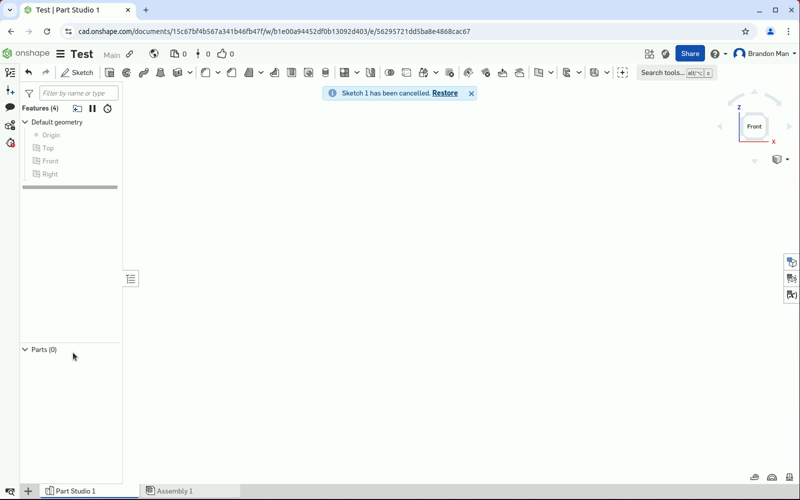
key_up(shift)
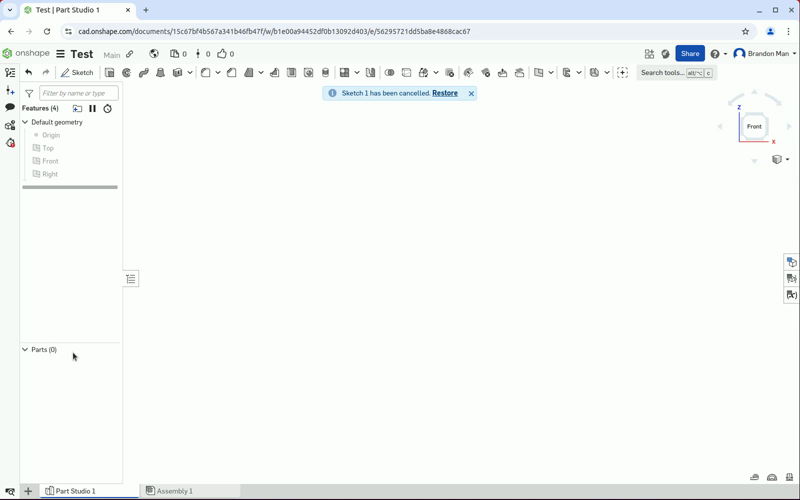
mouse_move(73, 352)
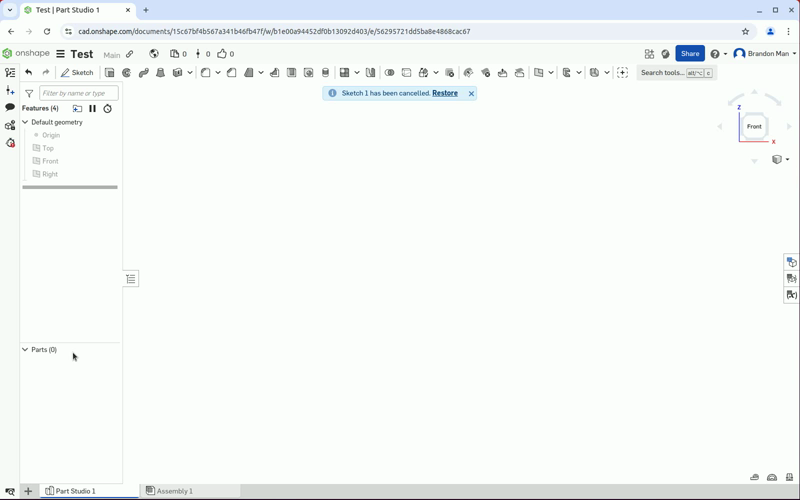
key(shift+y)
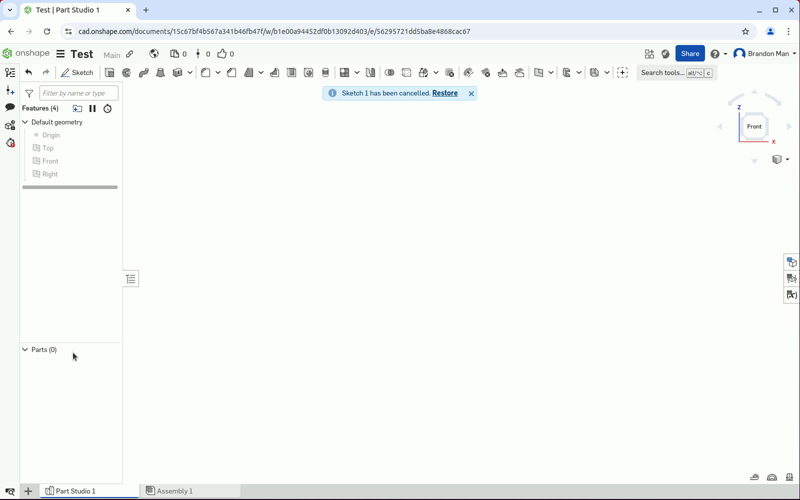
key(shift+s)
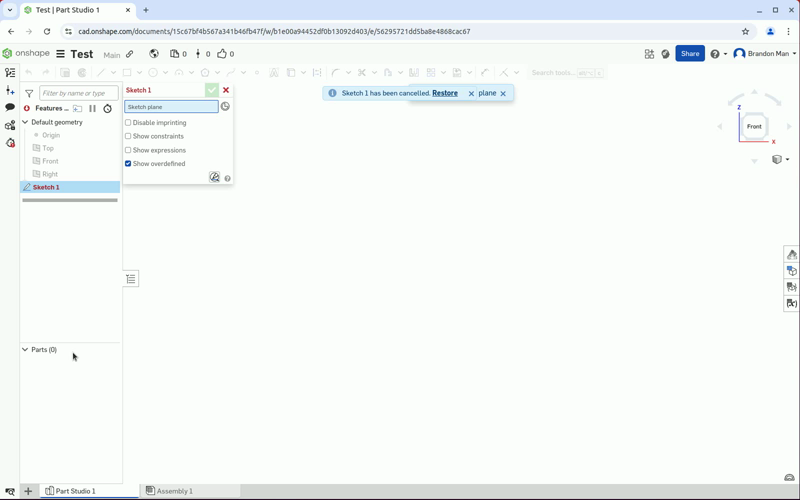
mouse_move(73, 163)
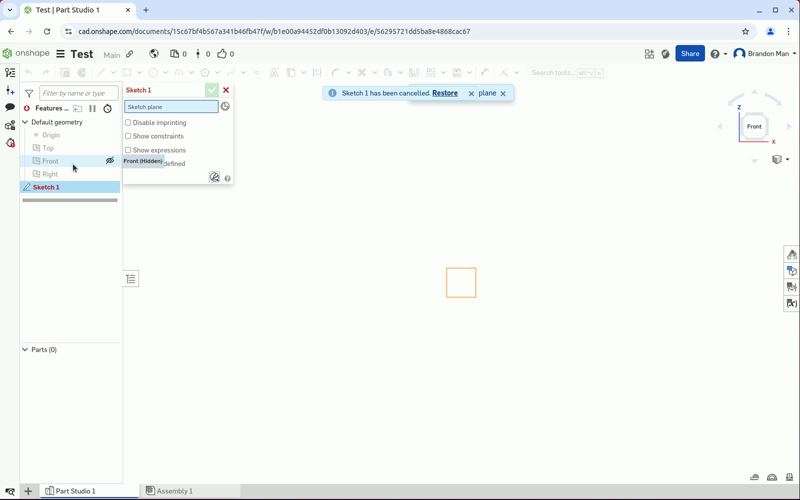
click(73, 163)
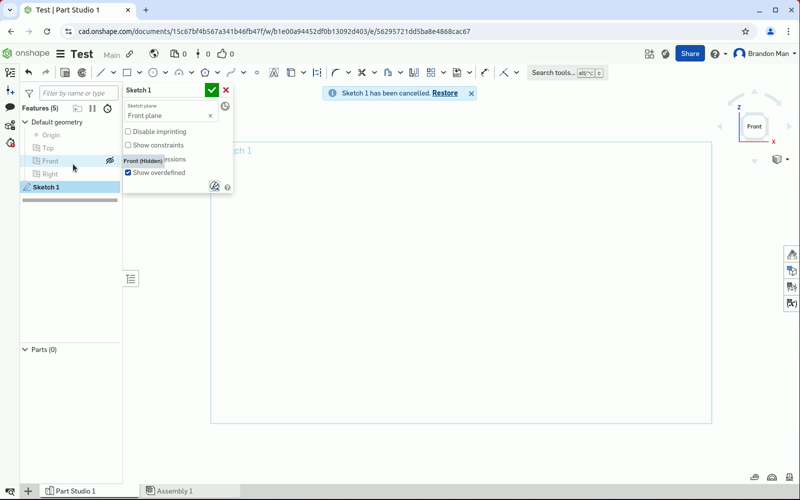
mouse_move(73, 352)
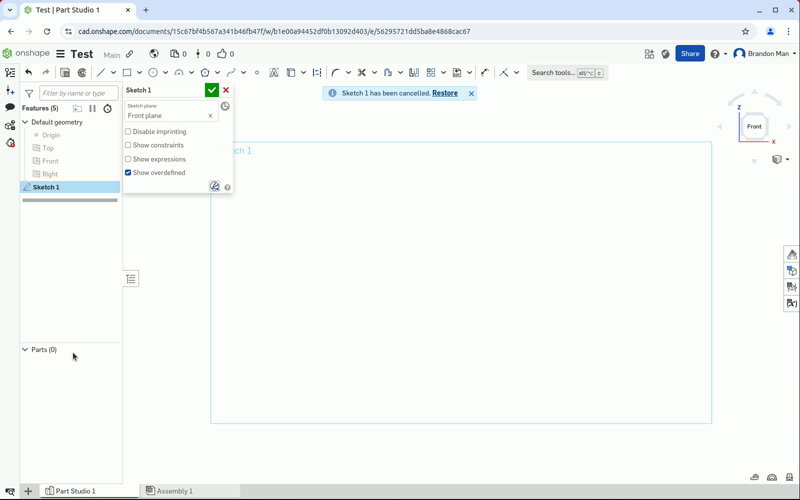
key(y)
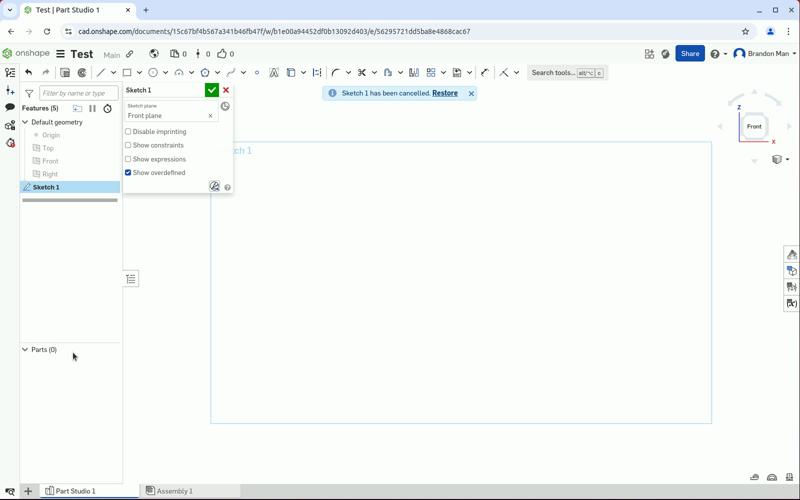
key(l)
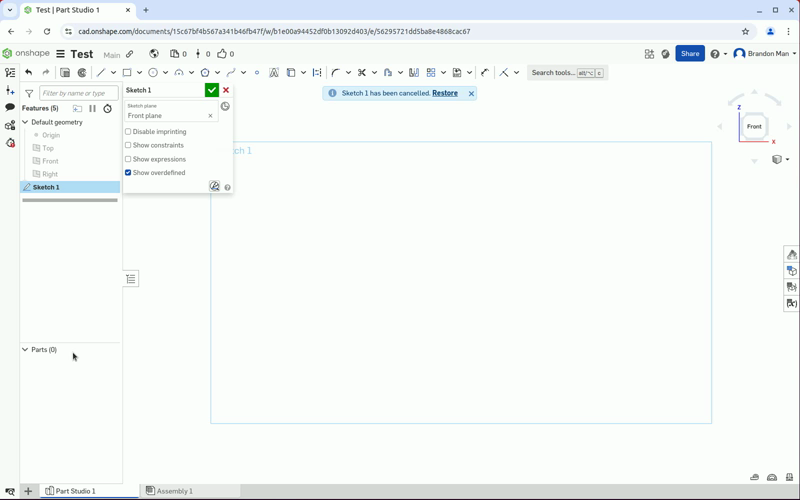
key_down(shift)
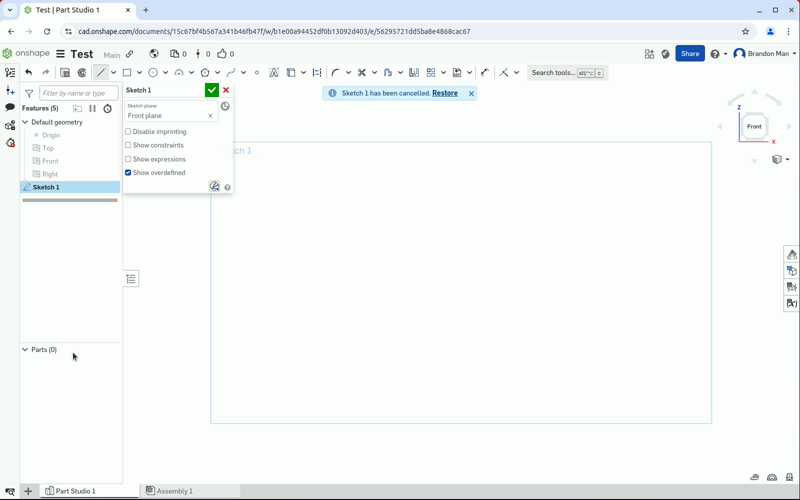
mouse_move(460, 282)
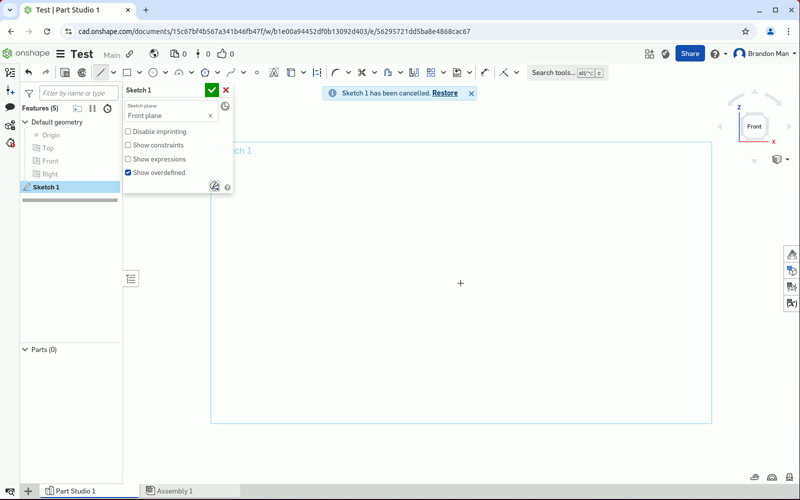
click(460, 282)
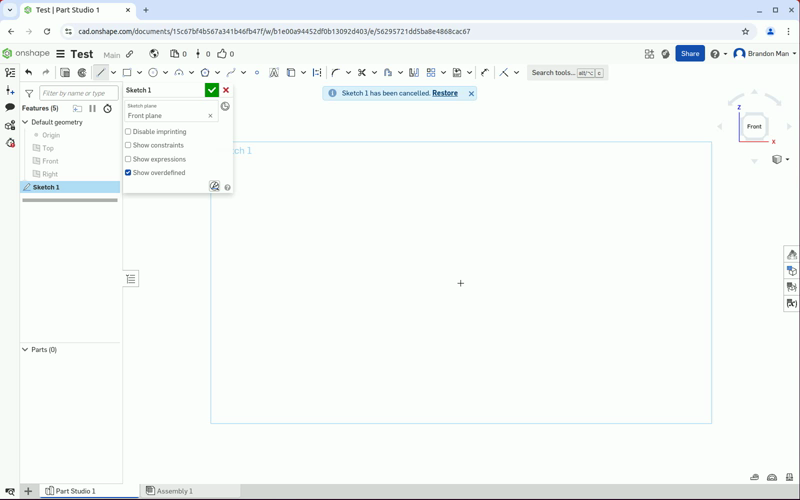
key_up(shift)
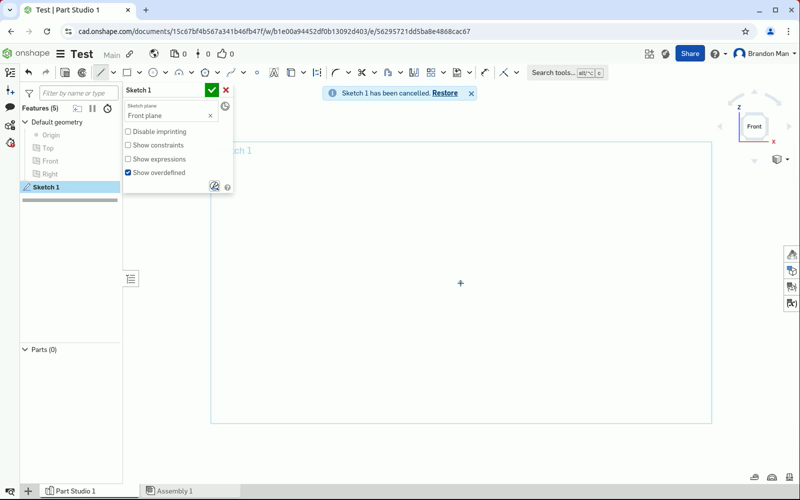
key_down(shift)
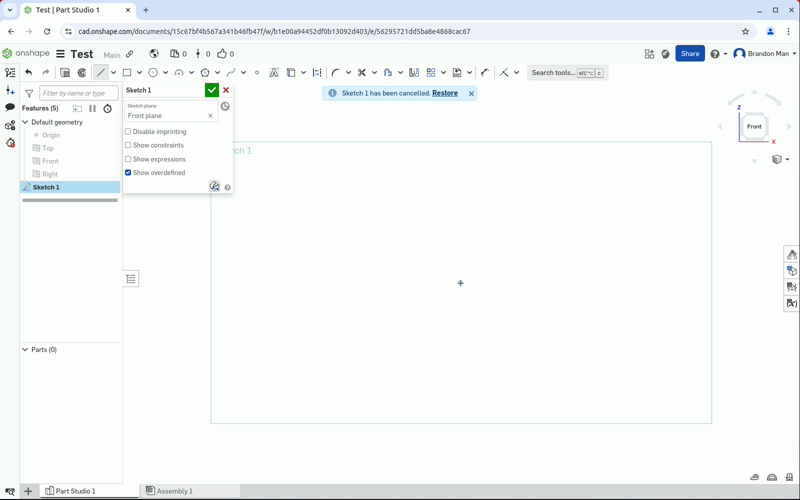
mouse_move(490, 282)
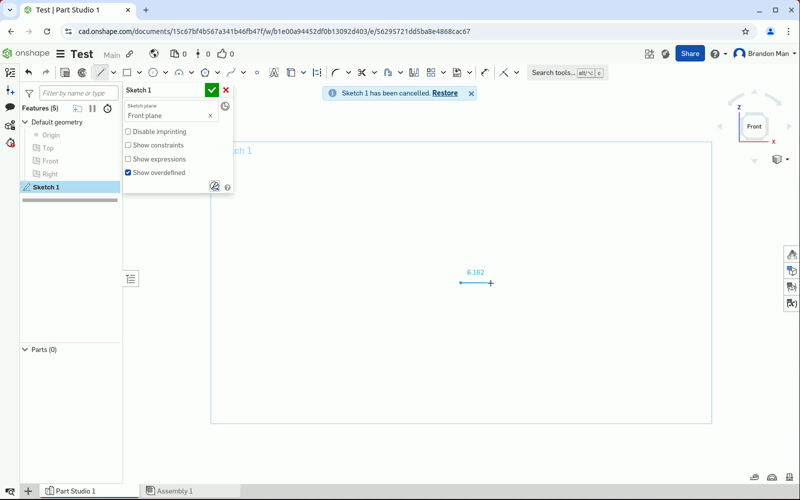
mouse_move(479, 282)
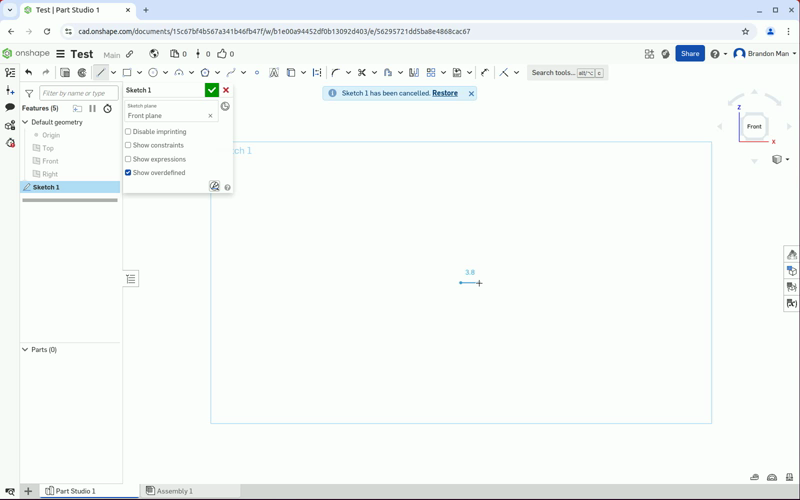
click(479, 282)
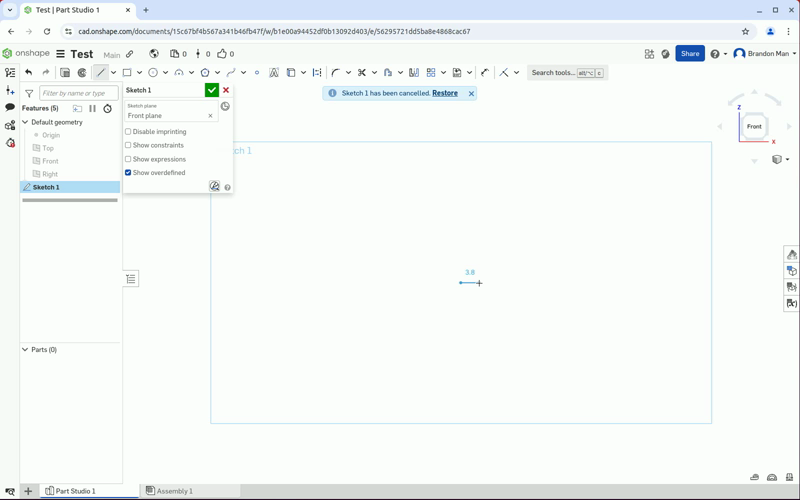
key_up(shift)
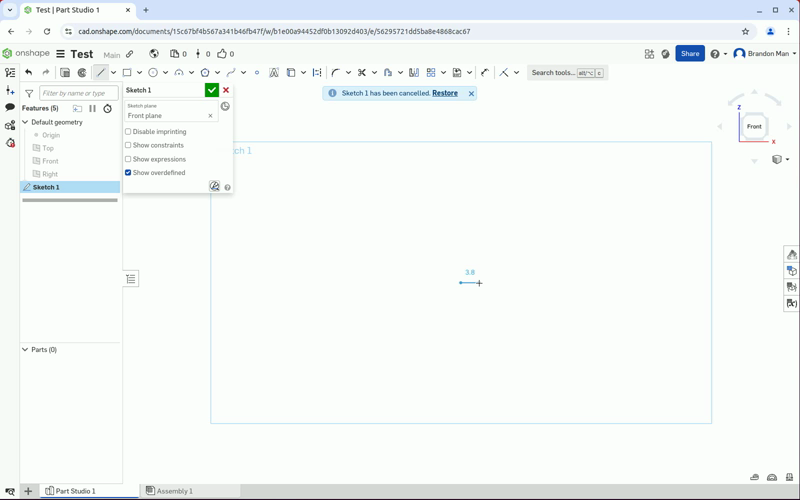
key_down(shift)
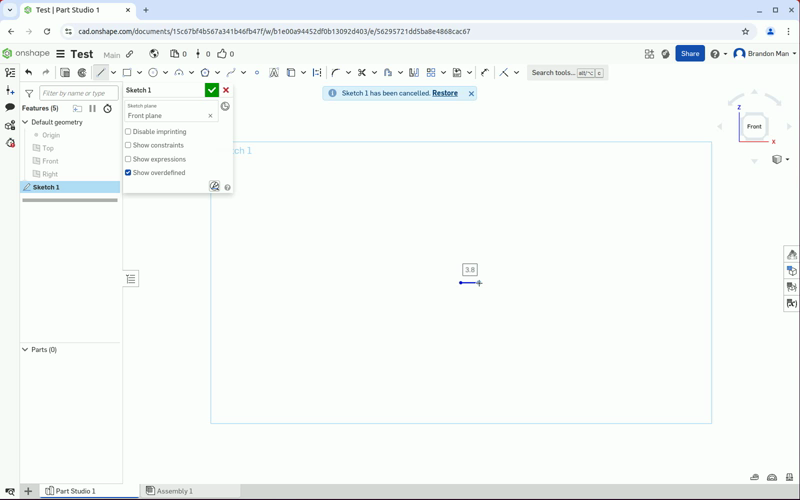
mouse_move(509, 282)
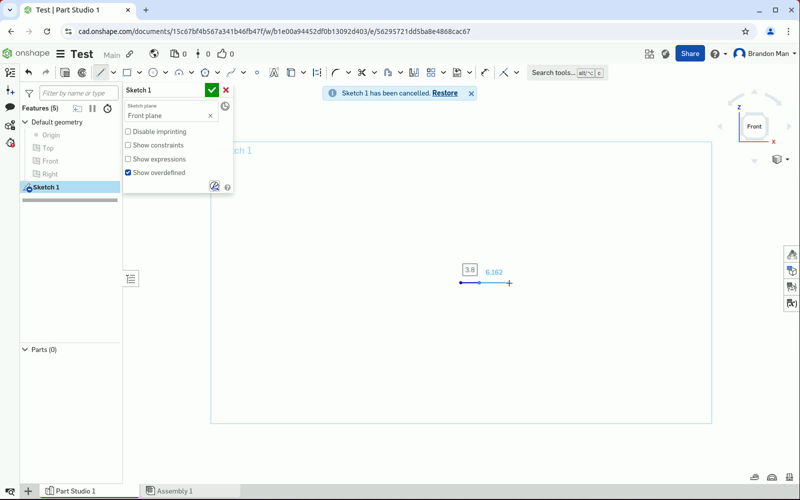
mouse_move(479, 264)
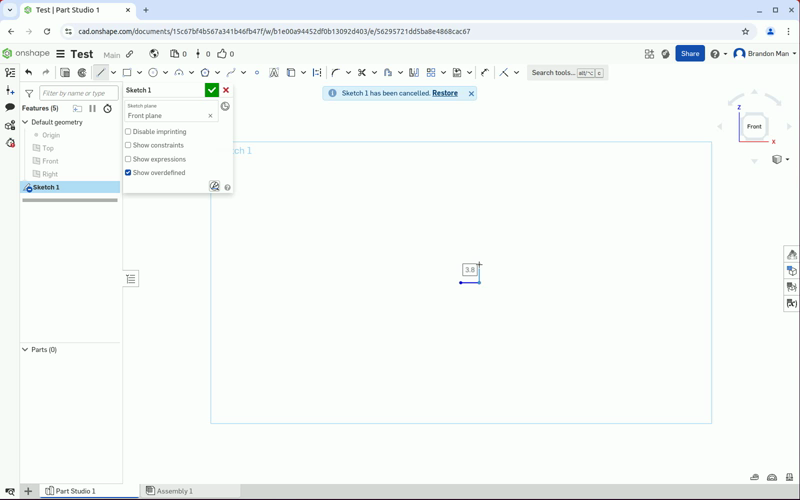
click(479, 264)
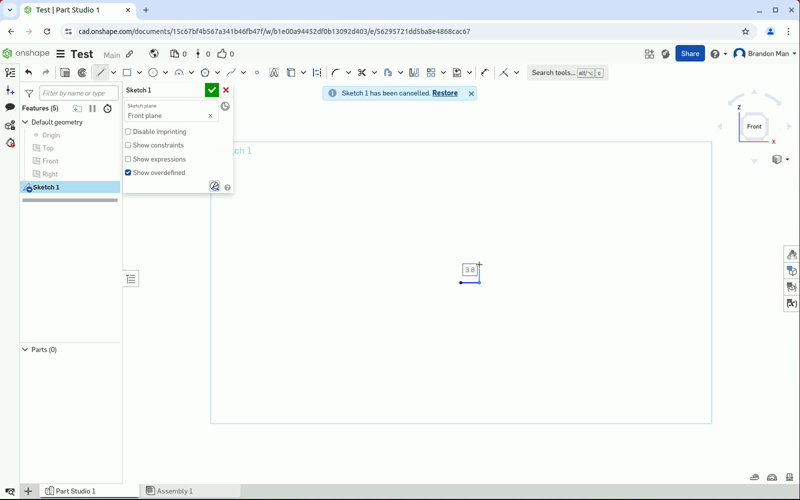
key_up(shift)
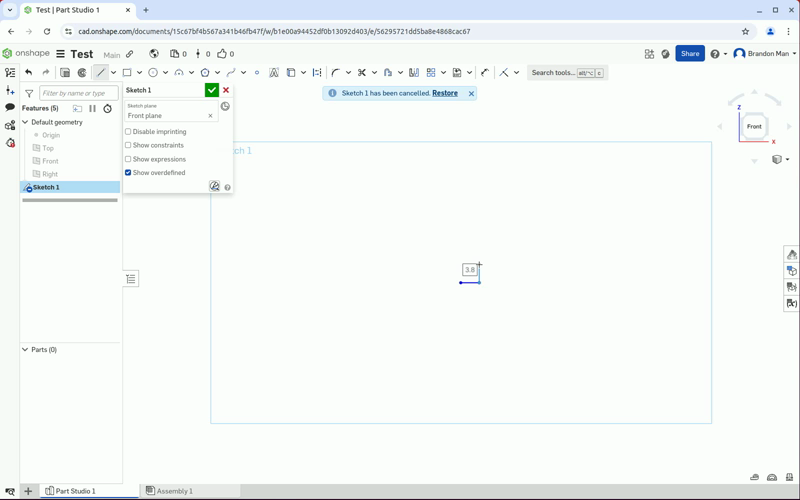
key_down(shift)
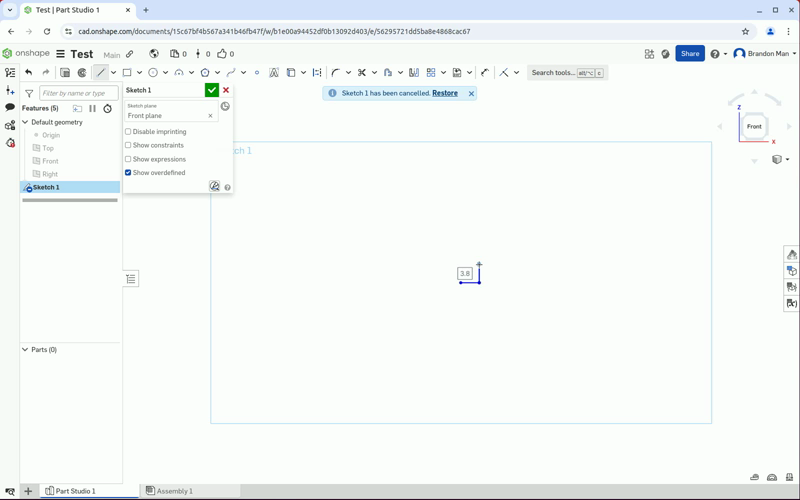
mouse_move(509, 264)
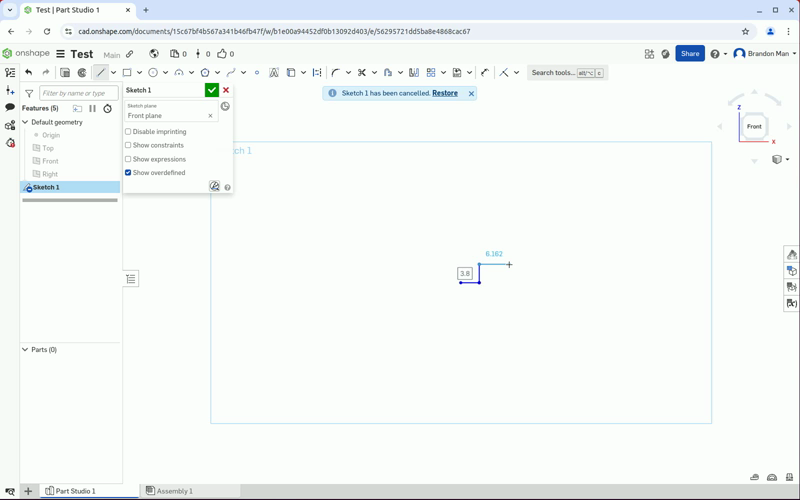
mouse_move(460, 264)
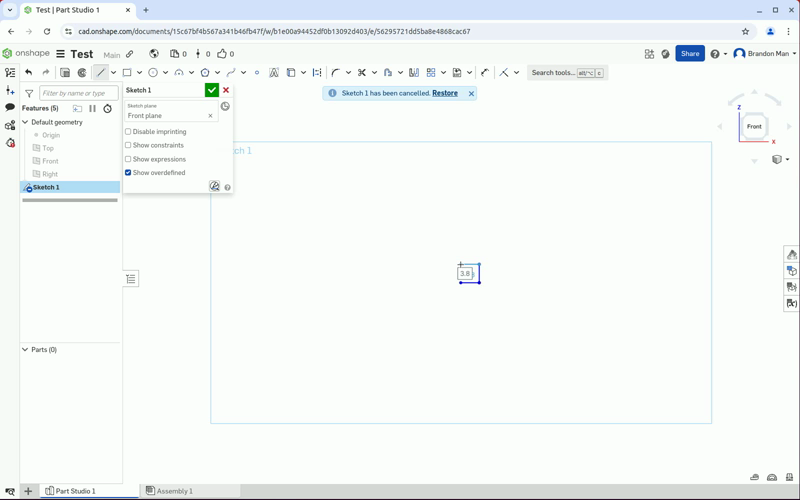
click(460, 264)
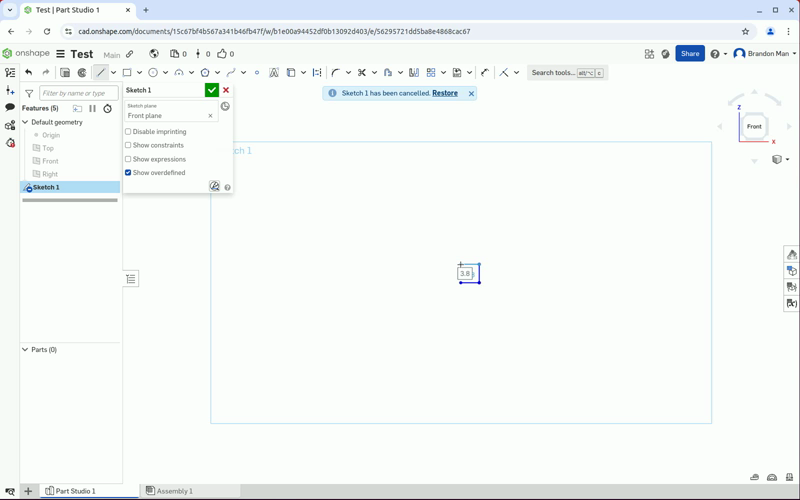
key_up(shift)
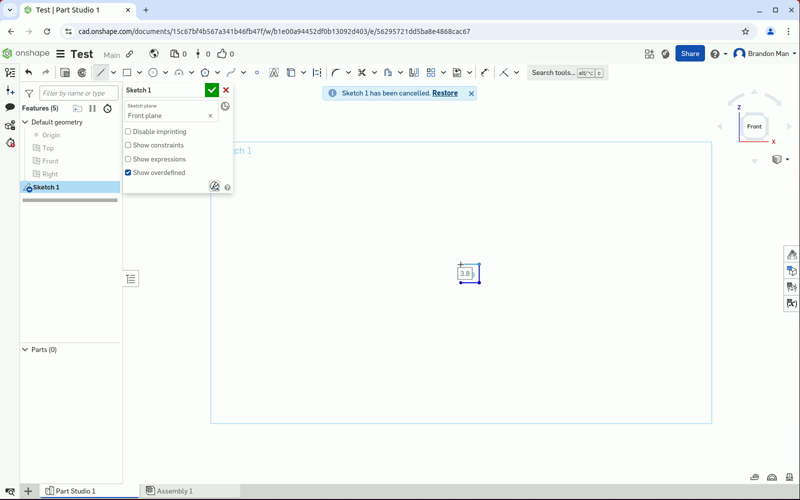
mouse_move(490, 264)
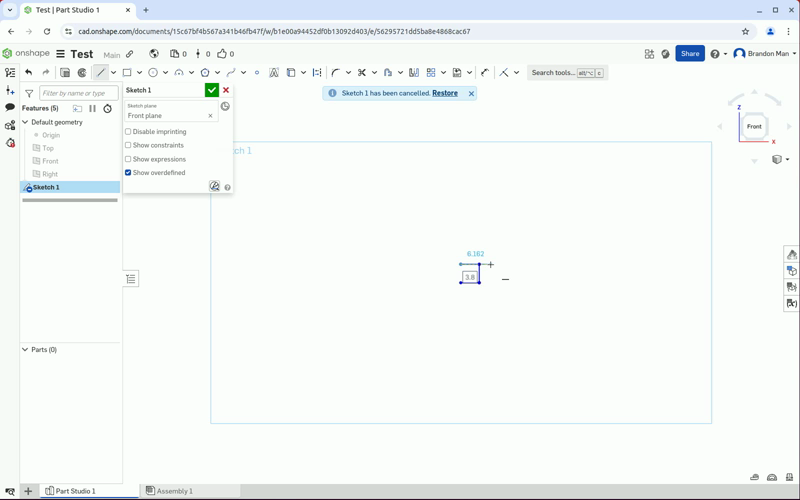
key_down(shift)
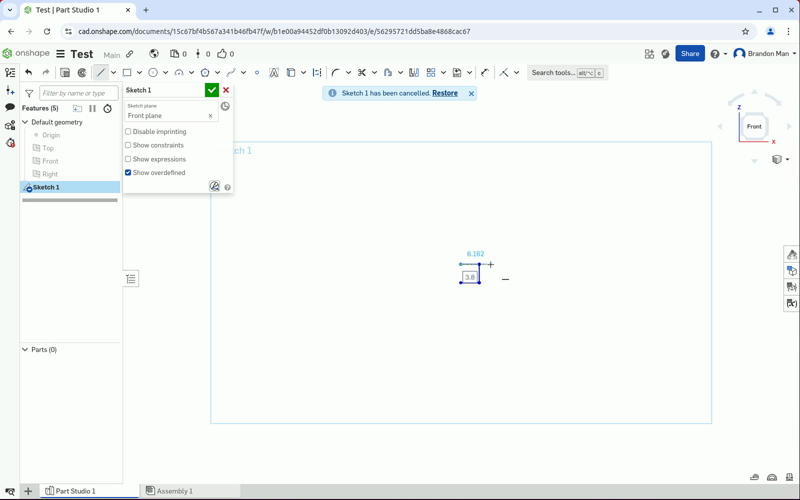
mouse_move(460, 282)
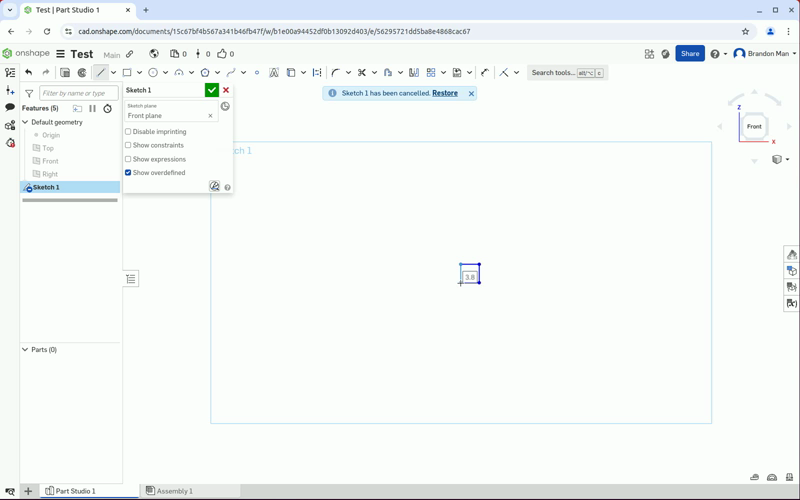
key_up(shift)
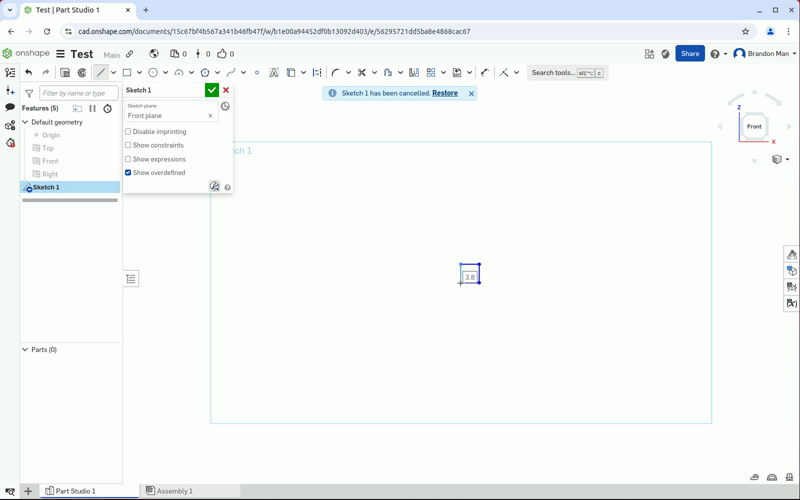
click(460, 282)
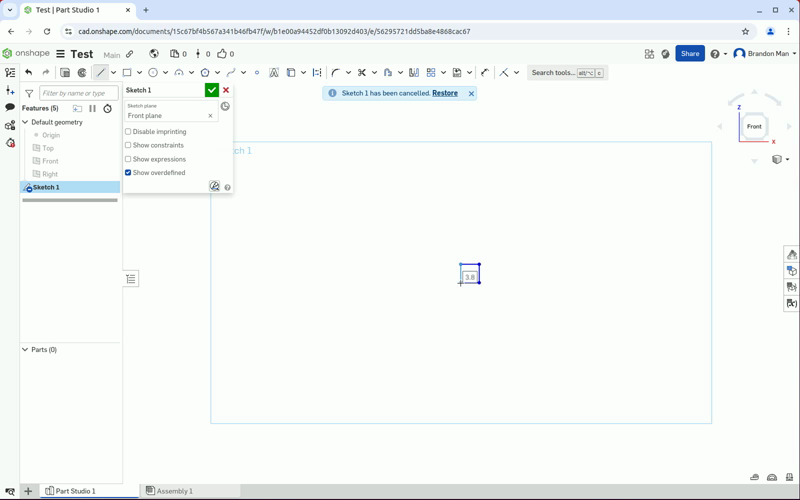
key(esc)
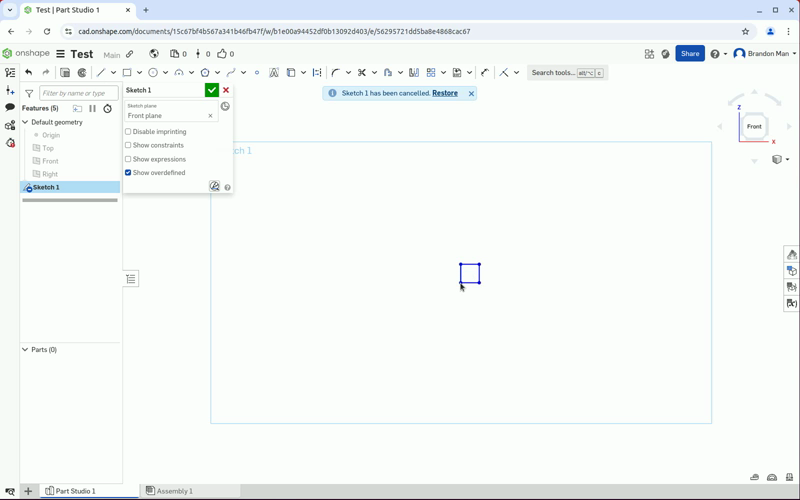
mouse_move(462, 279)
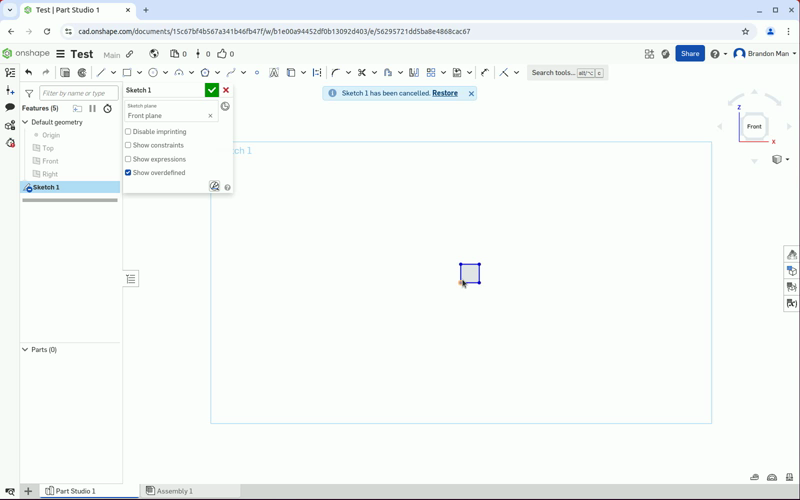
scroll(6)
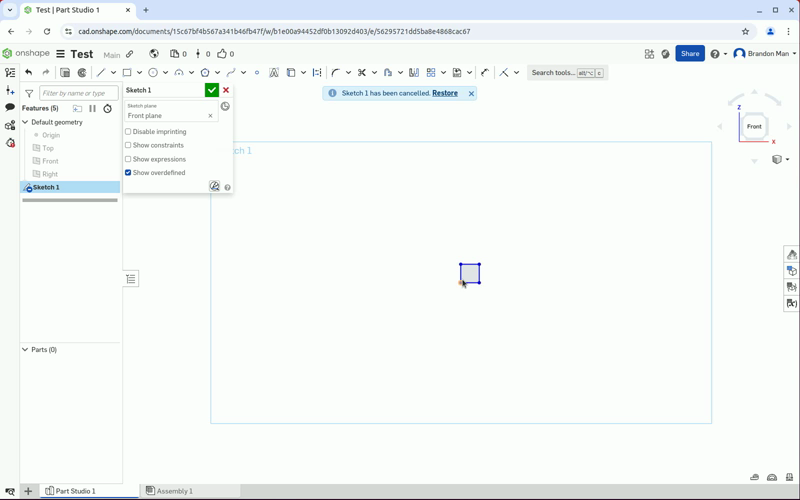
scroll(6)
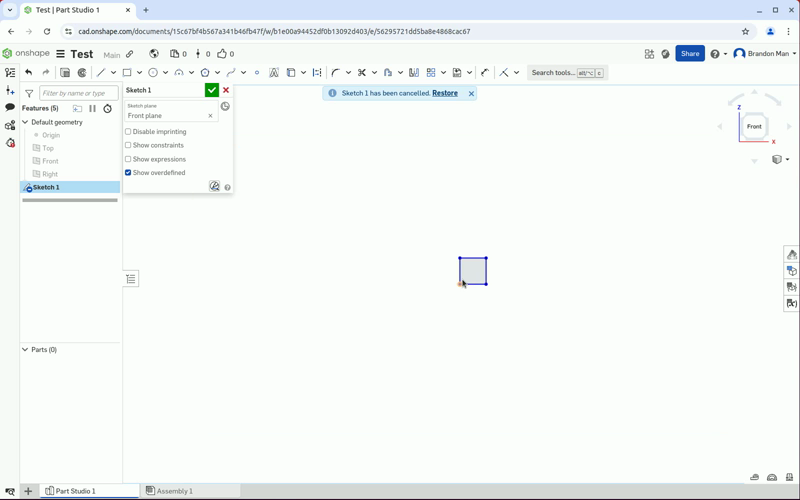
scroll(6)
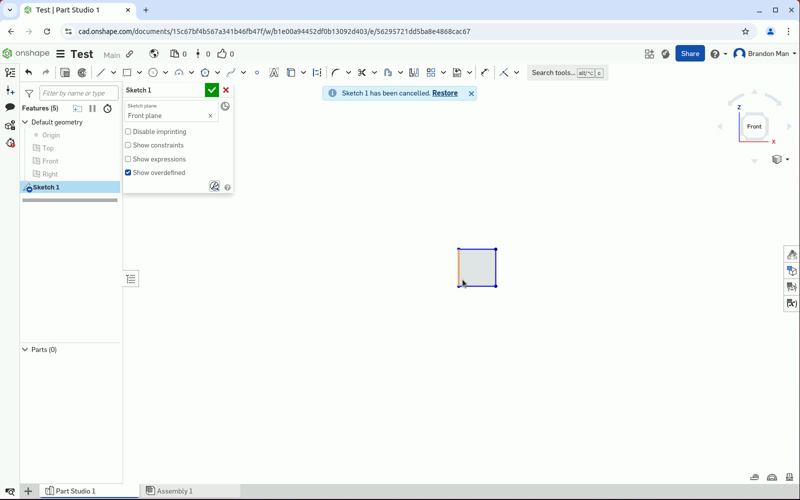
scroll(6)
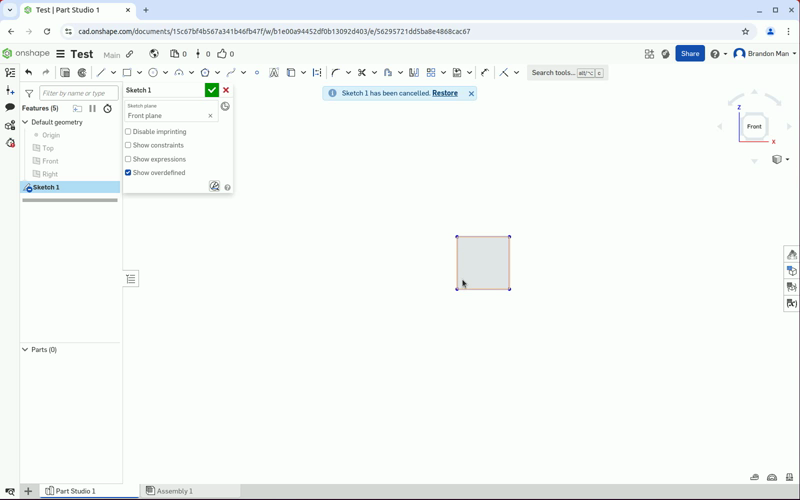
scroll(6)
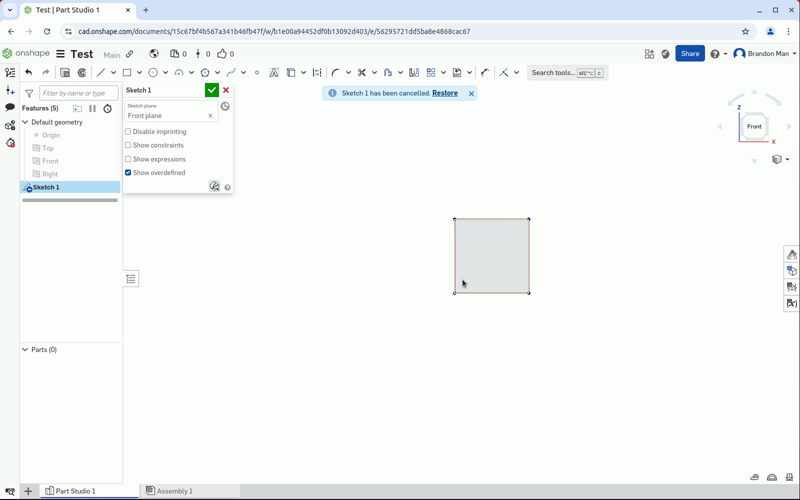
scroll(6)
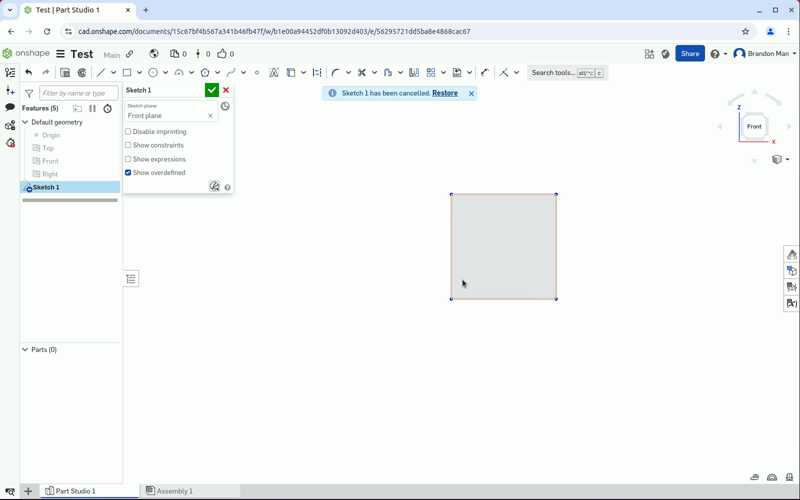
scroll(6)
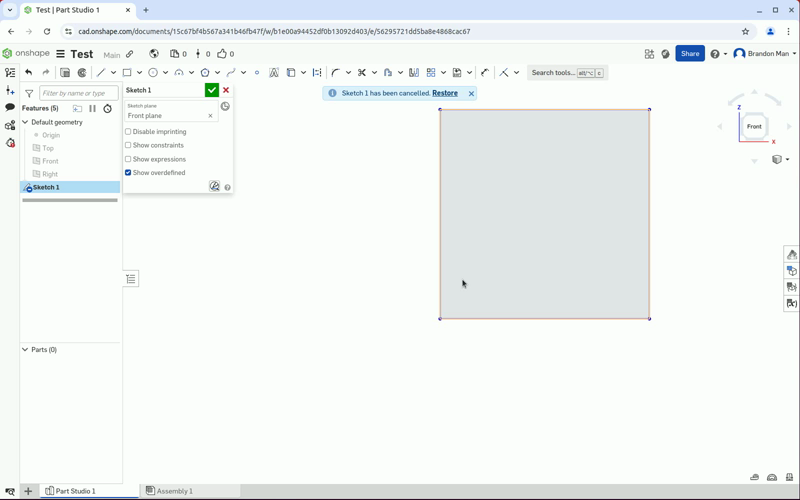
click(462, 279)
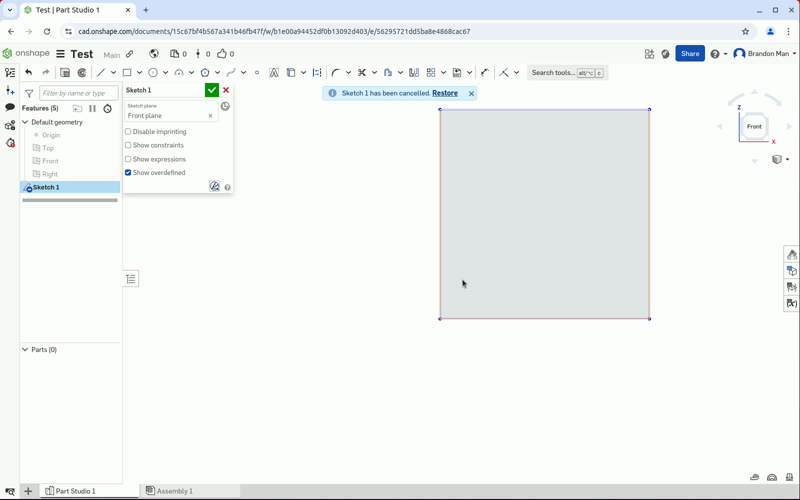
scroll(-6)
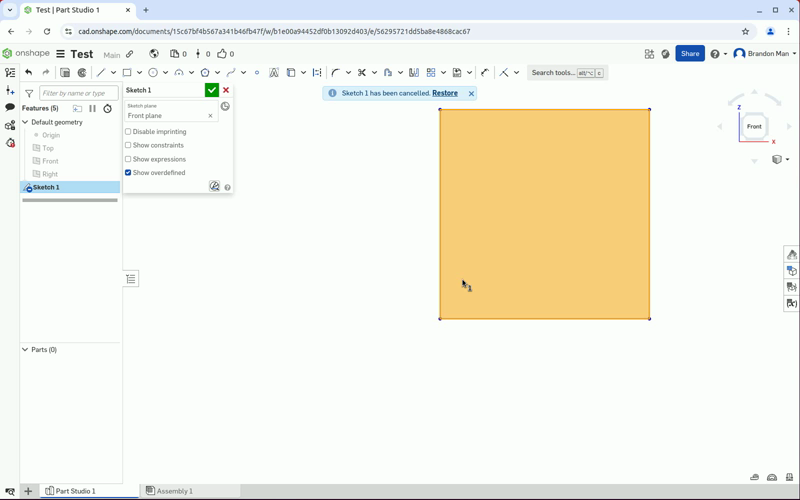
scroll(-6)
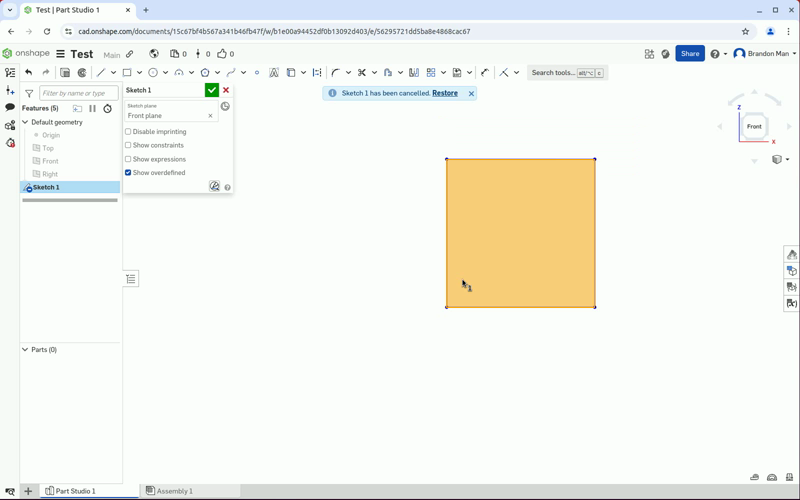
scroll(-6)
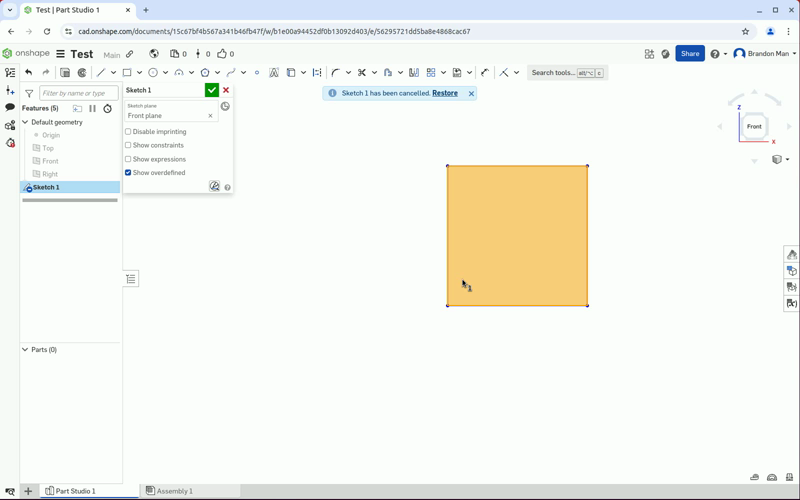
scroll(-6)
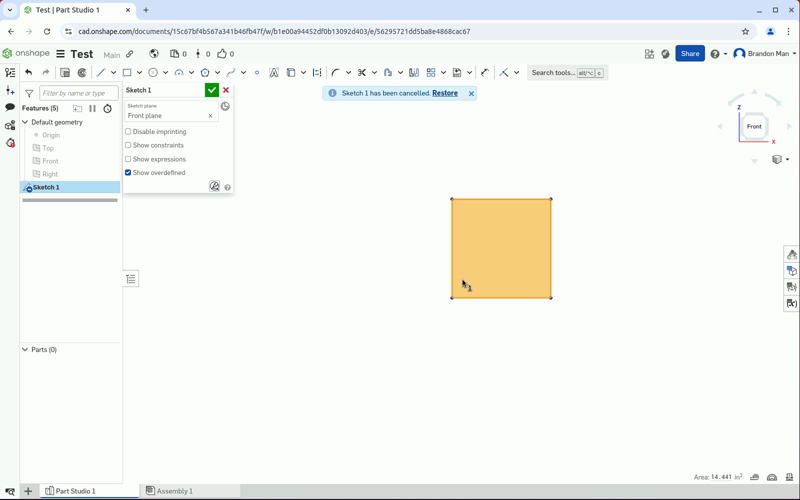
scroll(-6)
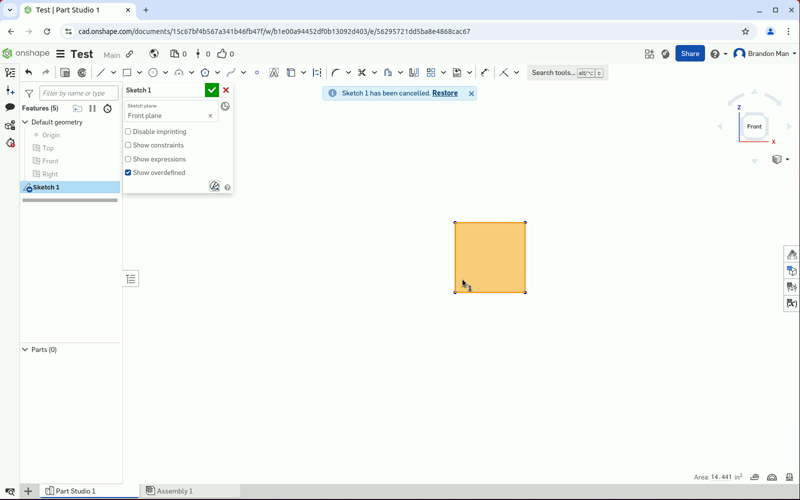
scroll(-6)
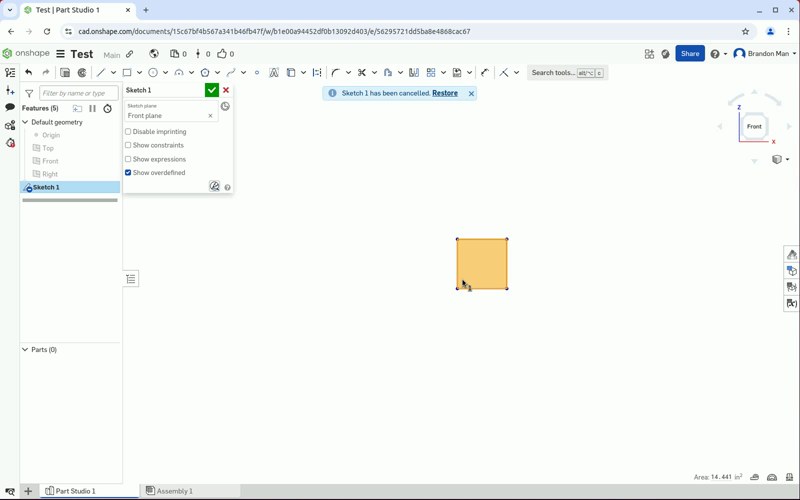
scroll(-6)
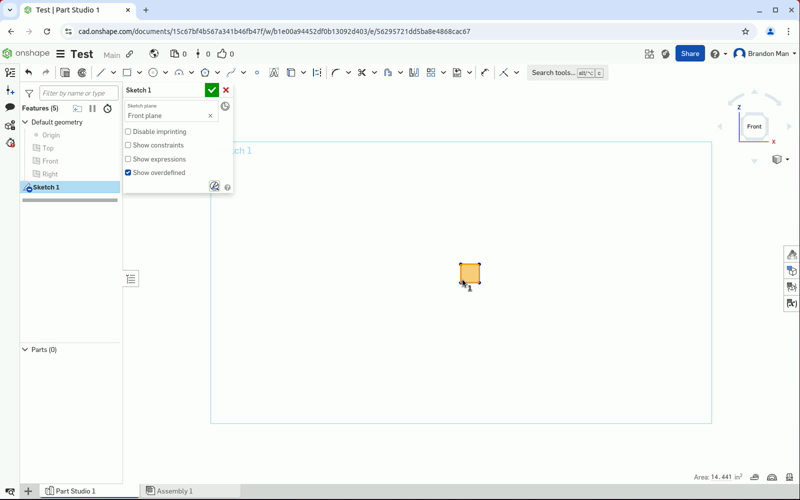
mouse_move(73, 352)
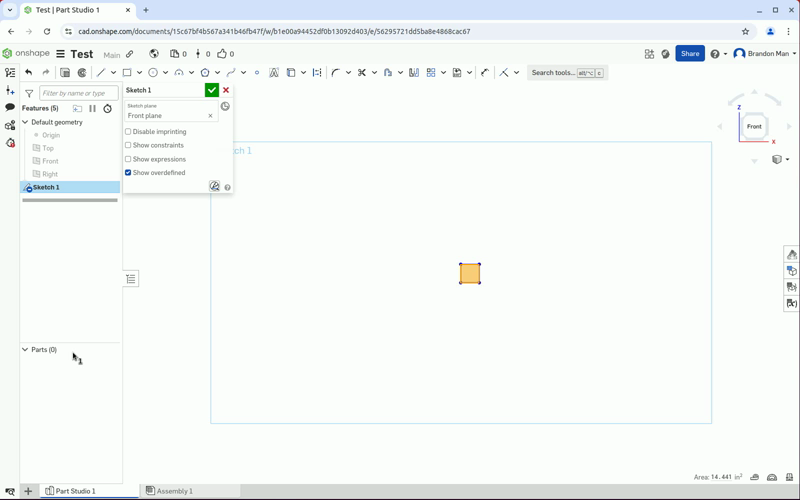
key(shift+y)
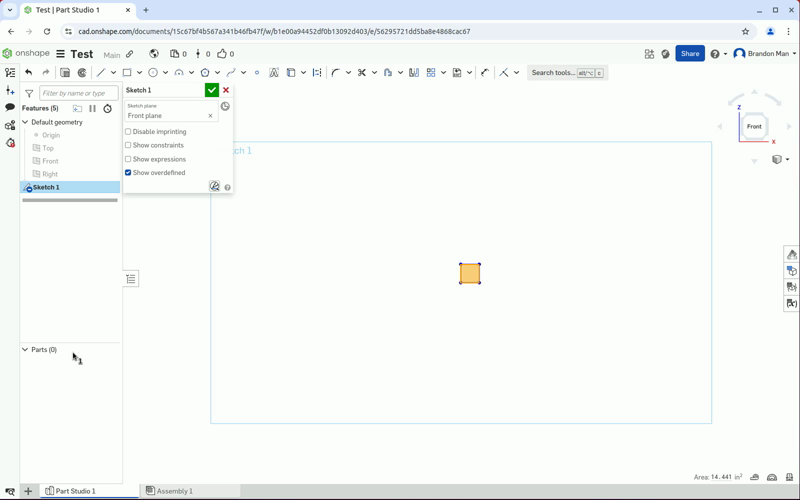
key(shift+e)
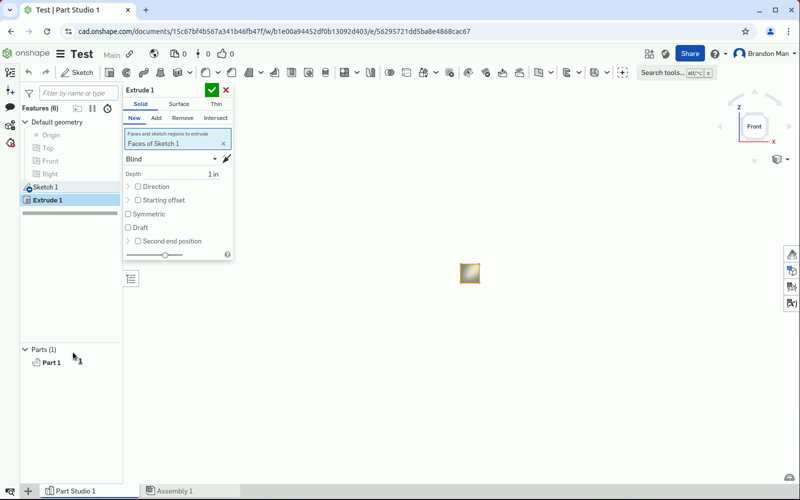
mouse_move(143, 106)
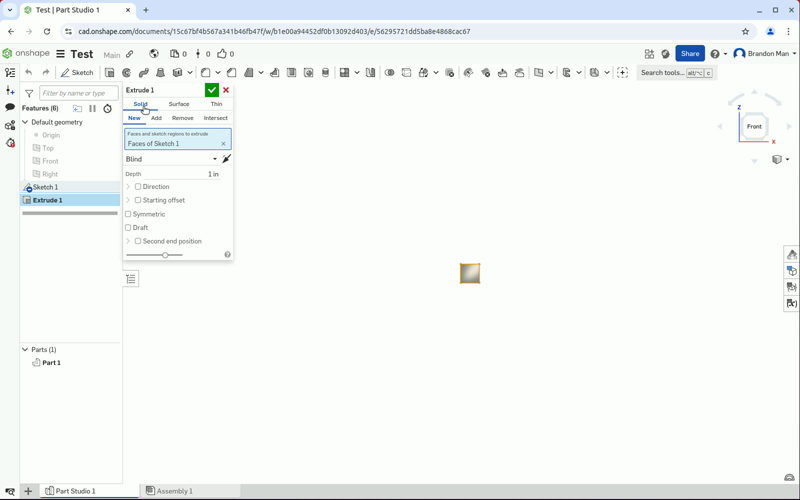
click(143, 106)
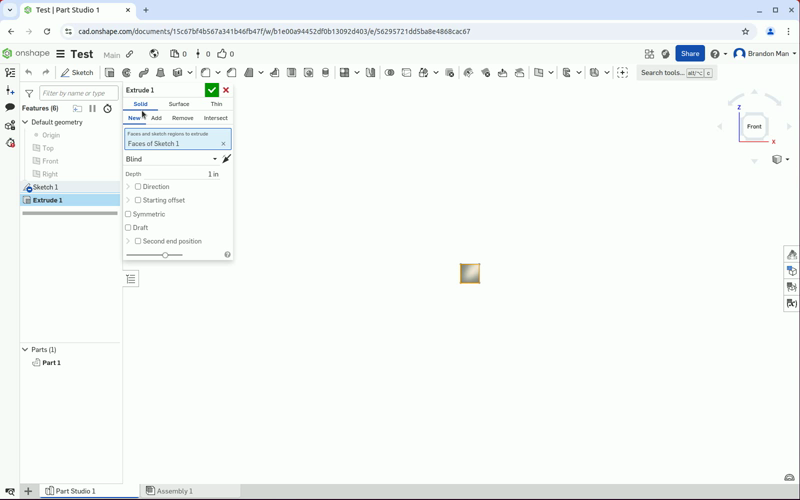
mouse_move(137, 120)
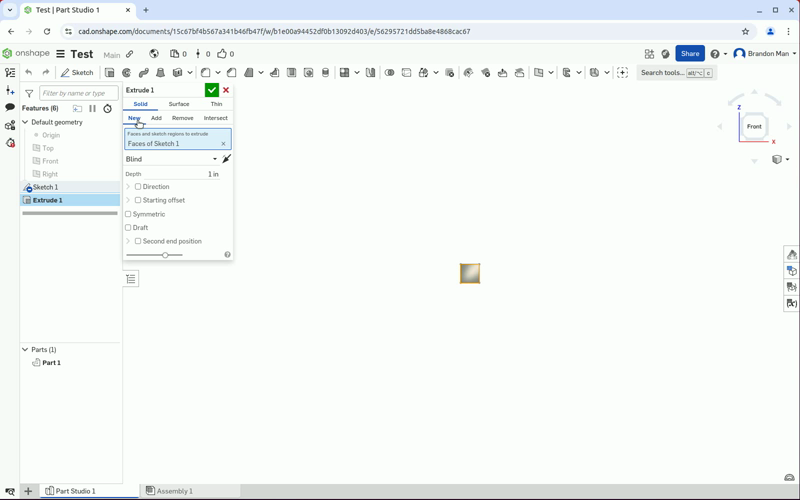
click(137, 120)
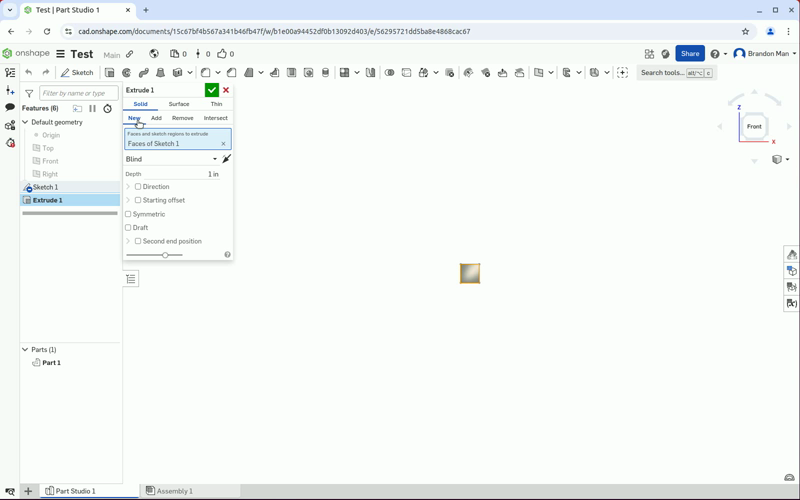
key(tab, 4)
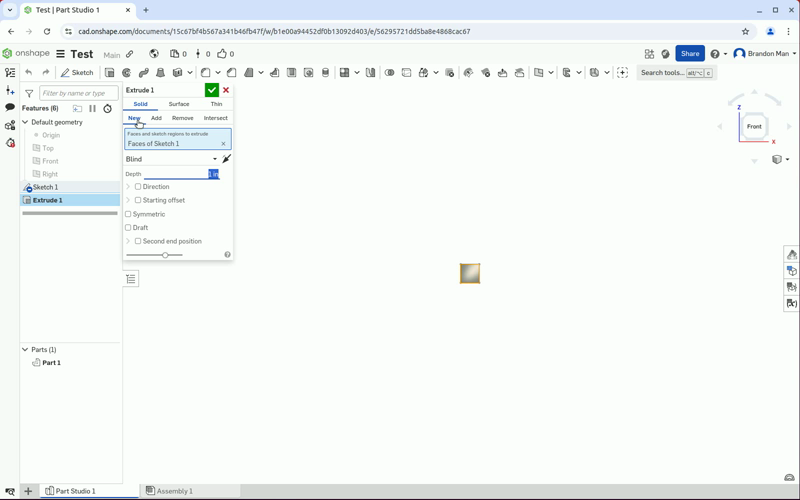
text(3.611)
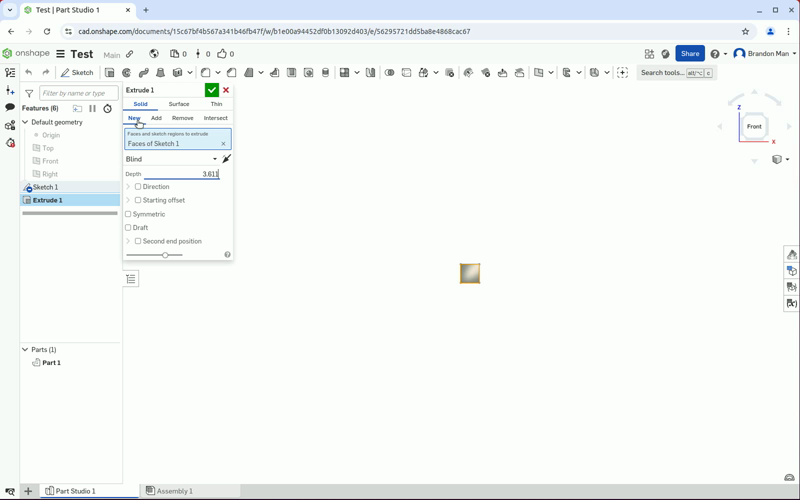
key(enter)
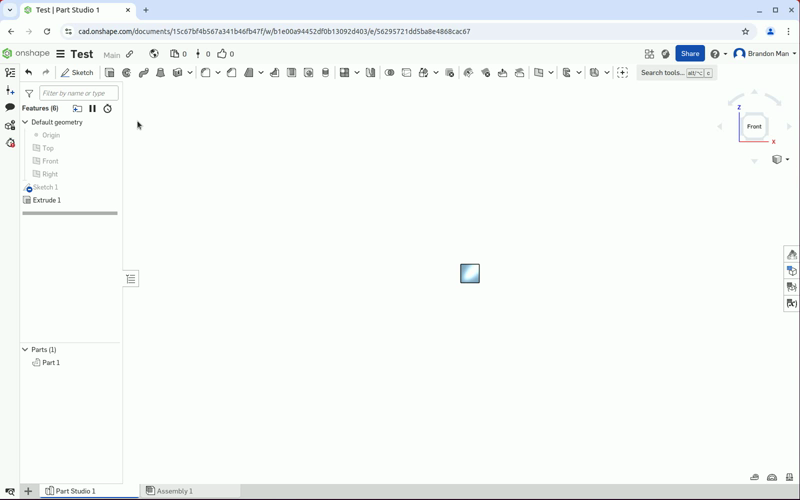
key(shift+h)
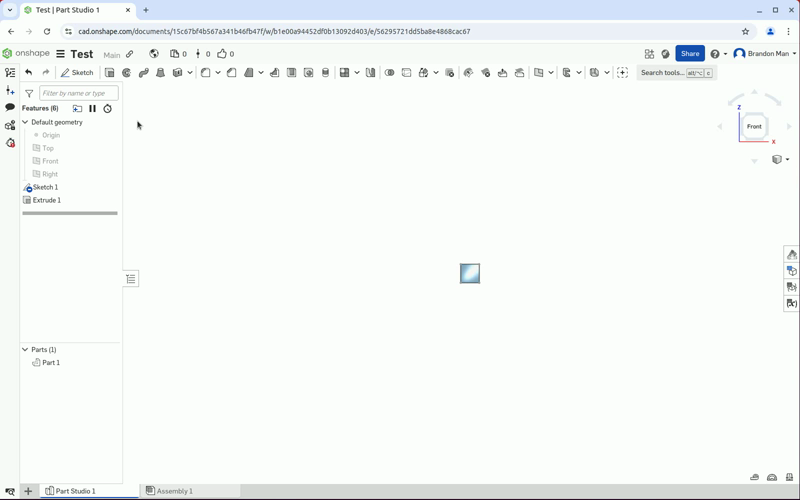
key(shift+h)
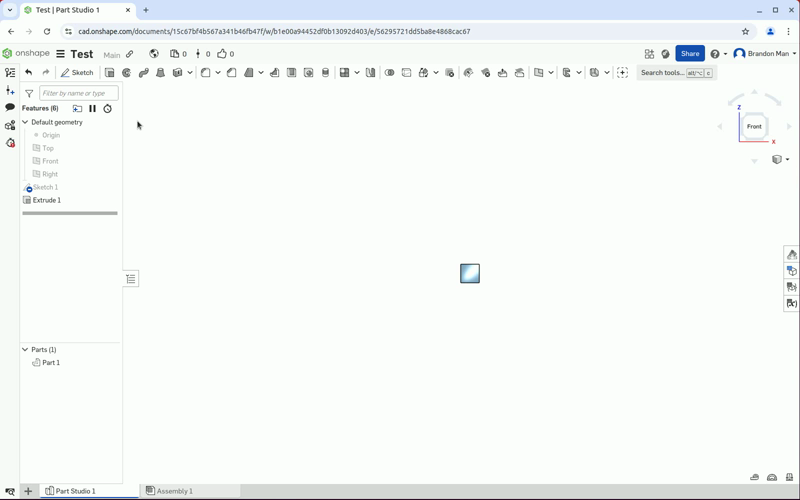
mouse_move(73, 189)
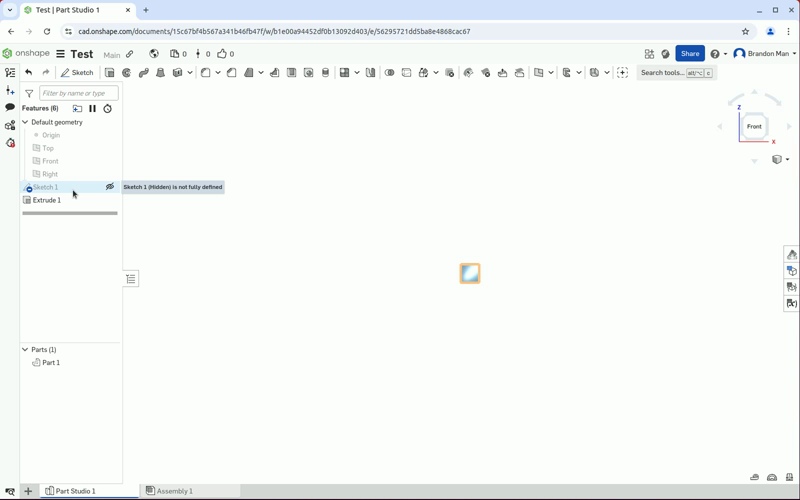
click(73, 189)
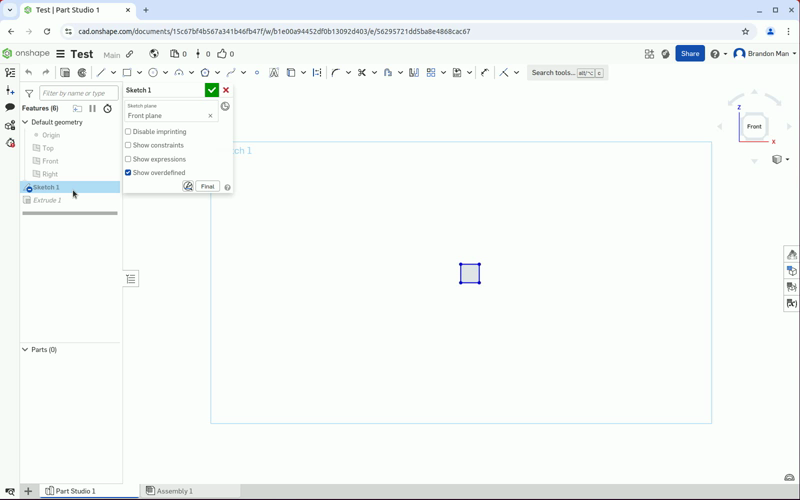
mouse_move(229, 92)
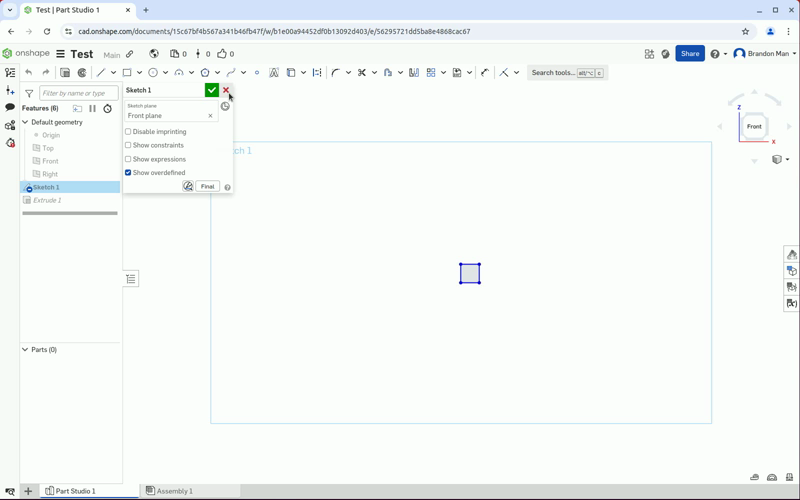
click(229, 92)
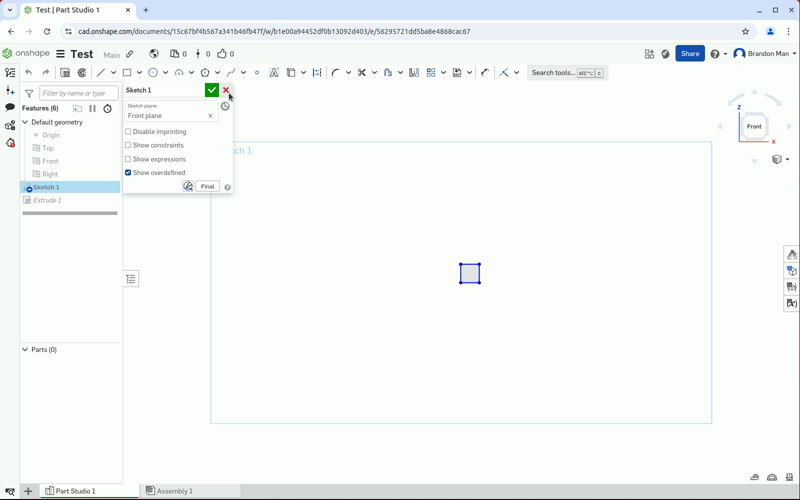
key(shift+s)
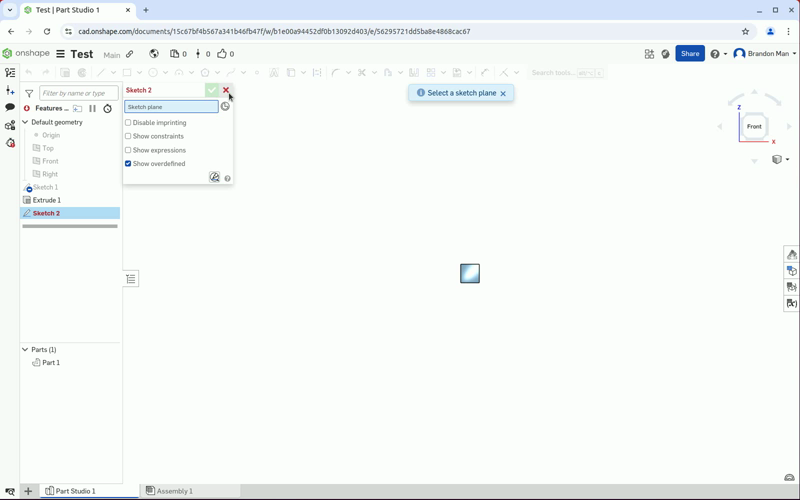
mouse_move(73, 163)
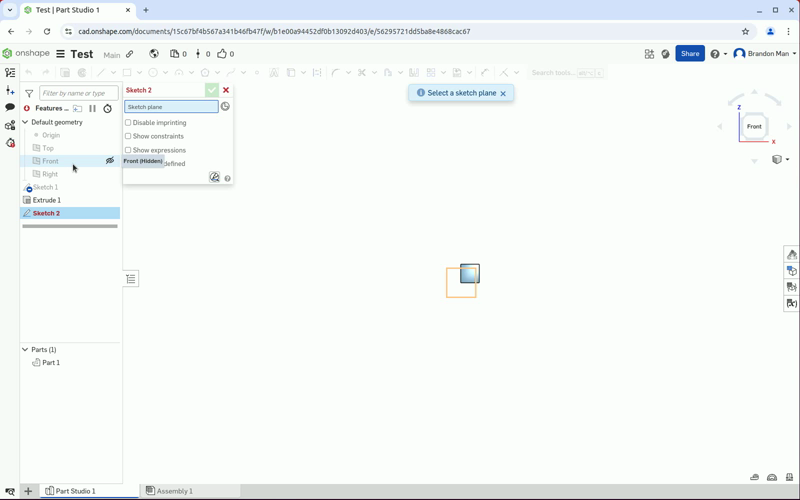
click(73, 163)
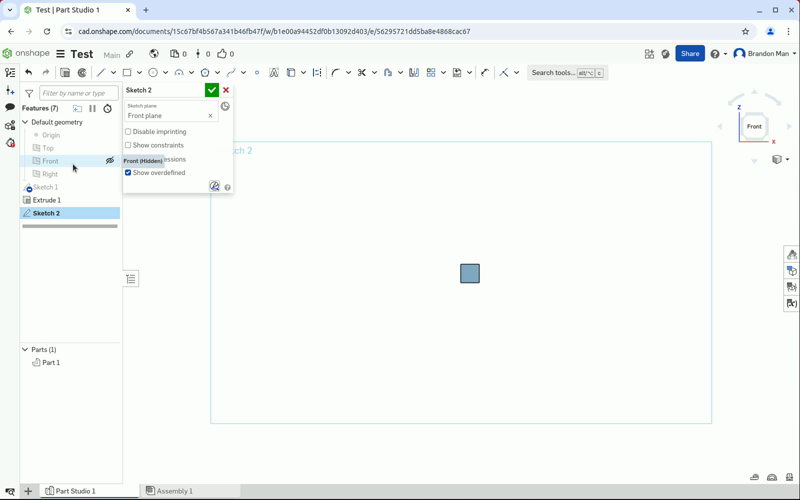
mouse_move(73, 352)
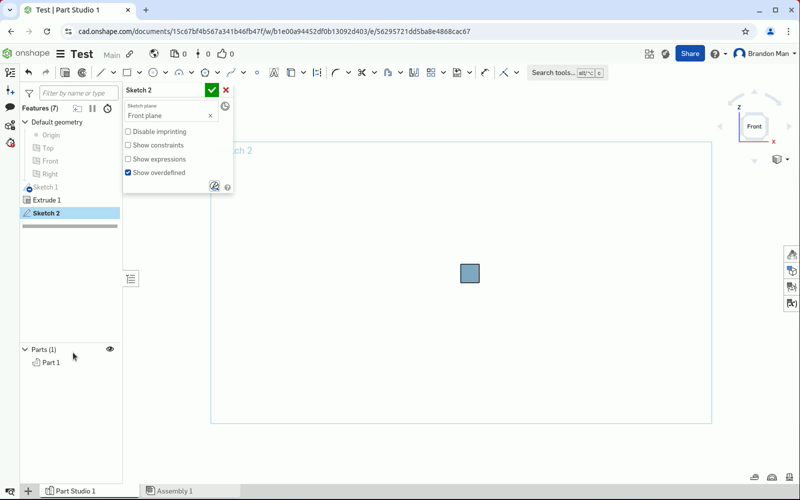
key(y)
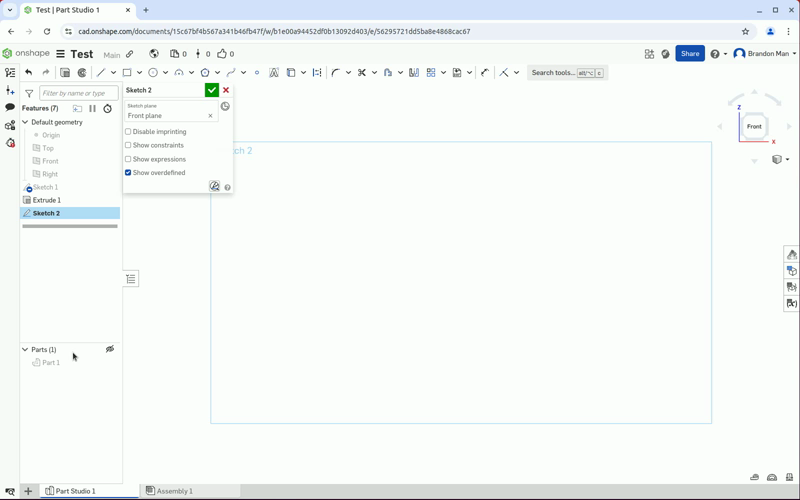
key(l)
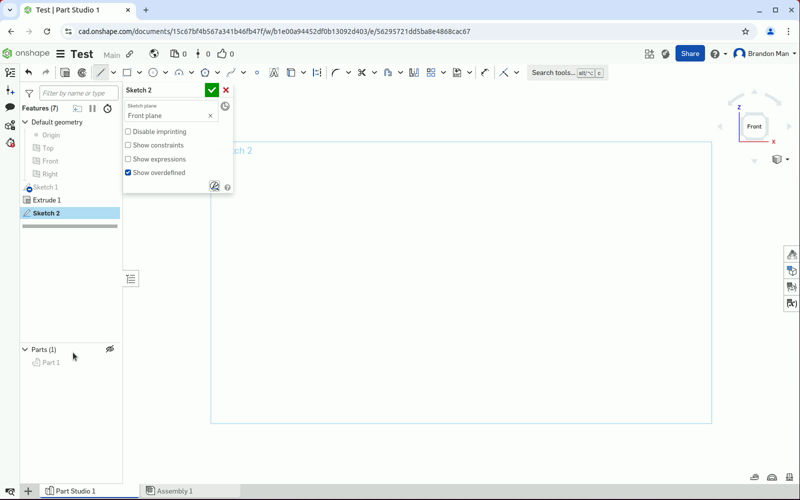
key_down(shift)
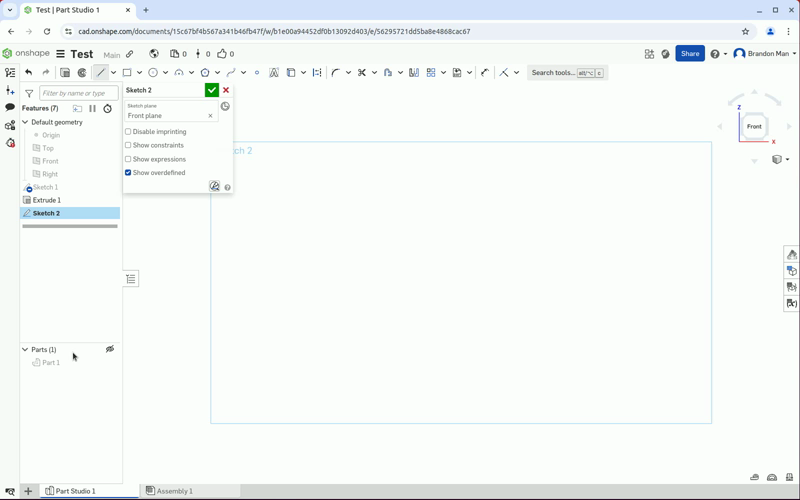
mouse_move(564, 295)
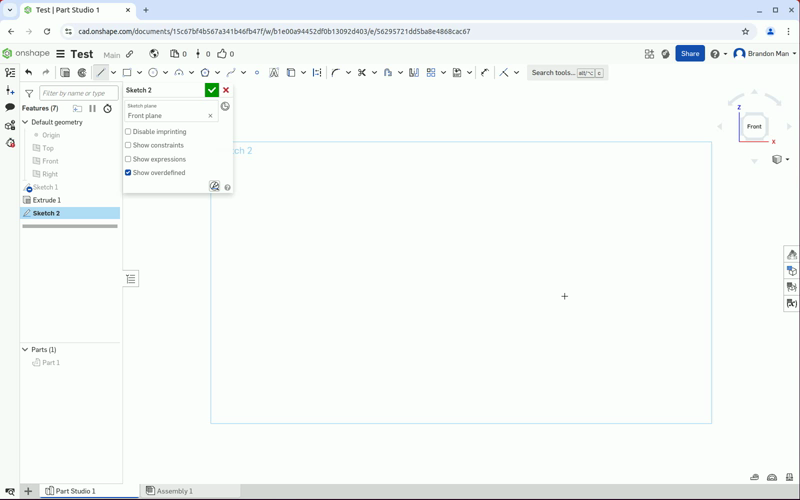
click(564, 295)
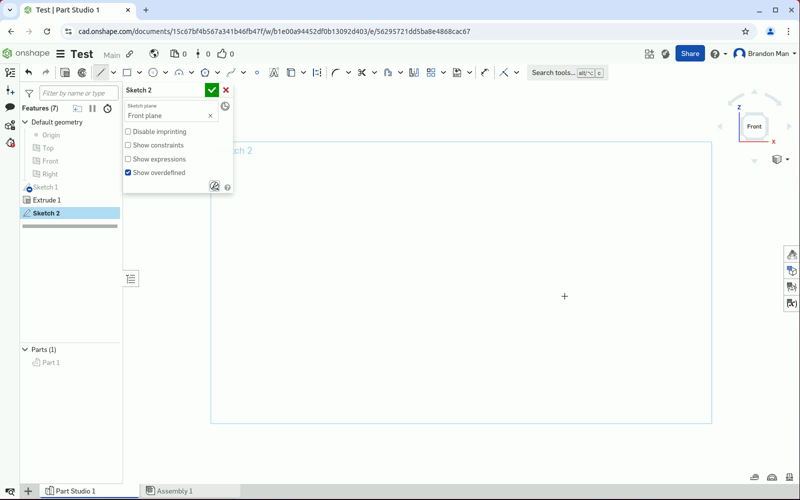
key_up(shift)
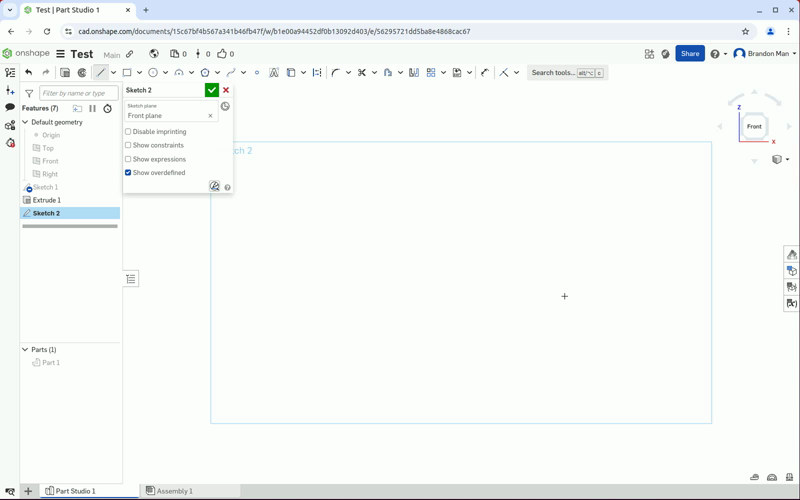
key_down(shift)
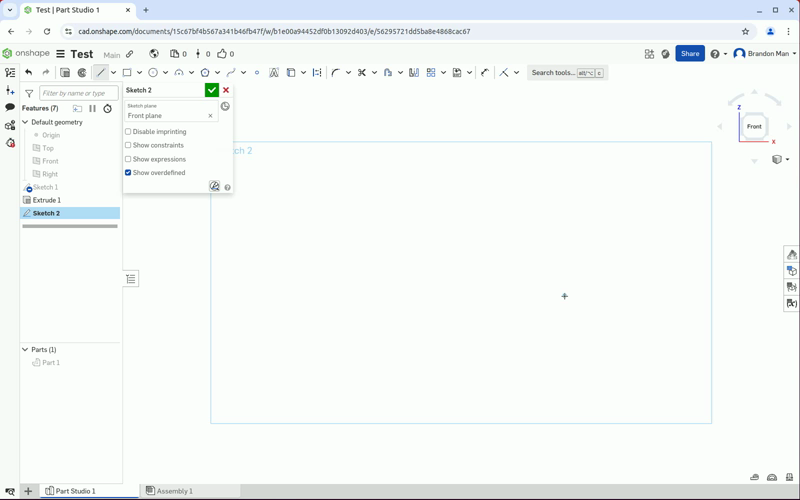
mouse_move(589, 295)
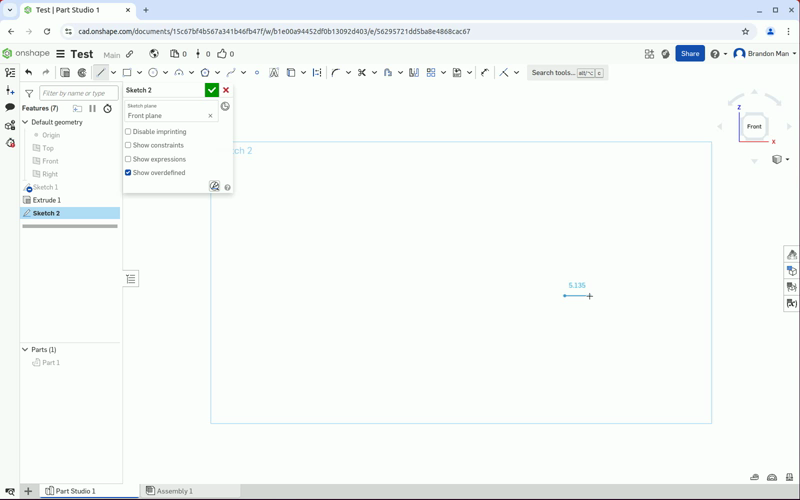
mouse_move(570, 295)
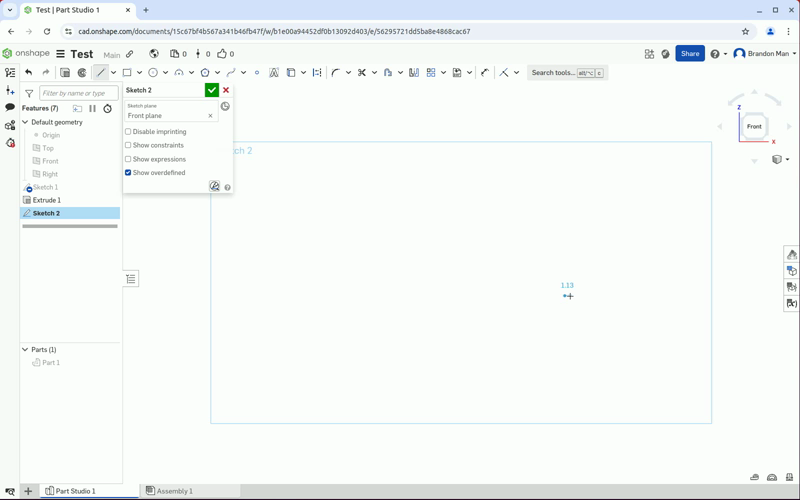
scroll(6)
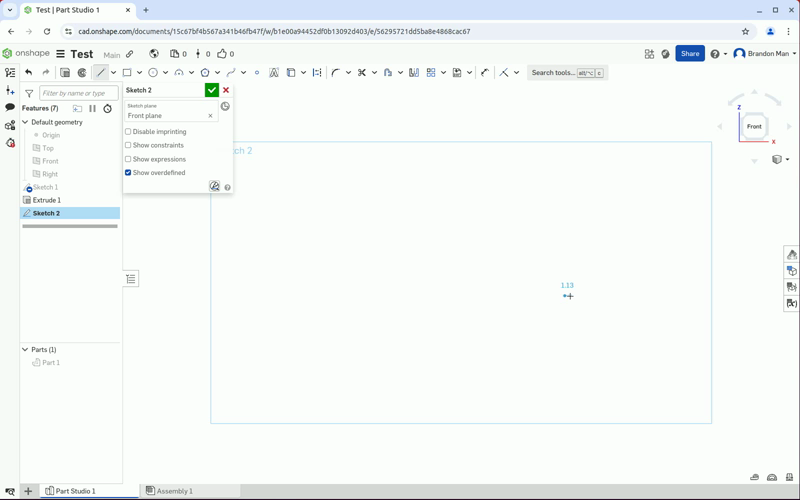
scroll(6)
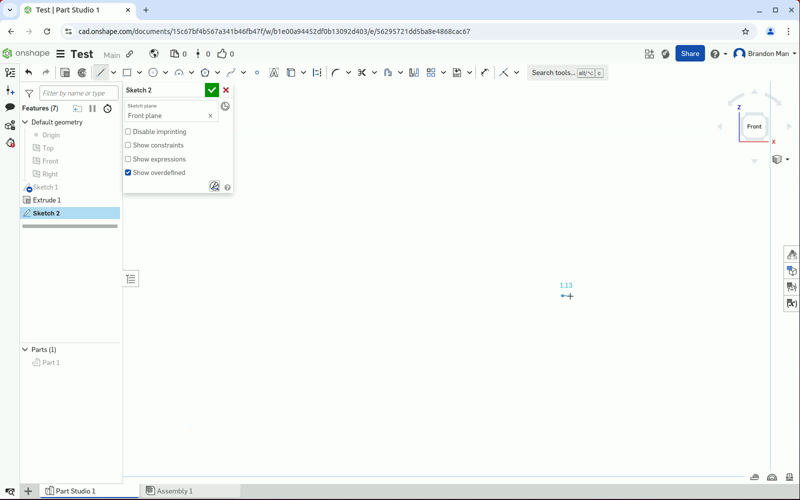
scroll(6)
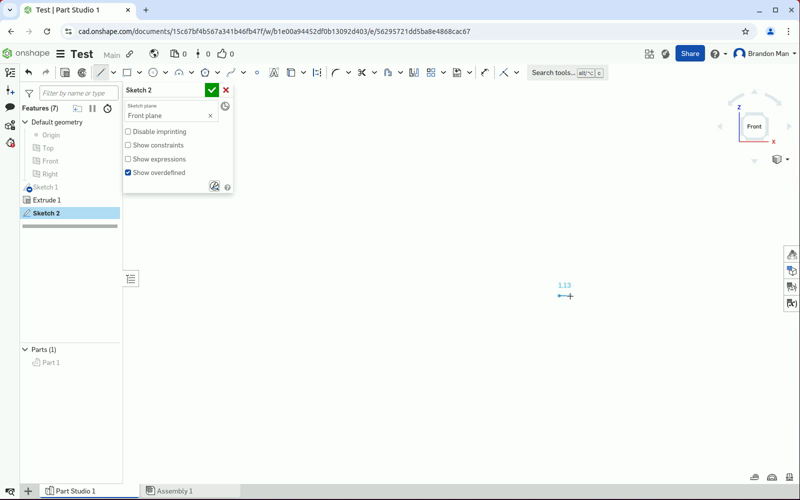
scroll(6)
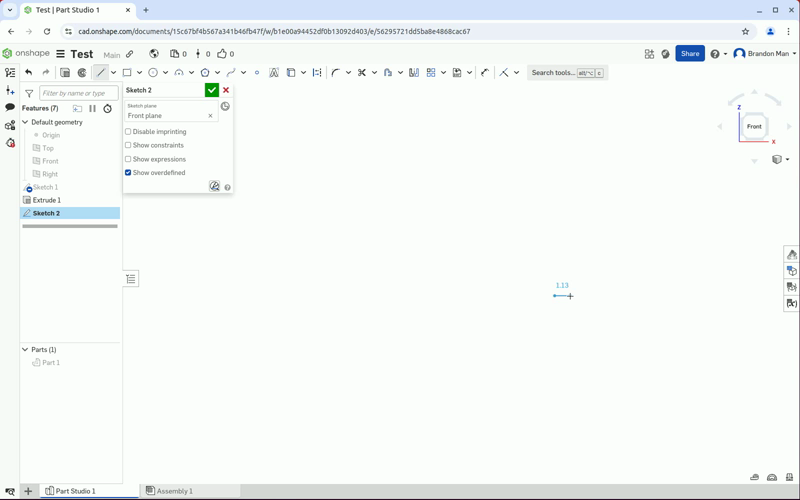
scroll(6)
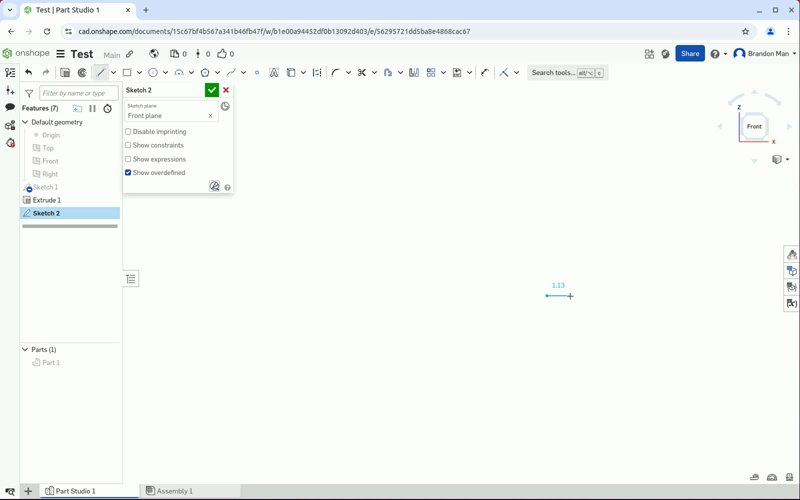
scroll(6)
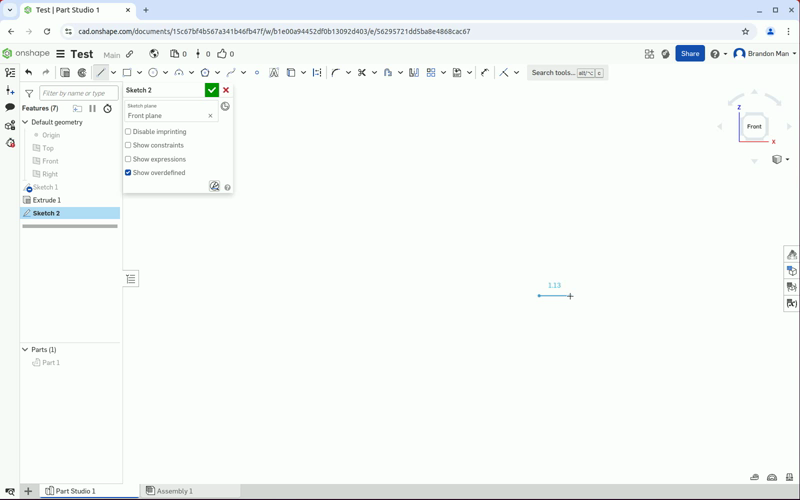
scroll(6)
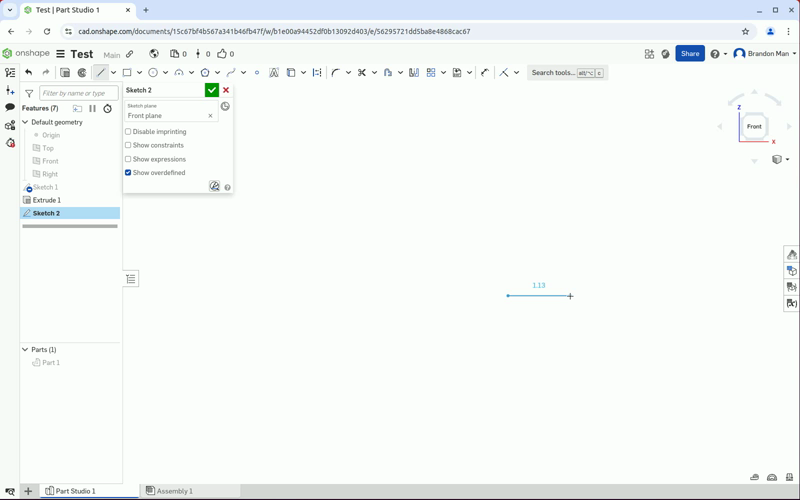
click(570, 295)
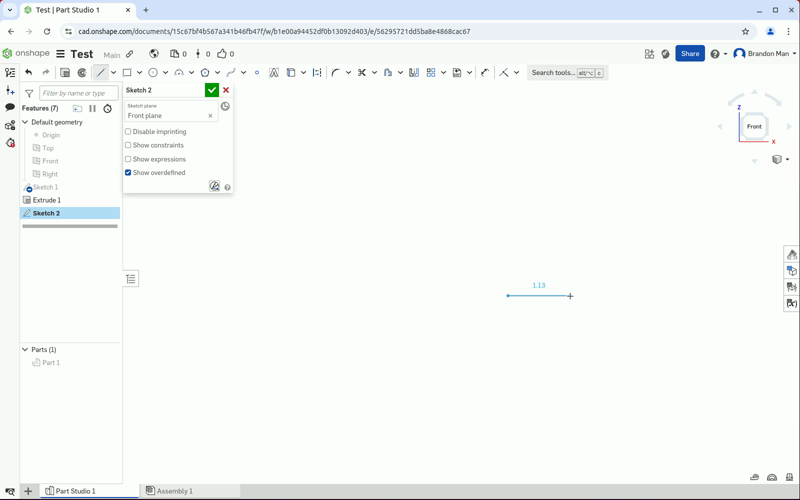
scroll(-6)
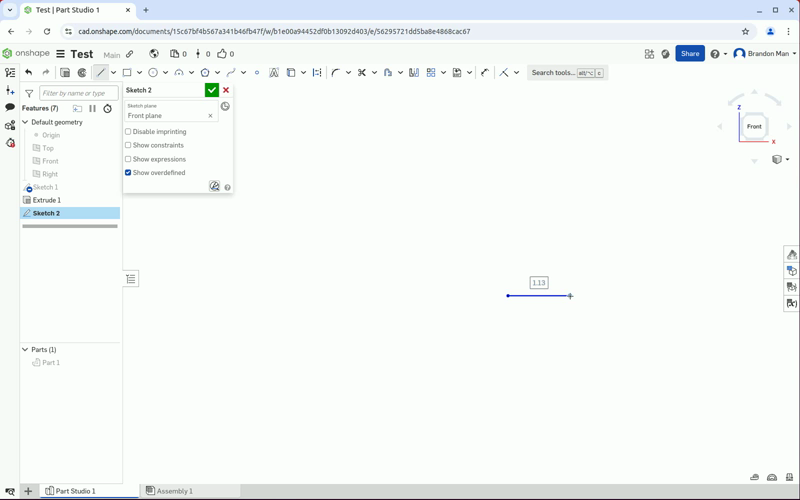
scroll(-6)
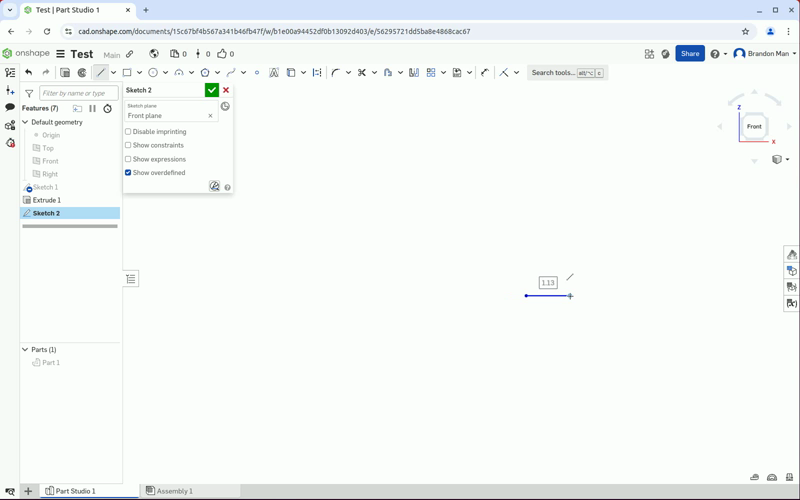
scroll(-6)
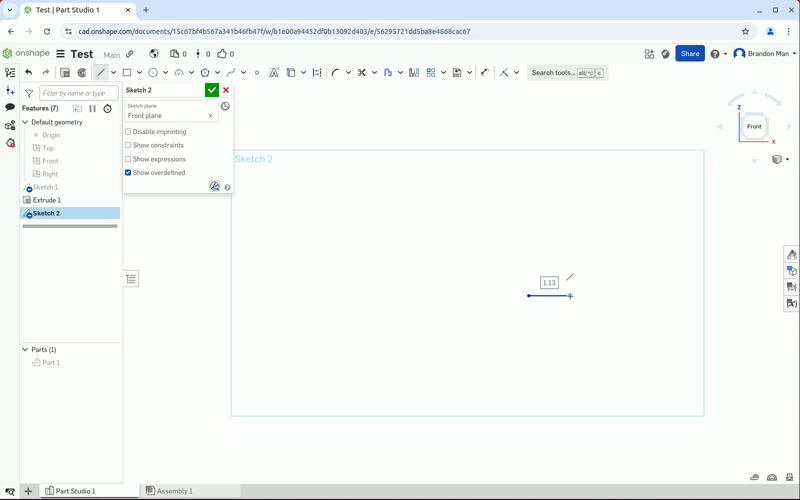
scroll(-6)
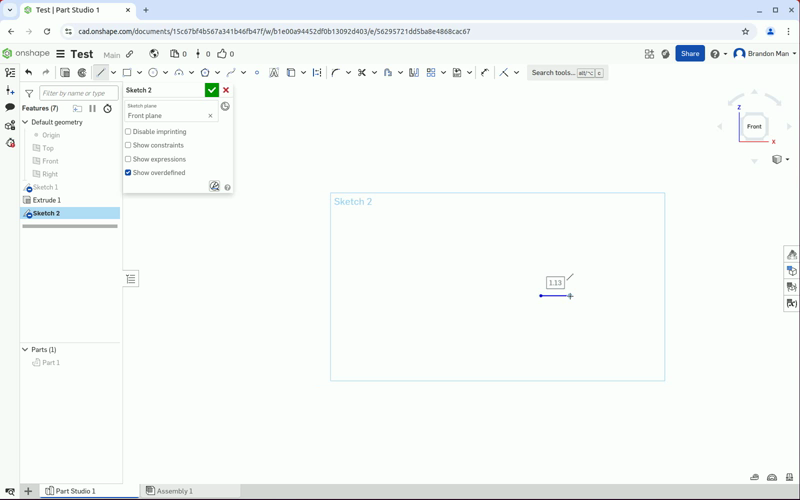
scroll(-6)
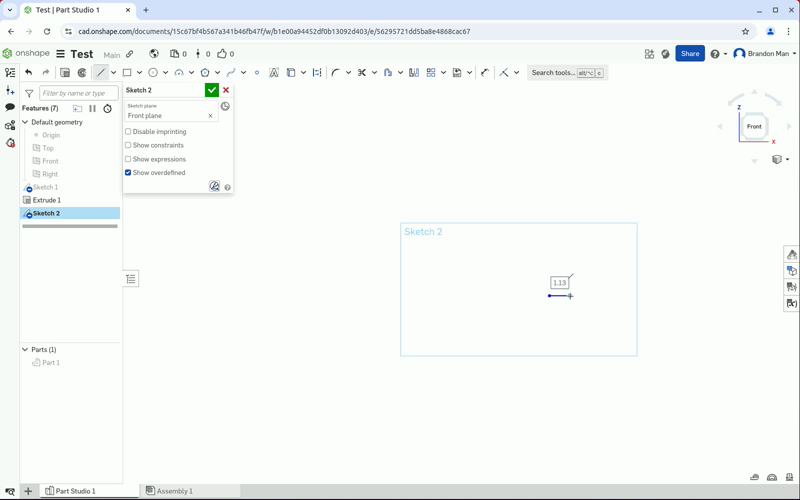
scroll(-6)
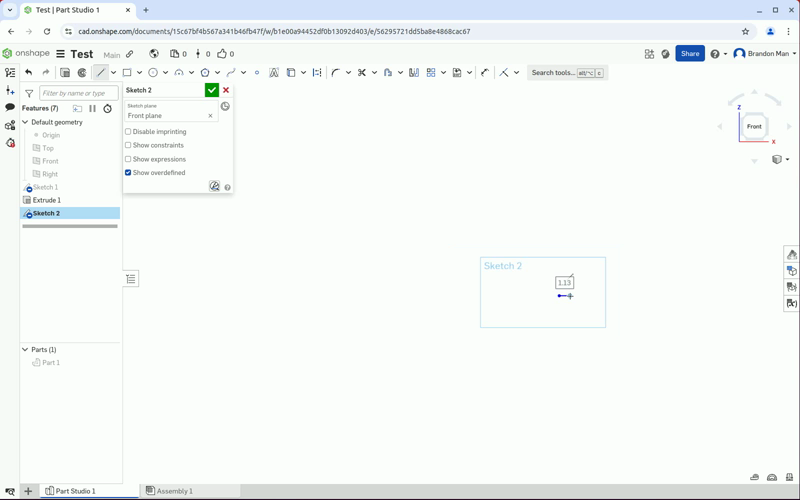
scroll(-6)
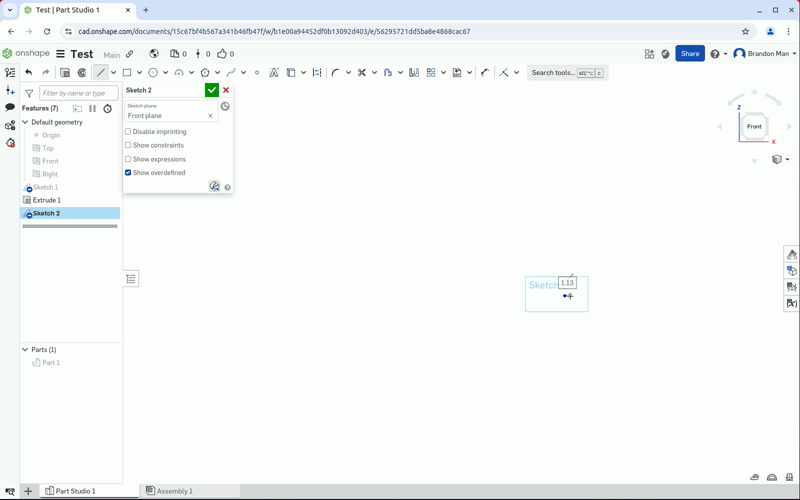
key_up(shift)
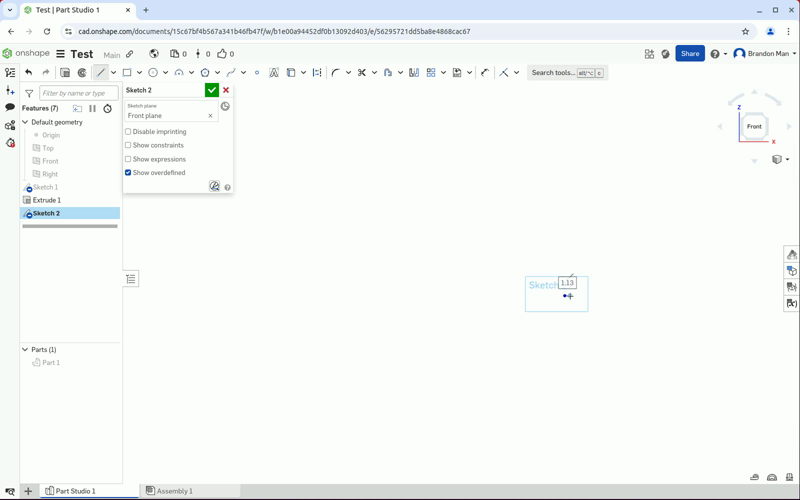
key_down(shift)
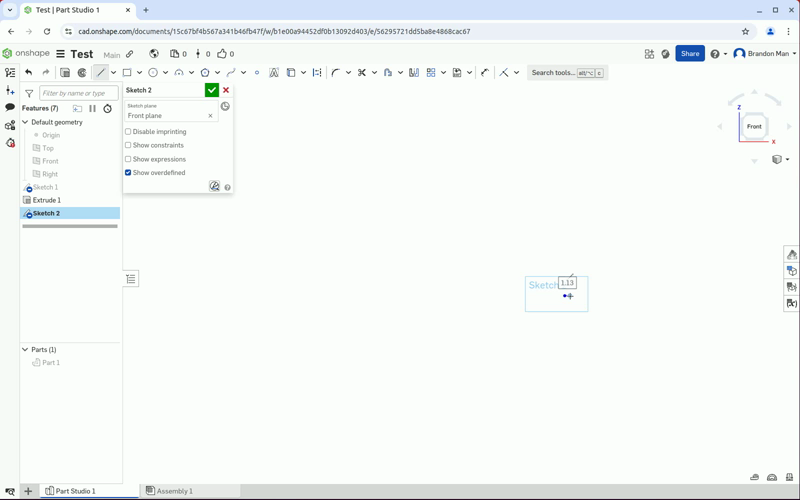
mouse_move(589, 295)
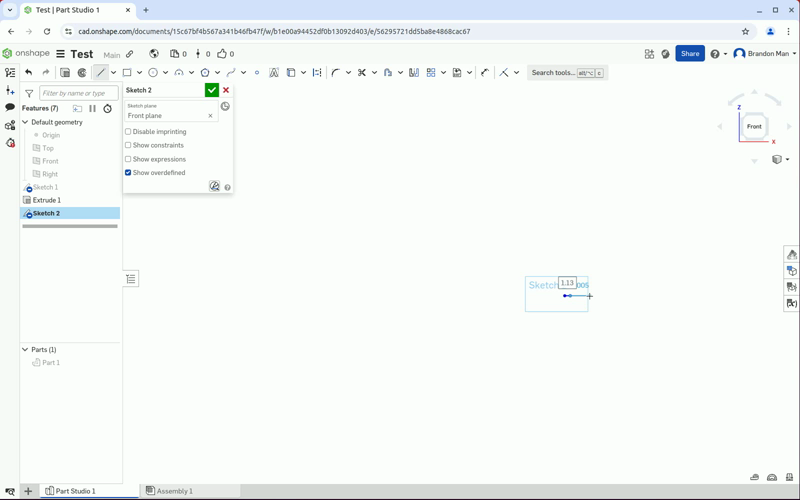
mouse_move(570, 288)
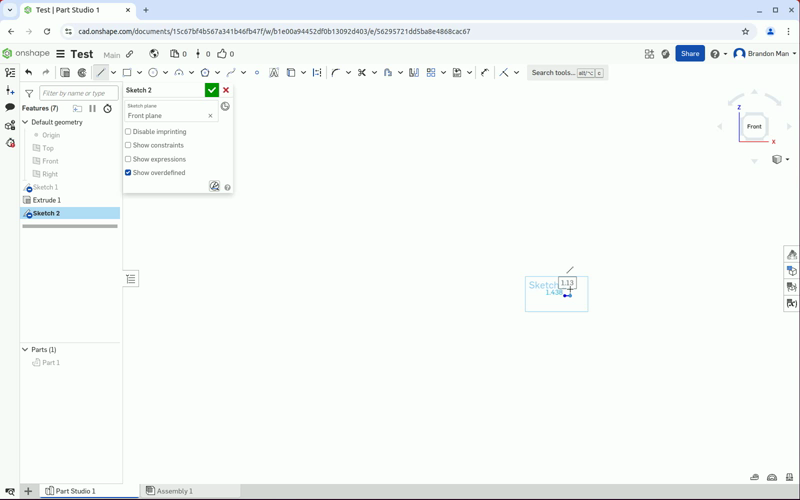
scroll(6)
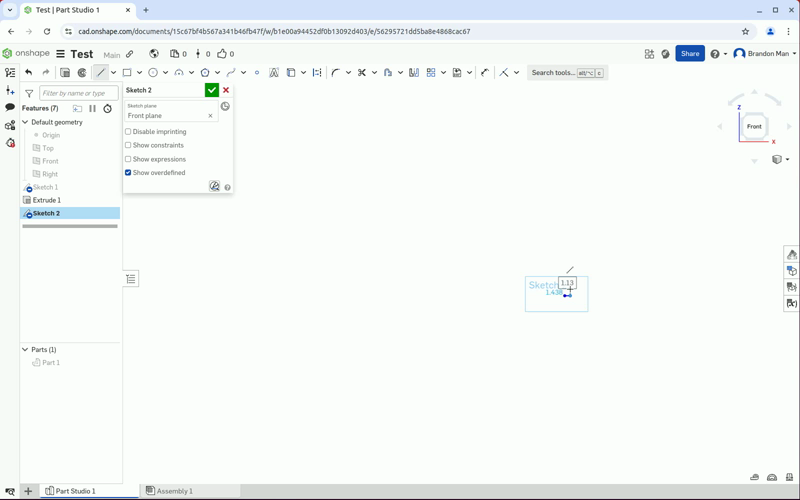
scroll(6)
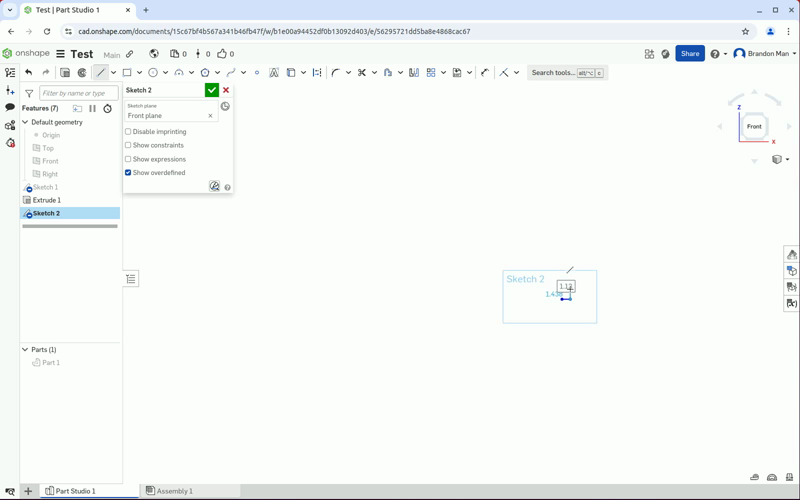
scroll(6)
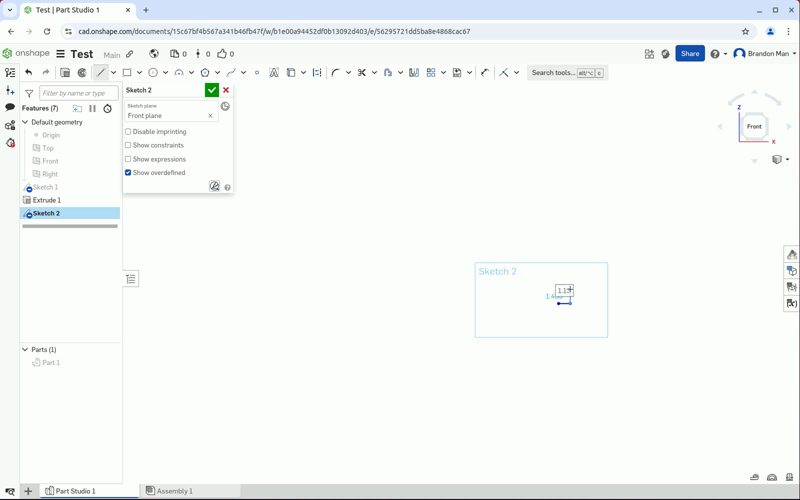
scroll(6)
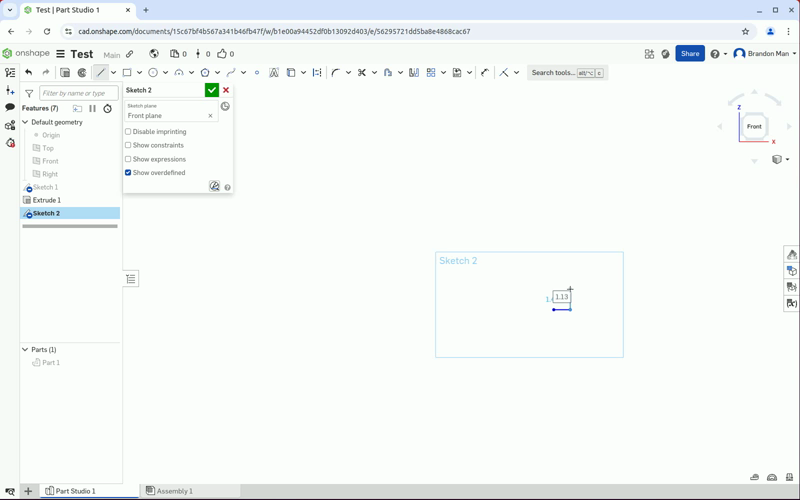
scroll(6)
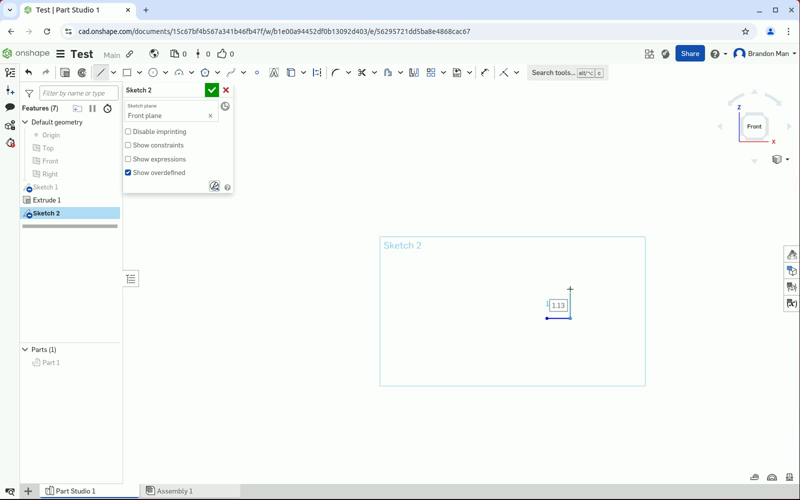
scroll(6)
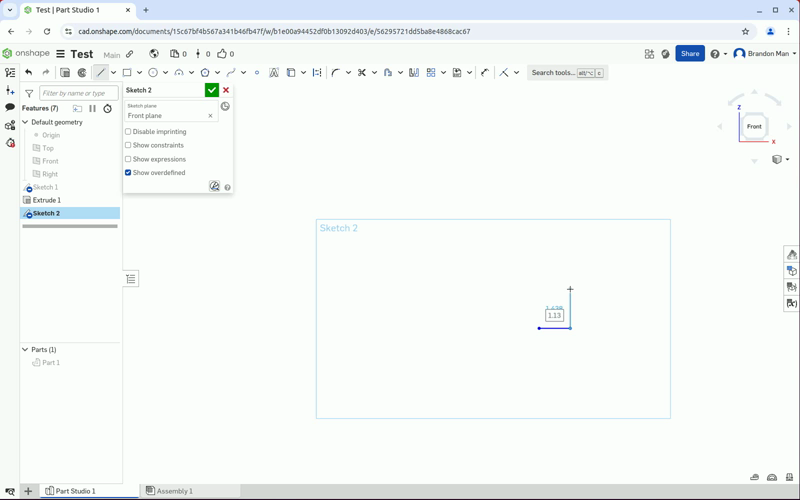
scroll(6)
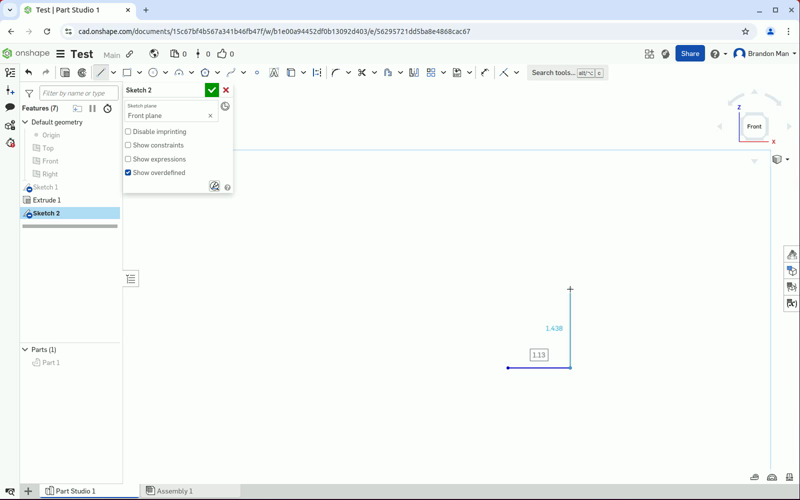
click(570, 288)
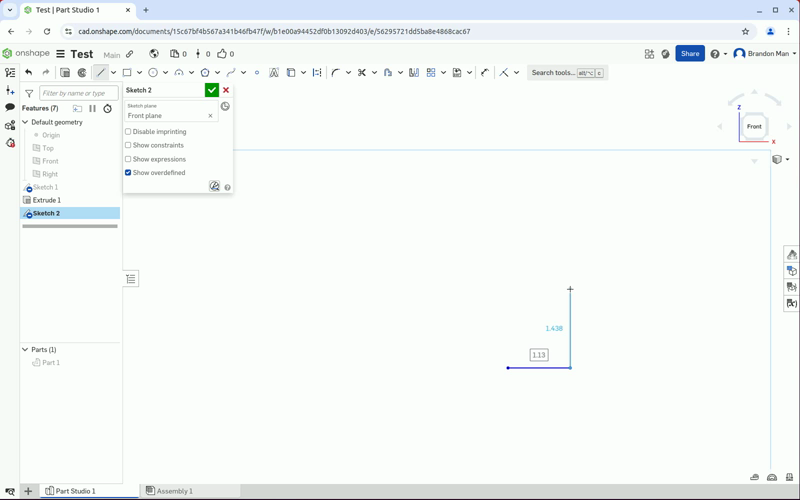
scroll(-6)
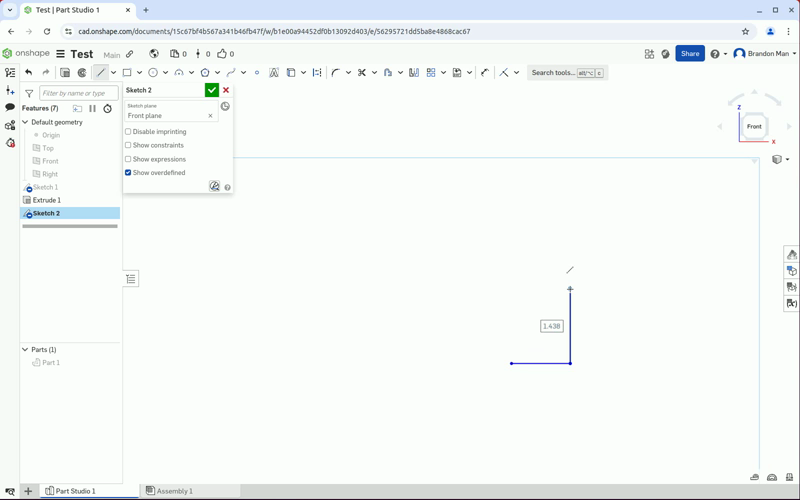
scroll(-6)
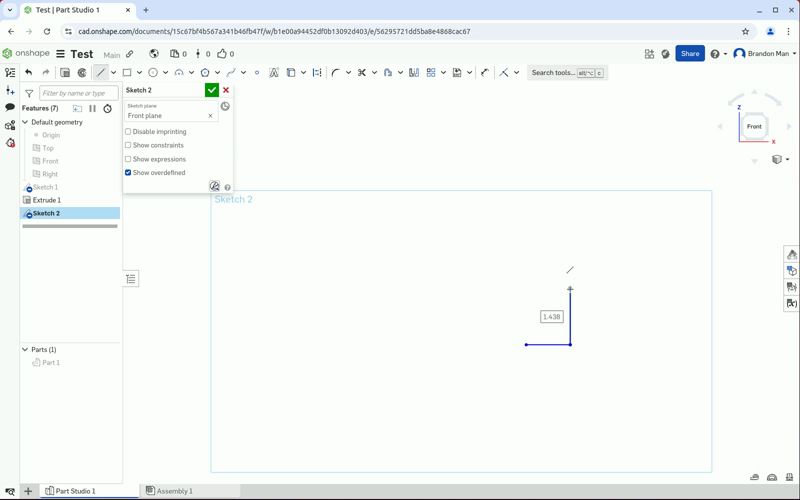
scroll(-6)
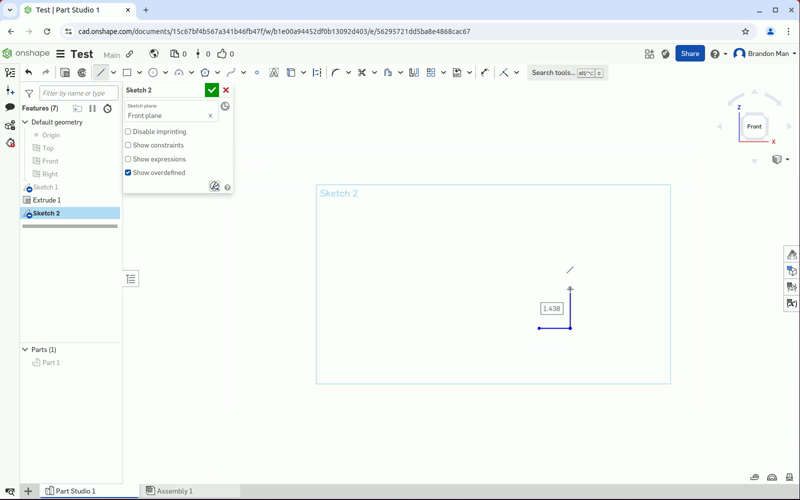
scroll(-6)
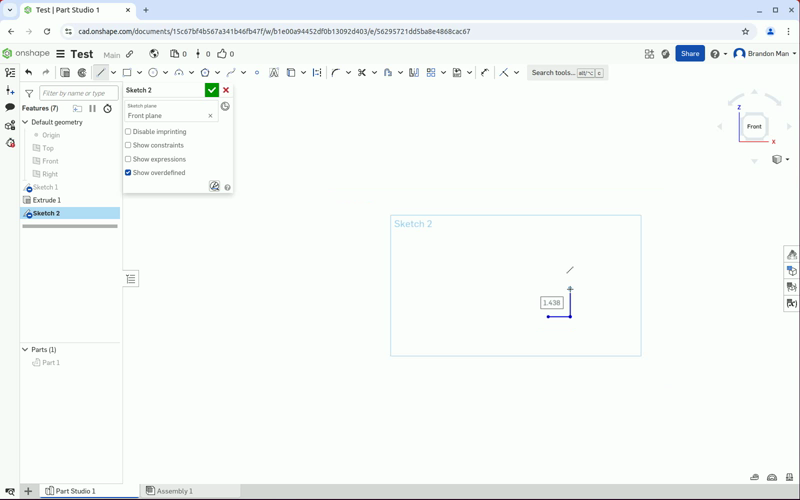
scroll(-6)
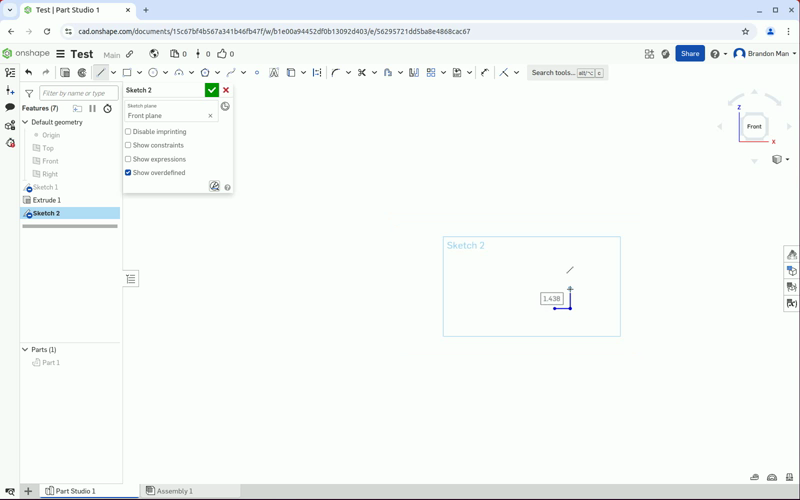
scroll(-6)
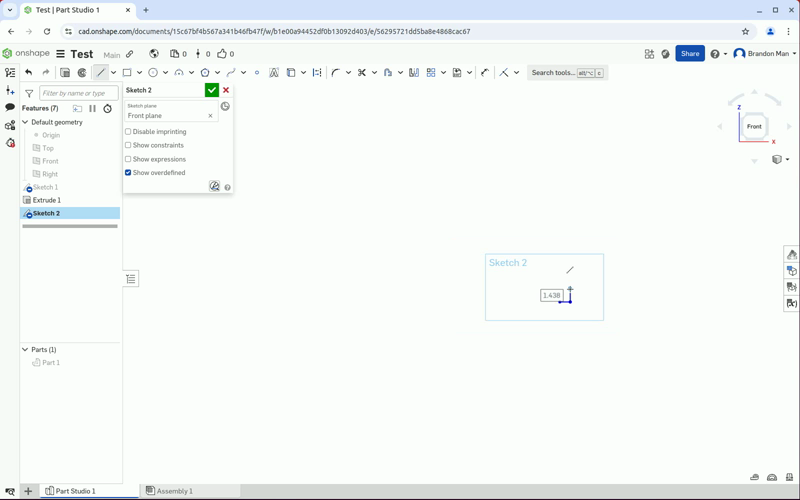
scroll(-6)
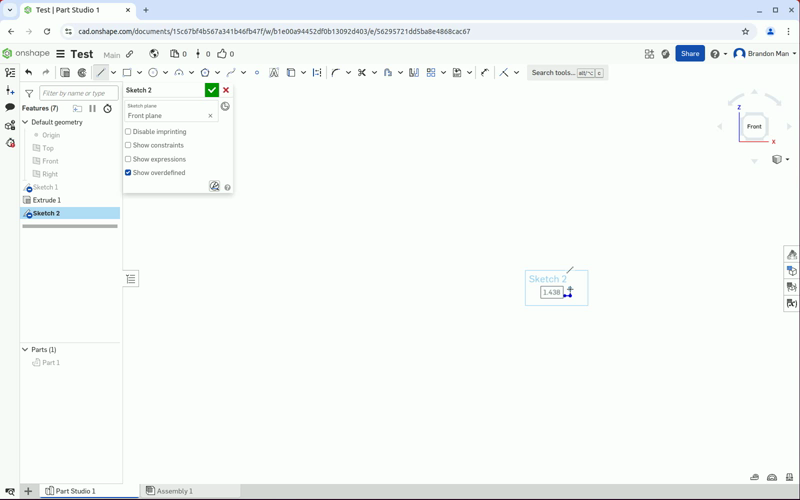
key_up(shift)
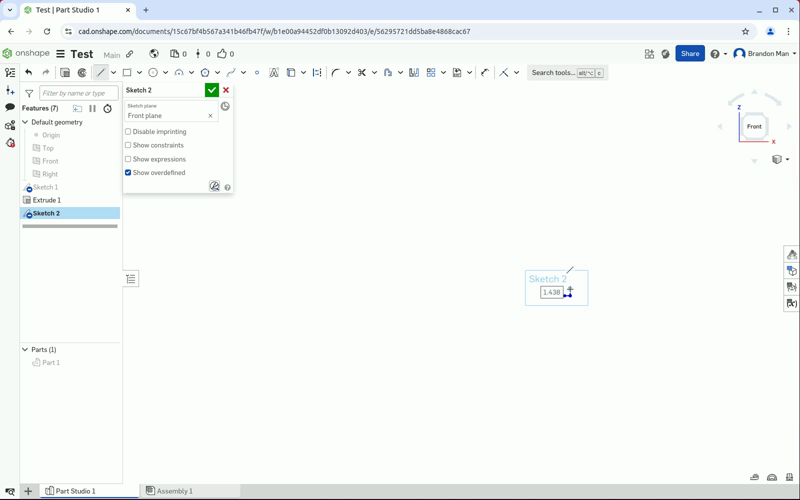
key_down(shift)
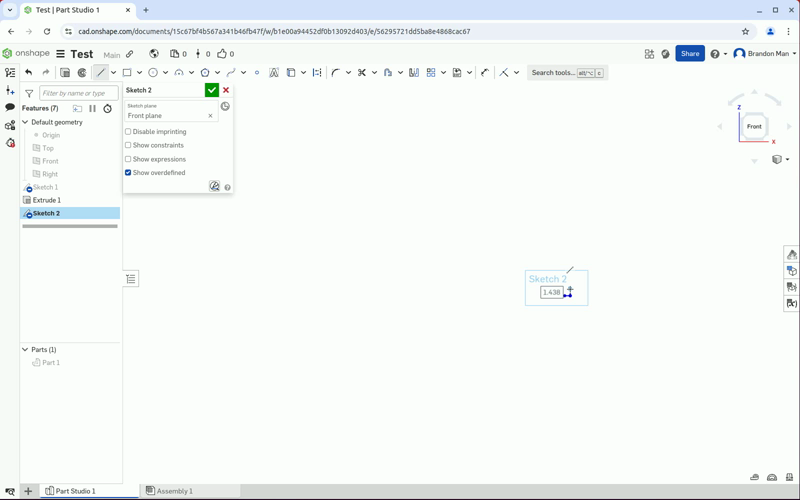
mouse_move(589, 288)
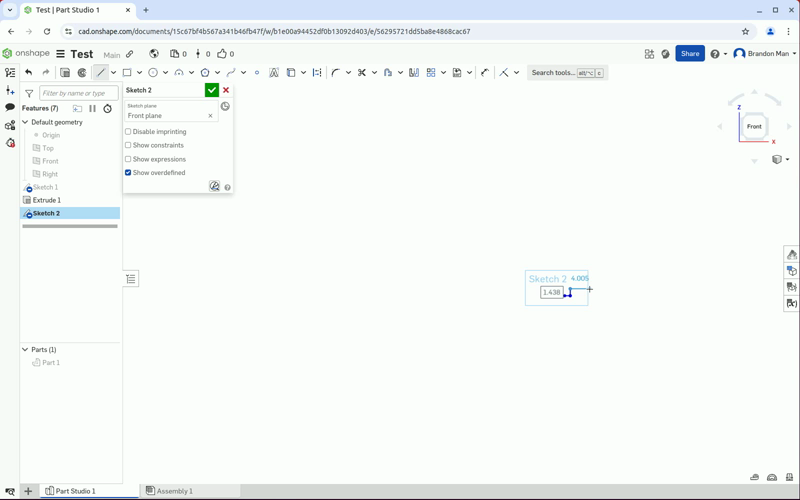
mouse_move(564, 288)
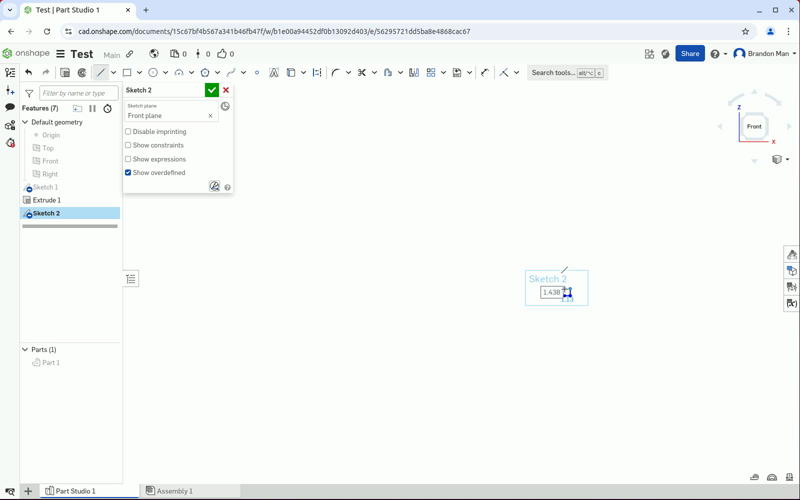
scroll(6)
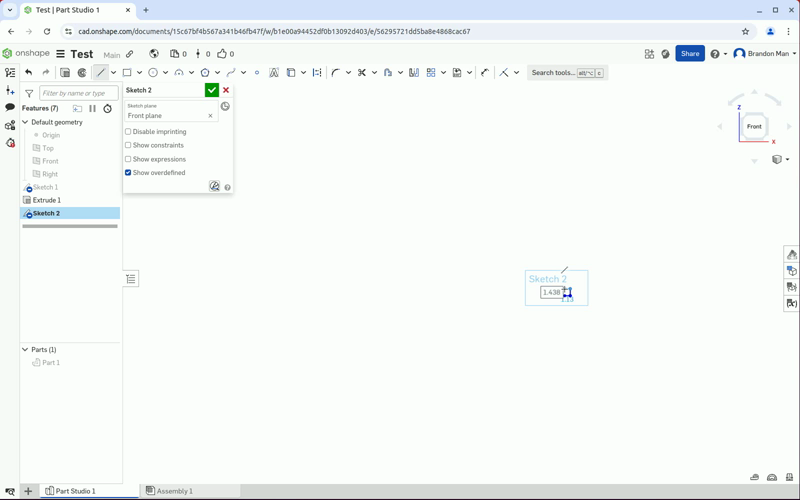
scroll(6)
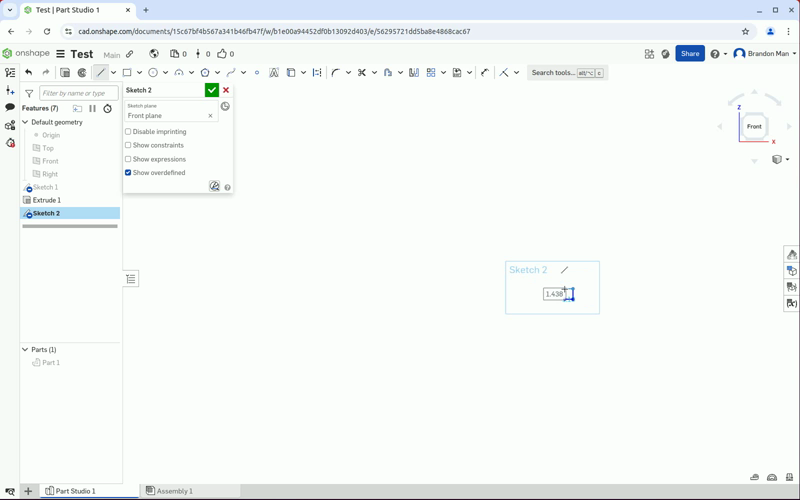
scroll(6)
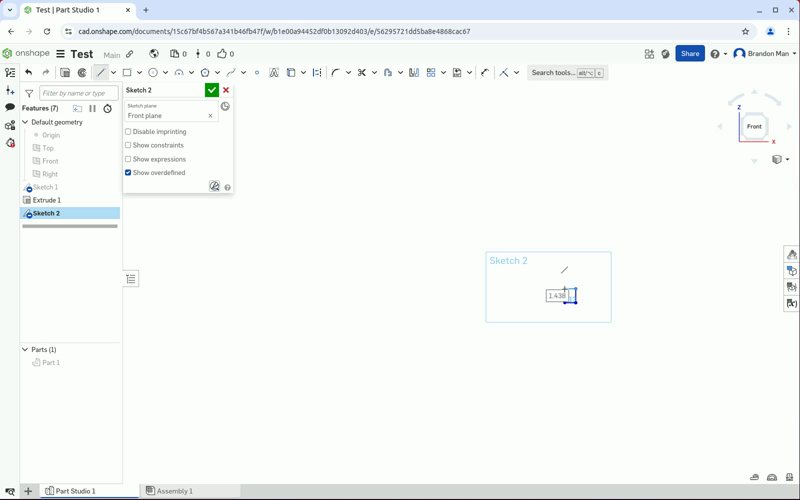
scroll(6)
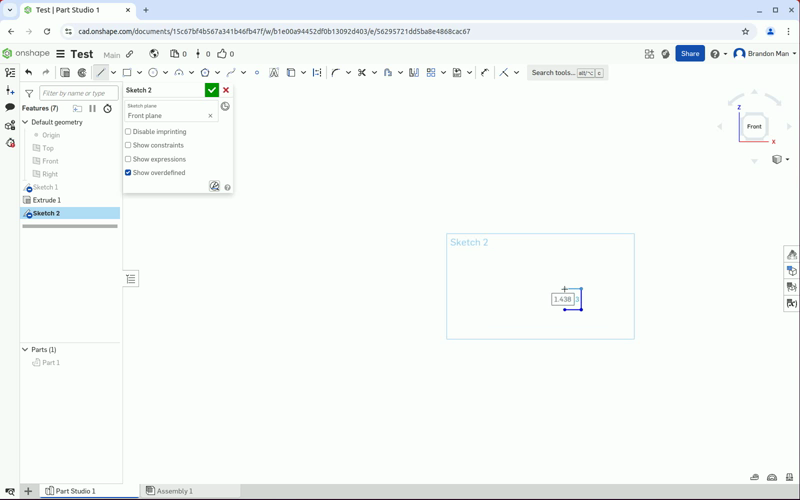
scroll(6)
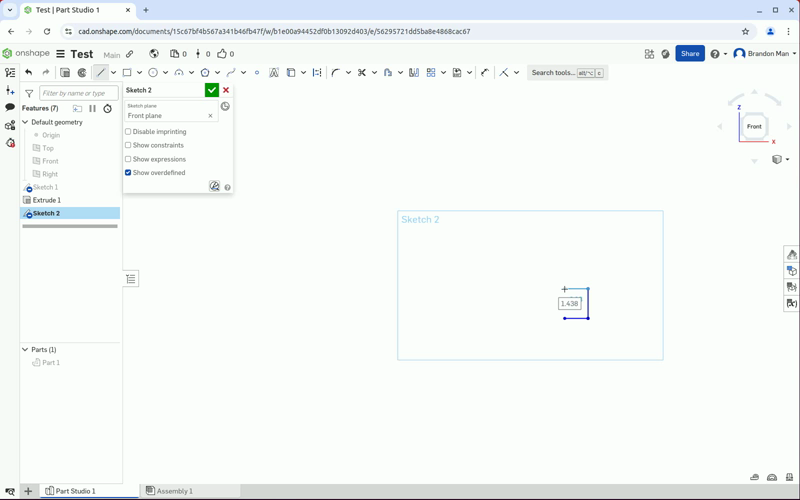
scroll(6)
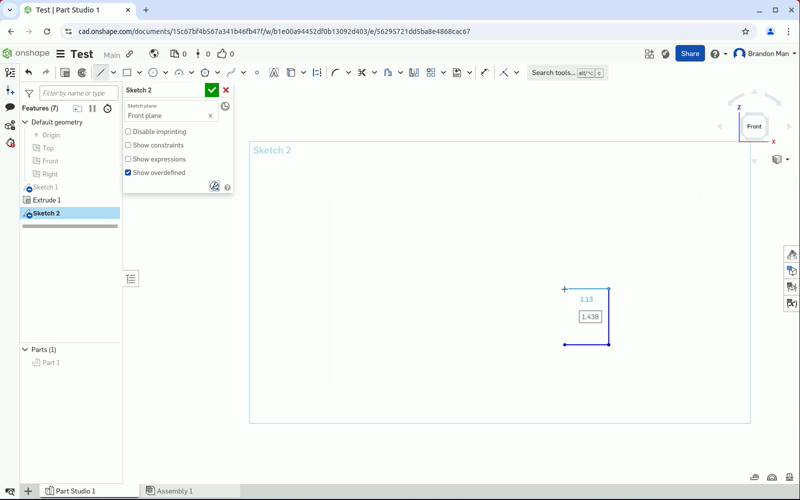
scroll(6)
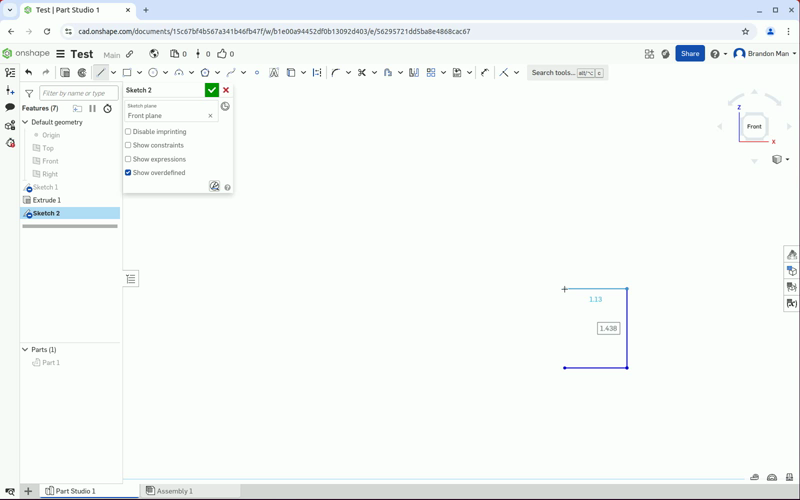
click(564, 288)
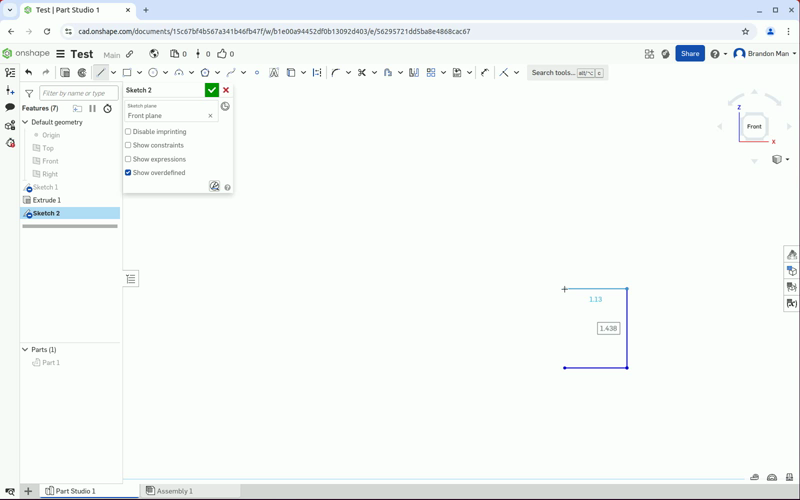
scroll(-6)
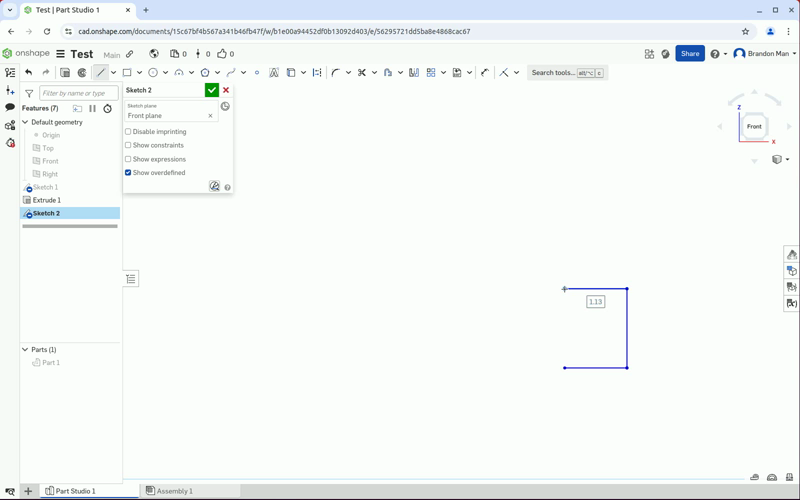
scroll(-6)
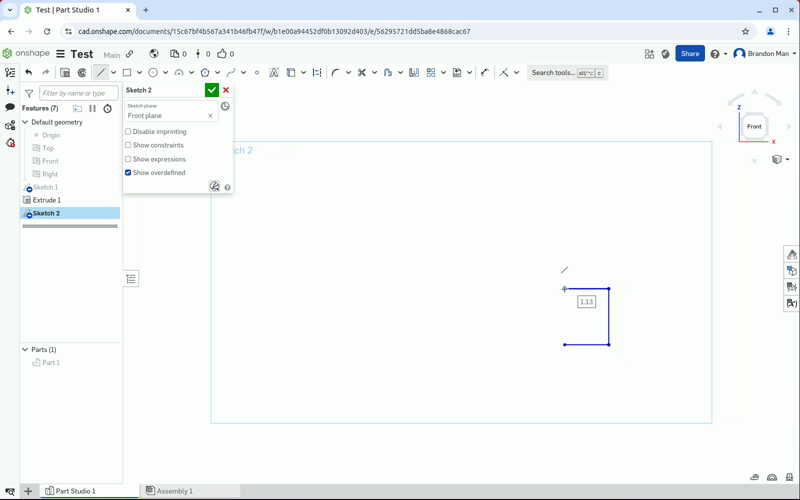
scroll(-6)
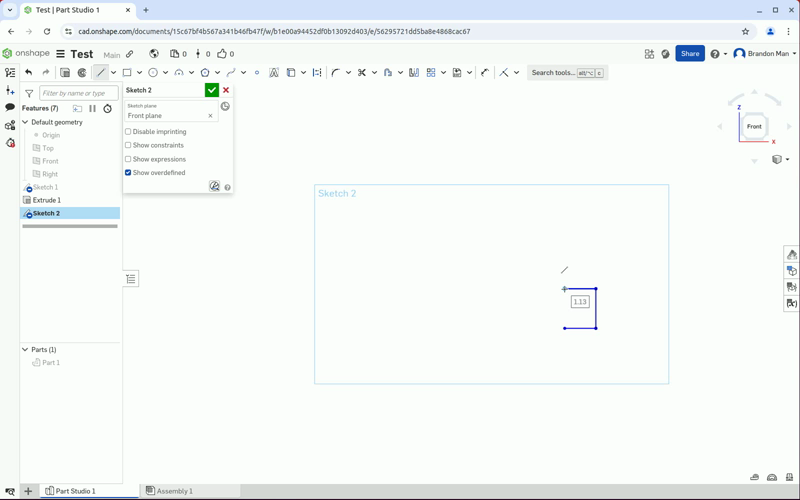
scroll(-6)
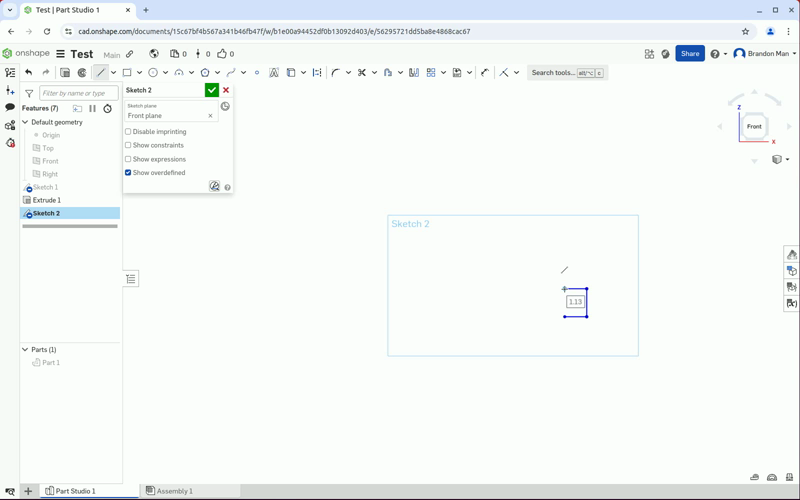
scroll(-6)
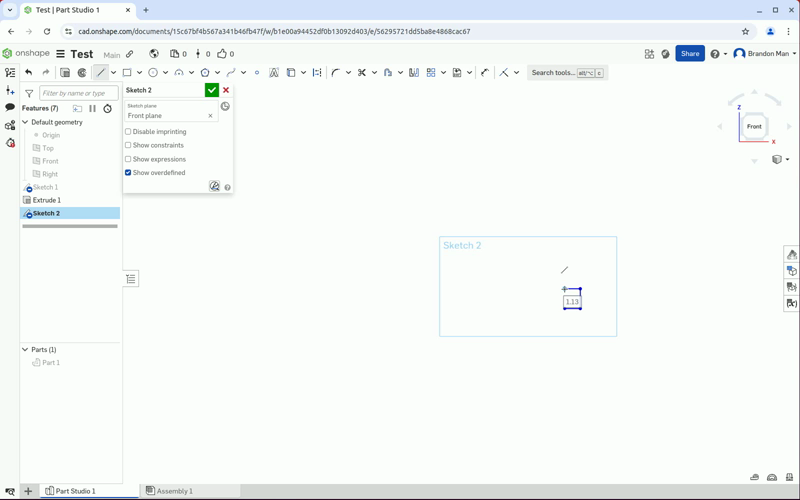
scroll(-6)
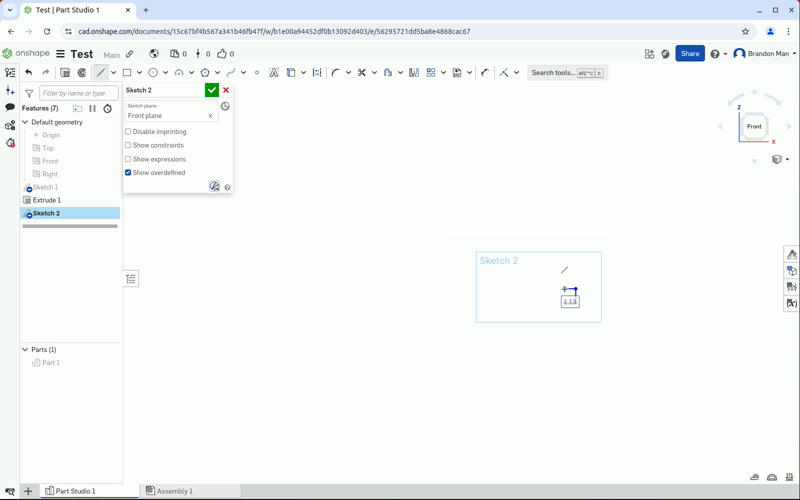
scroll(-6)
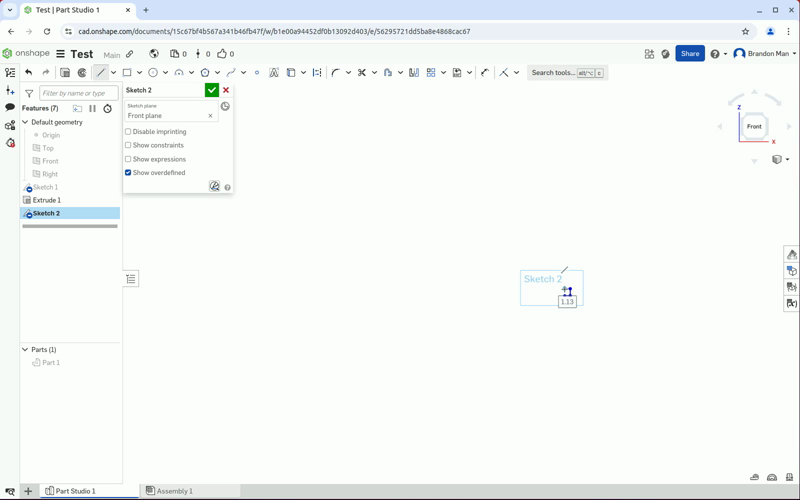
key_up(shift)
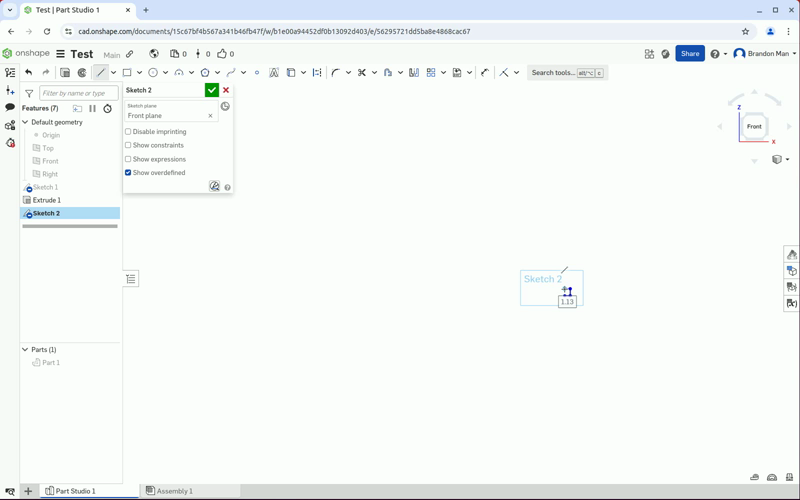
mouse_move(589, 288)
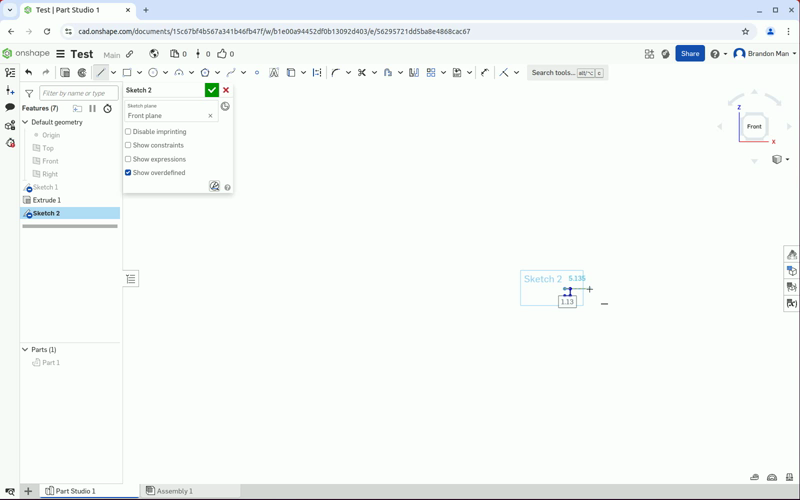
key_down(shift)
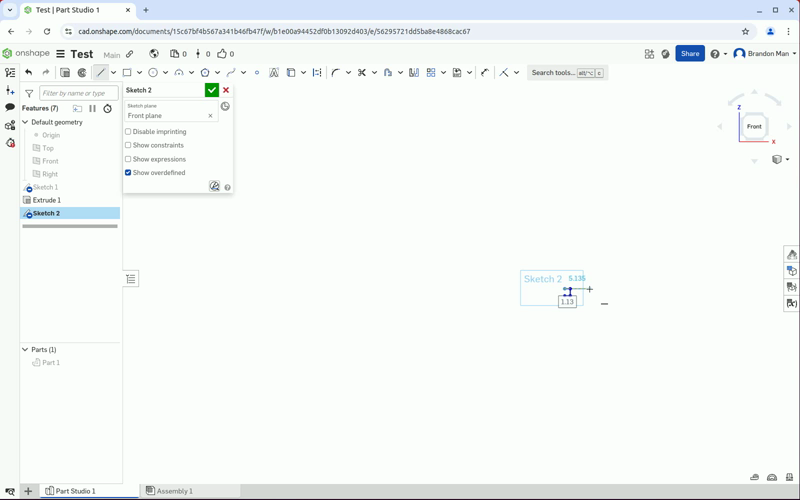
mouse_move(564, 295)
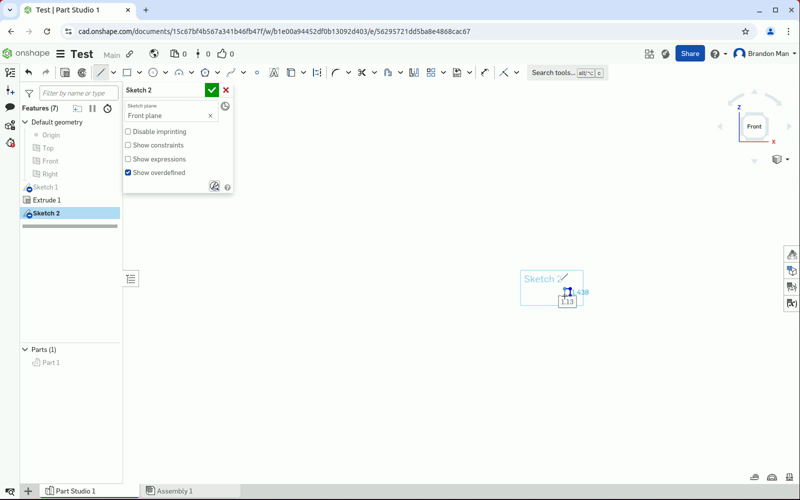
scroll(6)
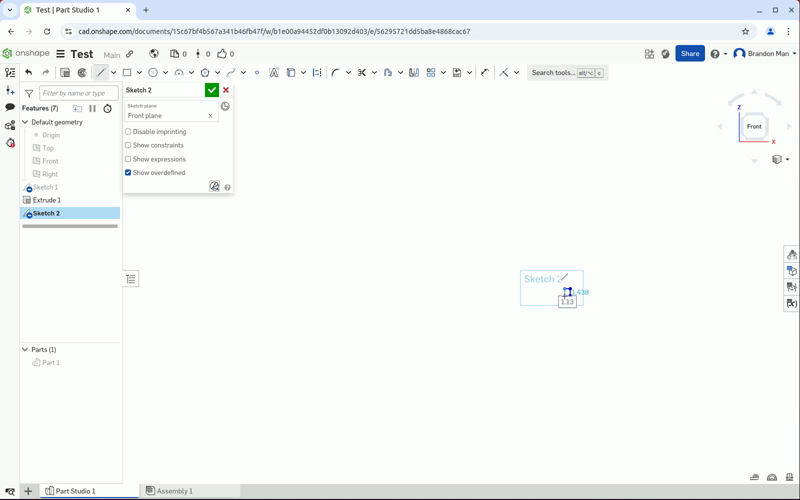
scroll(6)
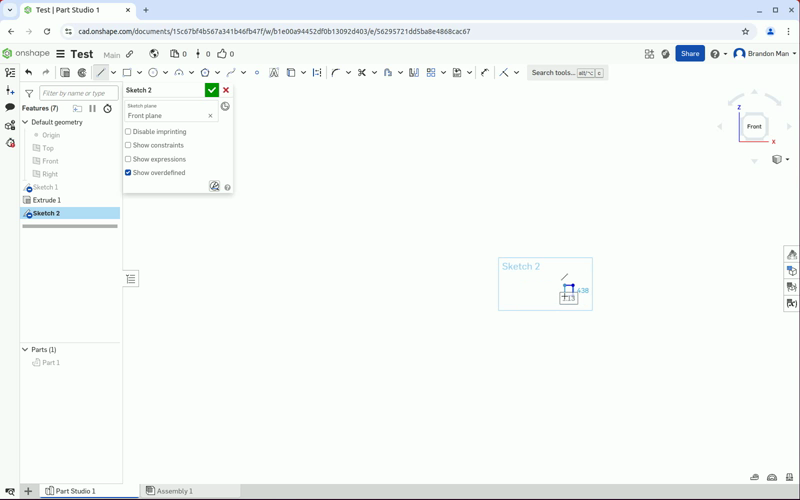
scroll(6)
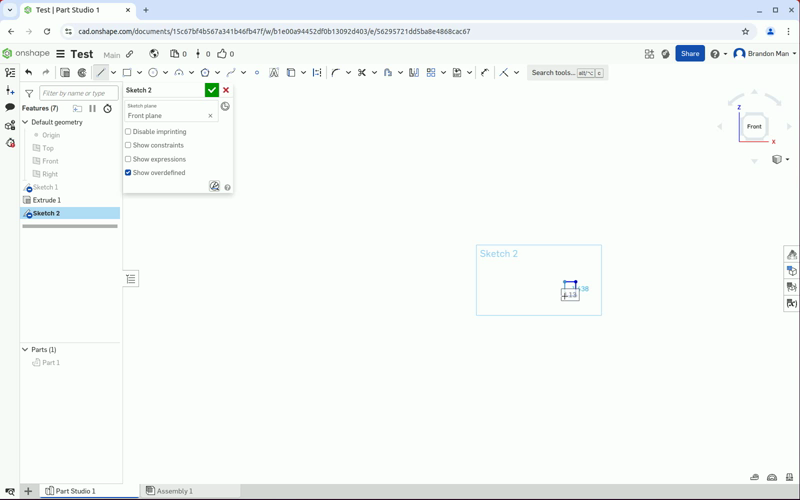
scroll(6)
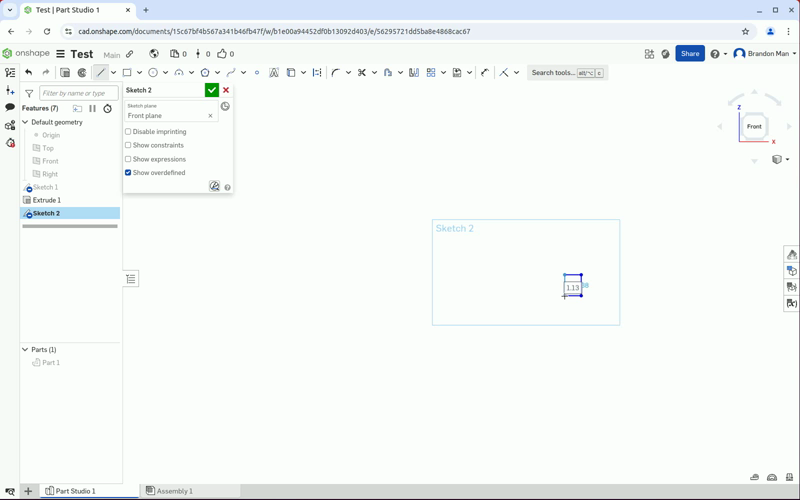
scroll(6)
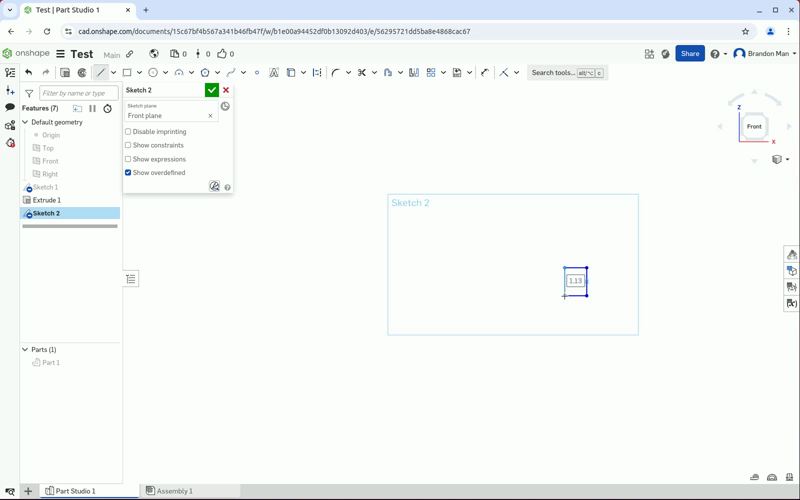
scroll(6)
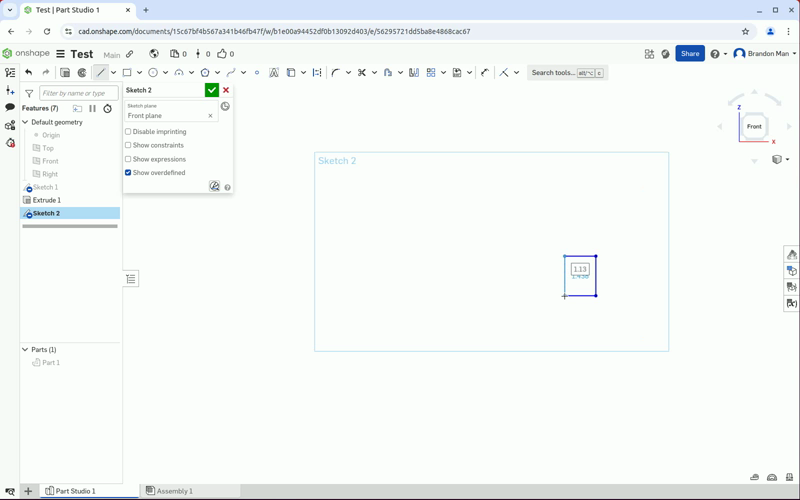
scroll(6)
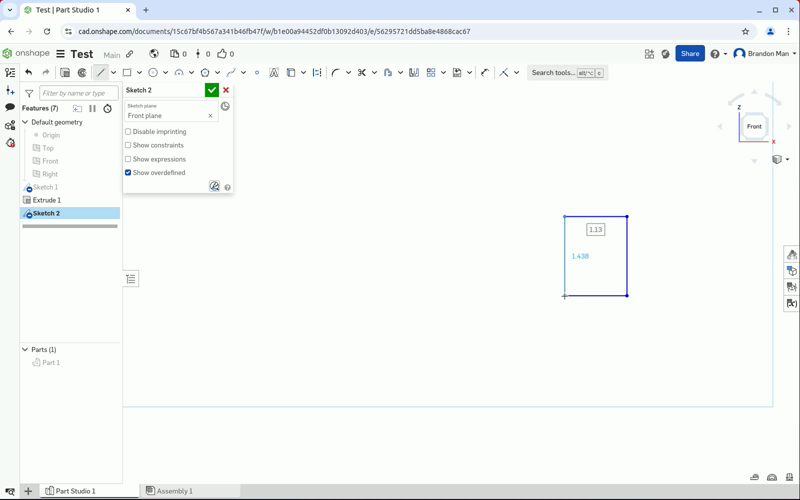
key_up(shift)
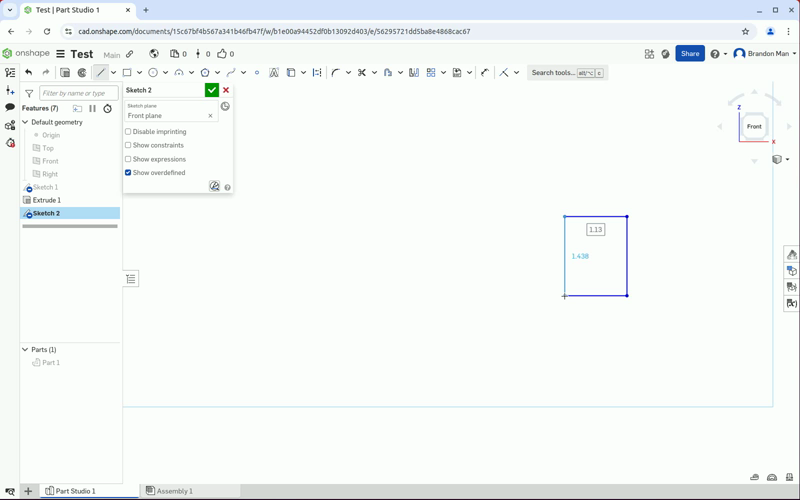
click(564, 295)
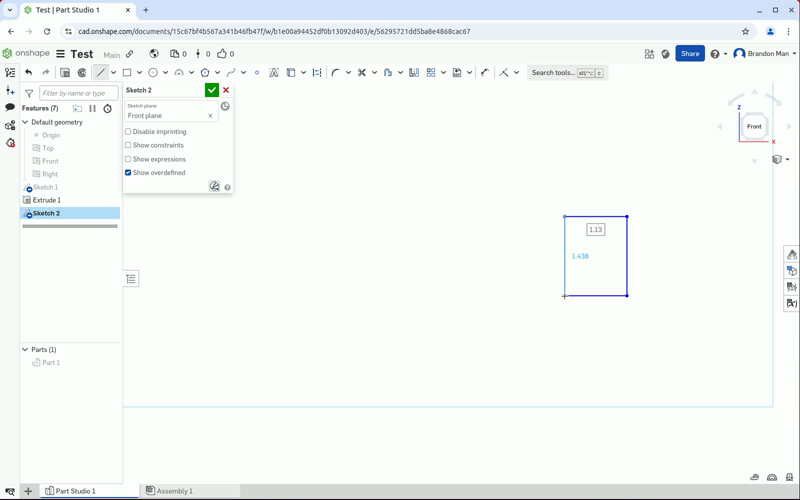
scroll(-6)
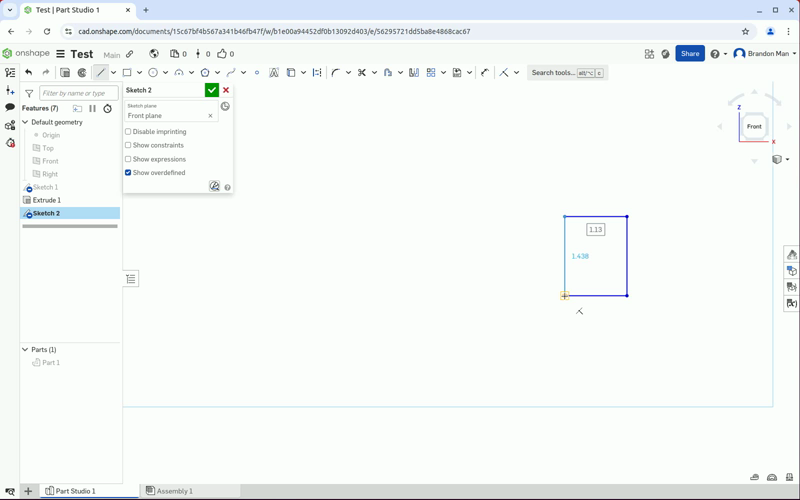
scroll(-6)
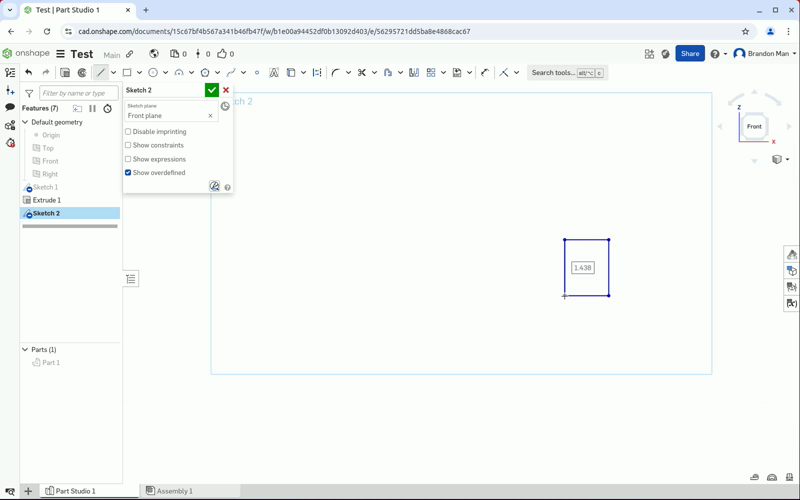
scroll(-6)
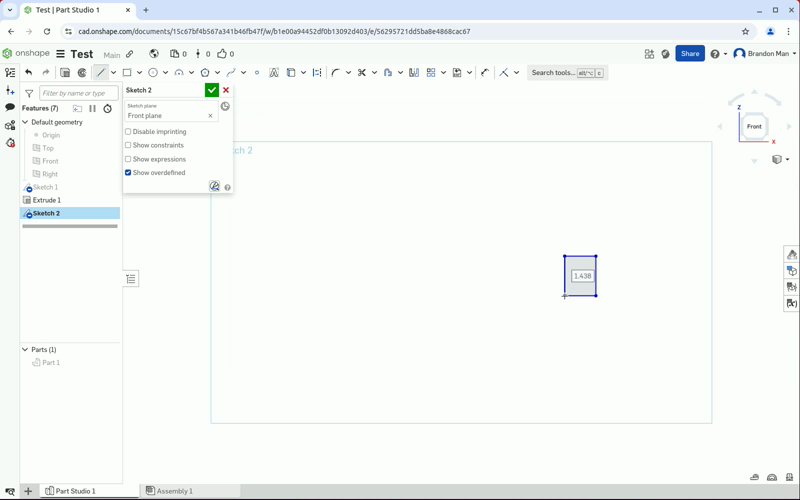
scroll(-6)
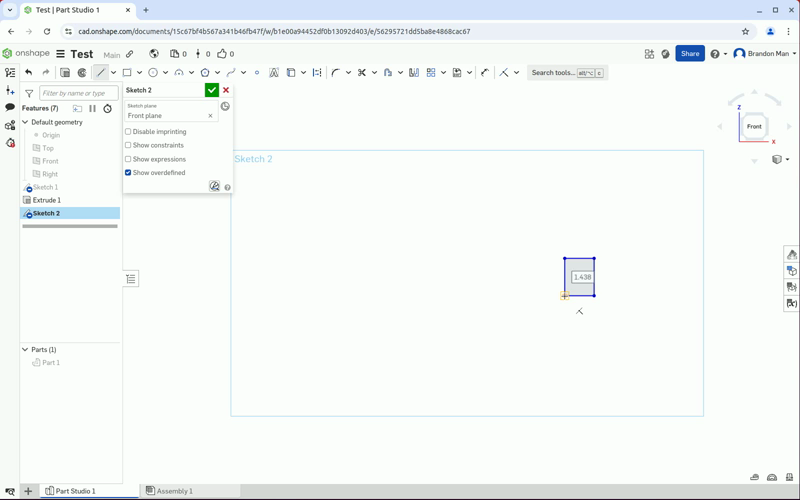
scroll(-6)
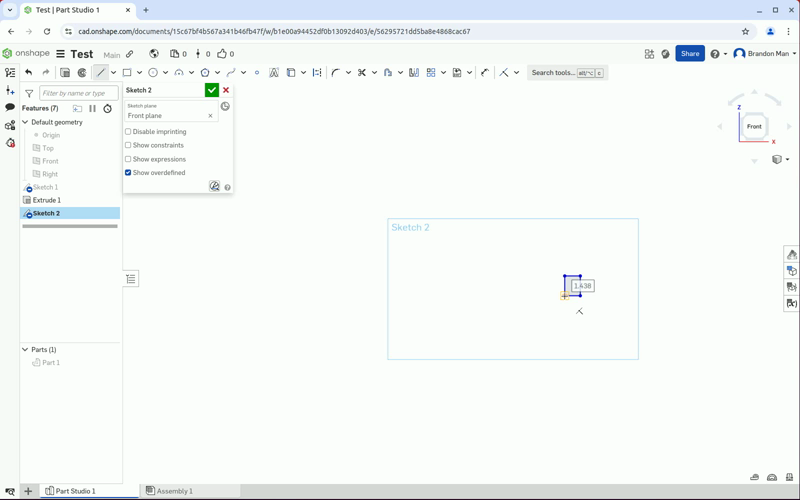
scroll(-6)
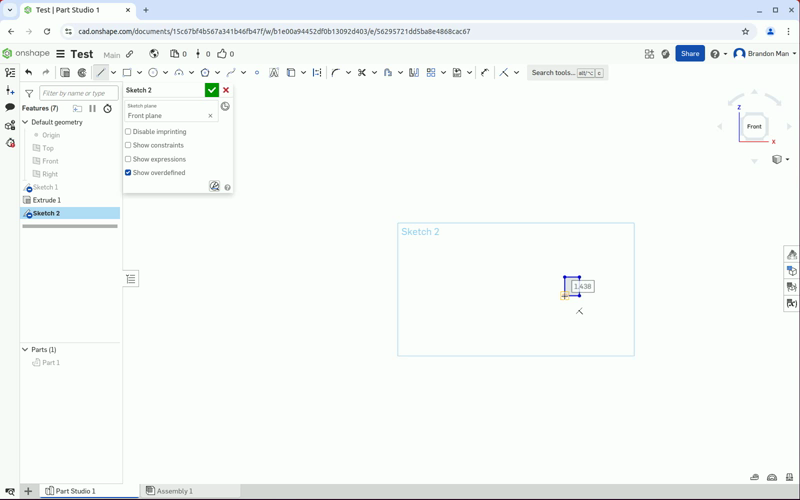
scroll(-6)
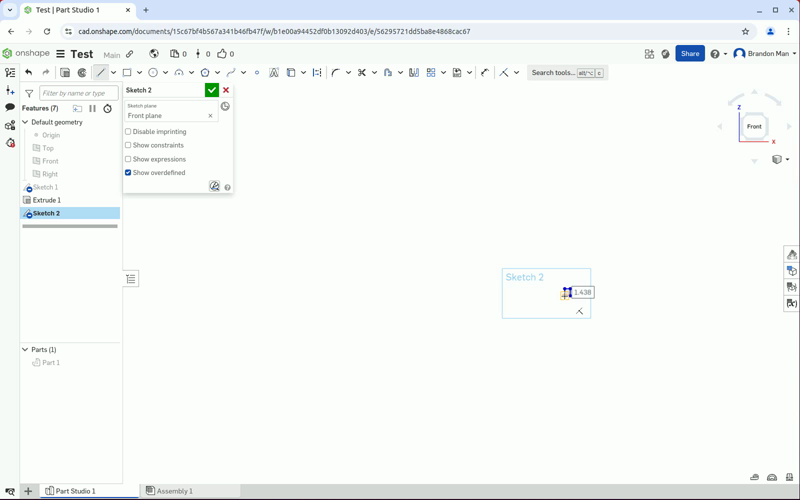
key(esc)
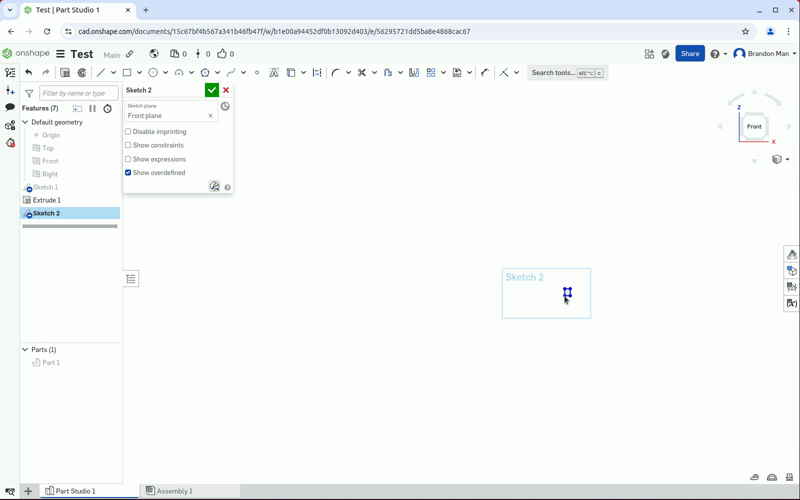
mouse_move(567, 295)
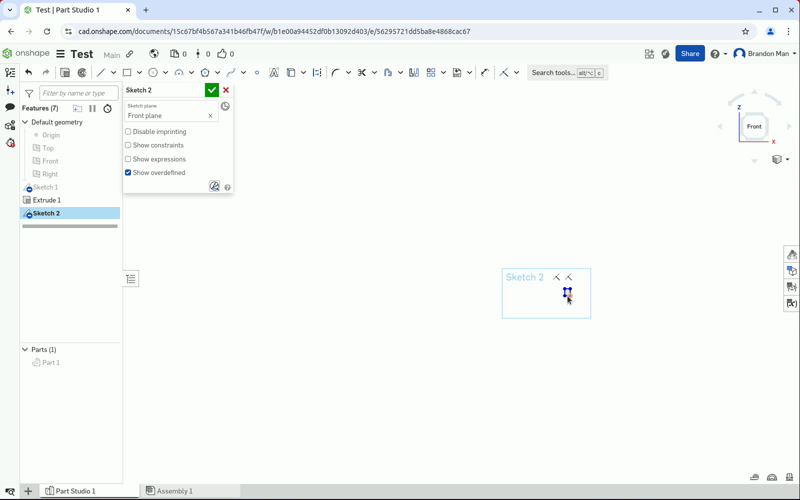
scroll(6)
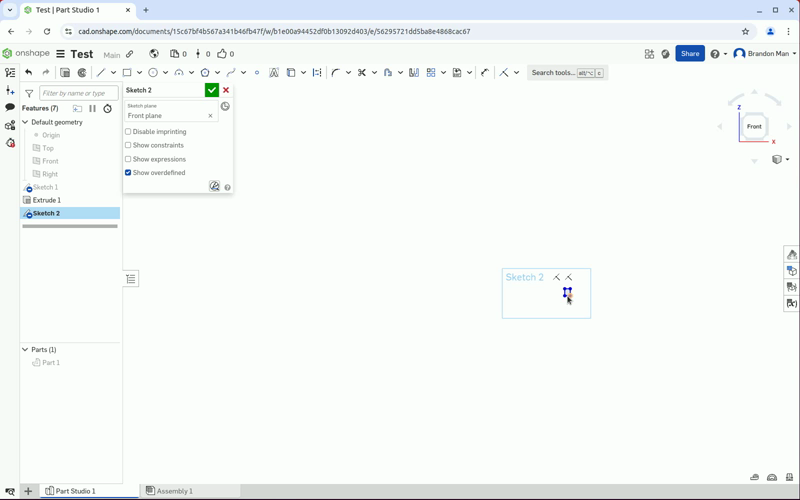
scroll(6)
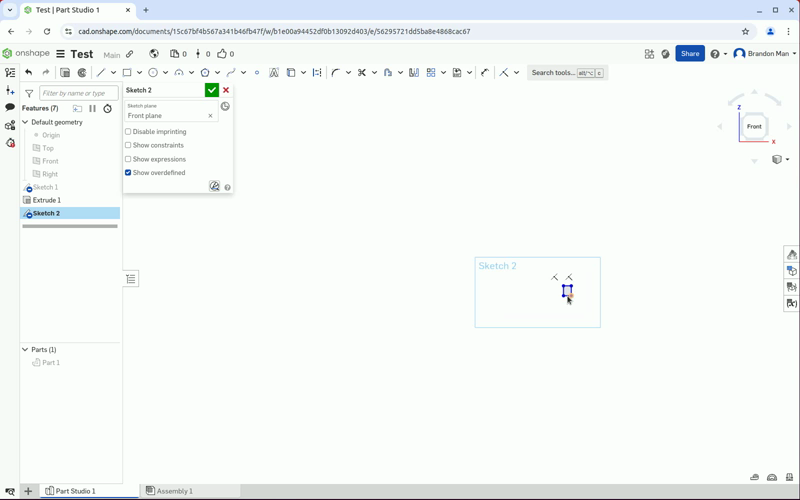
scroll(6)
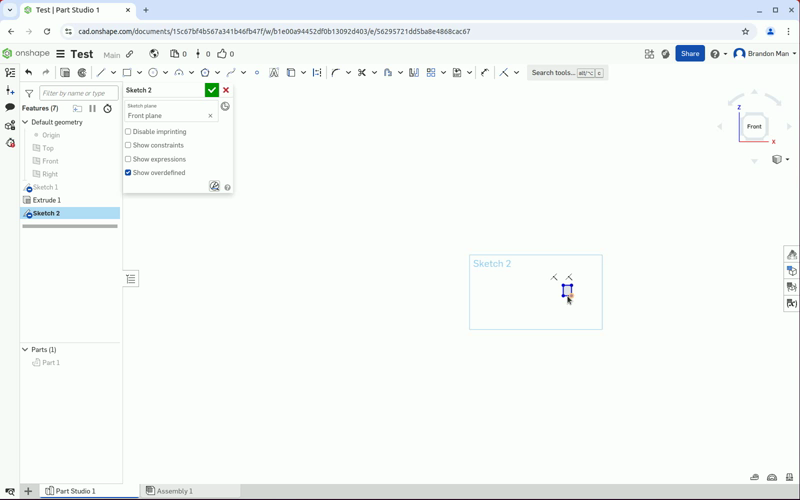
scroll(6)
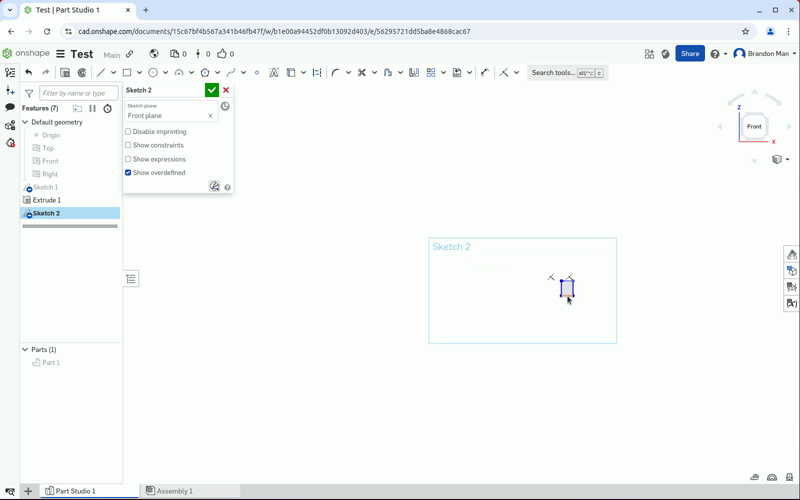
scroll(6)
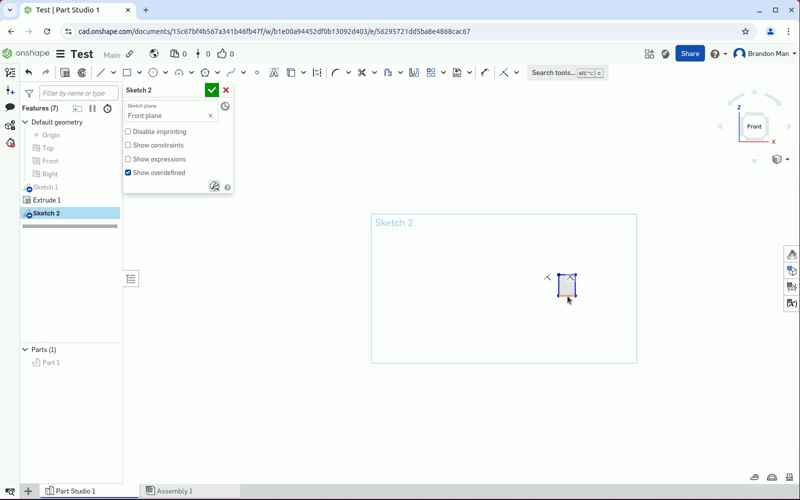
scroll(6)
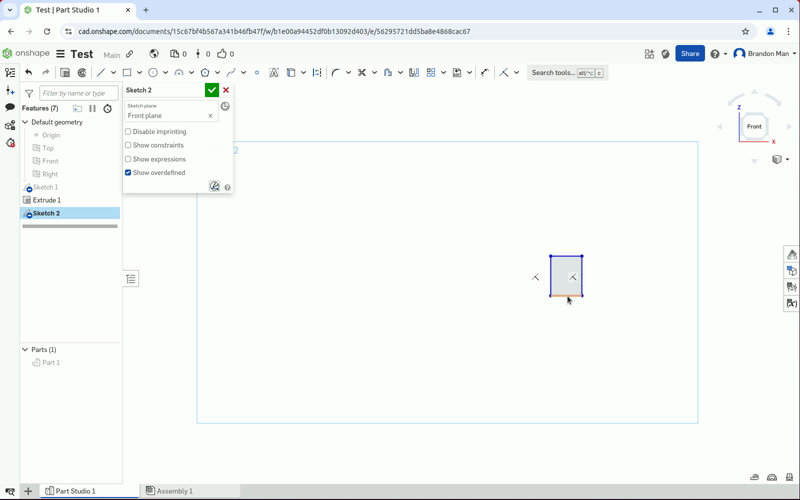
scroll(6)
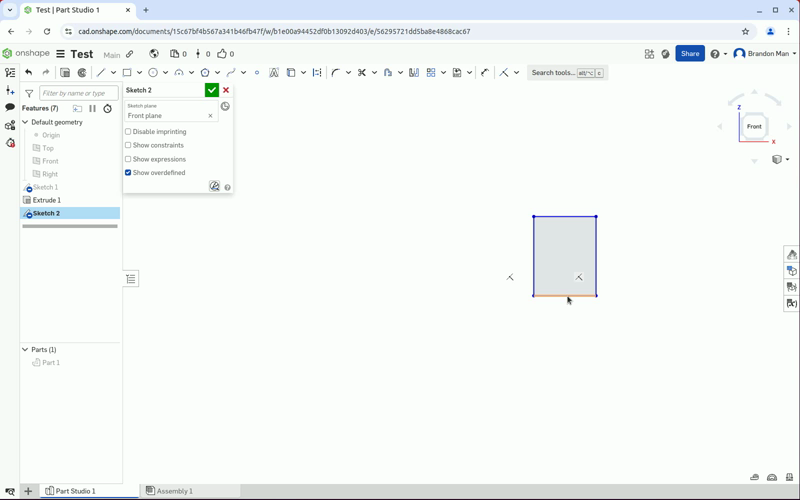
click(567, 295)
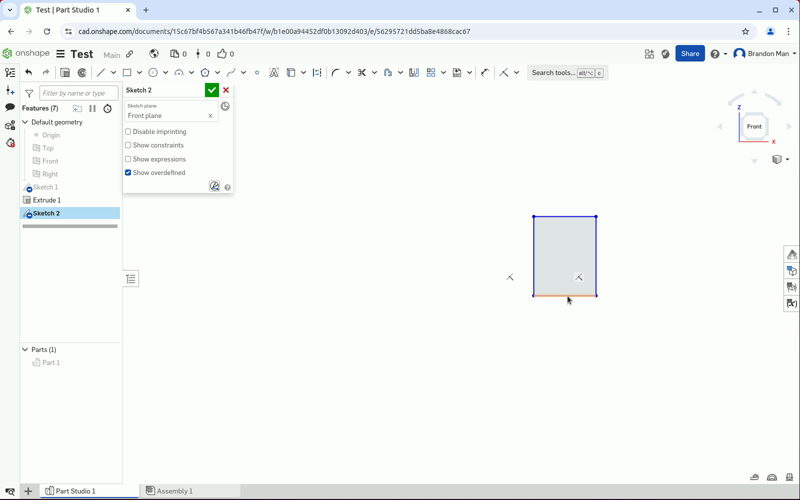
scroll(-6)
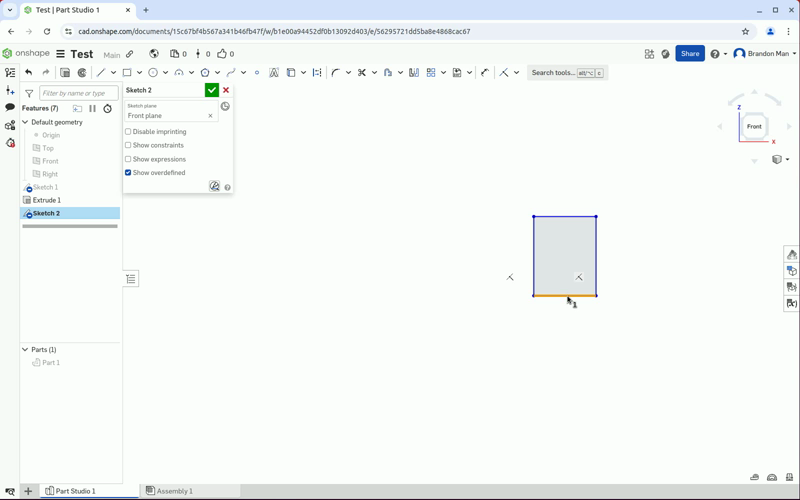
scroll(-6)
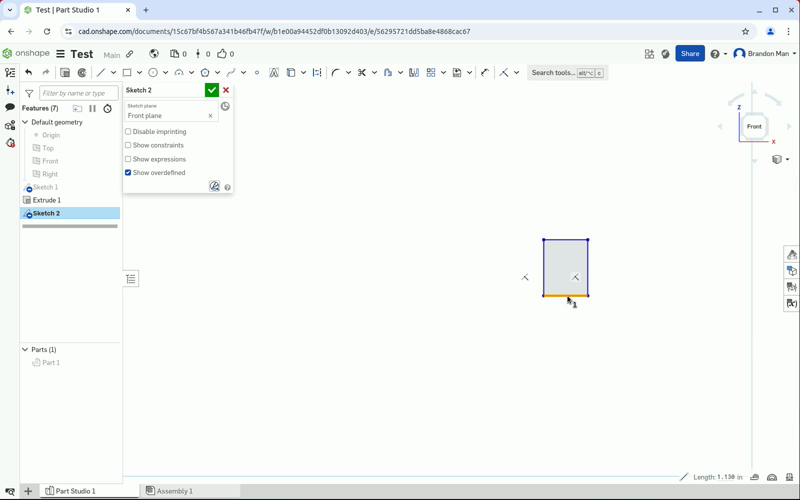
scroll(-6)
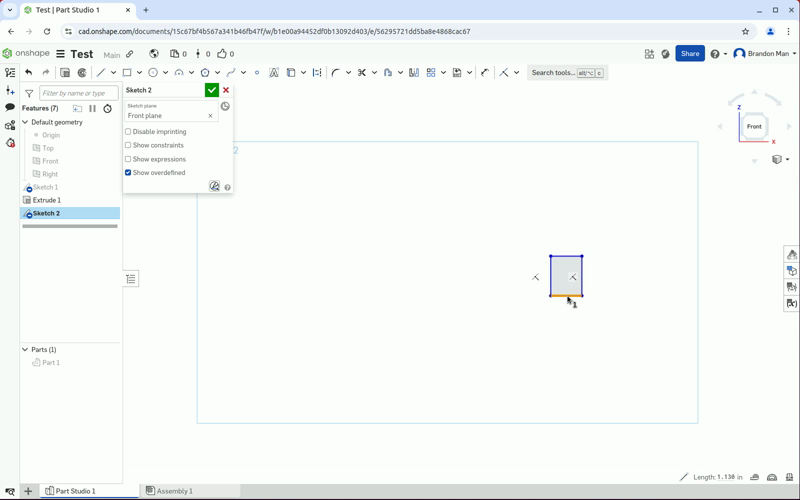
scroll(-6)
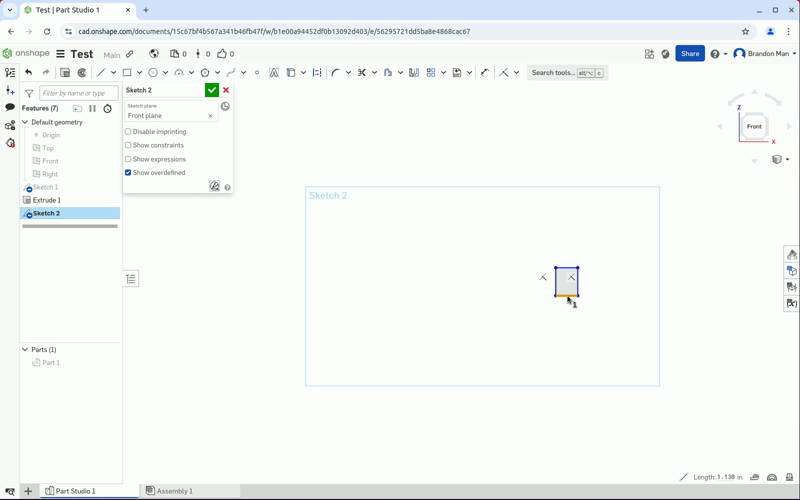
scroll(-6)
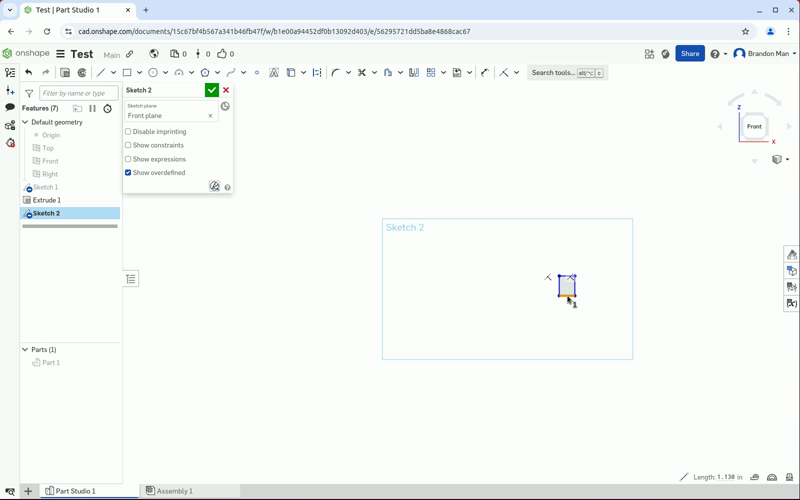
scroll(-6)
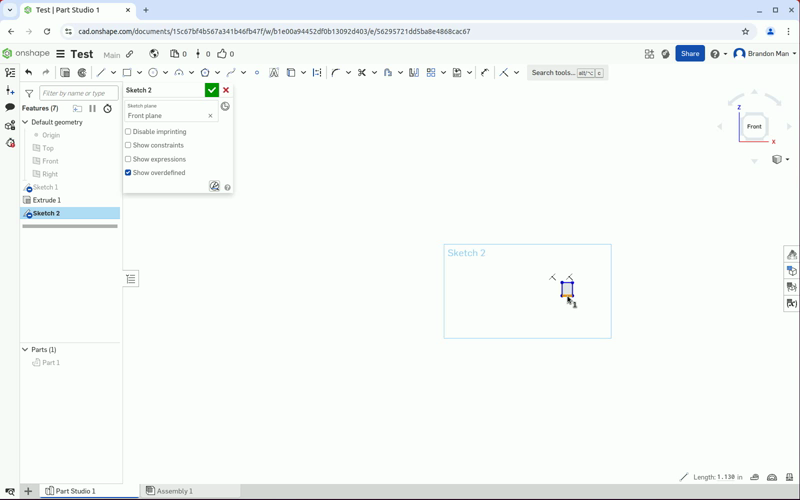
scroll(-6)
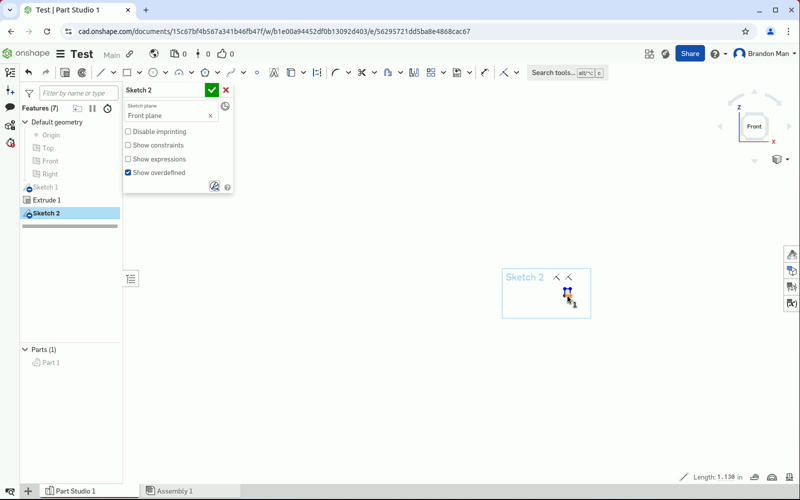
mouse_move(73, 352)
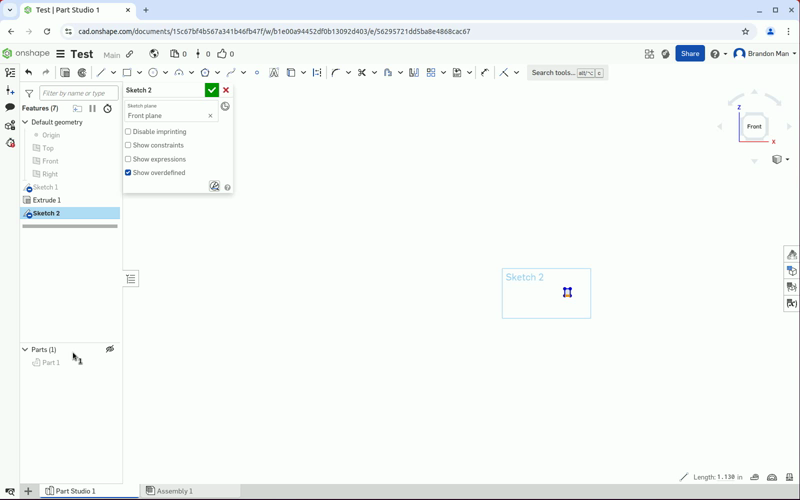
key(shift+y)
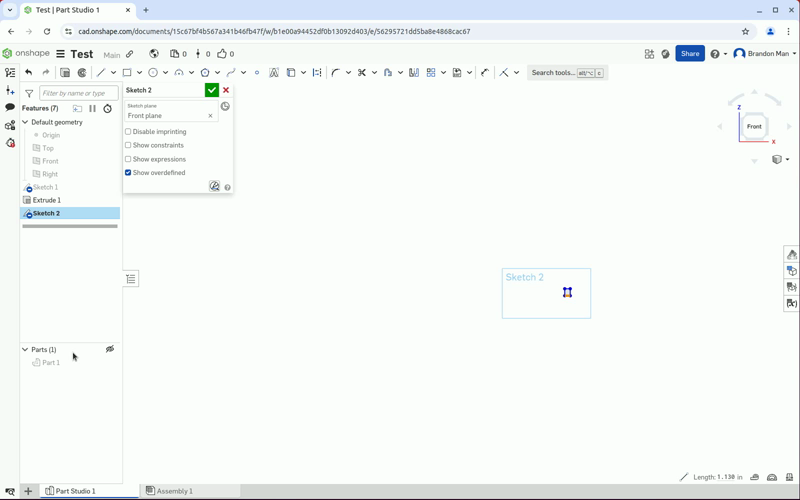
key(shift+e)
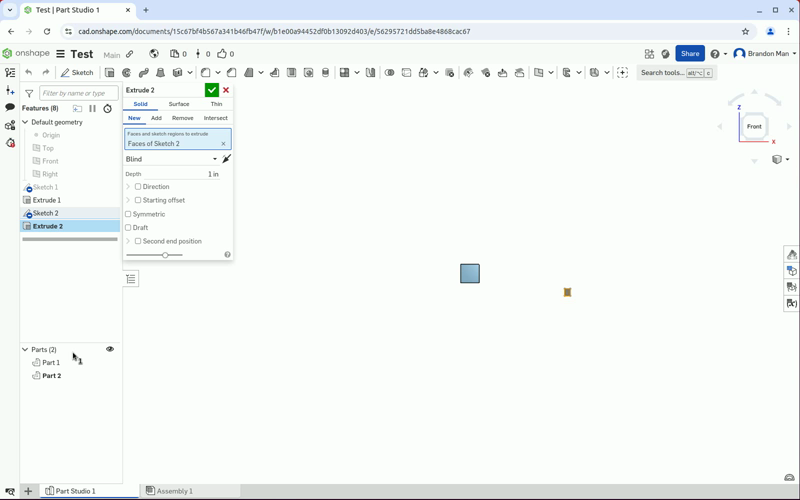
mouse_move(143, 106)
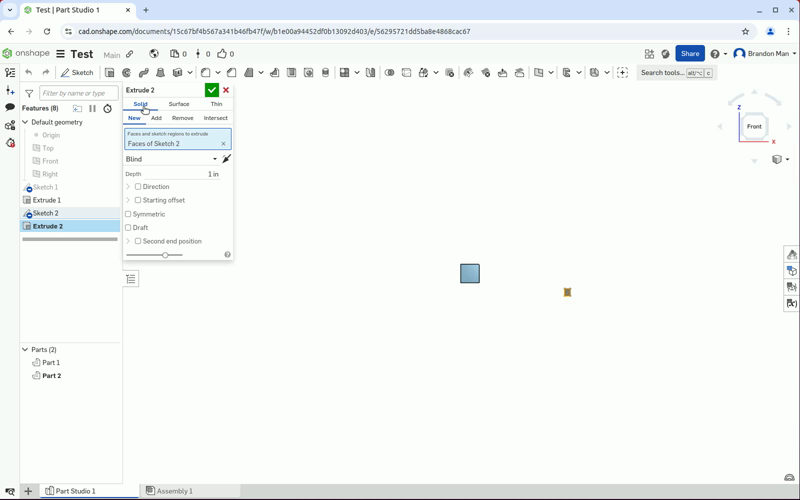
click(143, 106)
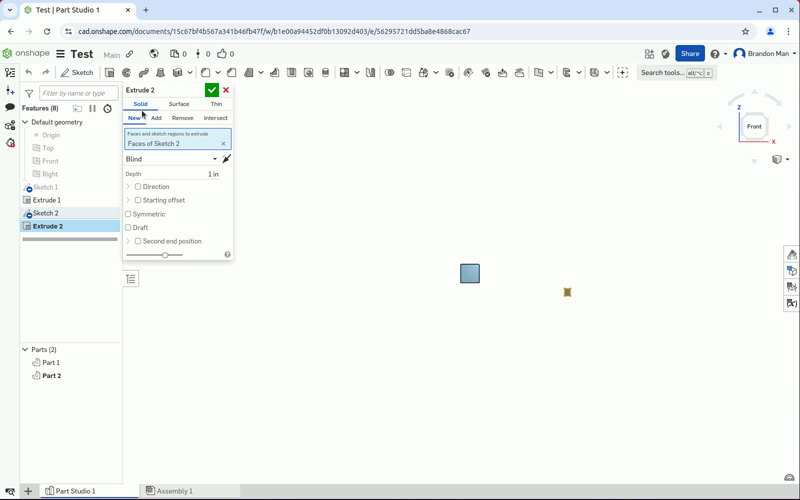
mouse_move(137, 120)
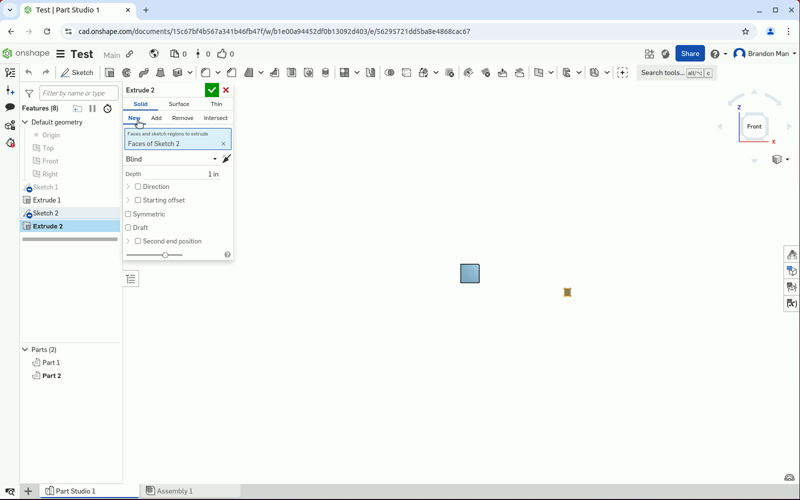
click(137, 120)
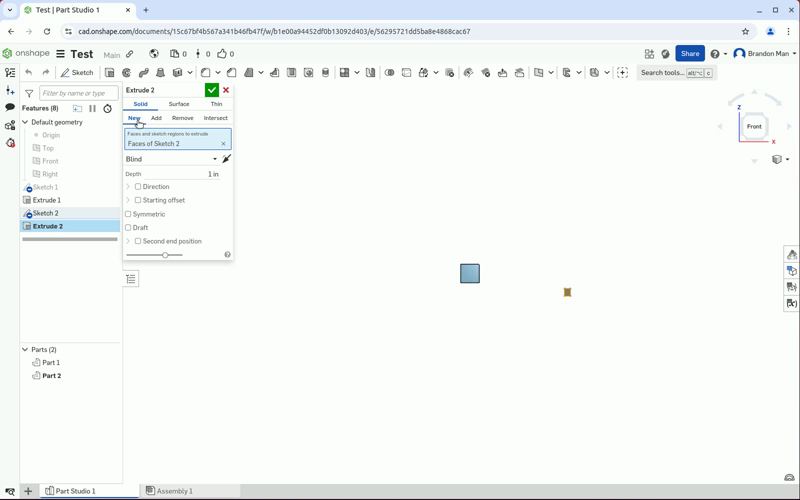
key(tab, 4)
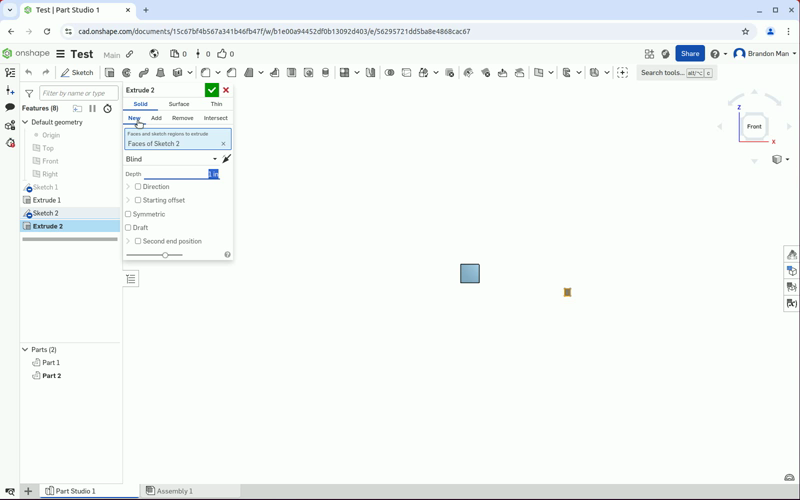
text(3.611)
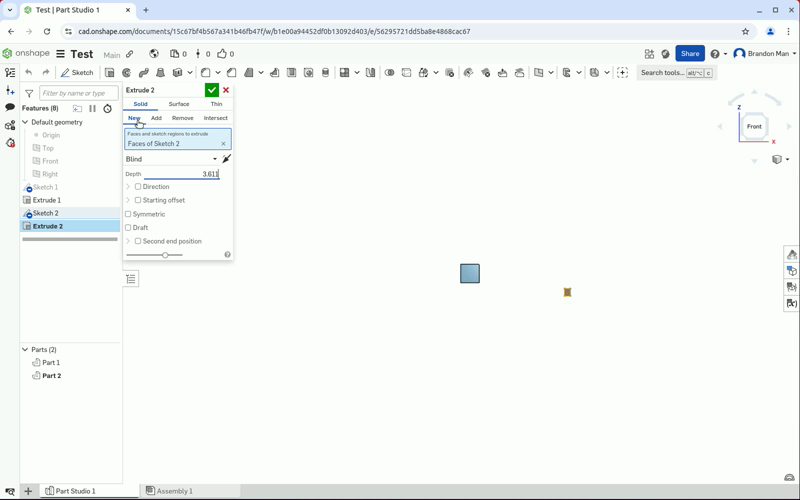
key(enter)
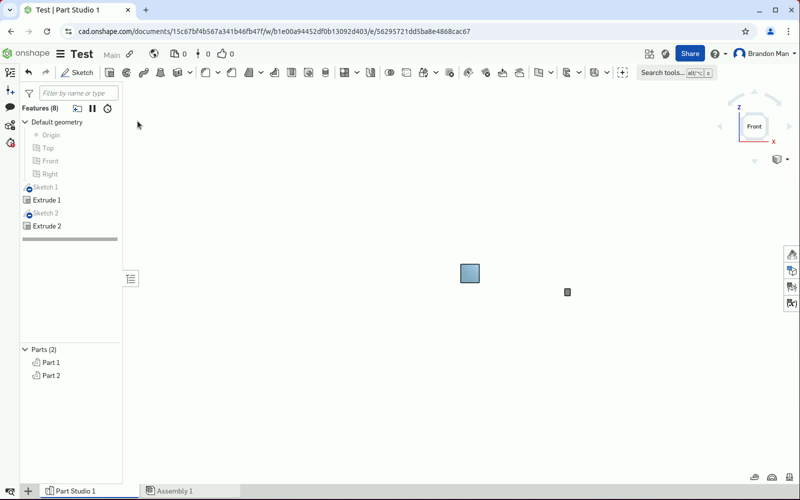
key(shift+h)
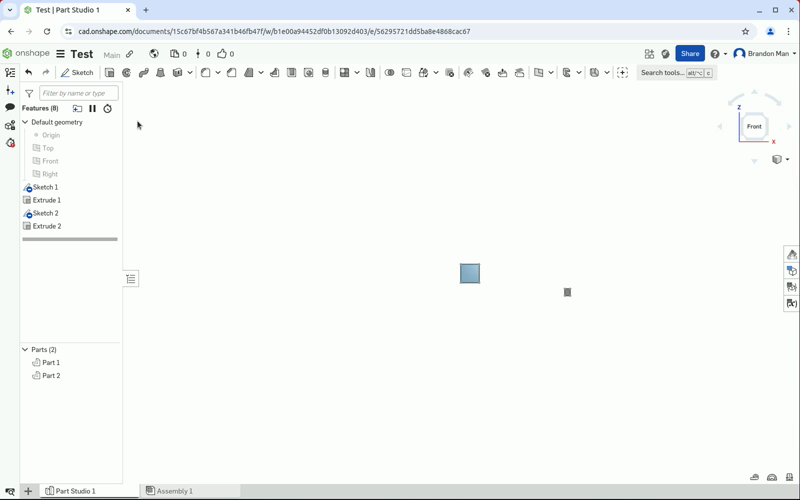
key(shift+h)
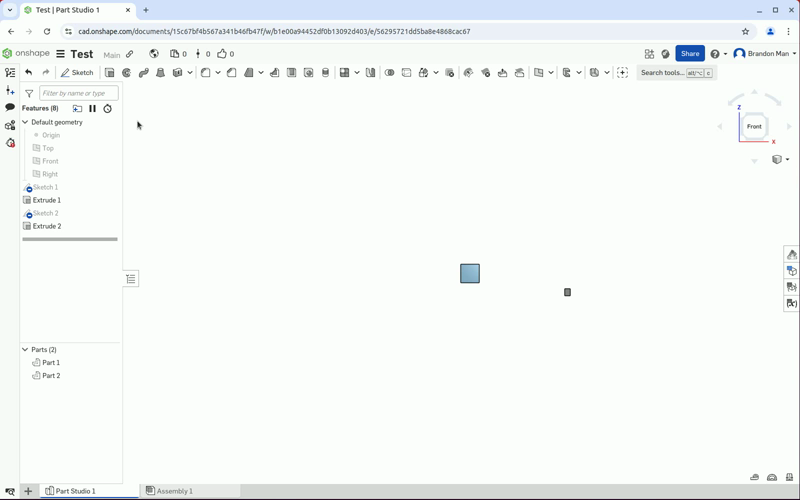
mouse_move(73, 189)
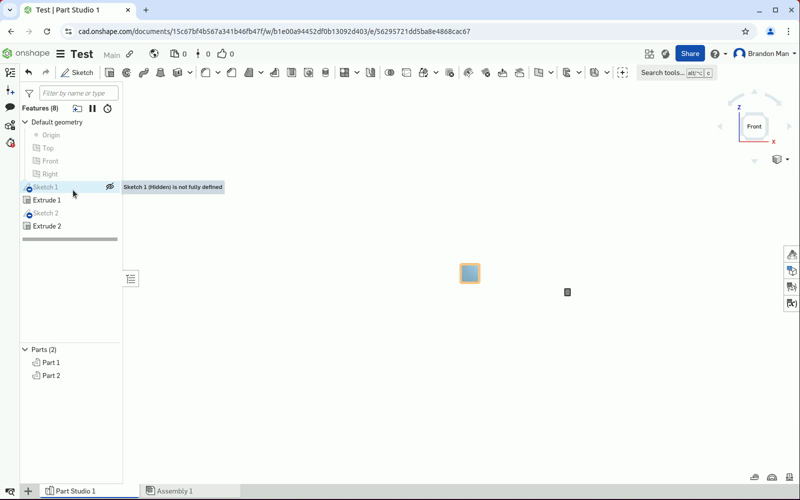
click(73, 189)
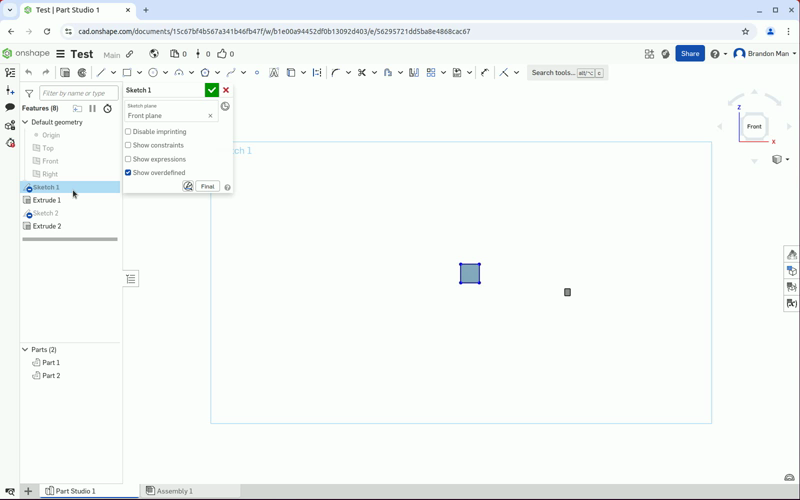
mouse_move(229, 92)
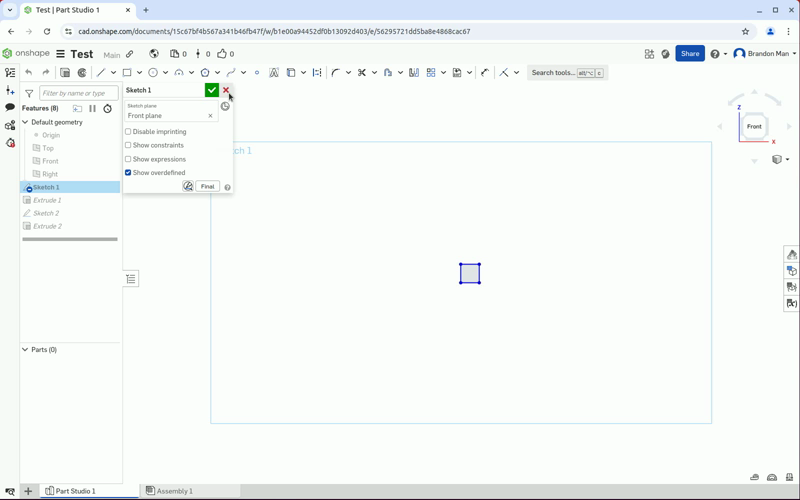
click(229, 92)
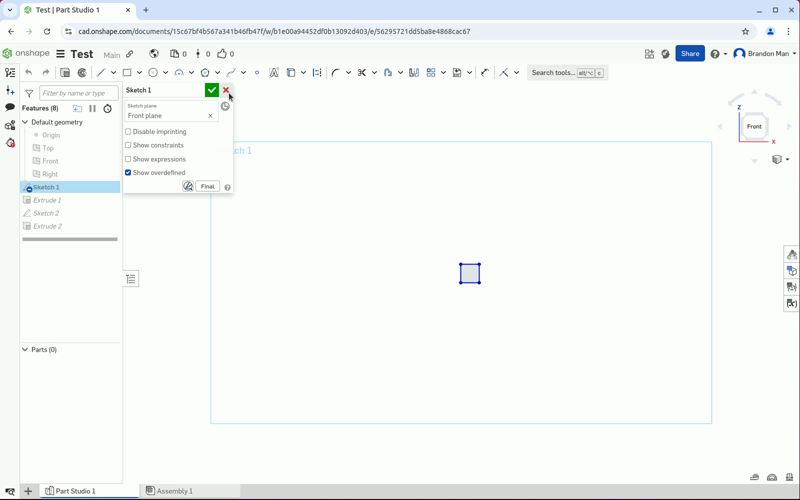
key(shift+s)
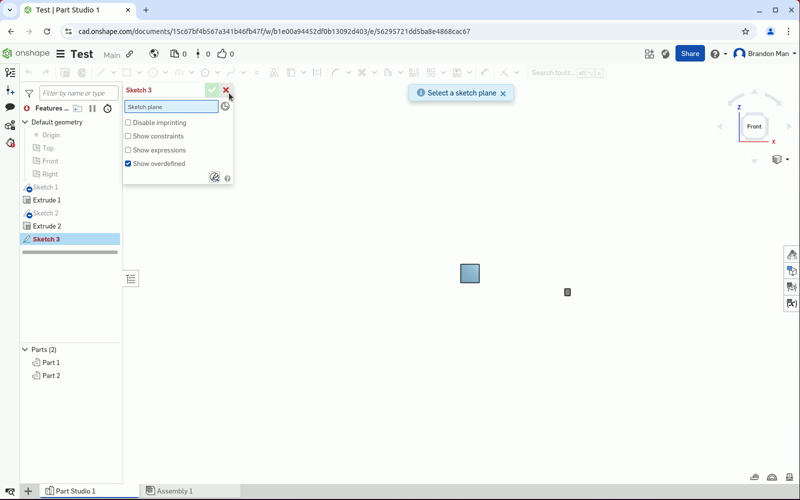
mouse_move(73, 163)
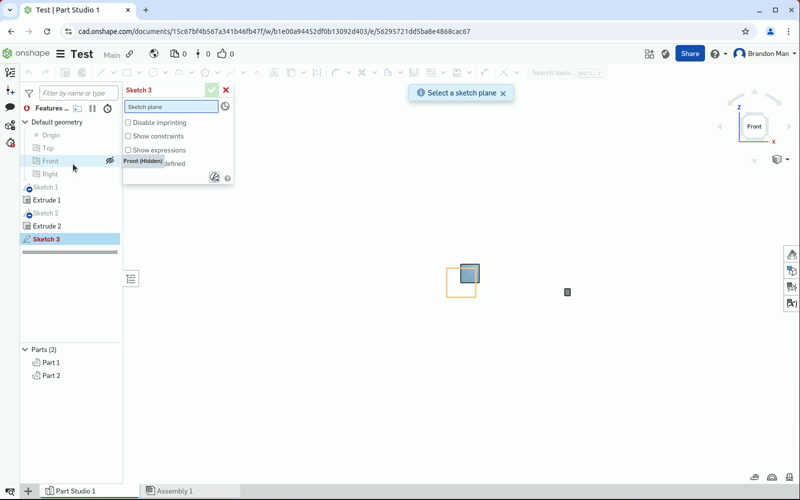
click(73, 163)
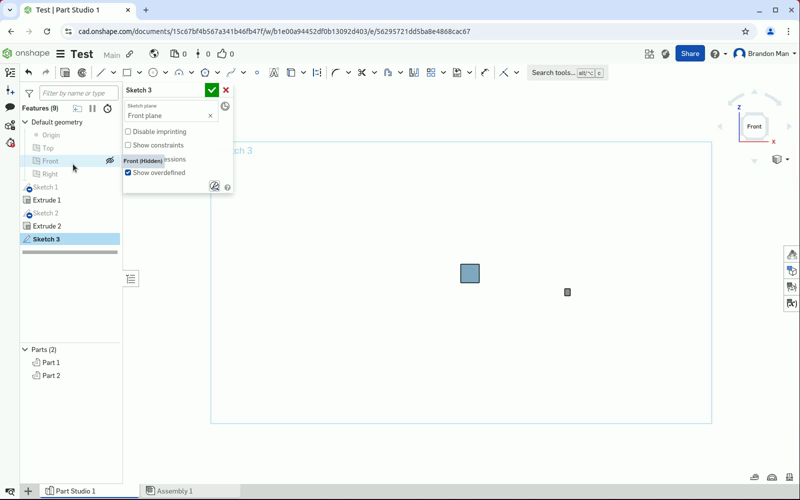
mouse_move(73, 352)
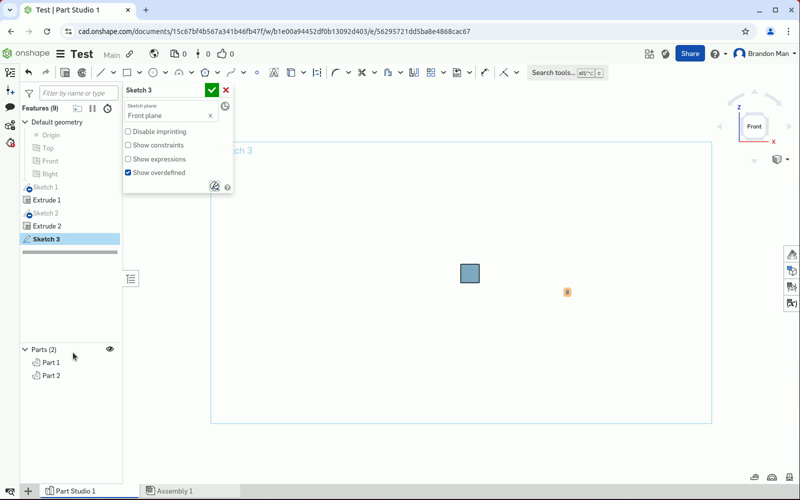
key(y)
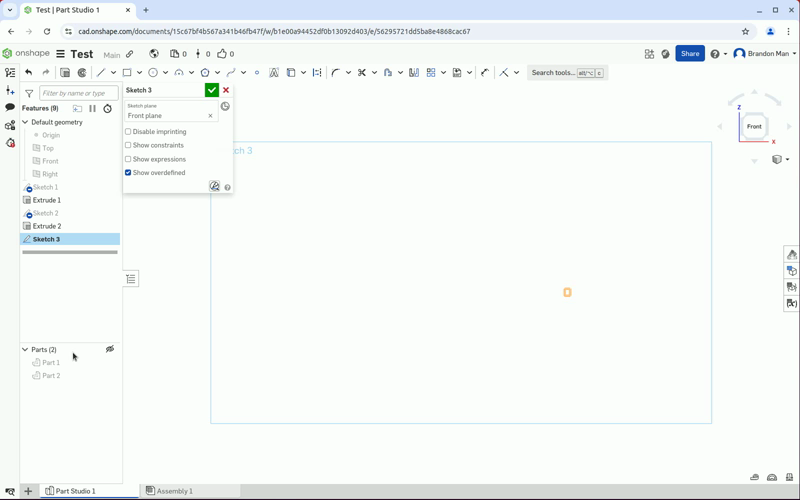
key(l)
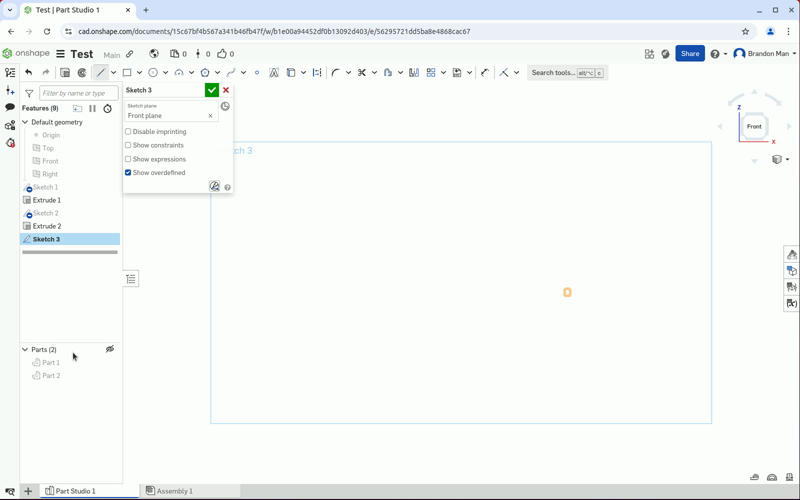
key_down(shift)
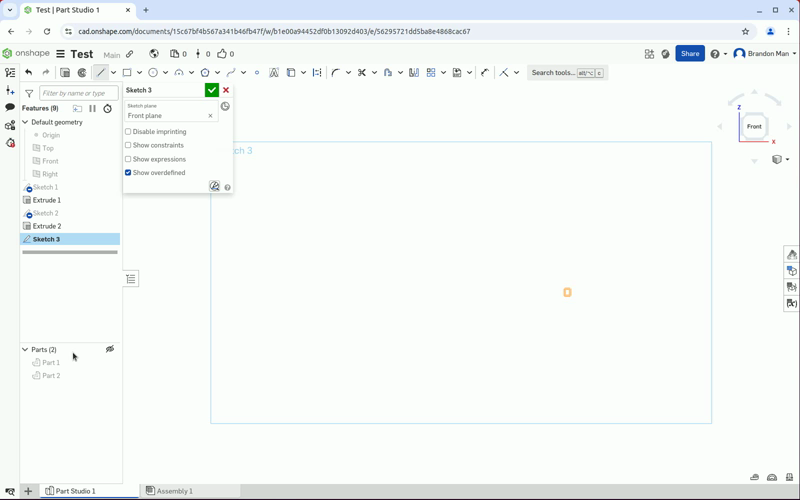
mouse_move(568, 295)
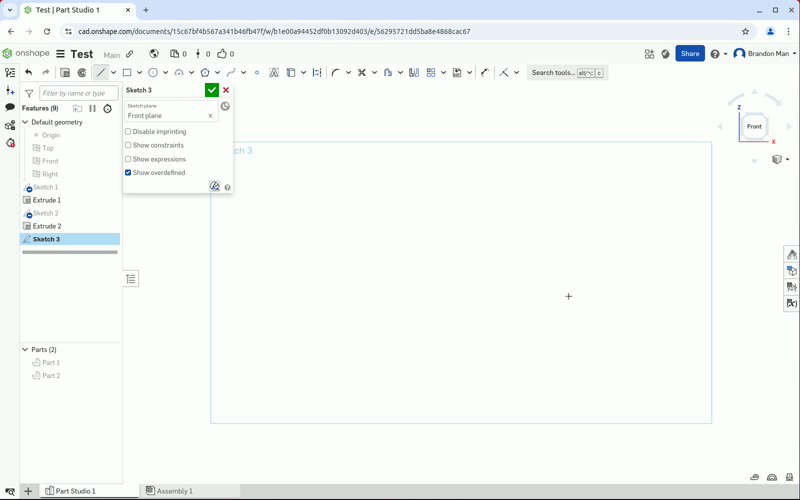
click(568, 295)
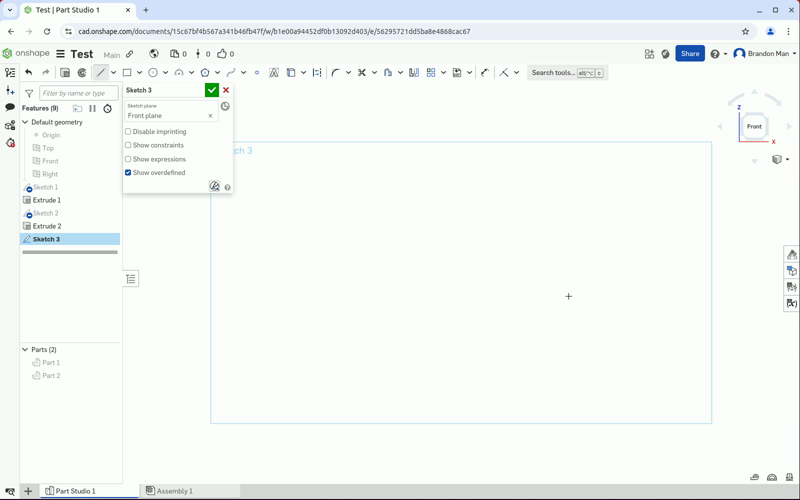
key_up(shift)
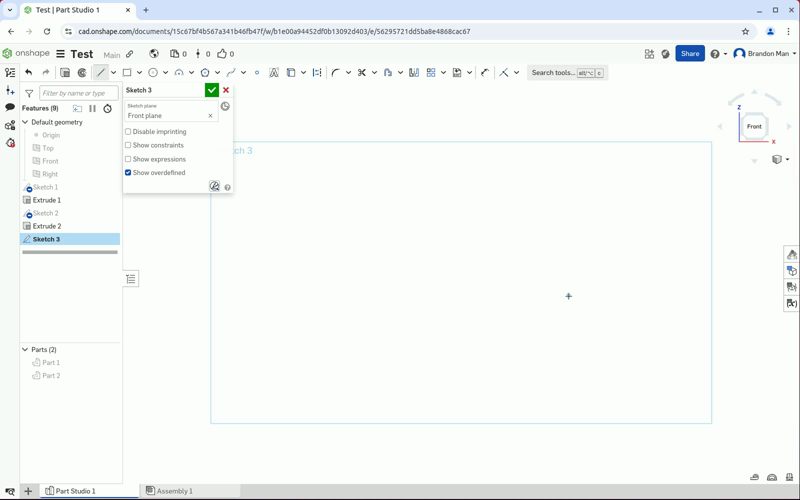
key_down(shift)
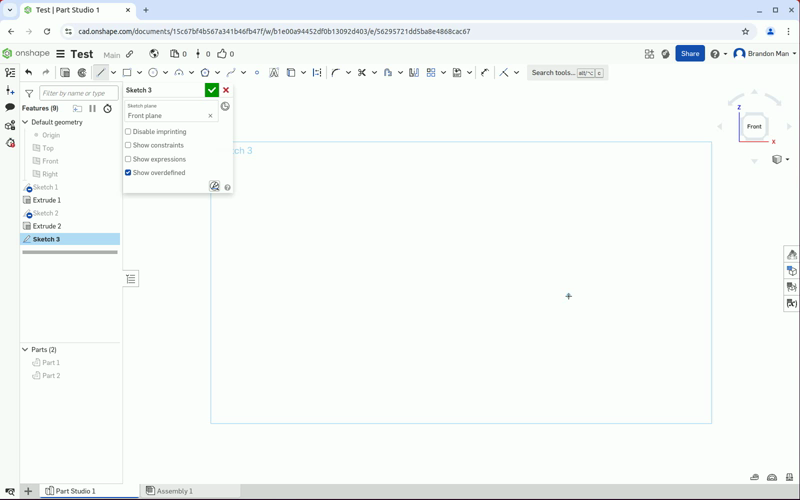
mouse_move(589, 295)
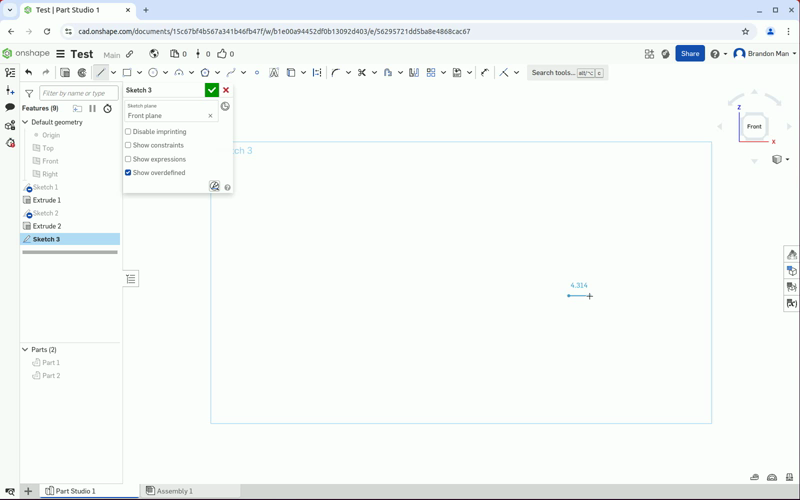
mouse_move(573, 295)
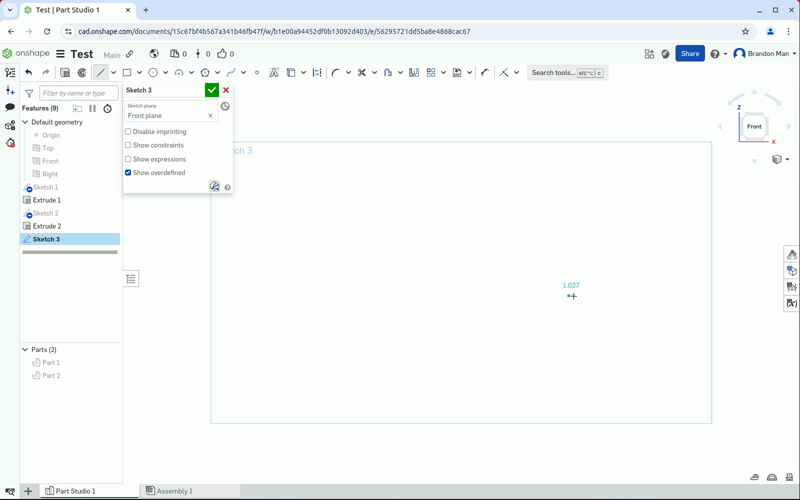
scroll(6)
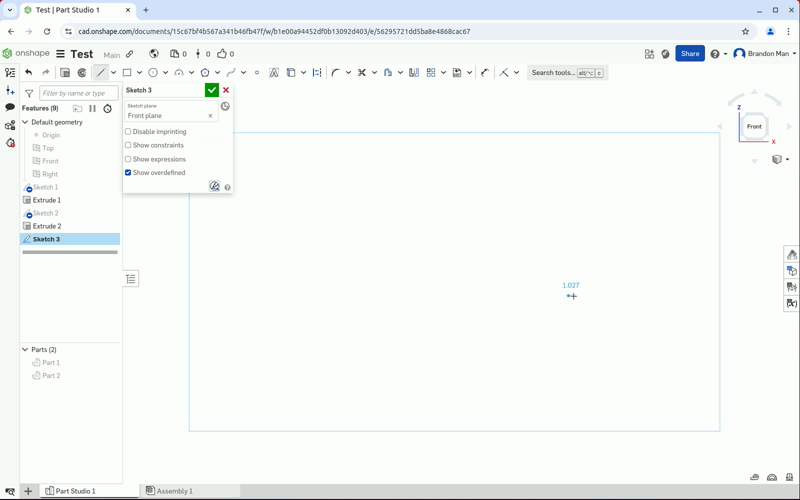
scroll(6)
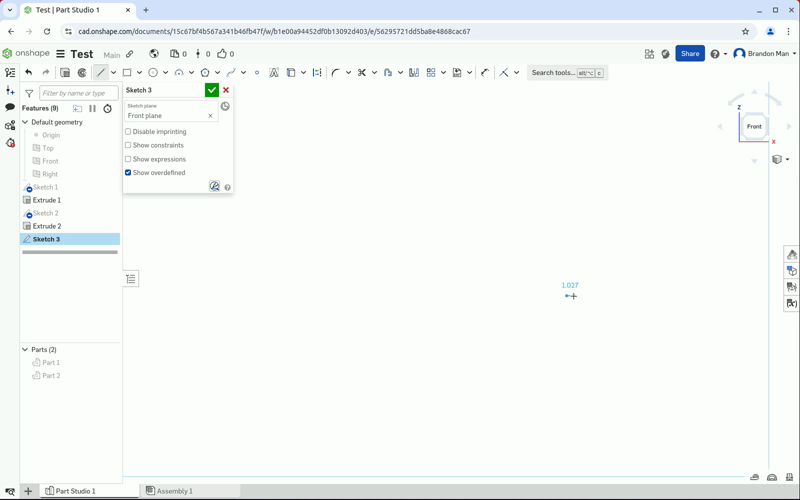
scroll(6)
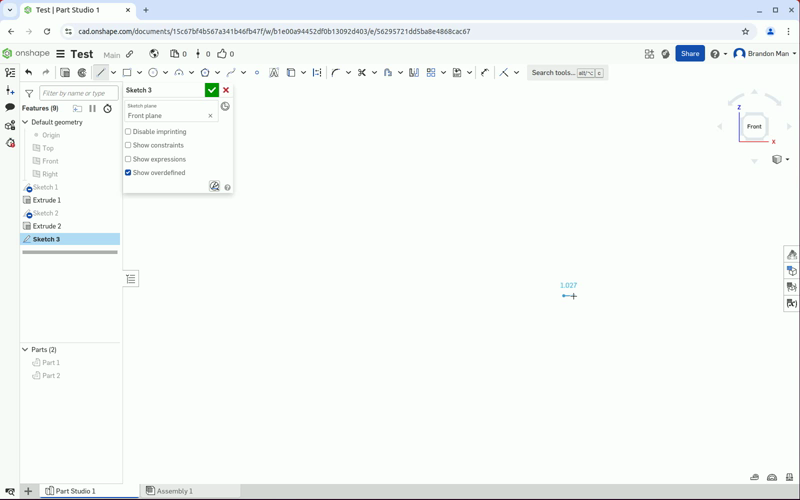
scroll(6)
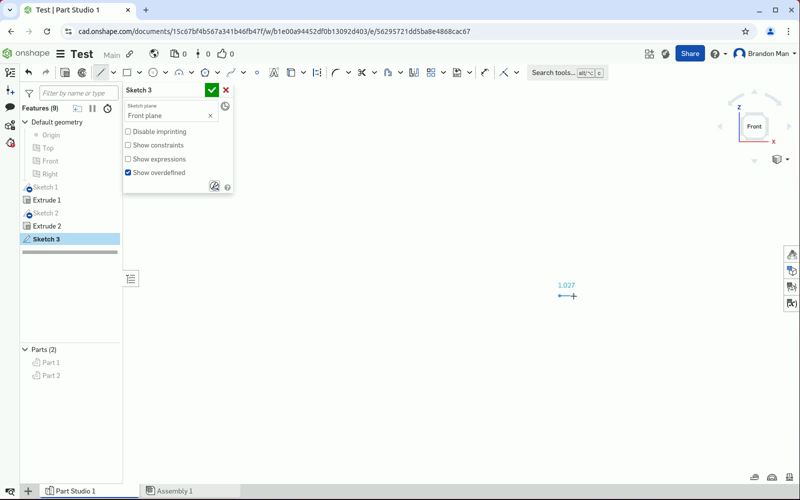
scroll(6)
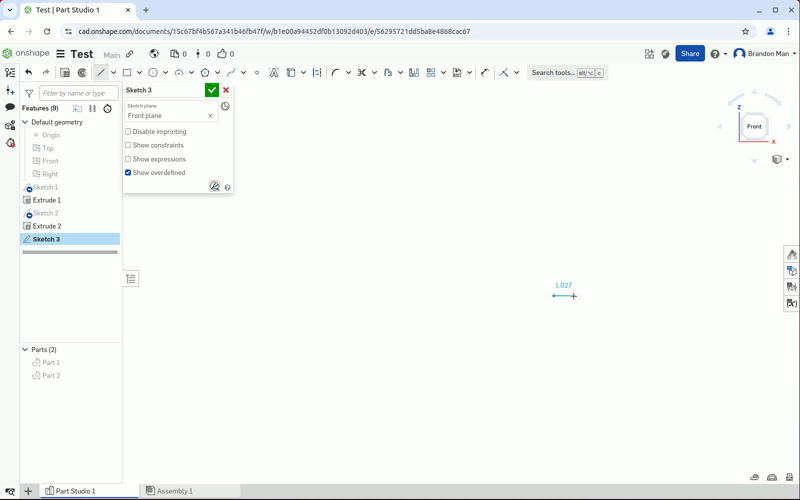
scroll(6)
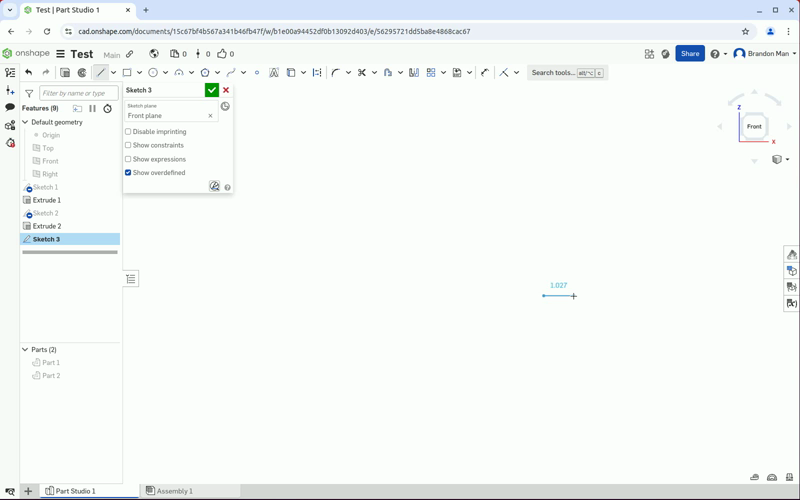
scroll(6)
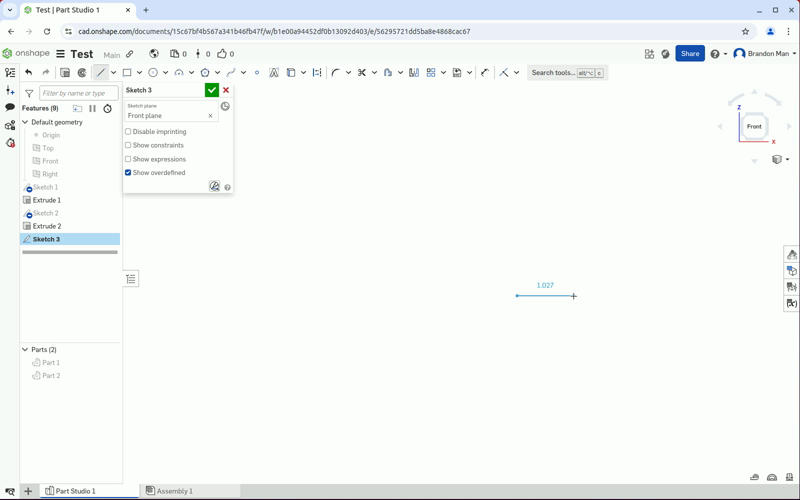
click(573, 295)
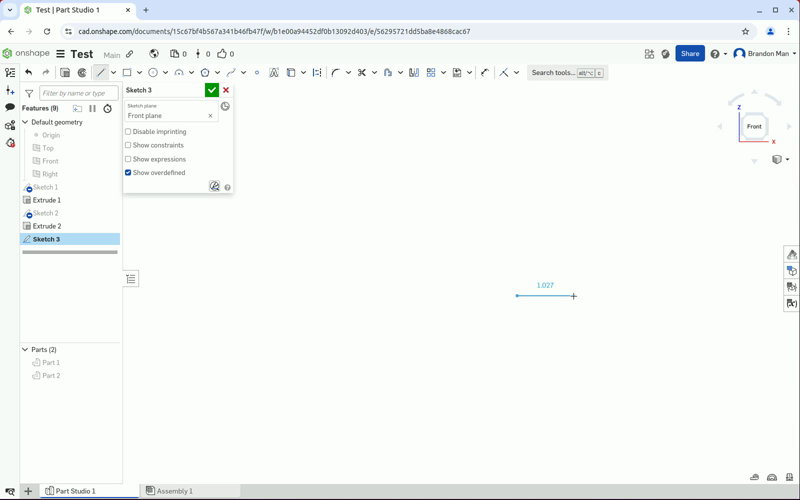
scroll(-6)
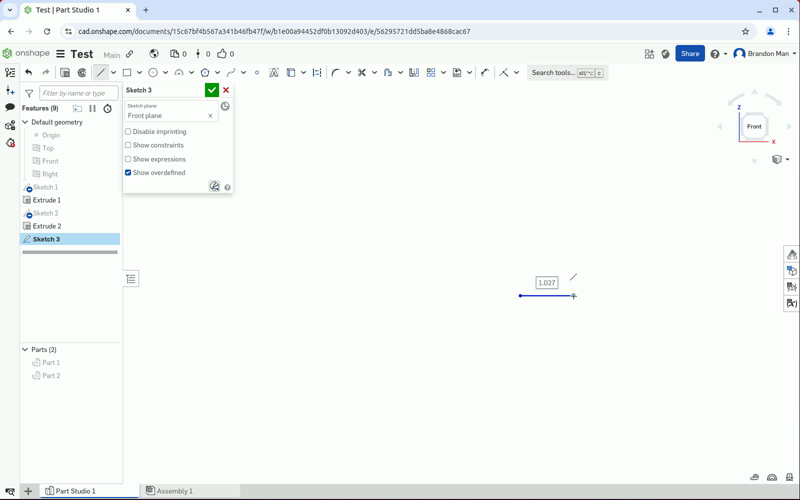
scroll(-6)
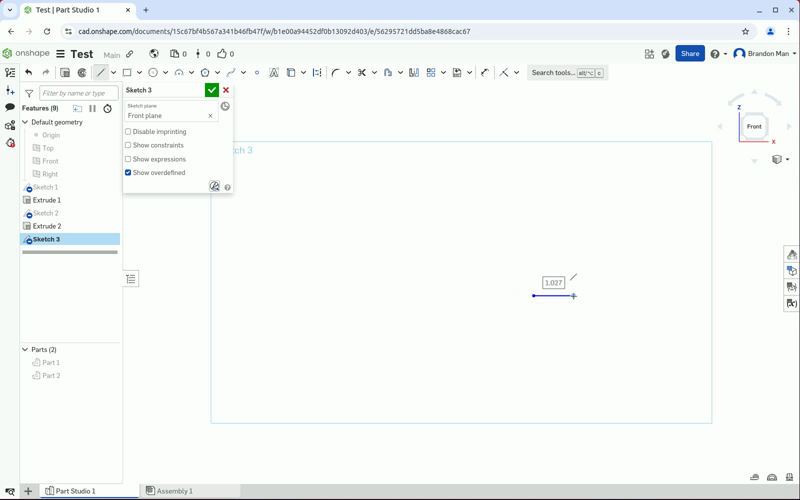
scroll(-6)
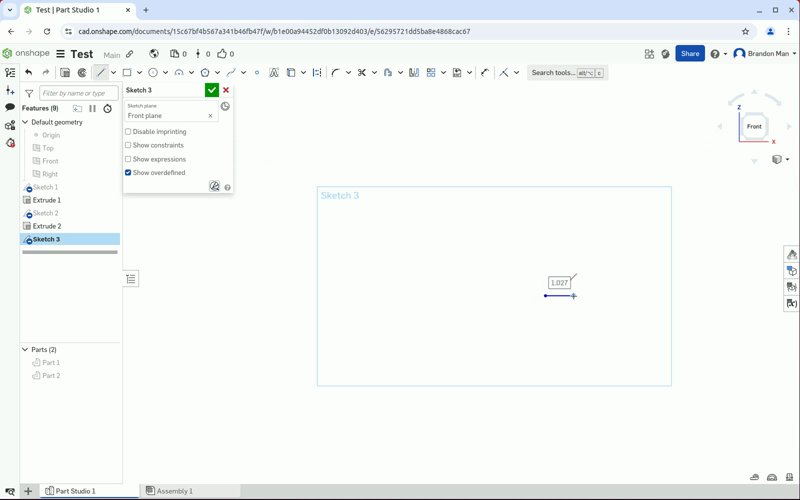
scroll(-6)
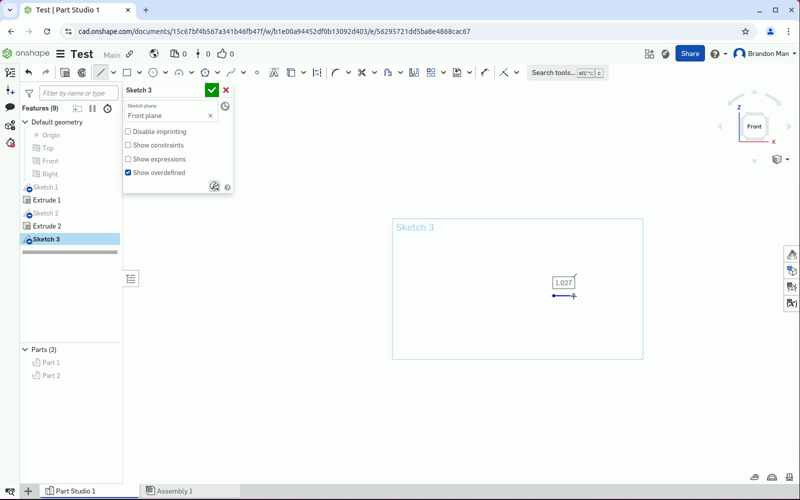
scroll(-6)
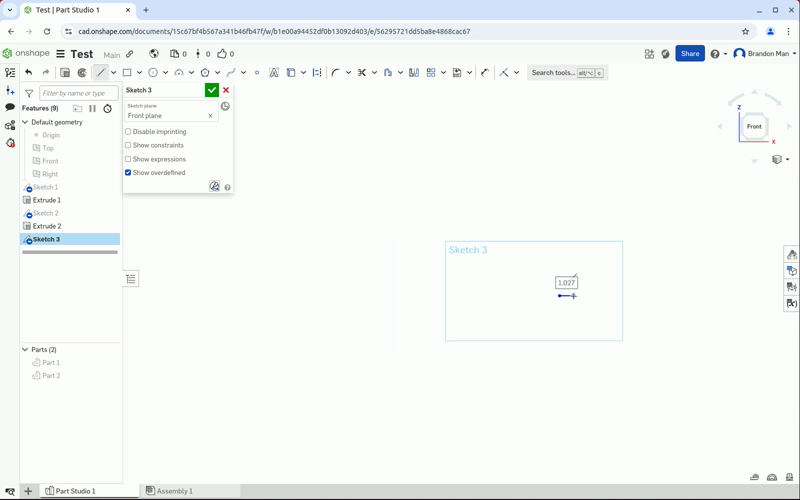
scroll(-6)
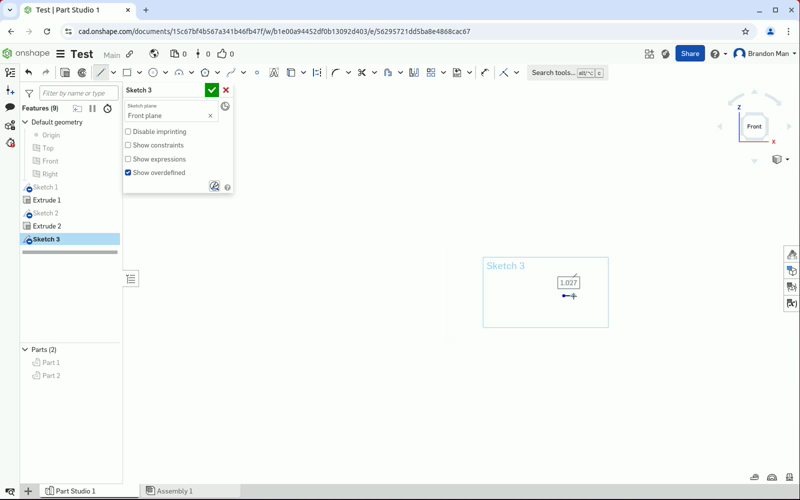
scroll(-6)
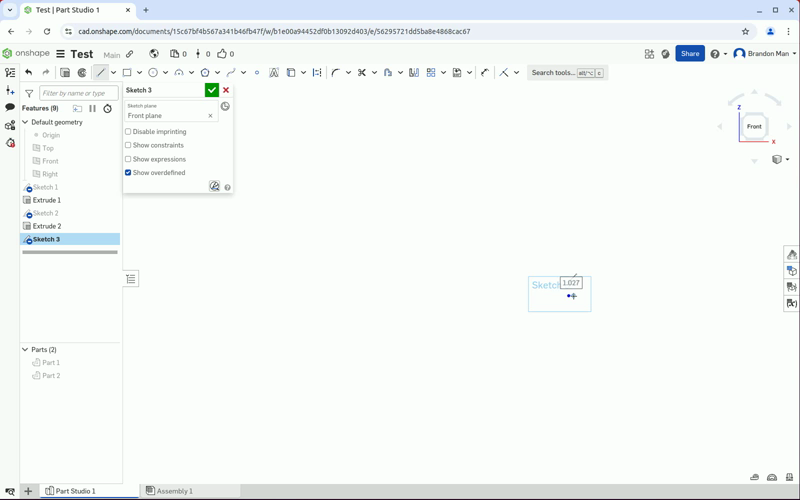
key_up(shift)
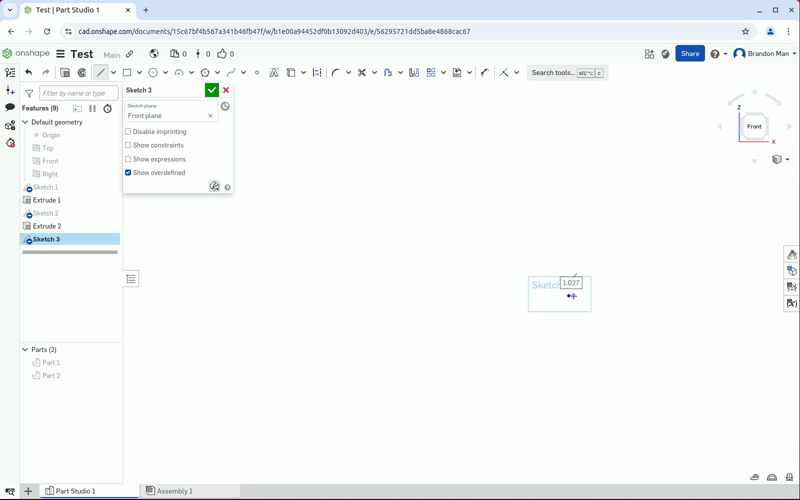
key_down(shift)
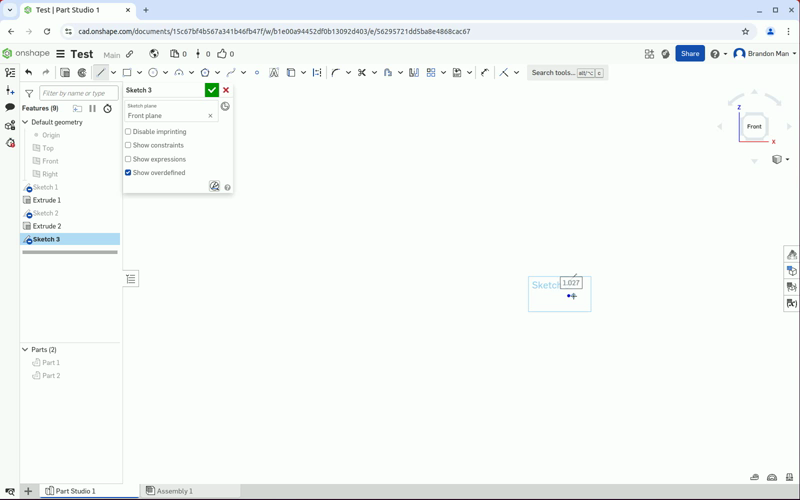
mouse_move(589, 295)
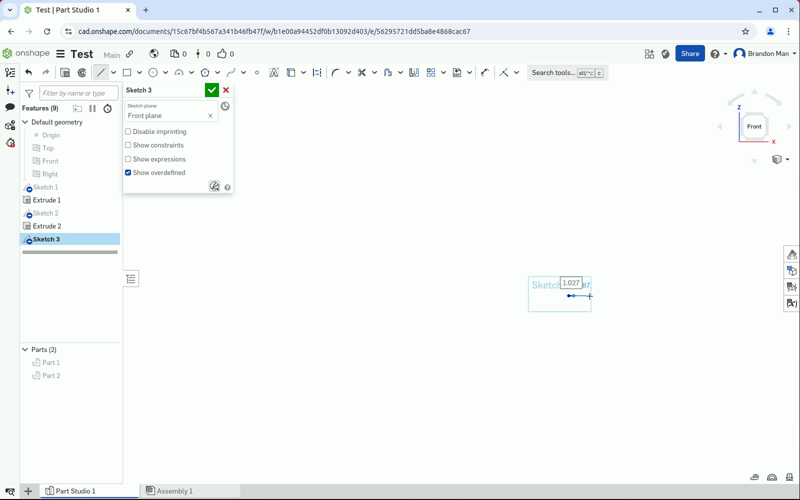
mouse_move(573, 288)
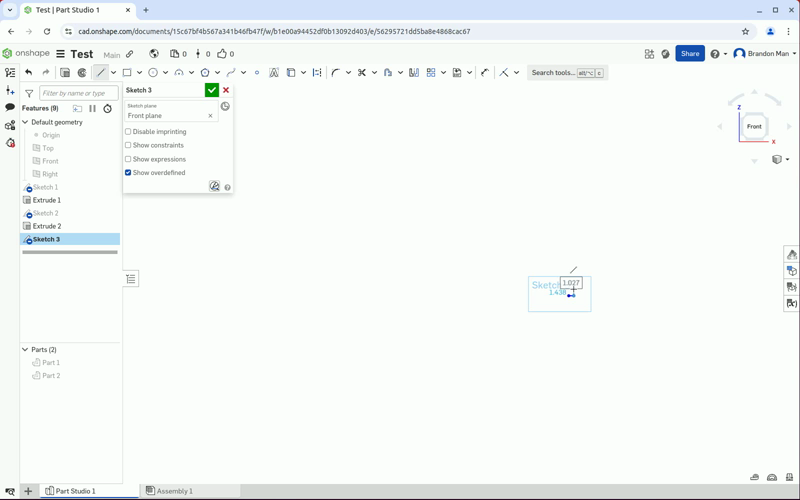
scroll(6)
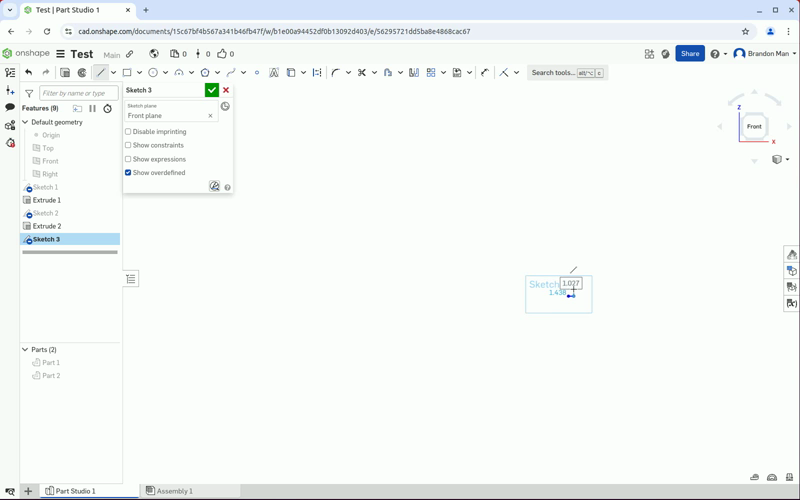
scroll(6)
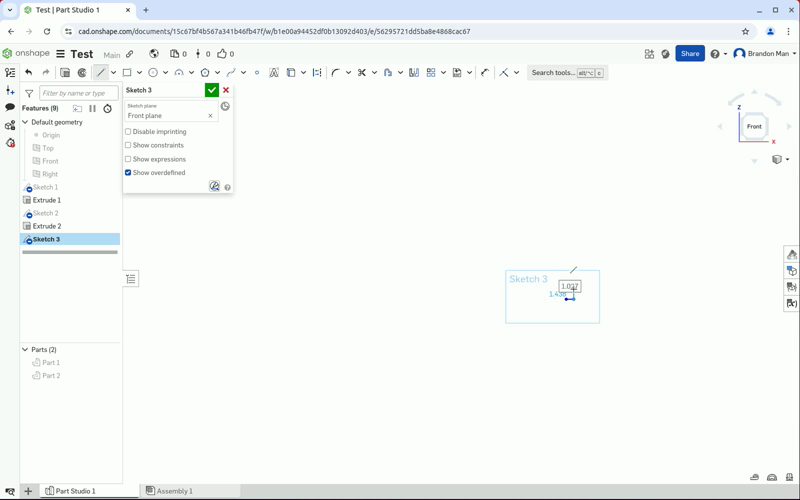
scroll(6)
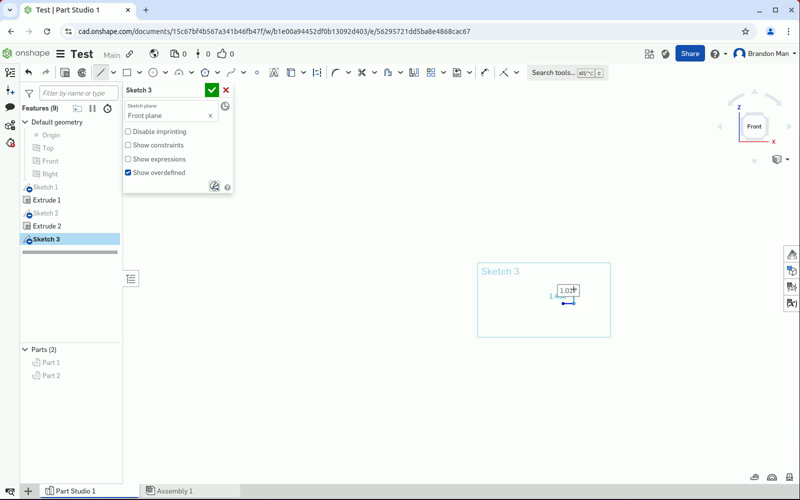
scroll(6)
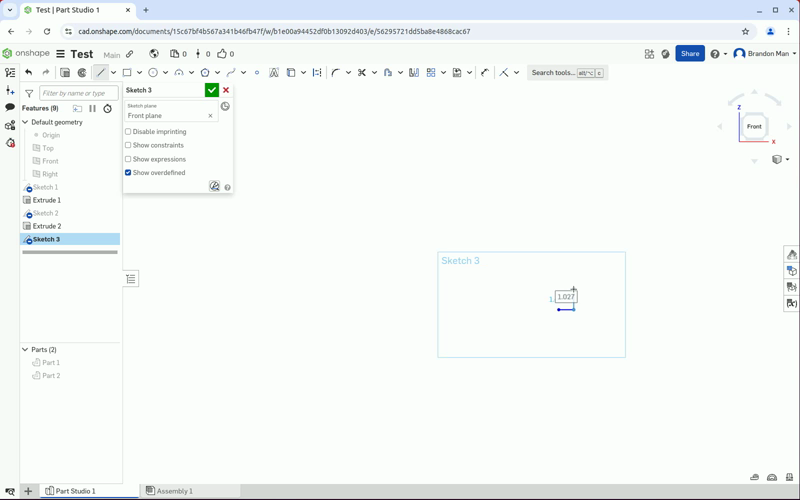
scroll(6)
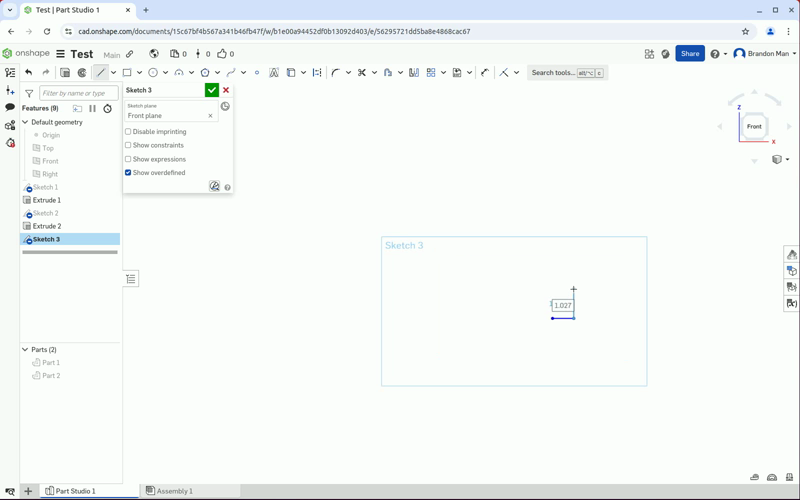
scroll(6)
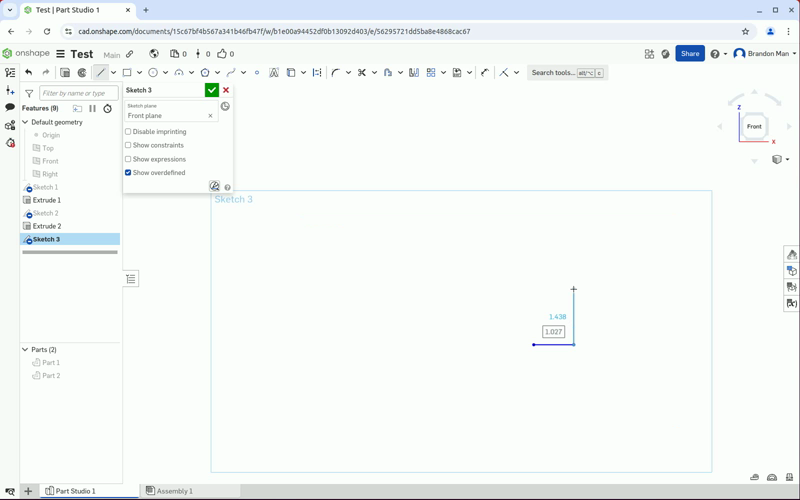
scroll(6)
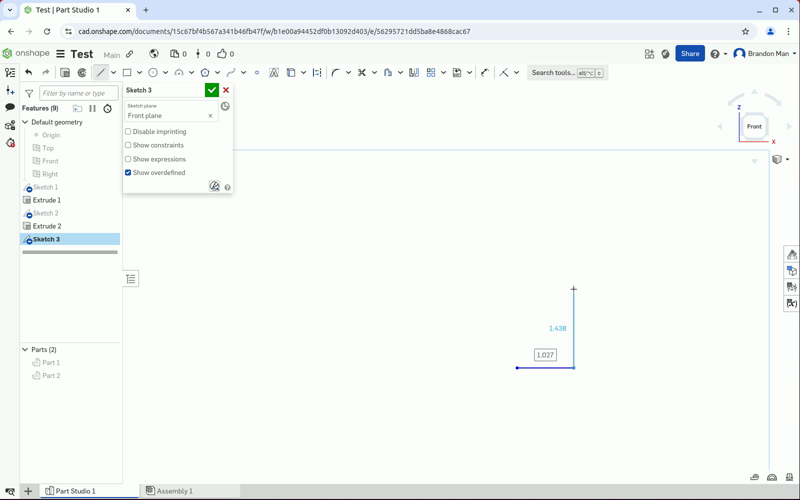
click(573, 288)
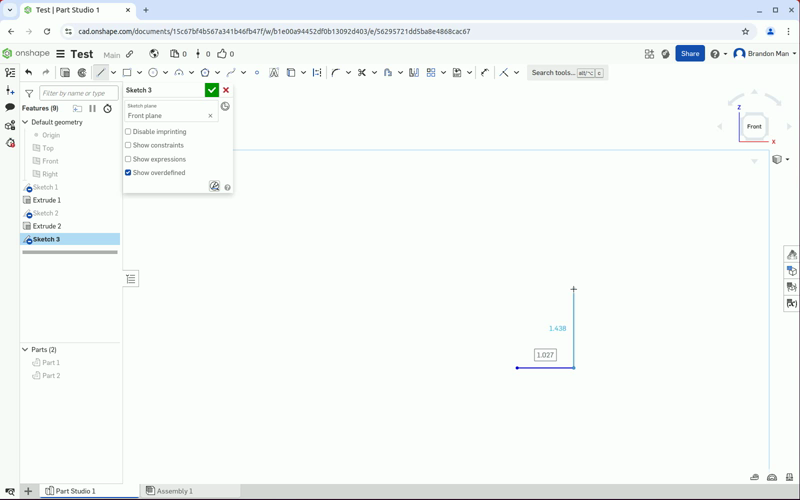
scroll(-6)
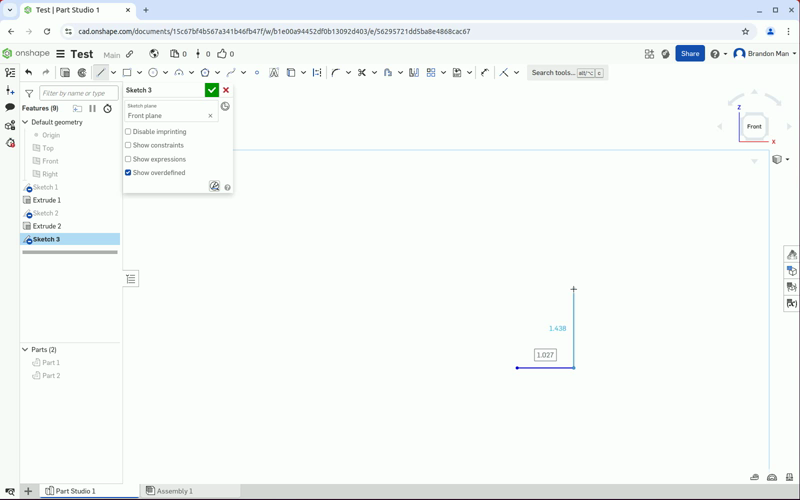
scroll(-6)
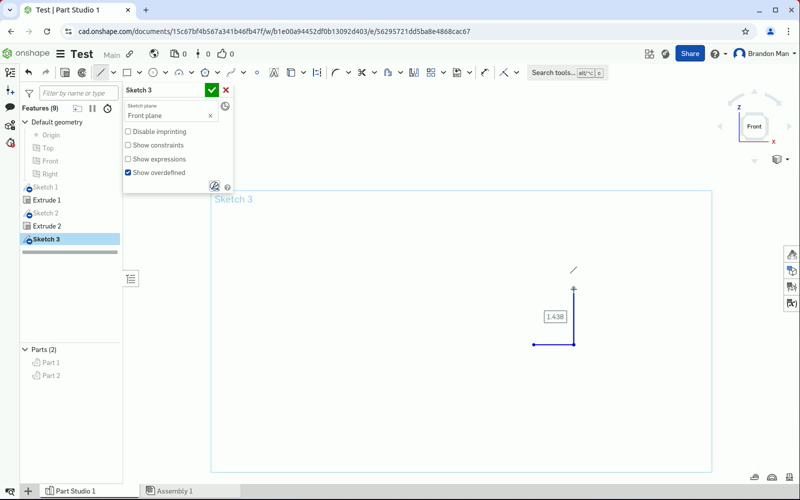
scroll(-6)
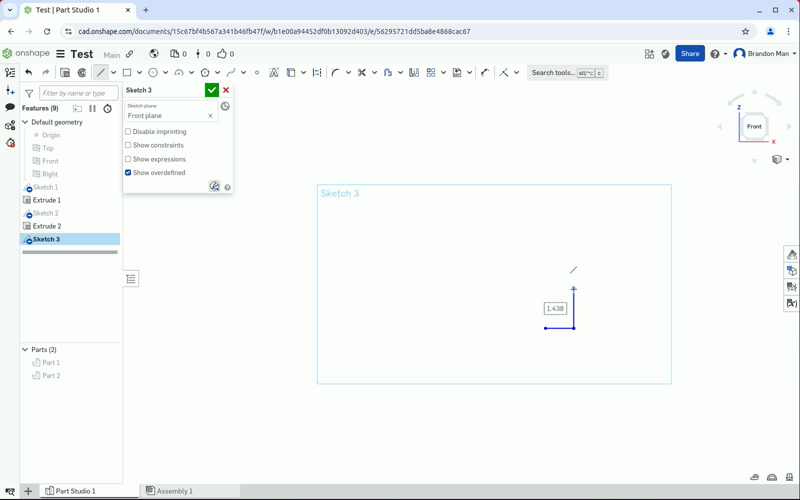
scroll(-6)
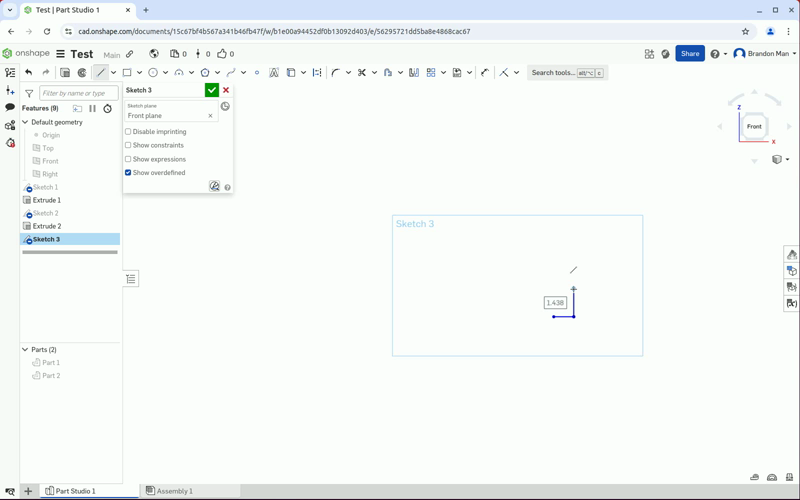
scroll(-6)
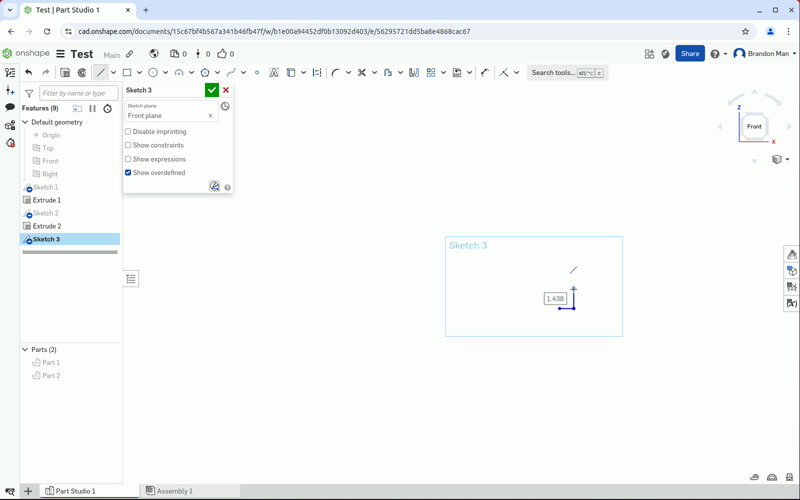
scroll(-6)
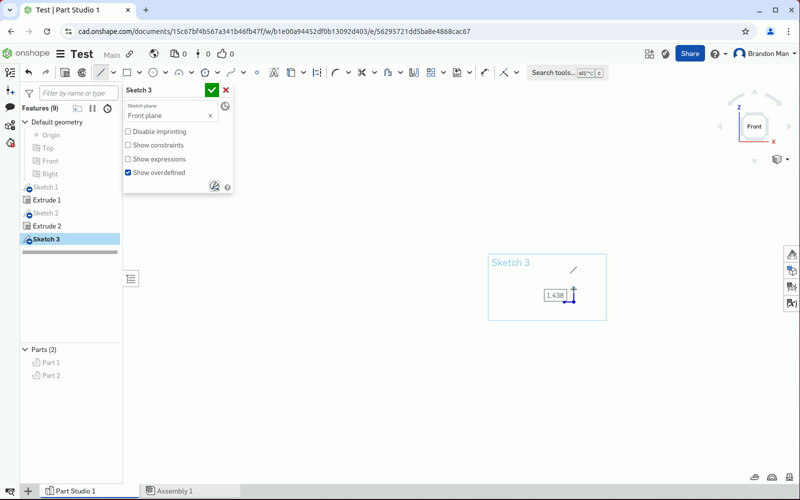
scroll(-6)
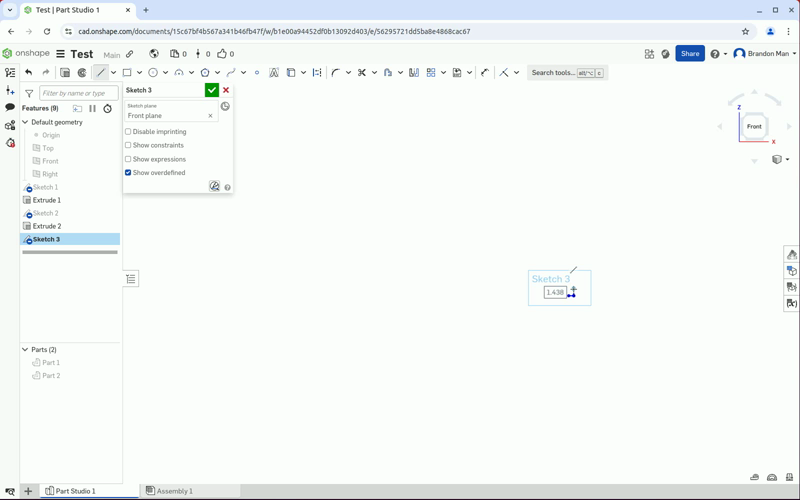
key_up(shift)
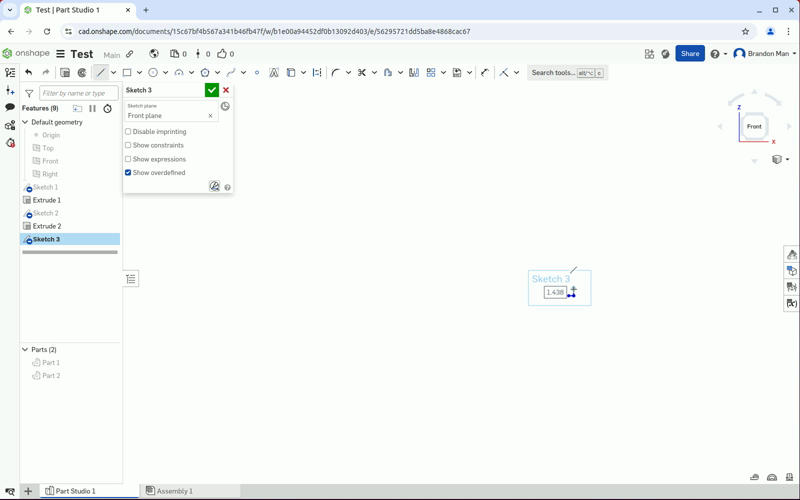
key_down(shift)
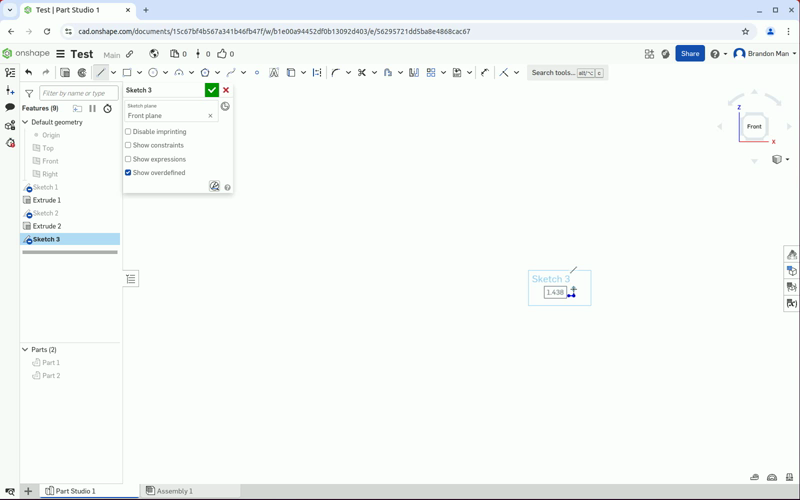
mouse_move(589, 288)
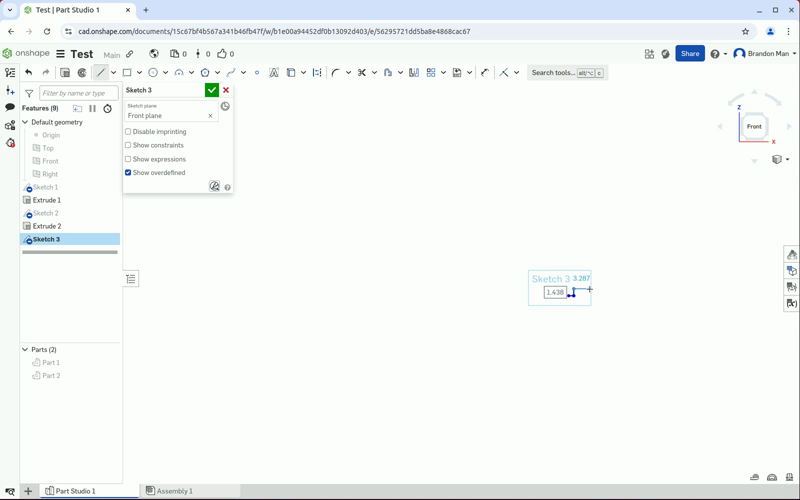
mouse_move(568, 288)
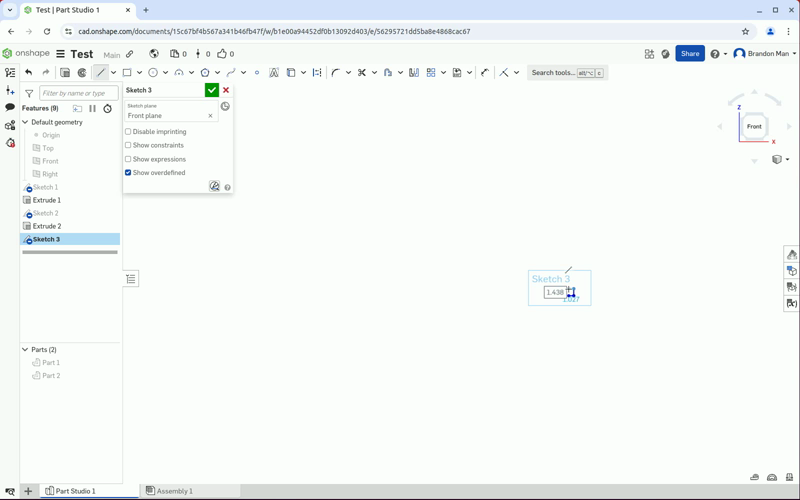
scroll(6)
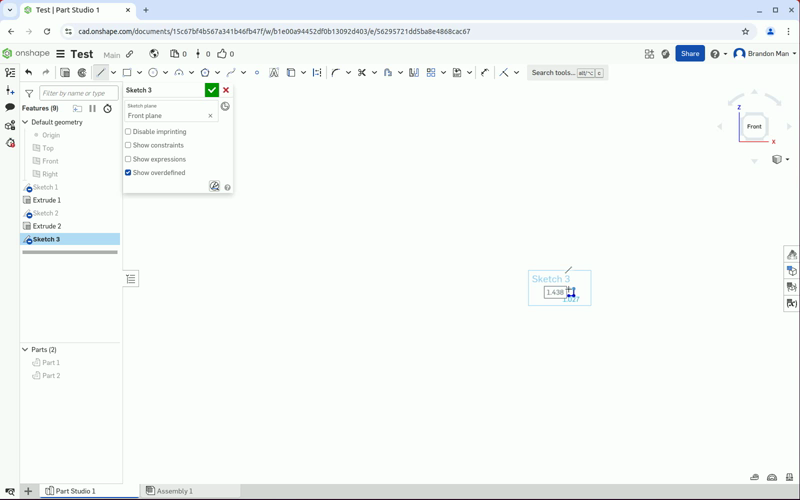
scroll(6)
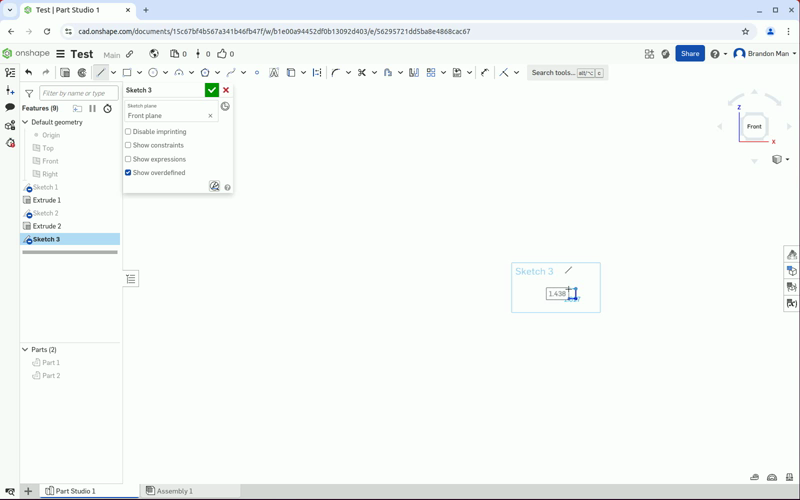
scroll(6)
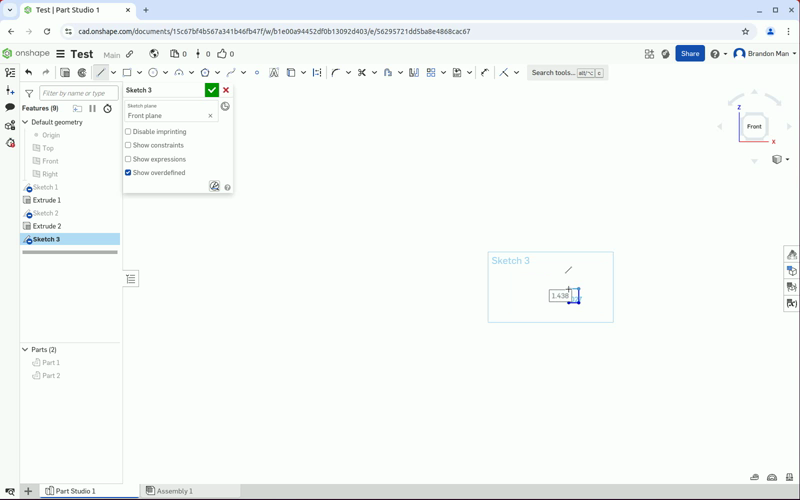
scroll(6)
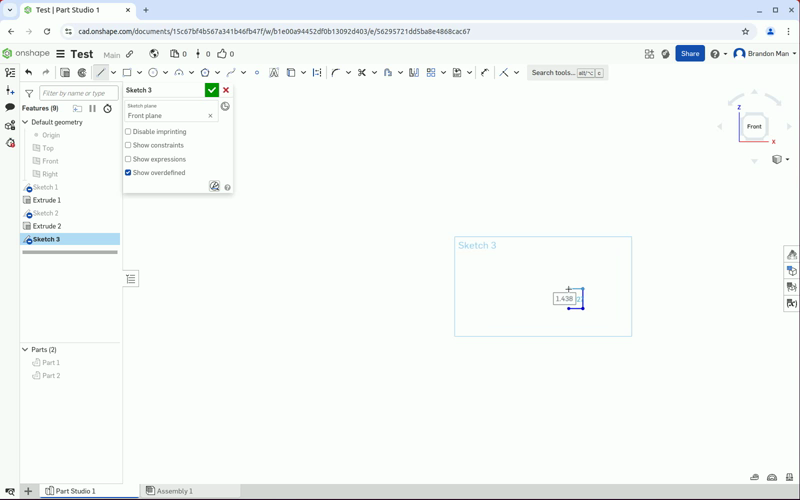
scroll(6)
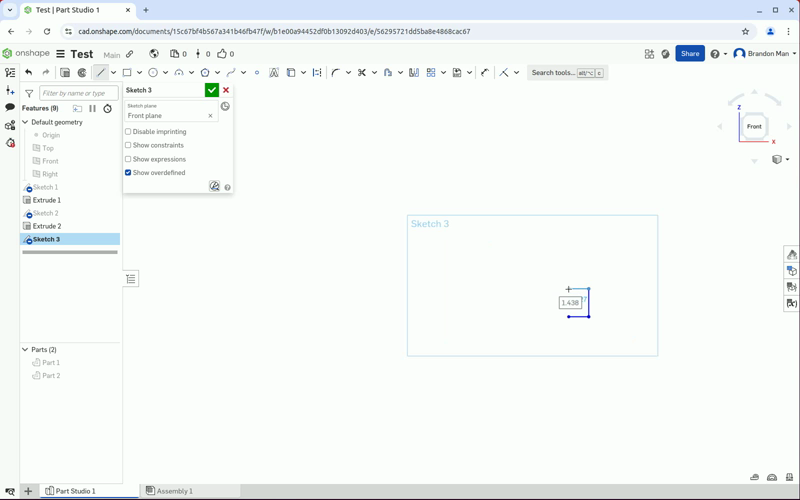
scroll(6)
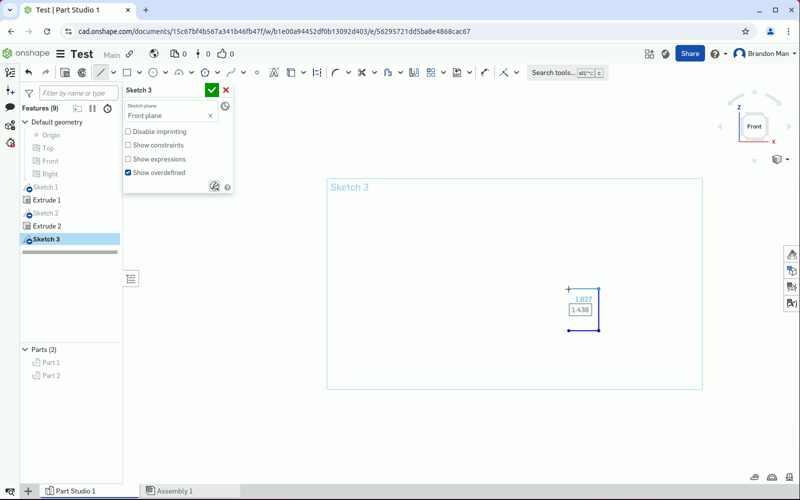
scroll(6)
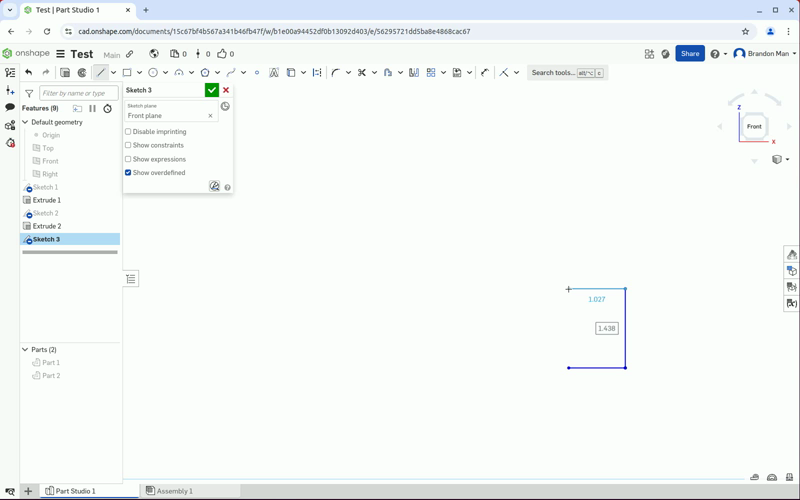
click(568, 288)
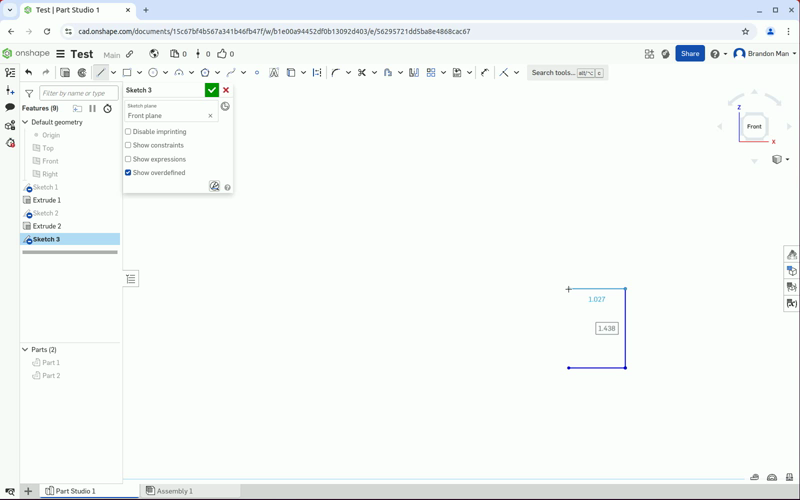
scroll(-6)
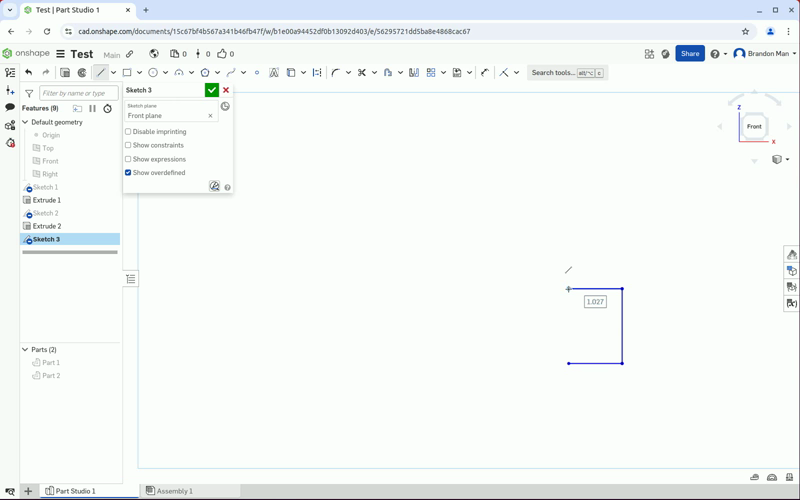
scroll(-6)
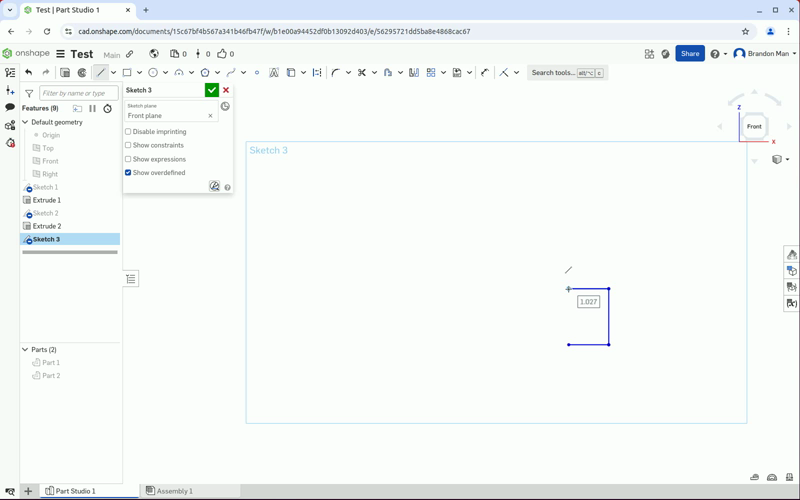
scroll(-6)
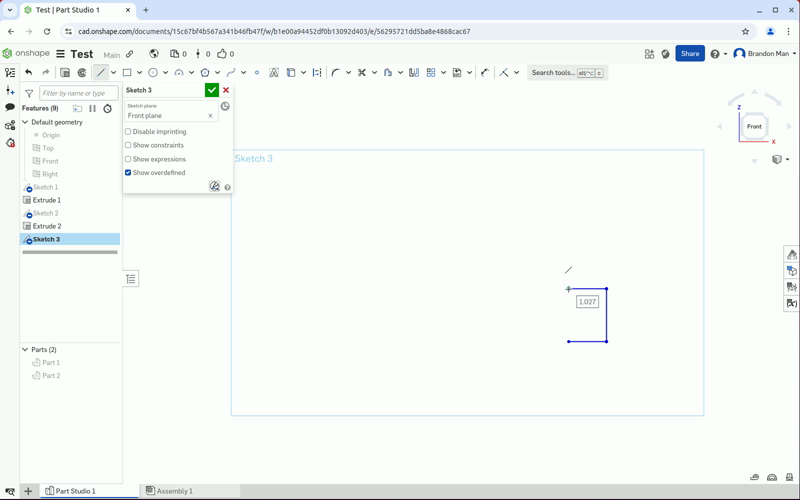
scroll(-6)
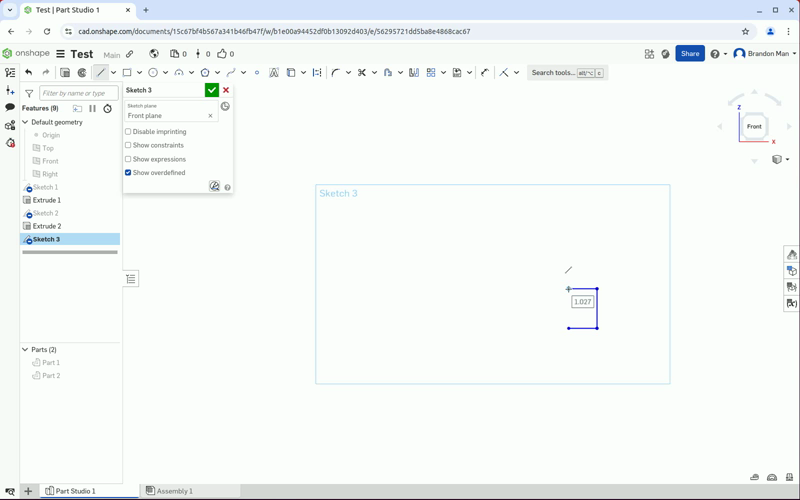
scroll(-6)
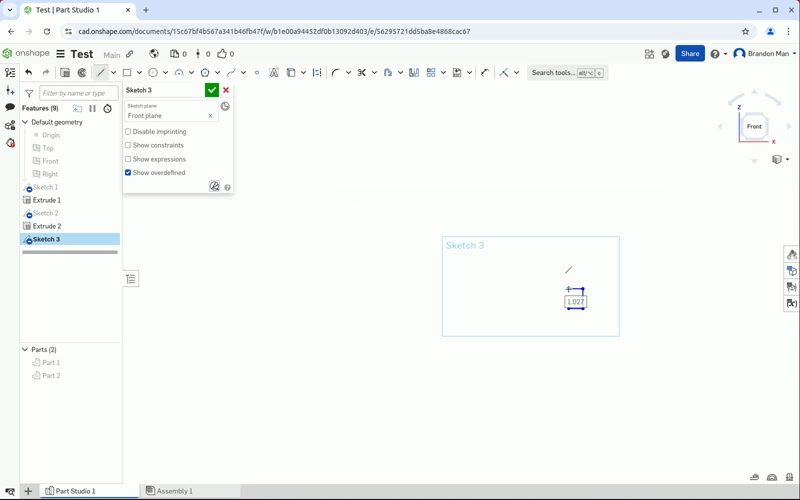
scroll(-6)
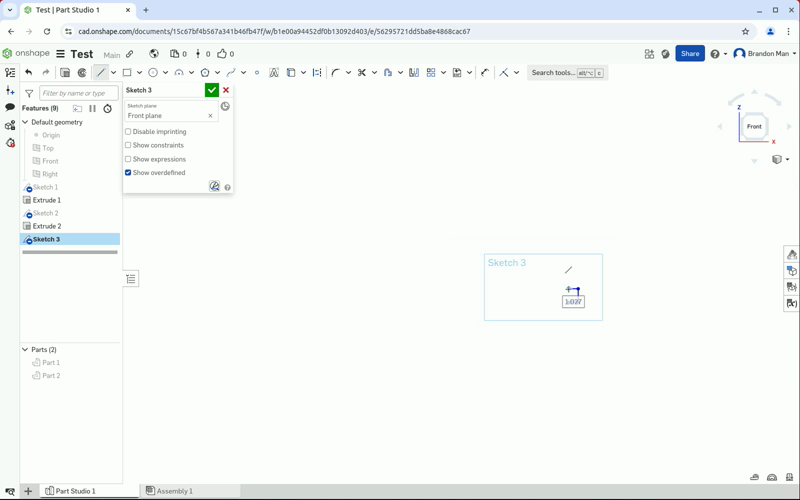
scroll(-6)
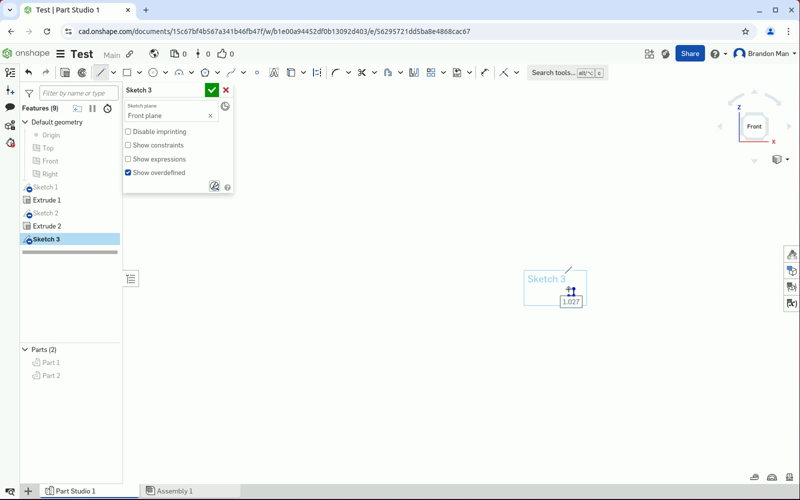
key_up(shift)
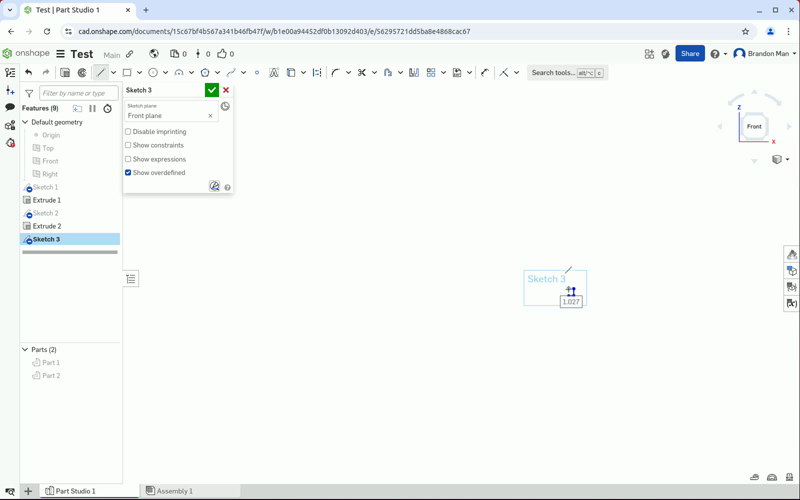
mouse_move(589, 288)
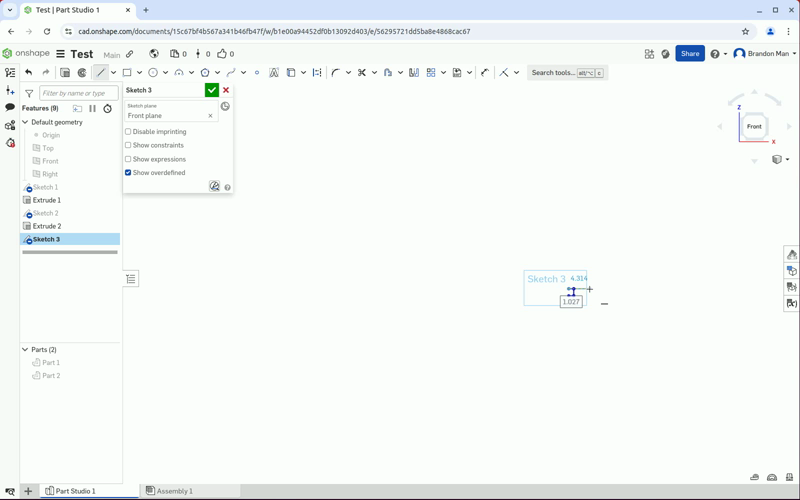
key_down(shift)
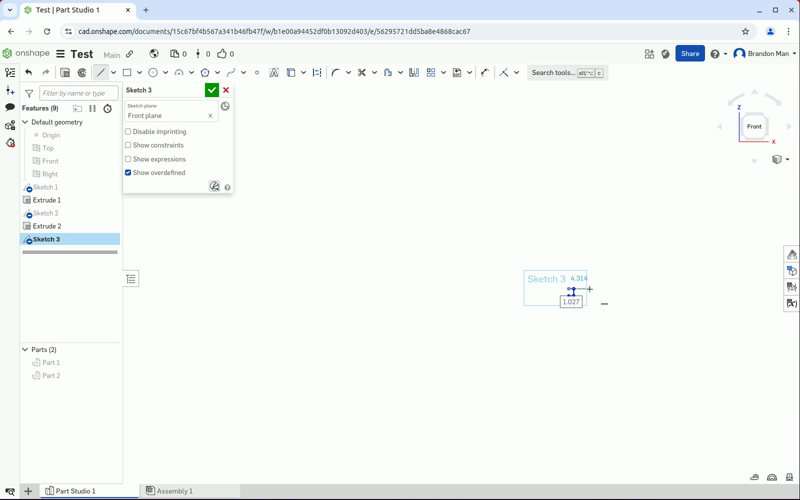
mouse_move(568, 295)
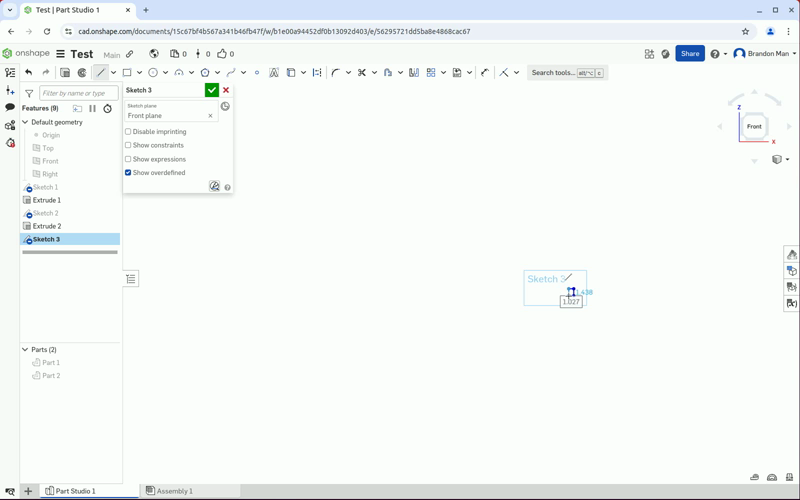
scroll(6)
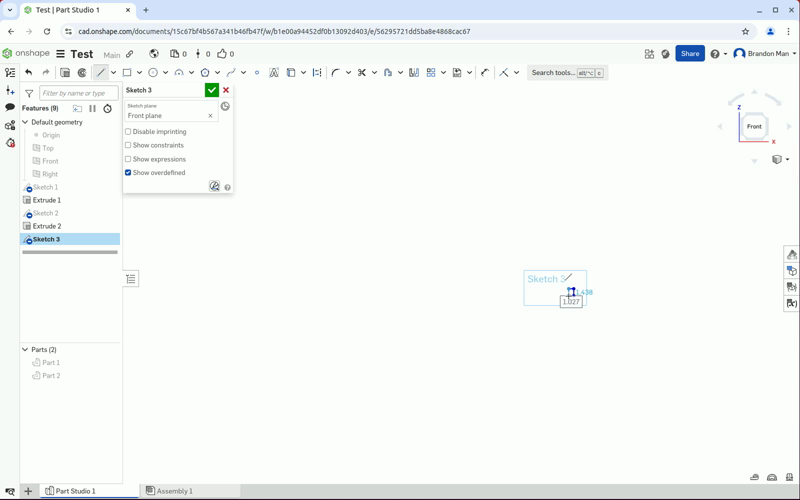
scroll(6)
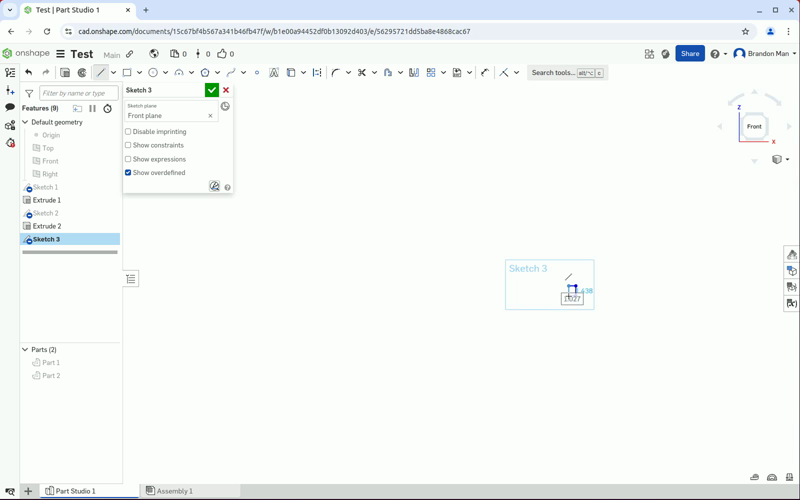
scroll(6)
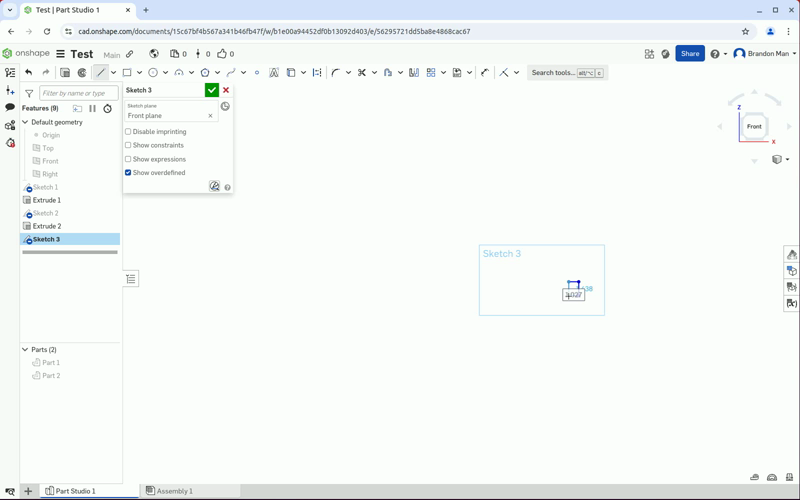
scroll(6)
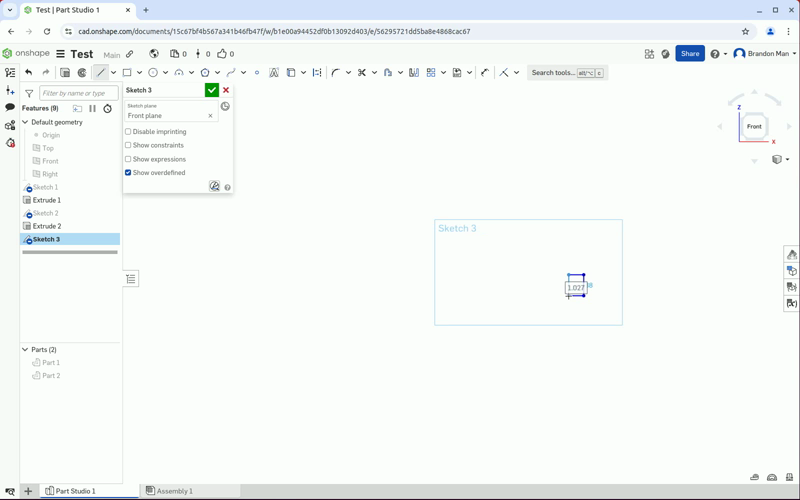
scroll(6)
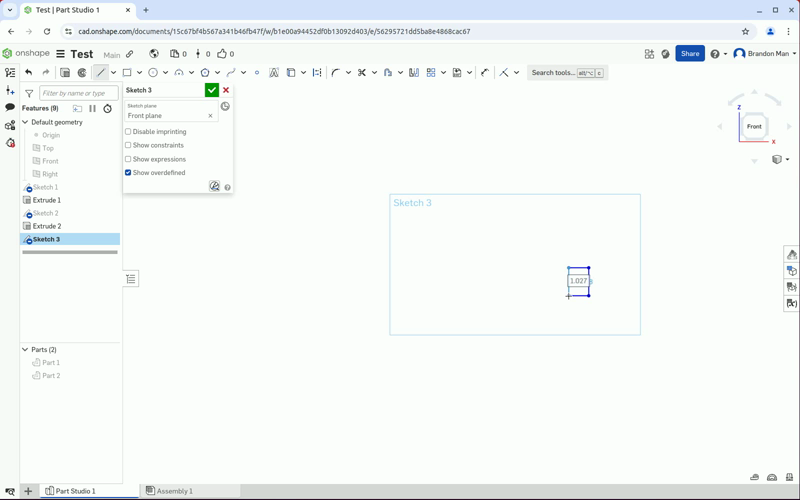
scroll(6)
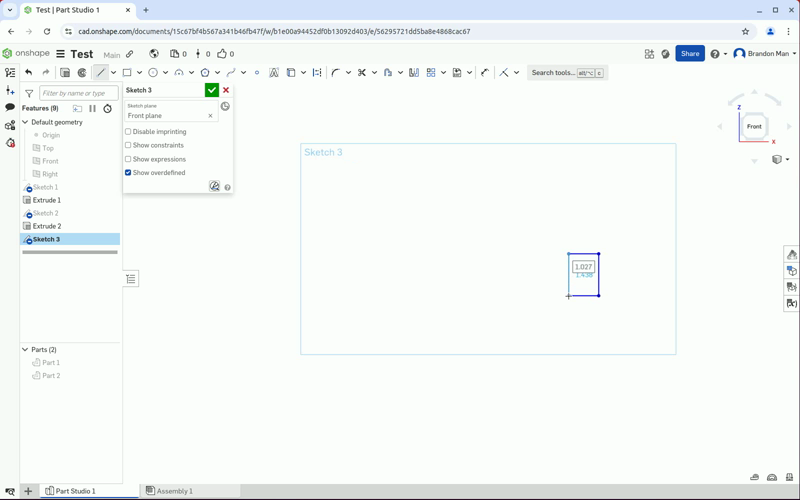
scroll(6)
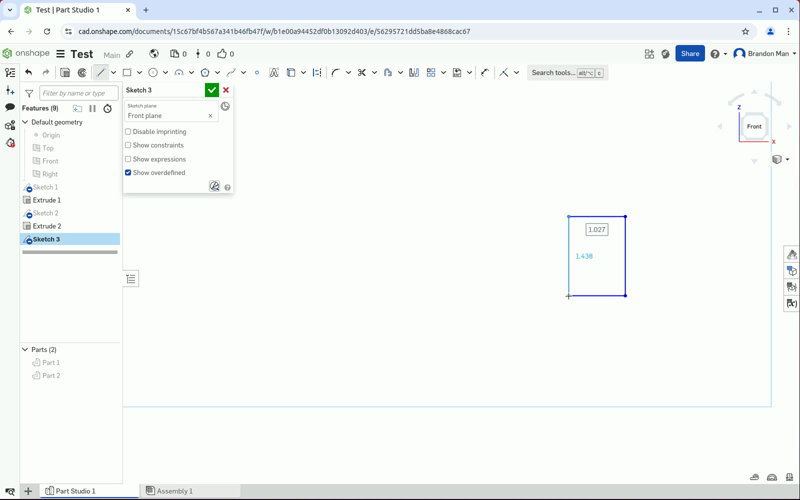
key_up(shift)
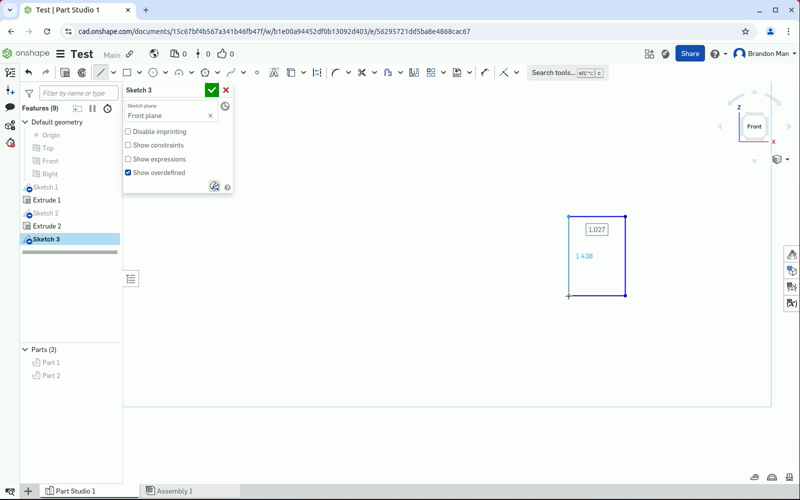
click(568, 295)
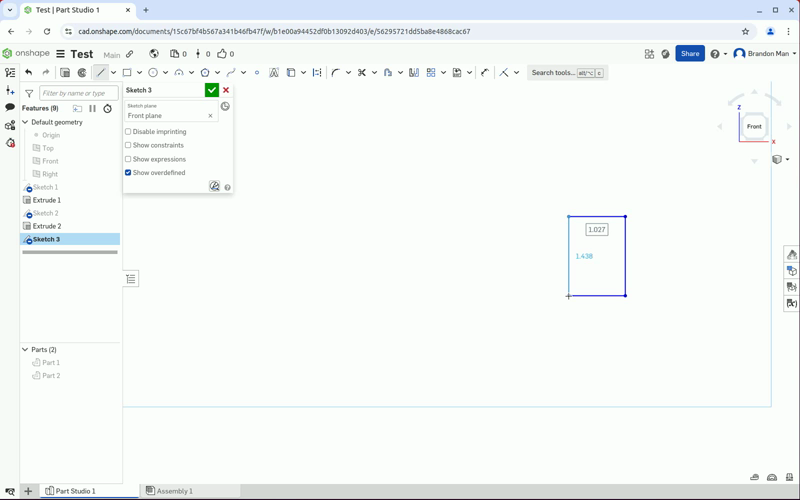
scroll(-6)
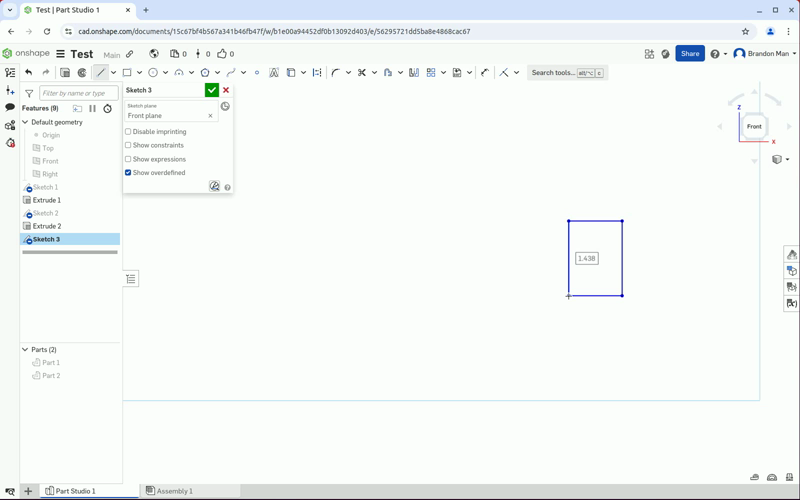
scroll(-6)
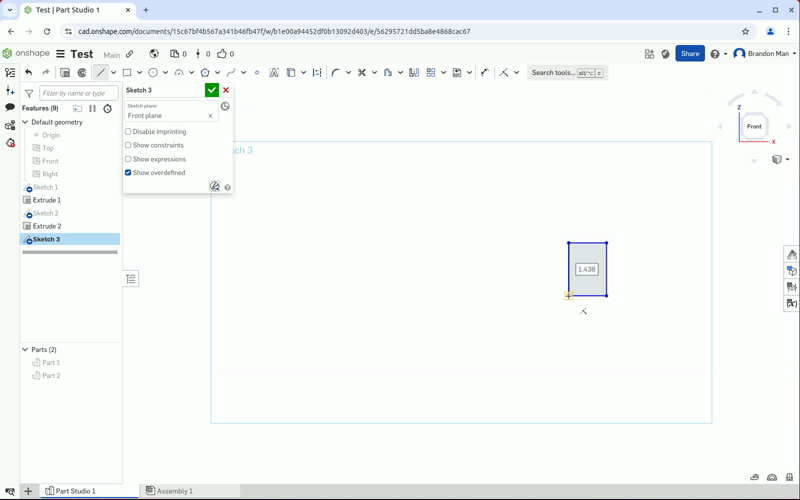
scroll(-6)
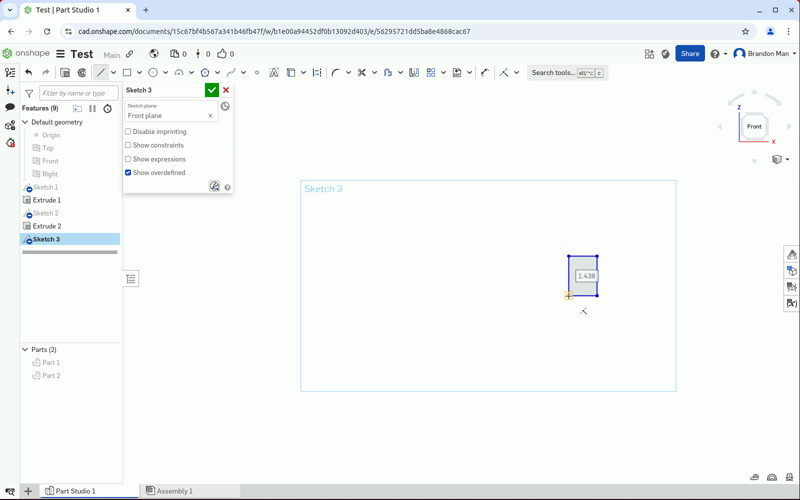
scroll(-6)
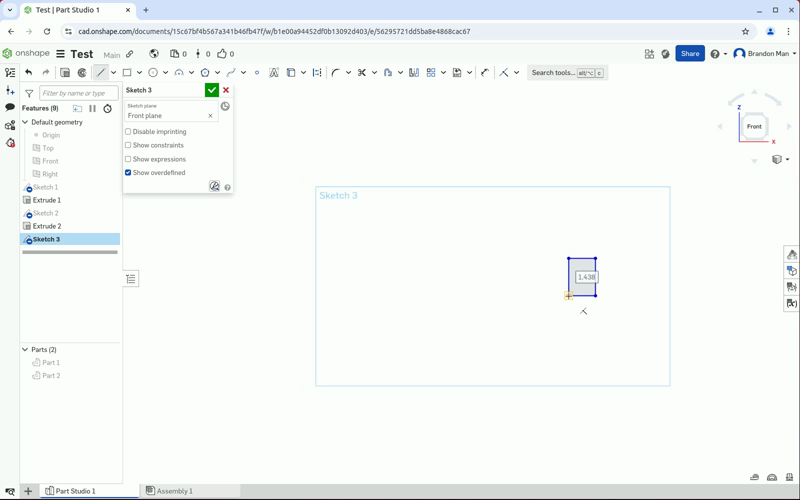
scroll(-6)
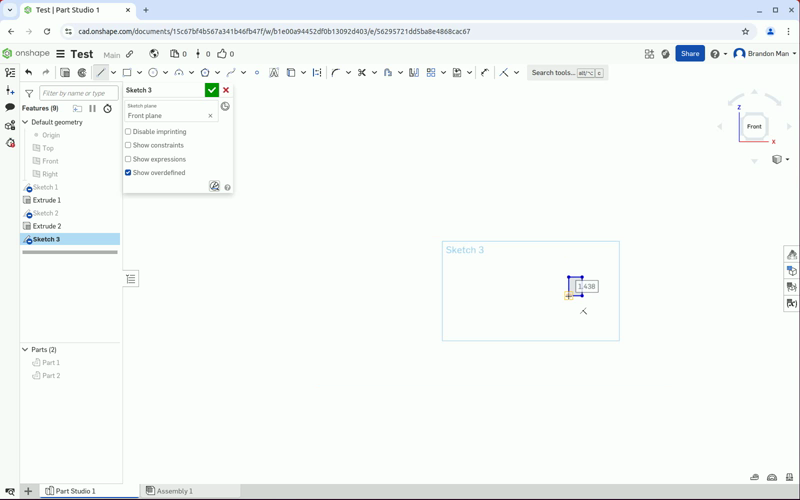
scroll(-6)
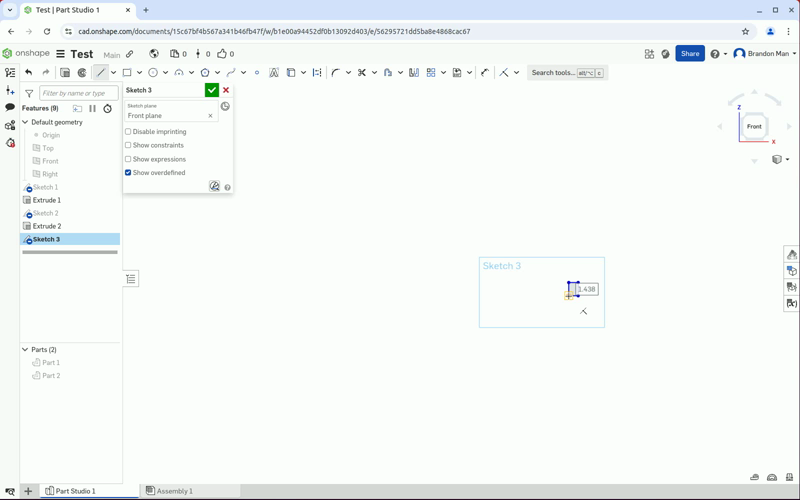
scroll(-6)
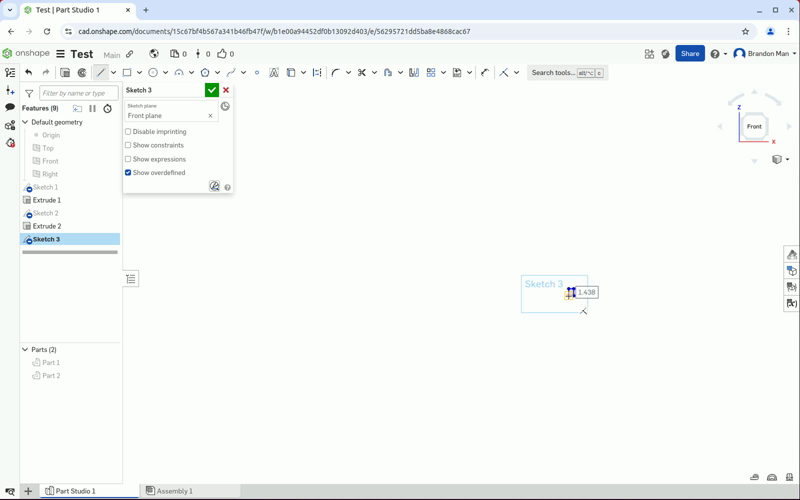
key(esc)
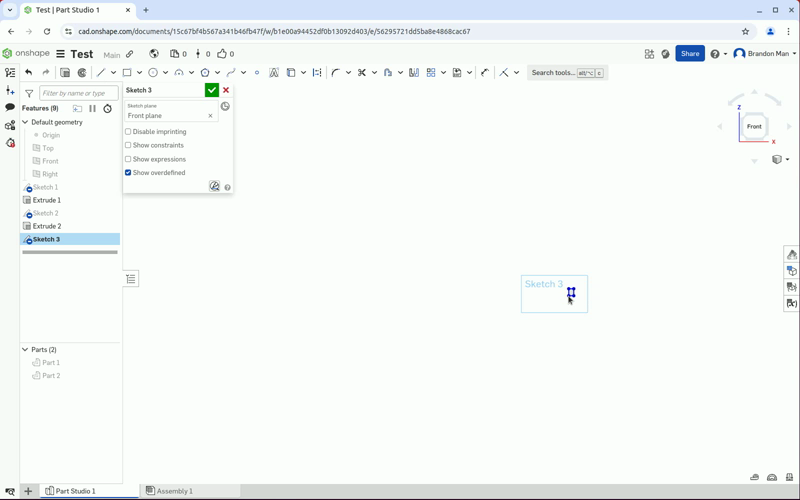
mouse_move(568, 295)
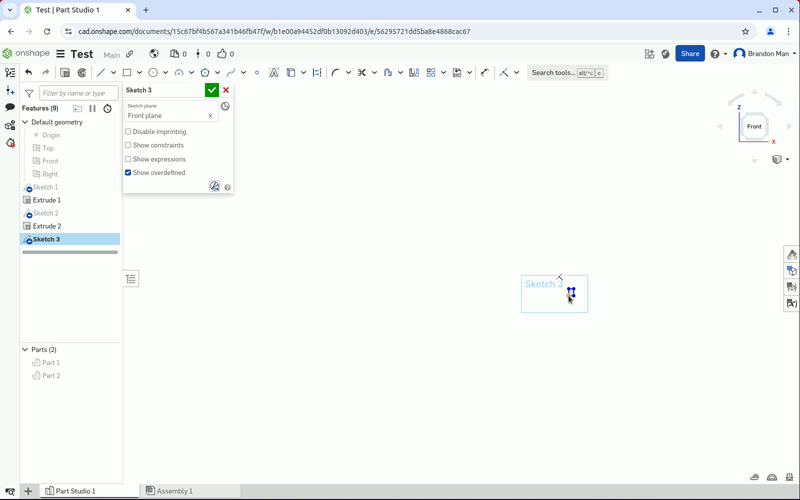
scroll(6)
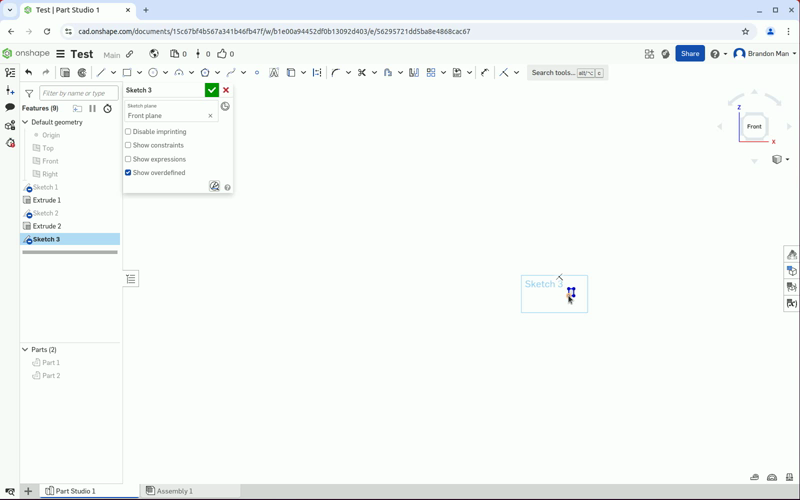
scroll(6)
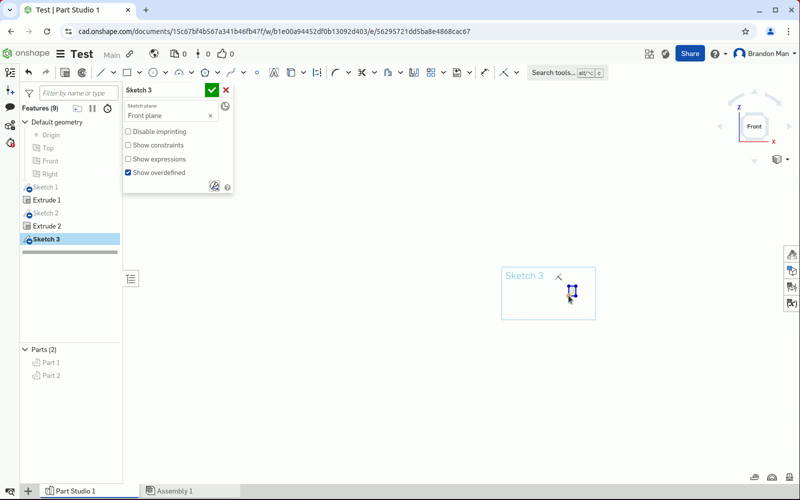
scroll(6)
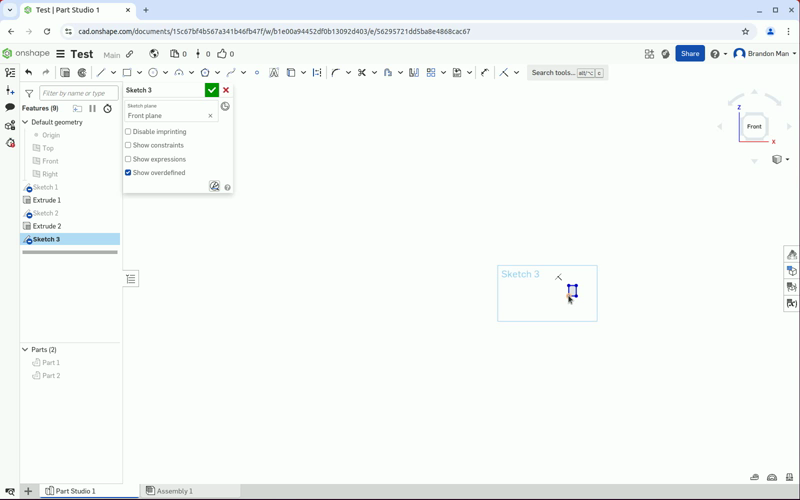
scroll(6)
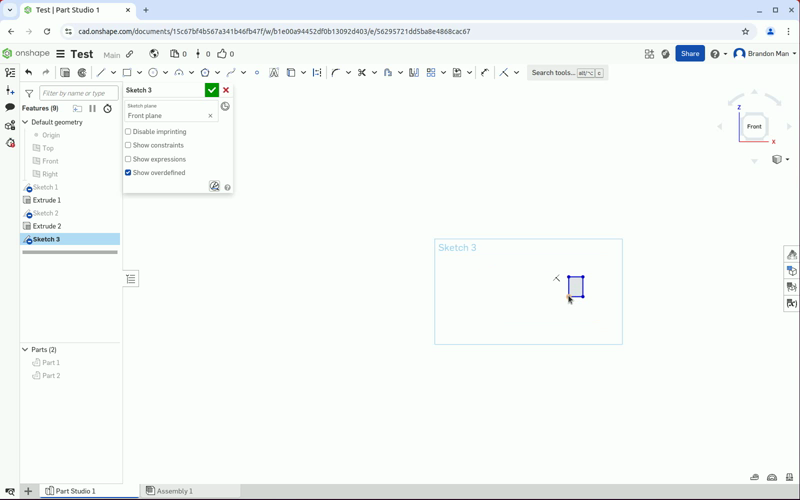
scroll(6)
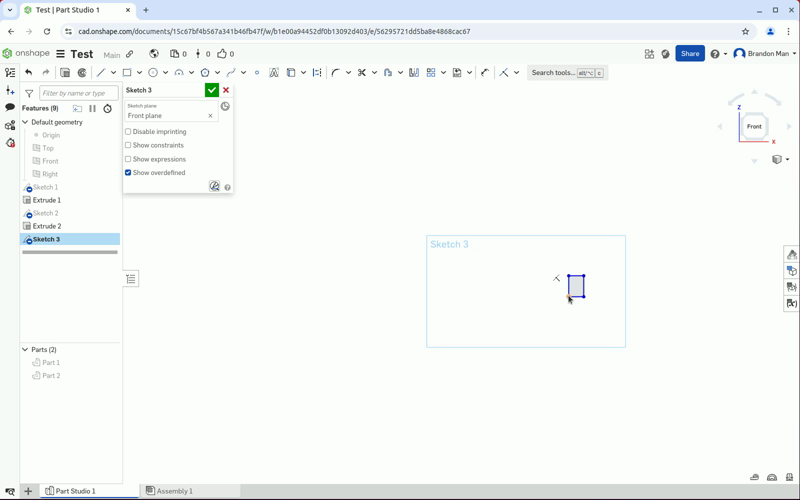
scroll(6)
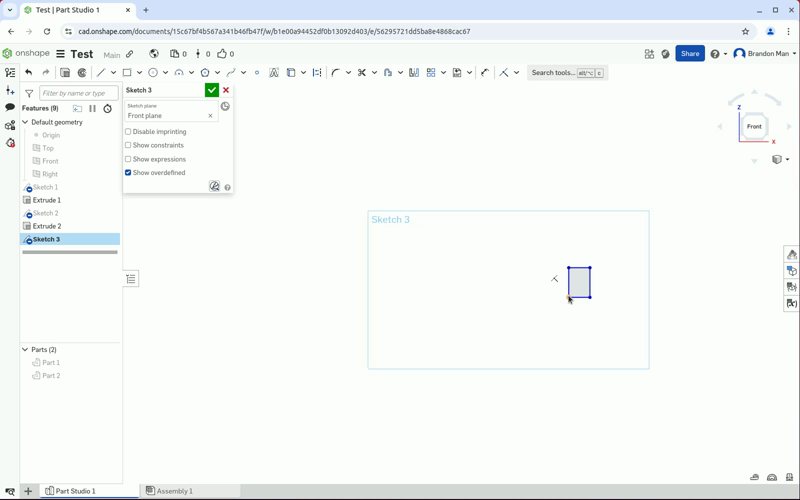
scroll(6)
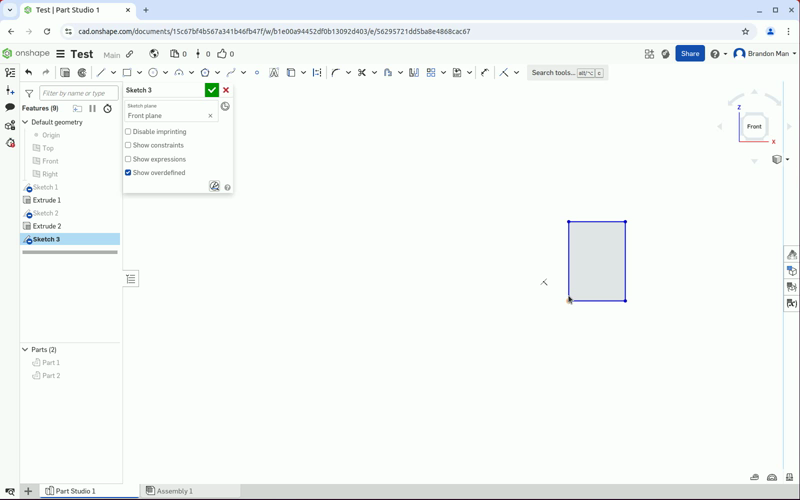
click(568, 295)
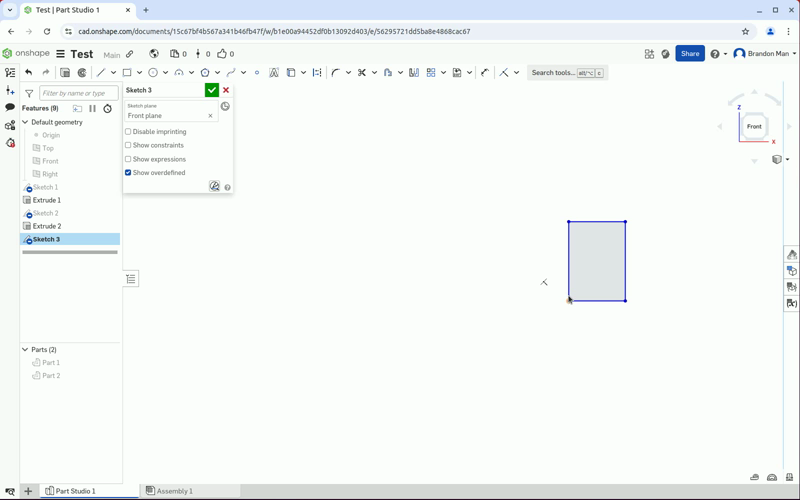
scroll(-6)
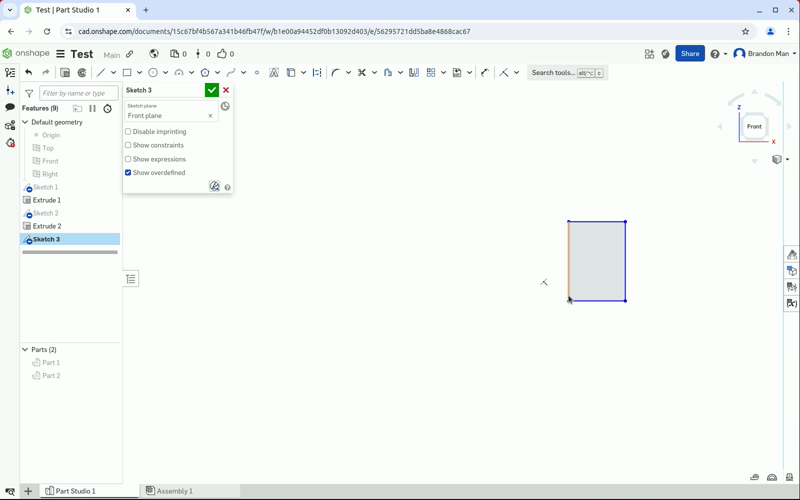
scroll(-6)
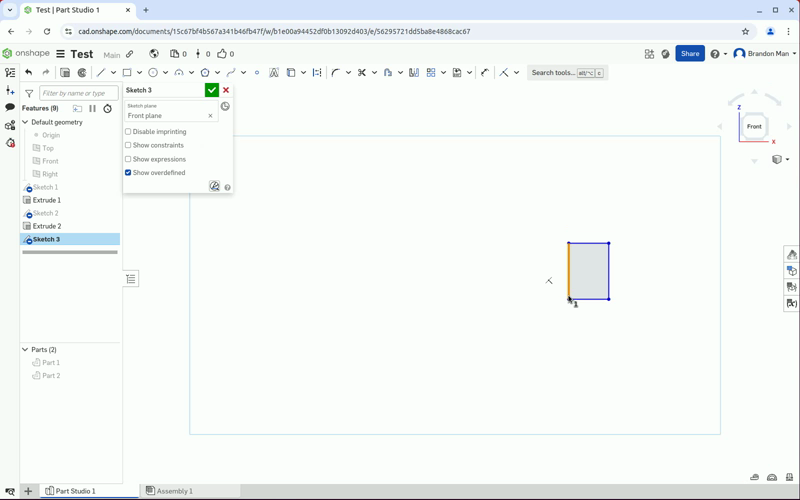
scroll(-6)
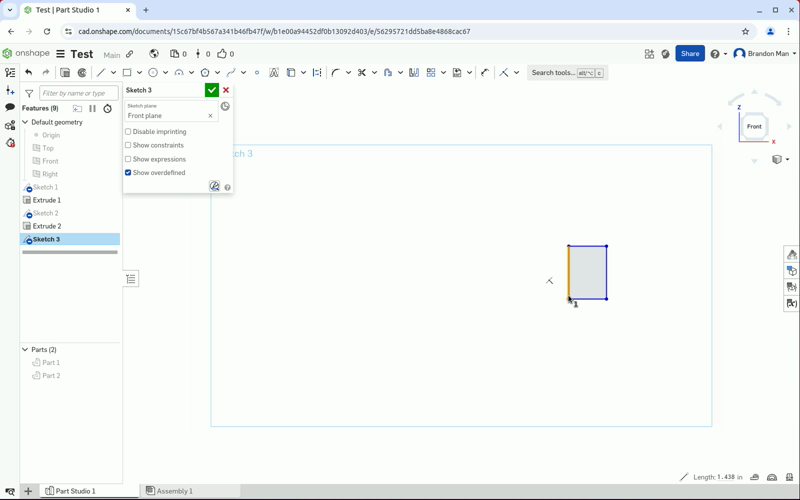
scroll(-6)
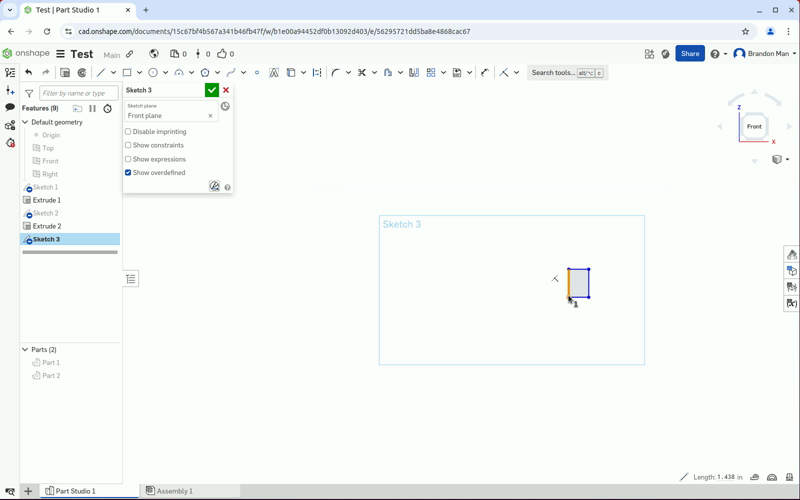
scroll(-6)
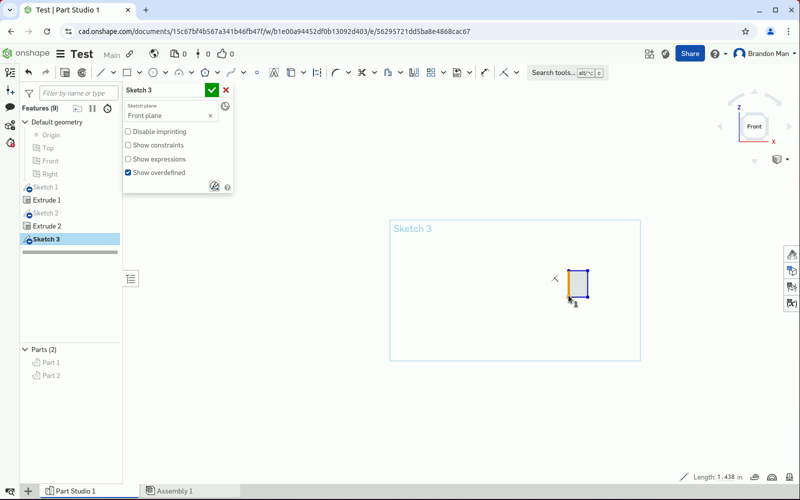
scroll(-6)
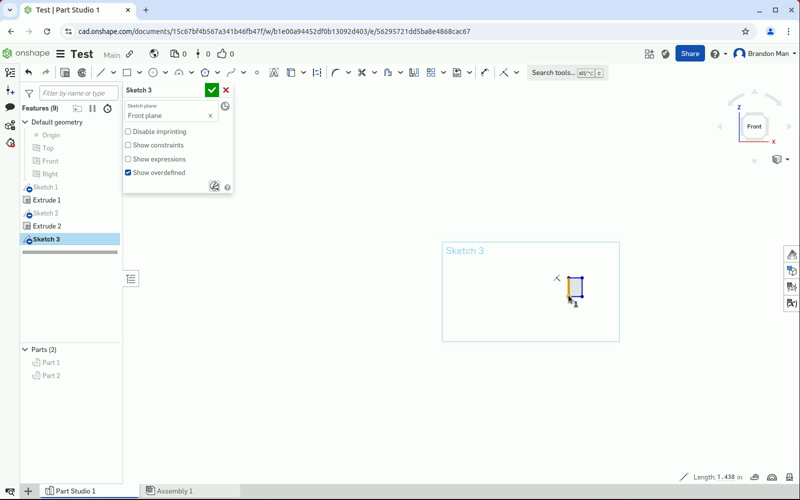
scroll(-6)
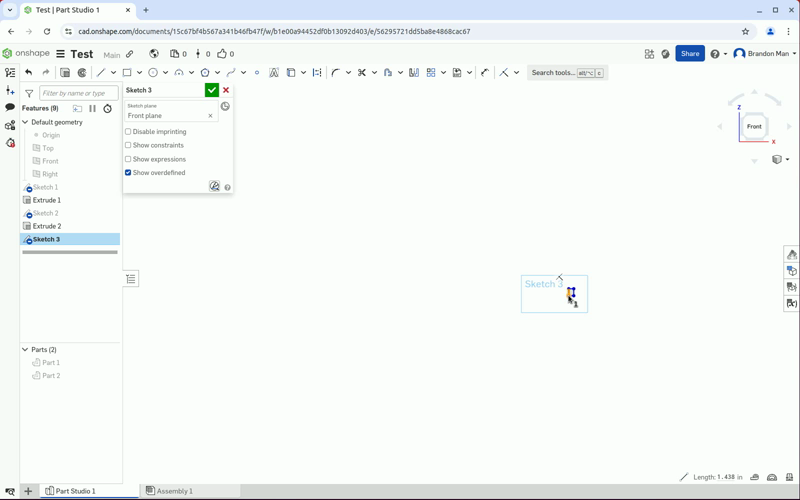
mouse_move(73, 352)
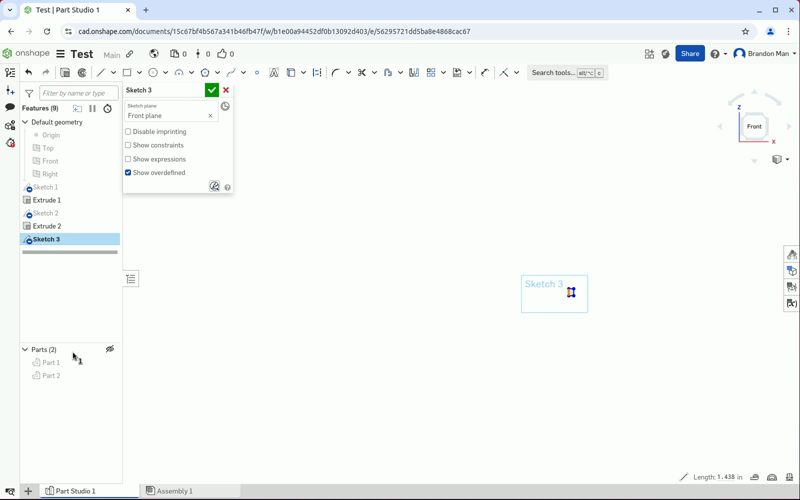
key(shift+y)
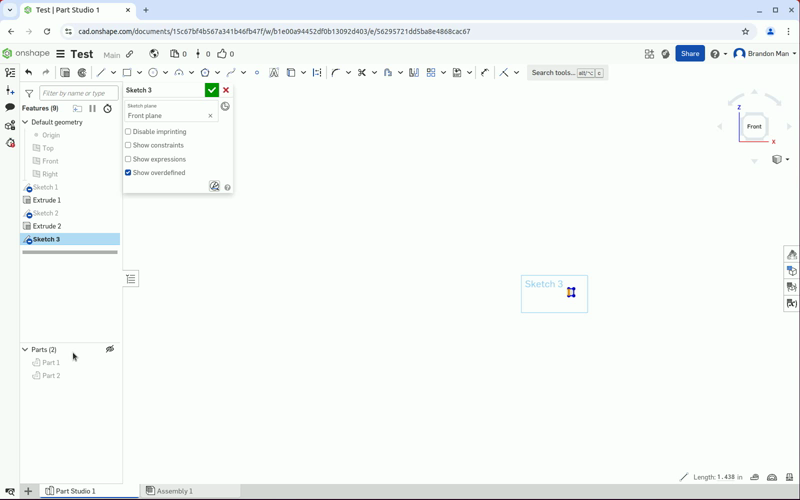
key(shift+e)
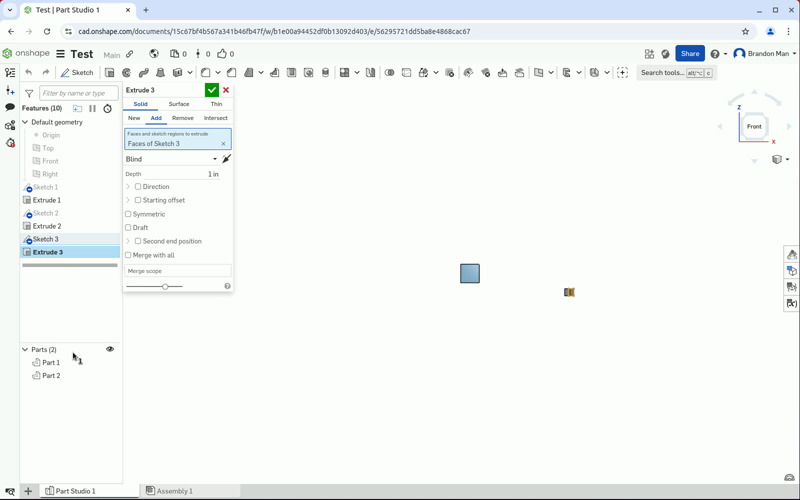
mouse_move(143, 106)
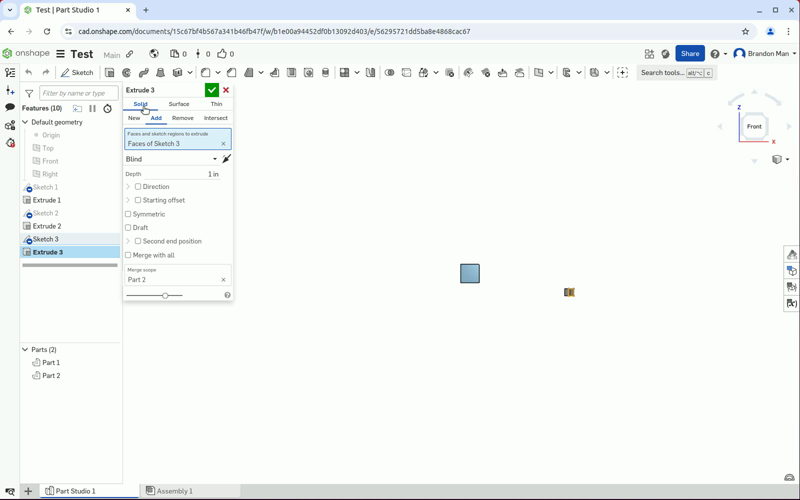
click(143, 106)
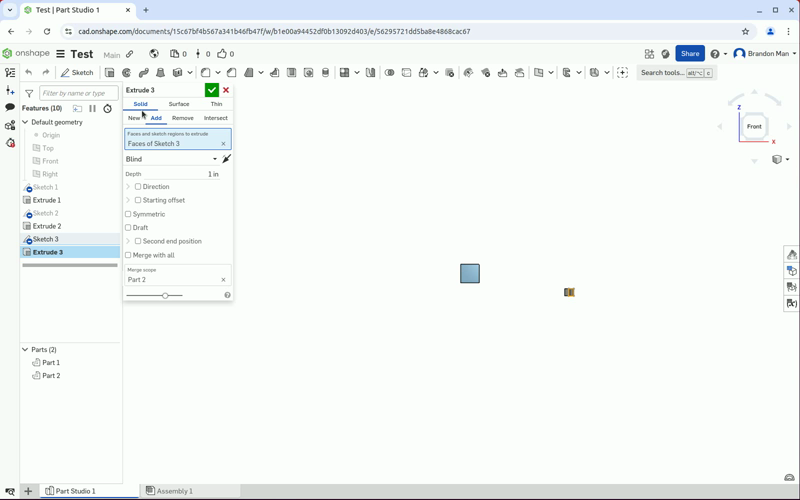
mouse_move(137, 120)
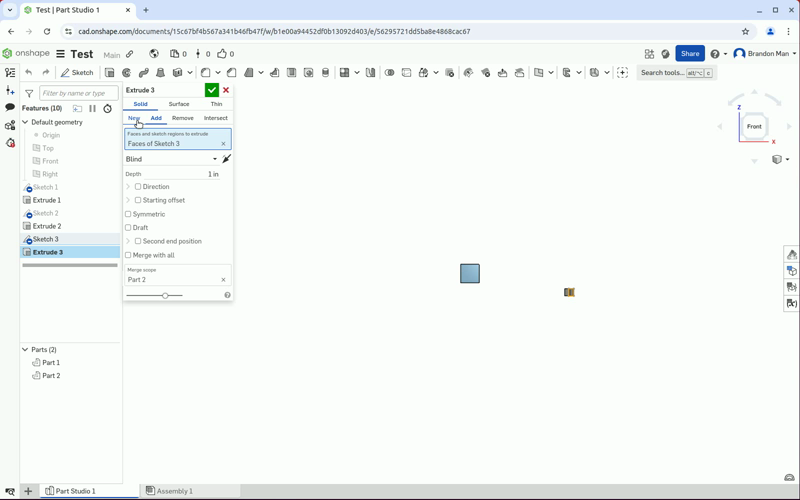
click(137, 120)
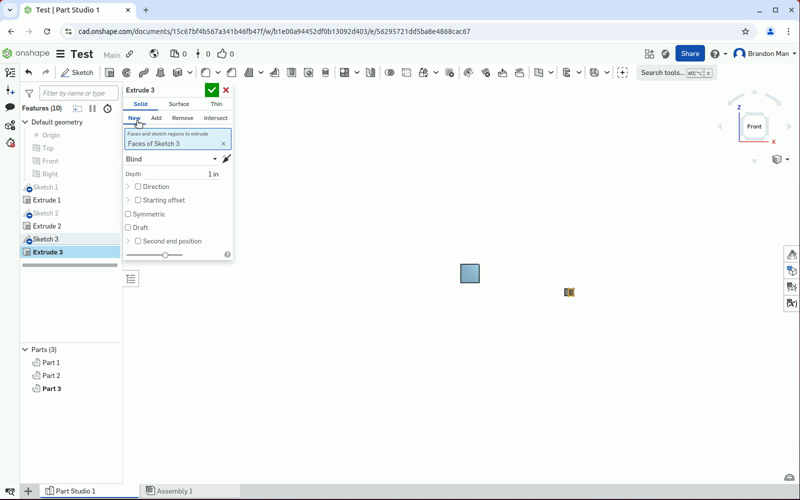
key(tab, 4)
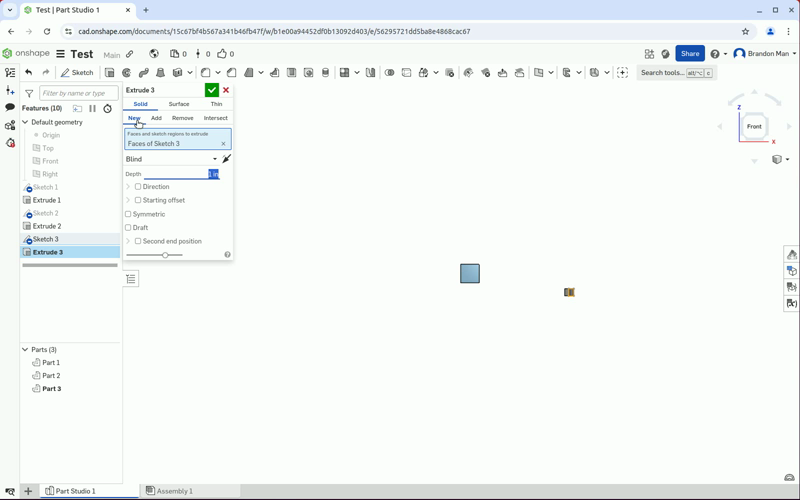
text(3.611)
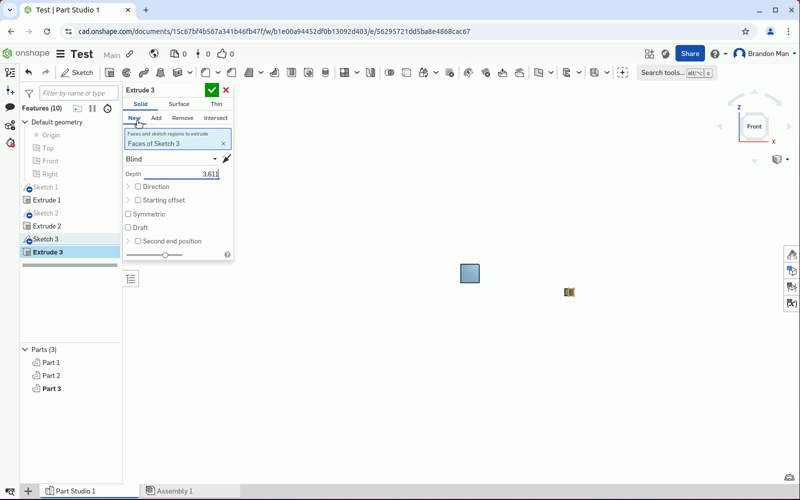
key(enter)
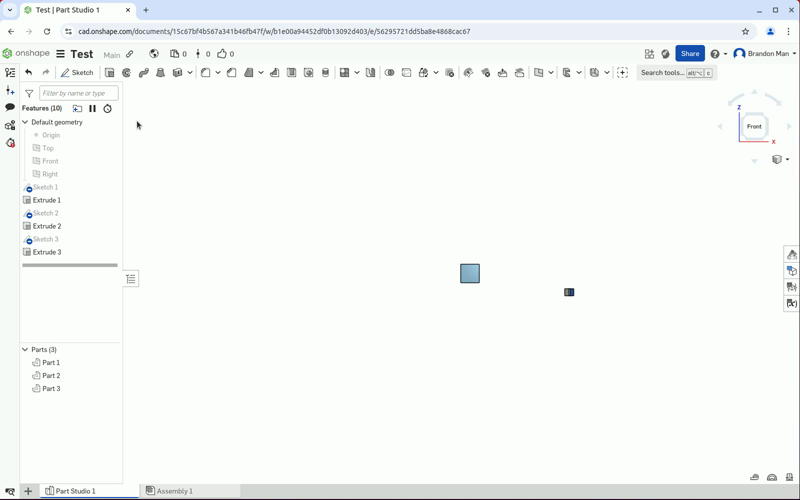
key(shift+h)
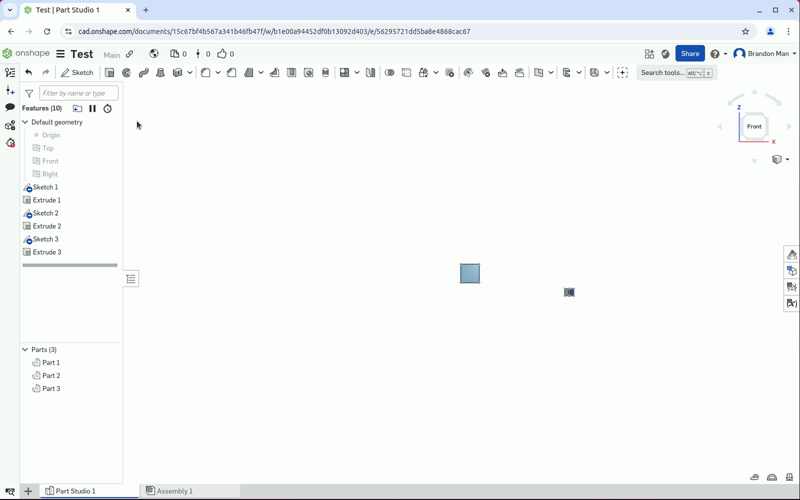
key(shift+h)
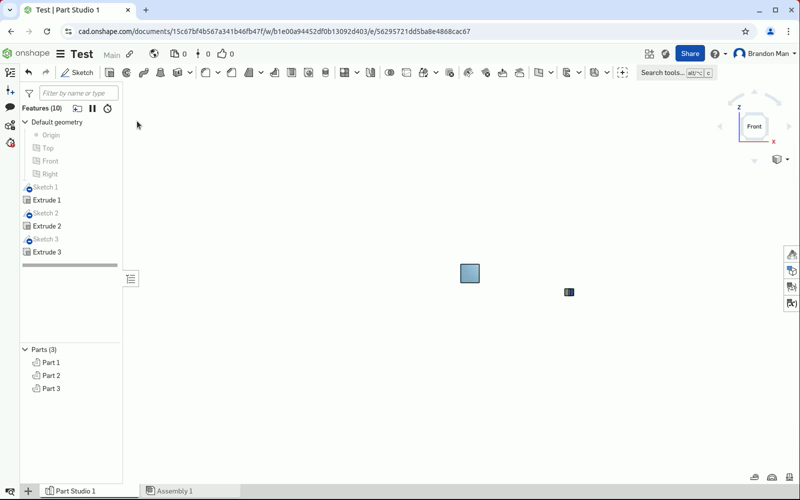
mouse_move(73, 189)
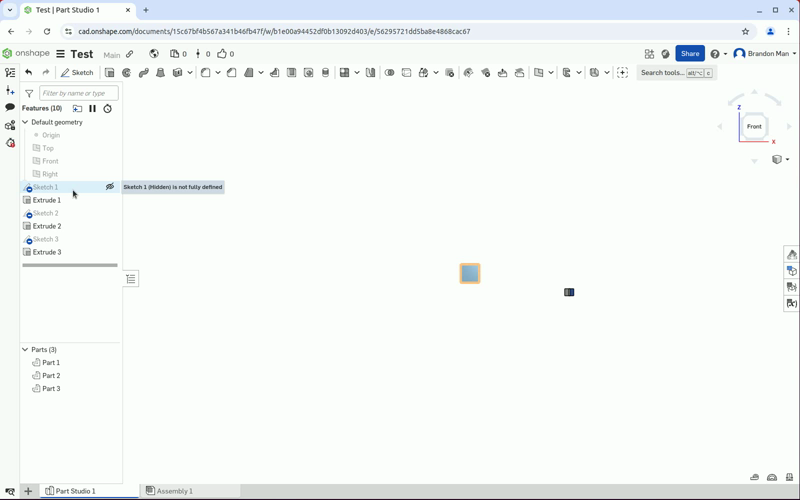
click(73, 189)
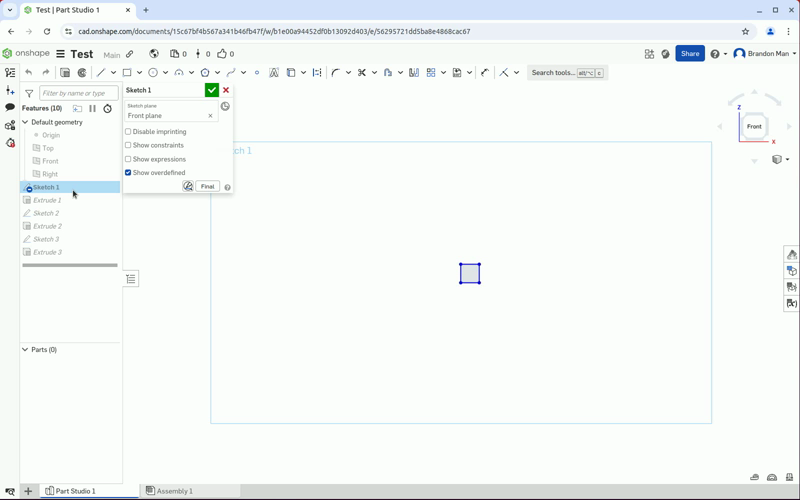
mouse_move(229, 92)
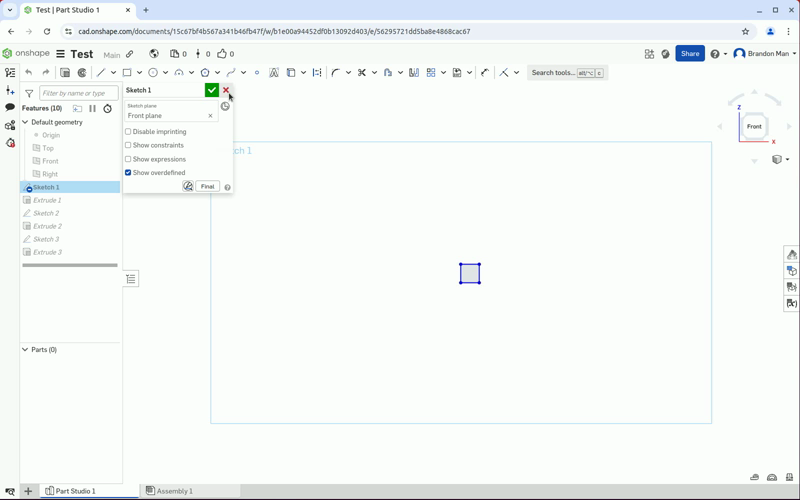
click(229, 92)
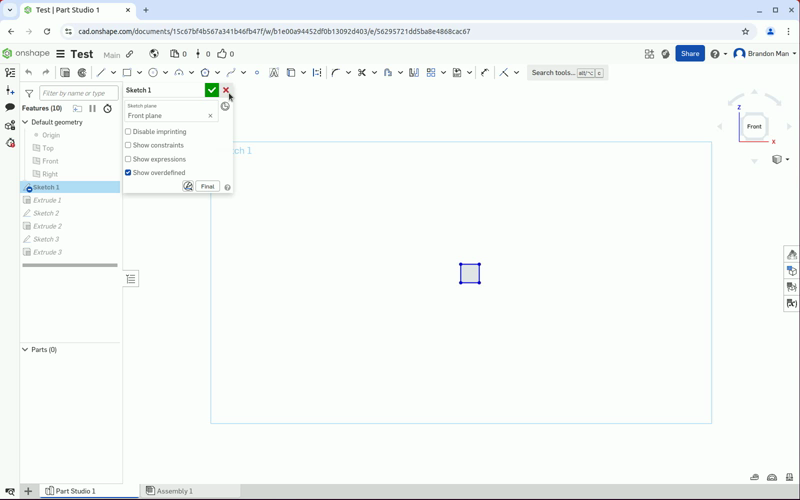
key(shift+s)
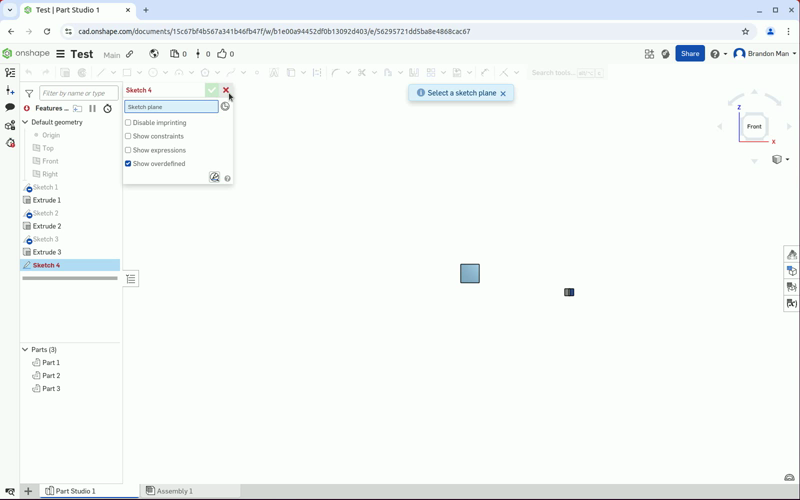
mouse_move(73, 163)
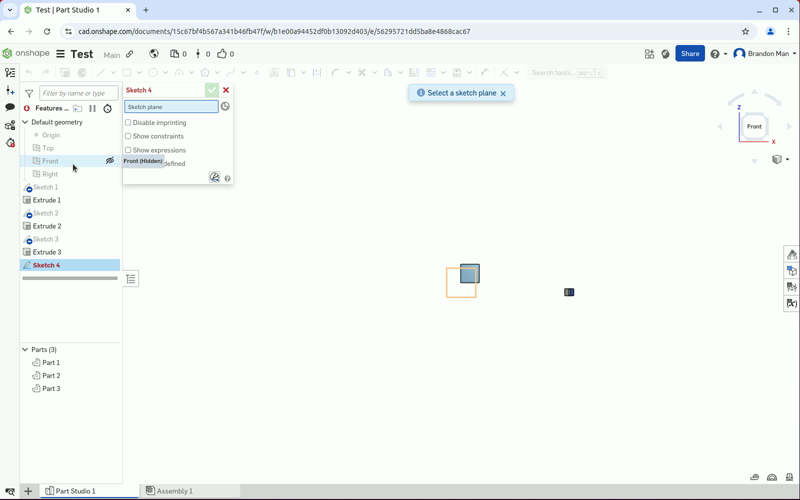
click(73, 163)
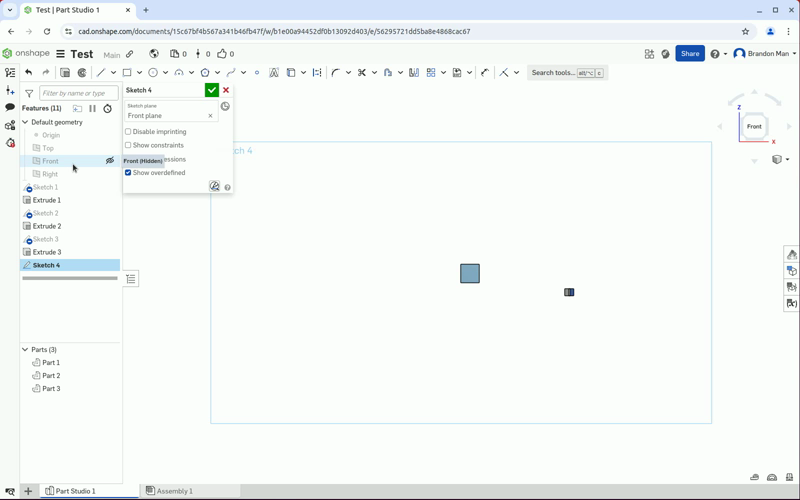
mouse_move(73, 352)
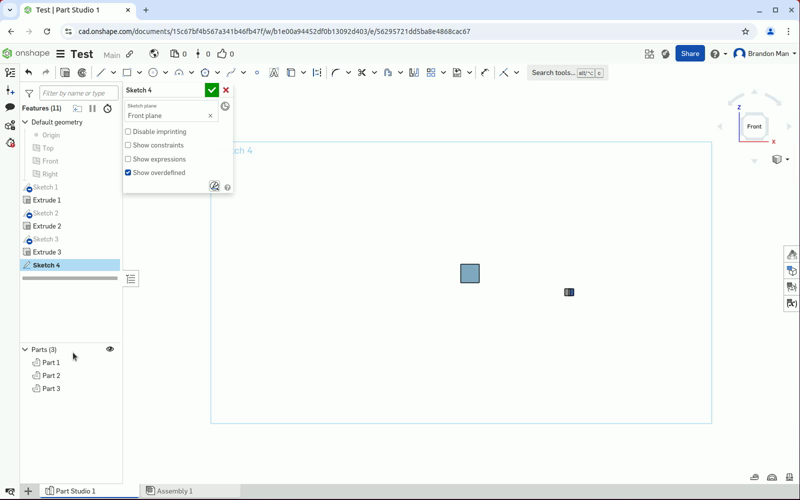
key(y)
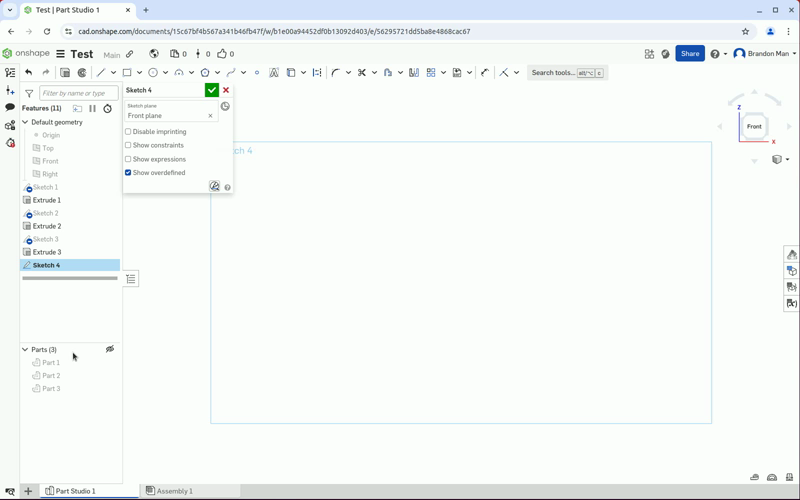
key(l)
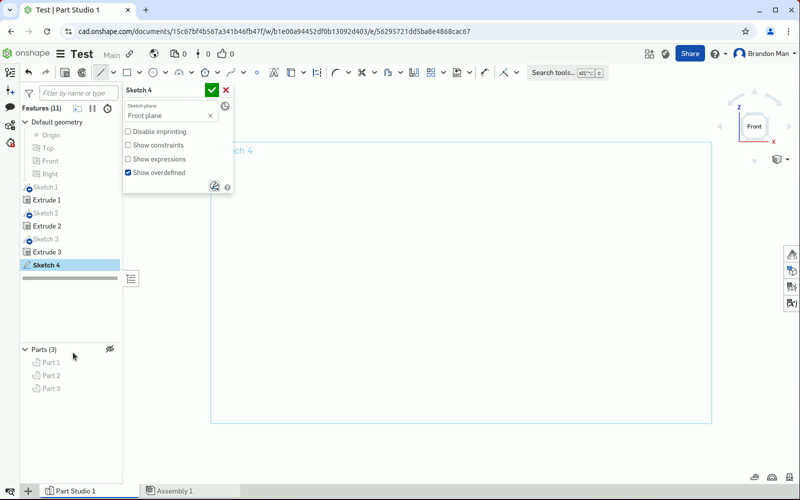
key_down(shift)
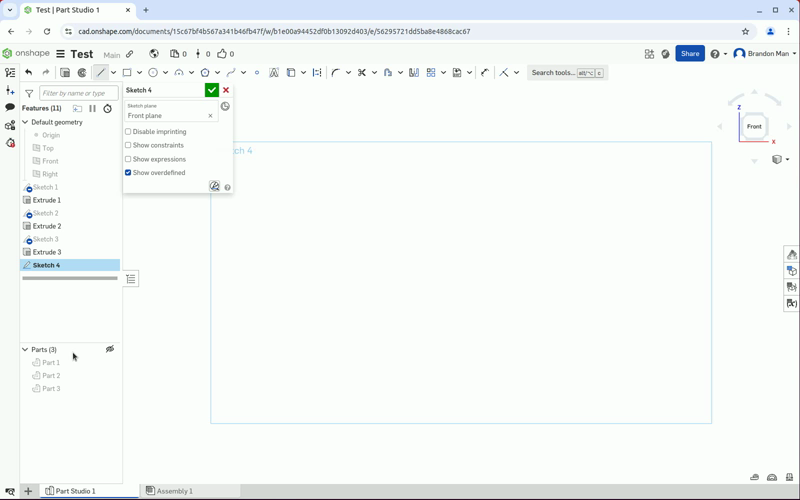
mouse_move(425, 247)
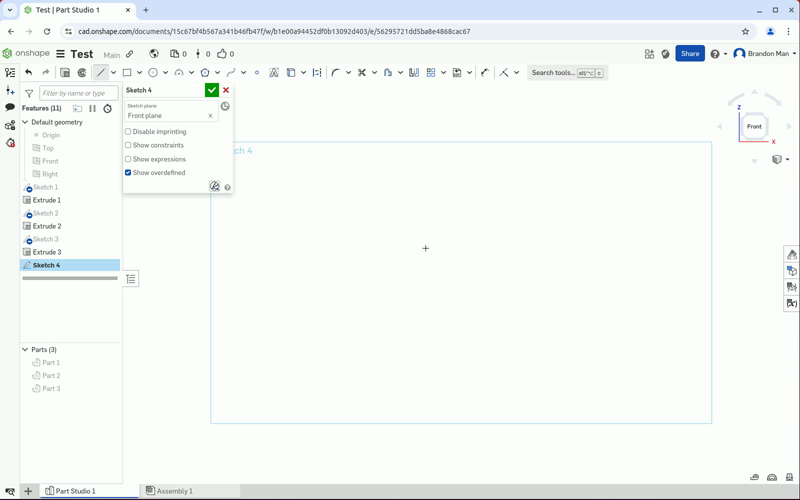
click(425, 247)
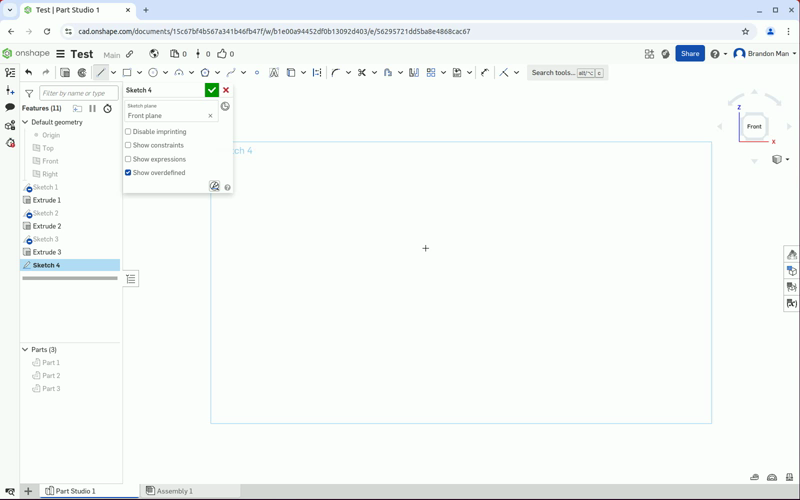
key_up(shift)
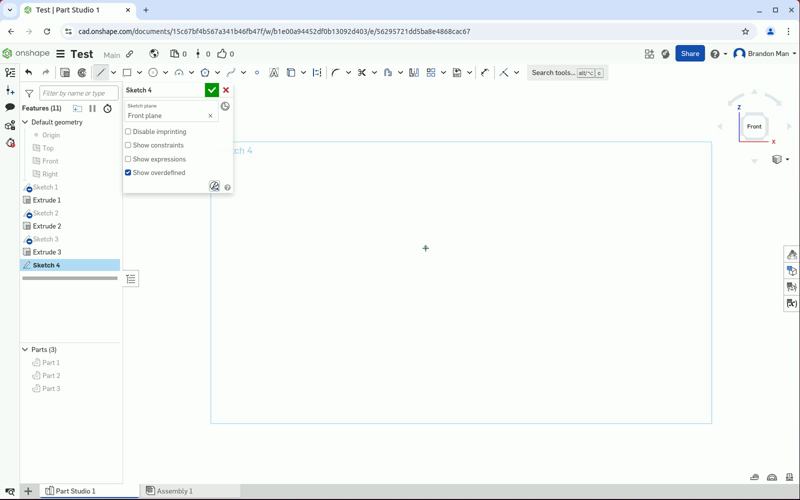
key_down(shift)
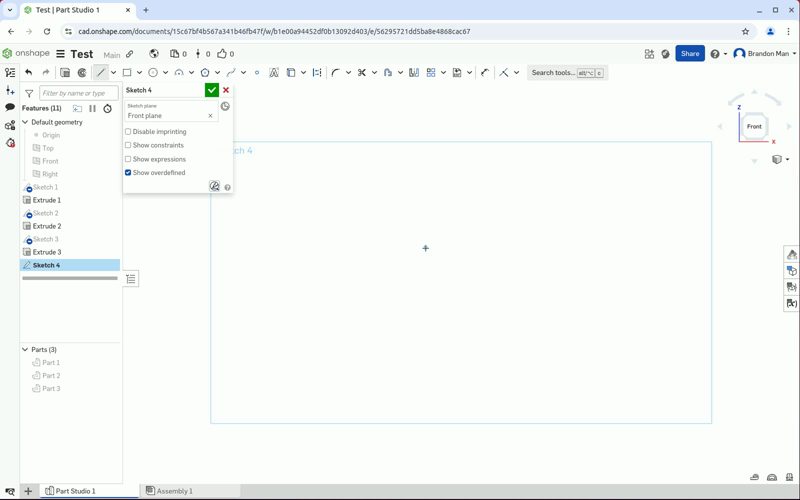
mouse_move(455, 247)
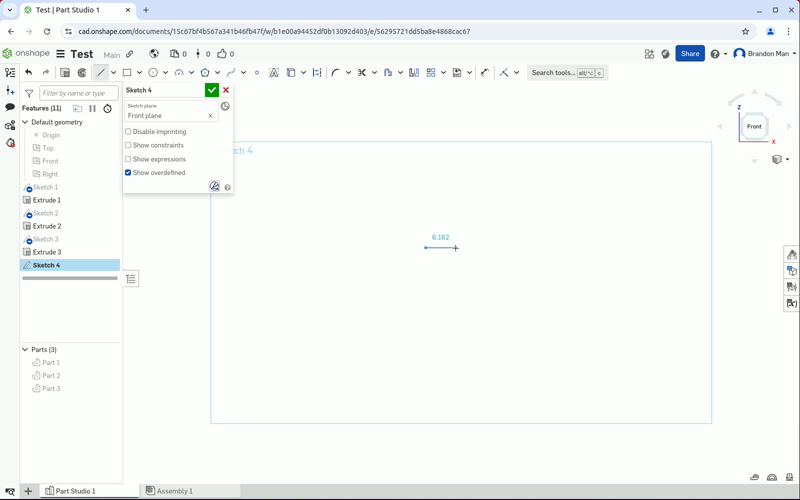
mouse_move(444, 247)
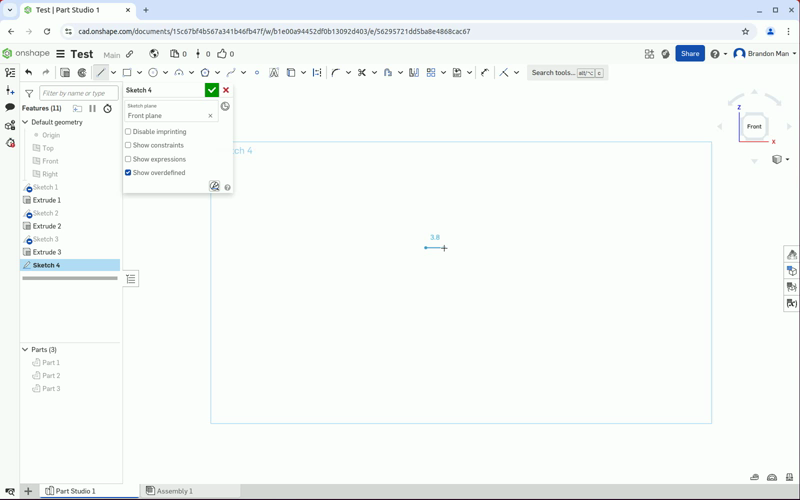
click(444, 247)
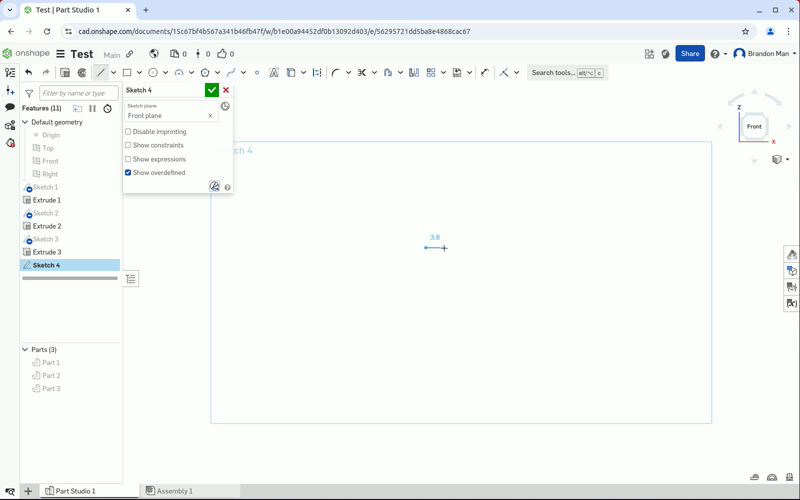
key_up(shift)
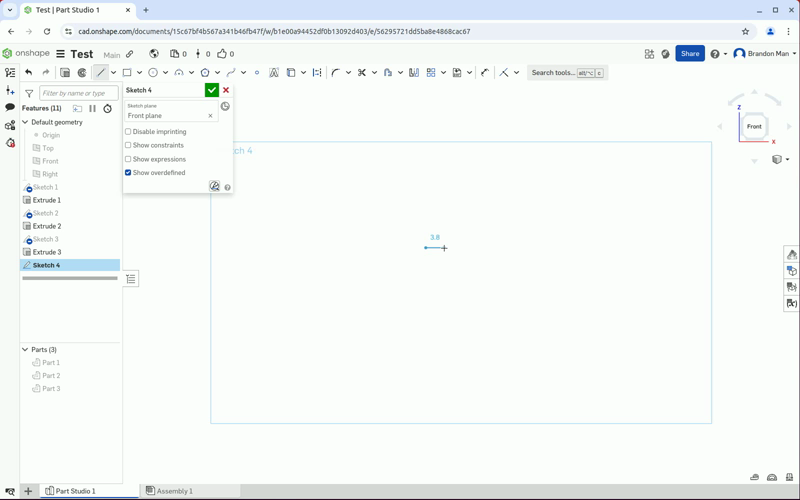
key_down(shift)
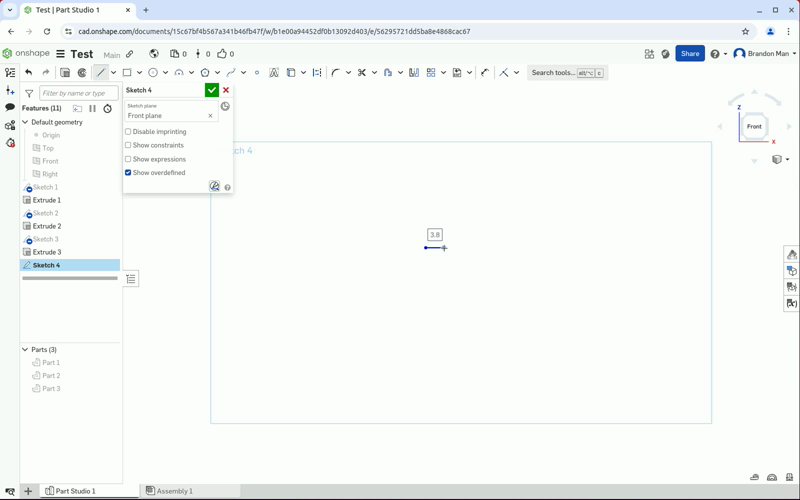
mouse_move(474, 247)
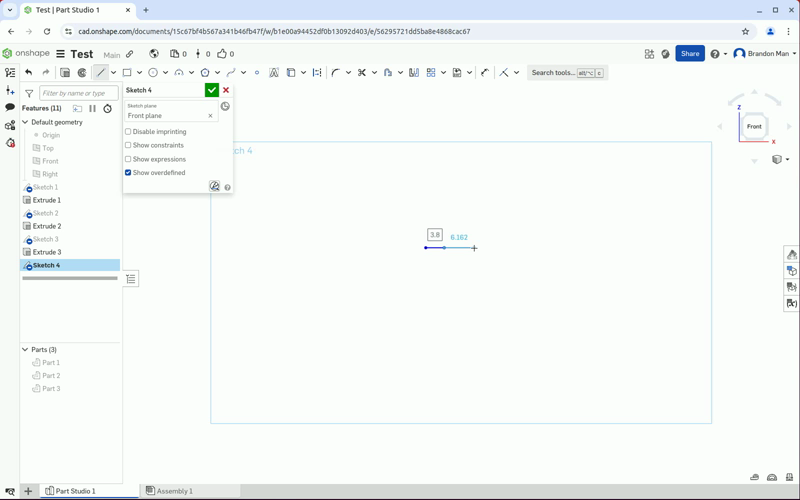
mouse_move(444, 229)
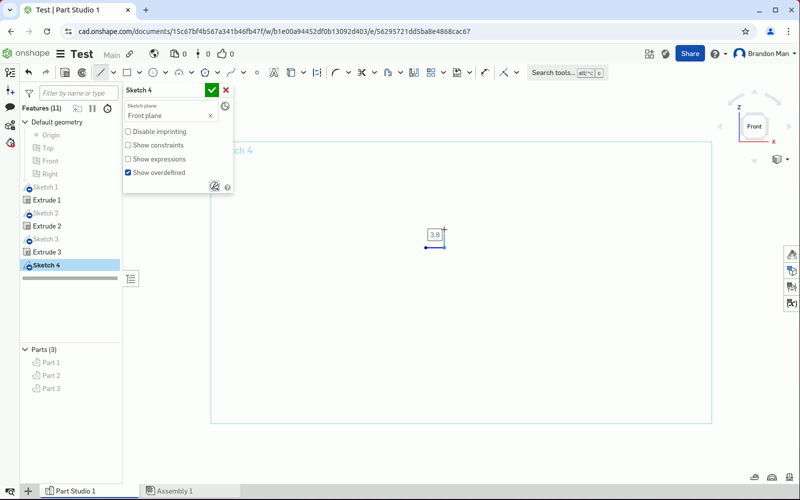
click(444, 229)
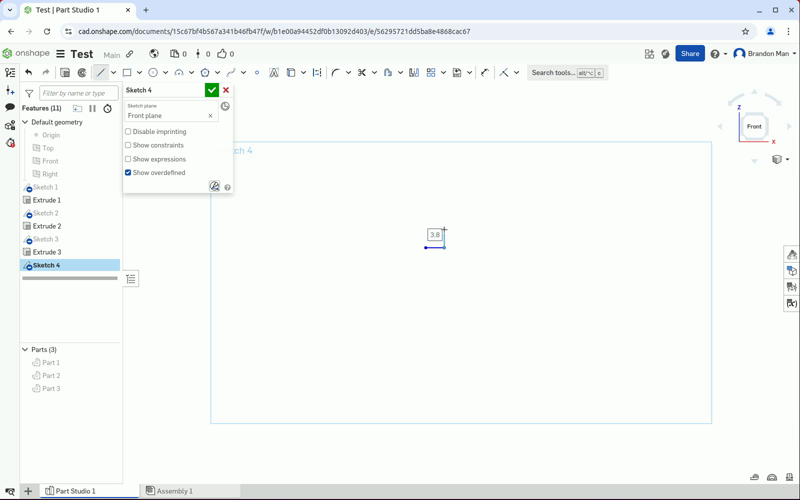
key_up(shift)
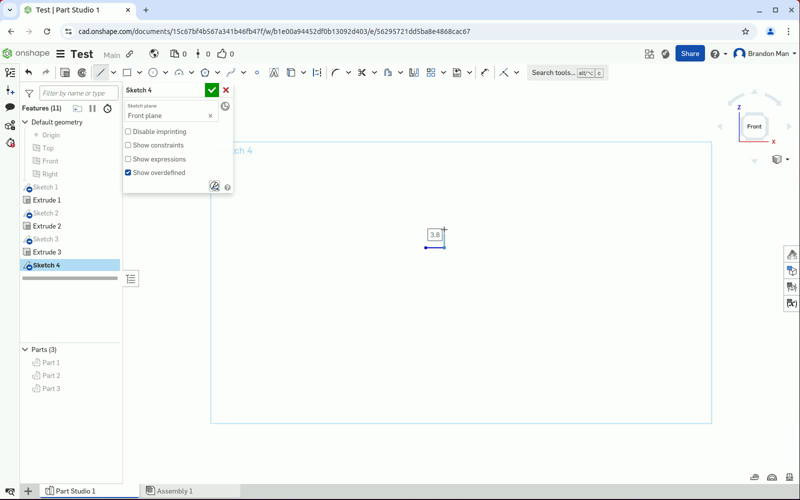
key_down(shift)
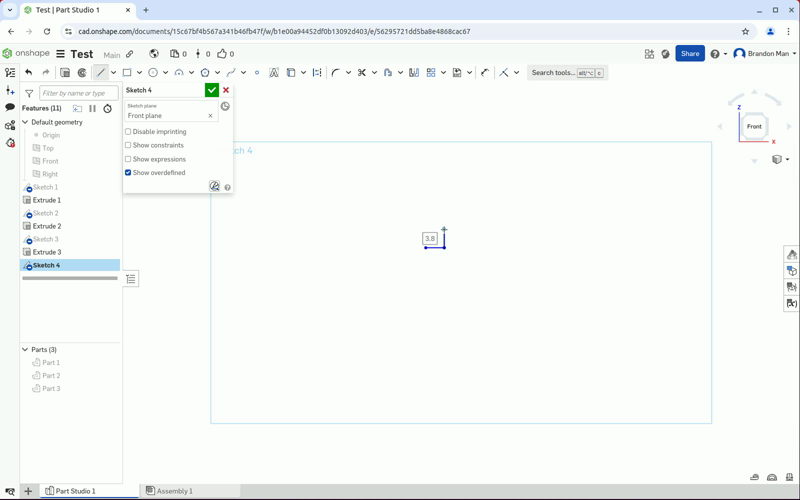
mouse_move(474, 229)
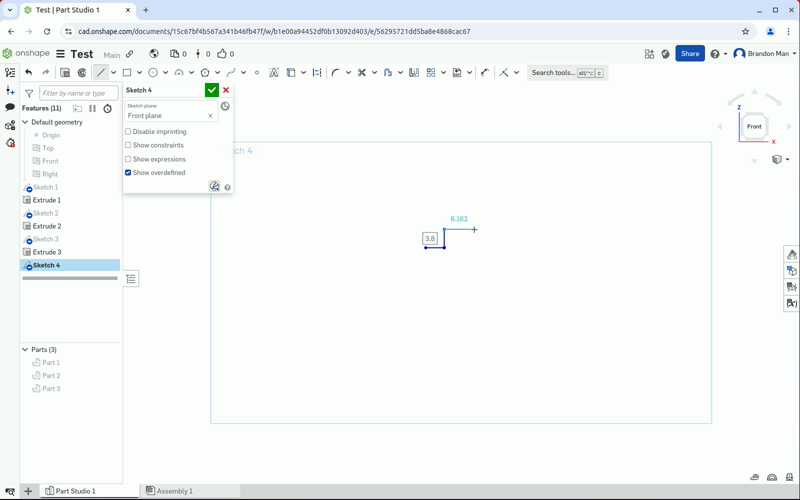
mouse_move(425, 229)
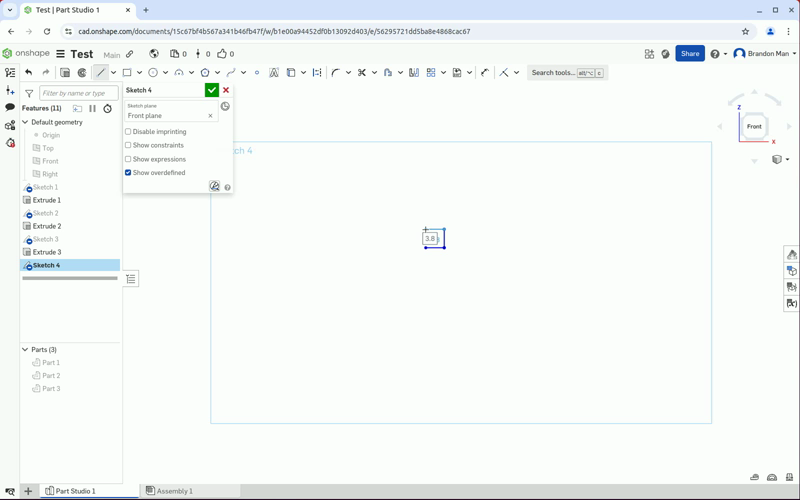
click(425, 229)
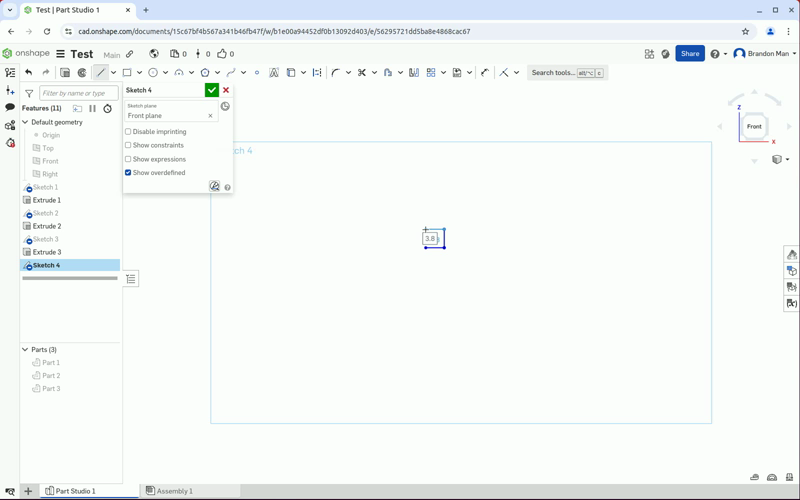
key_up(shift)
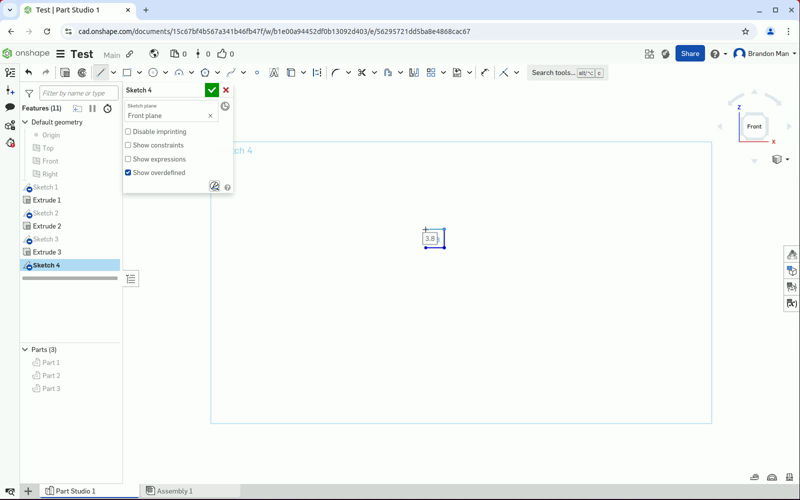
mouse_move(455, 229)
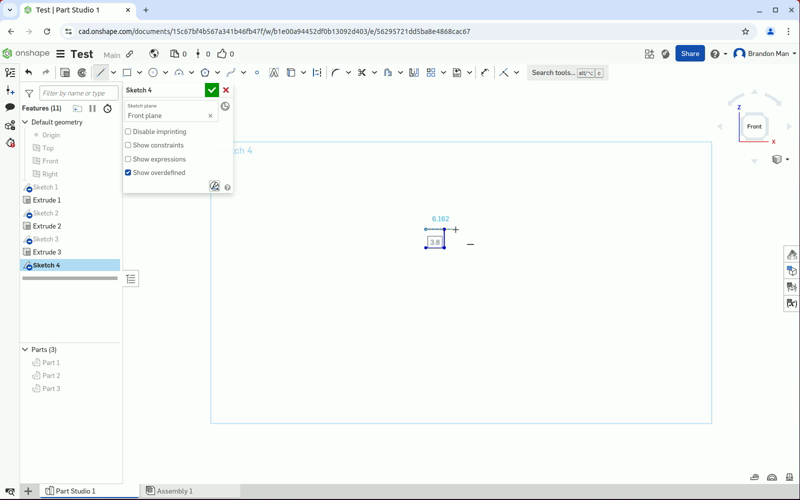
key_down(shift)
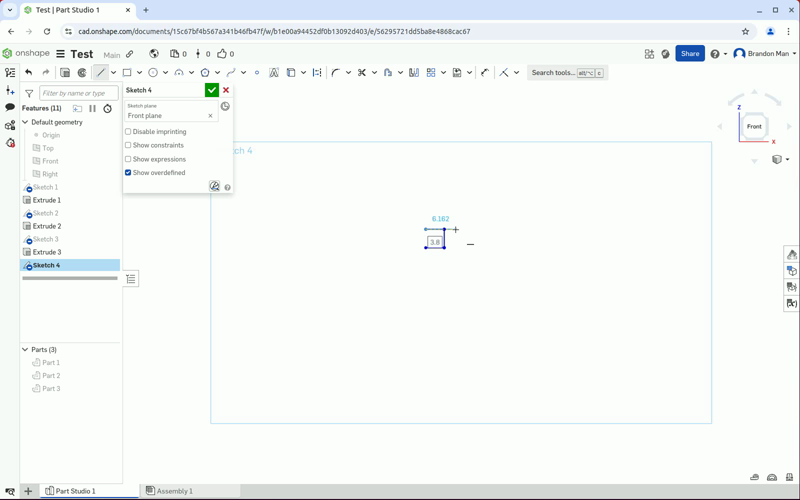
mouse_move(425, 247)
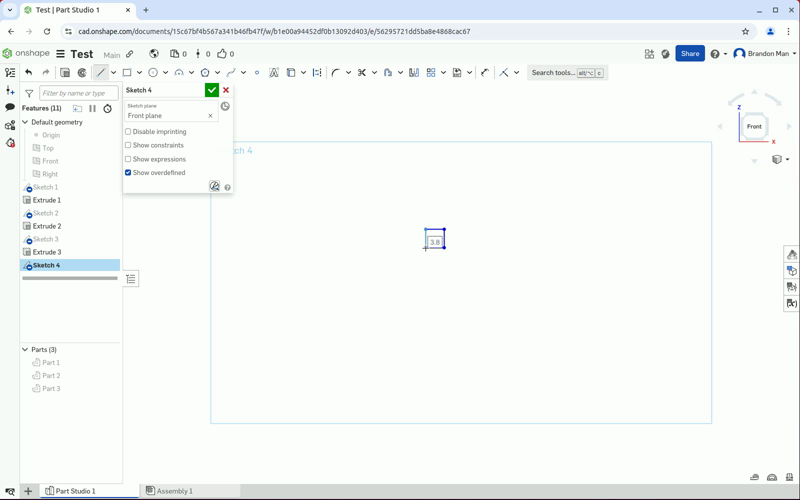
key_up(shift)
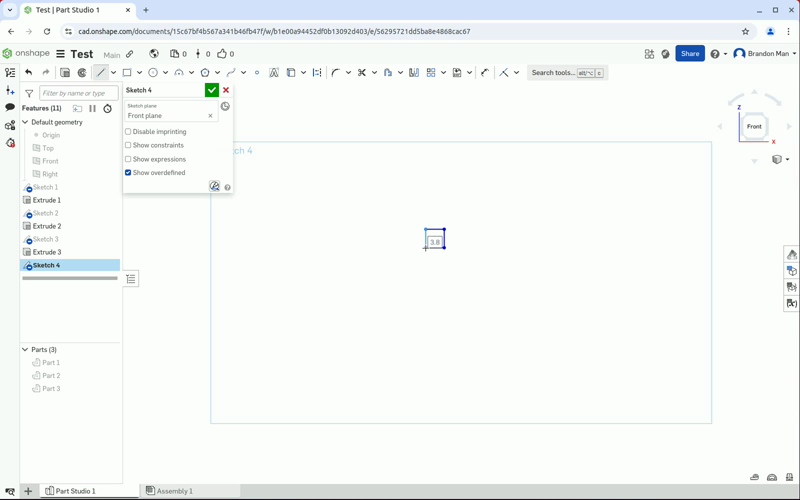
click(425, 247)
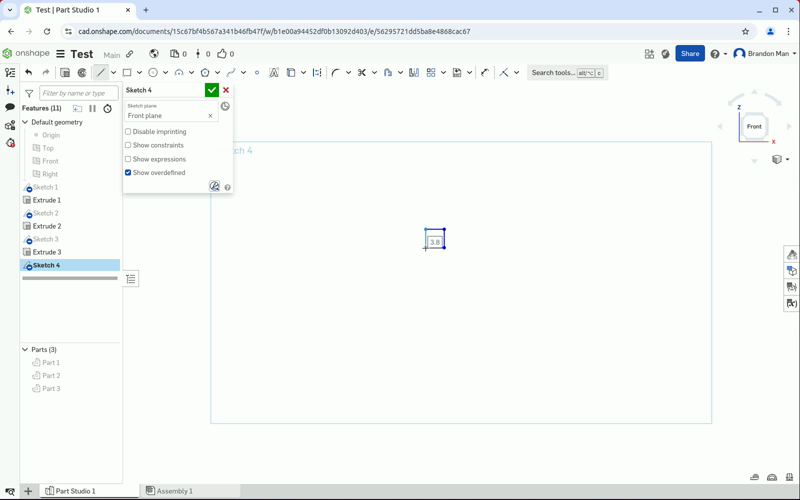
key(esc)
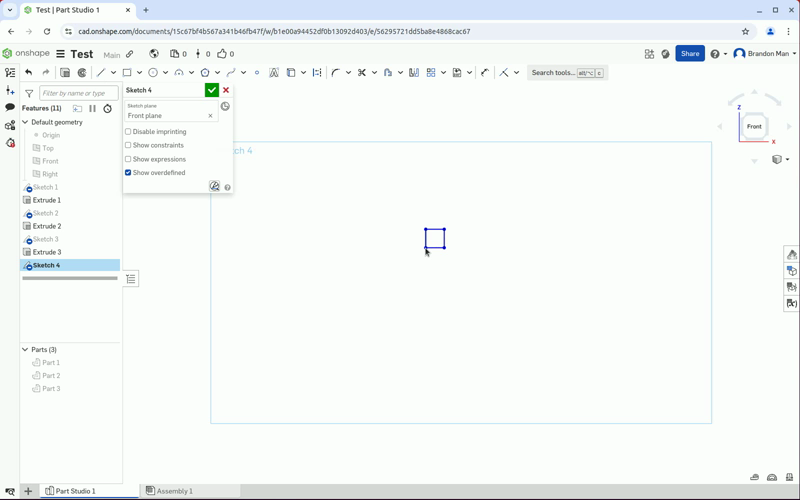
mouse_move(436, 240)
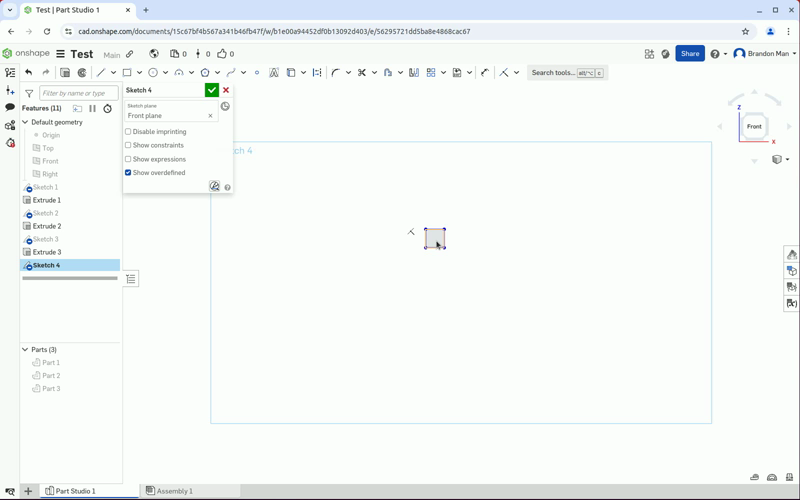
scroll(6)
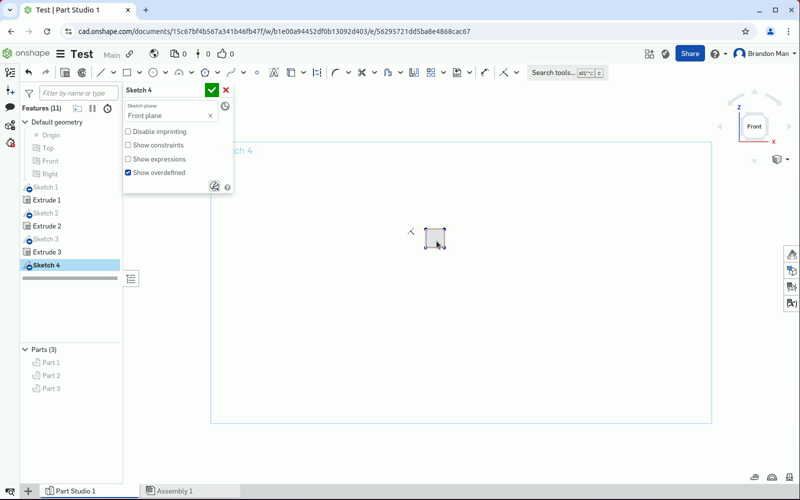
scroll(6)
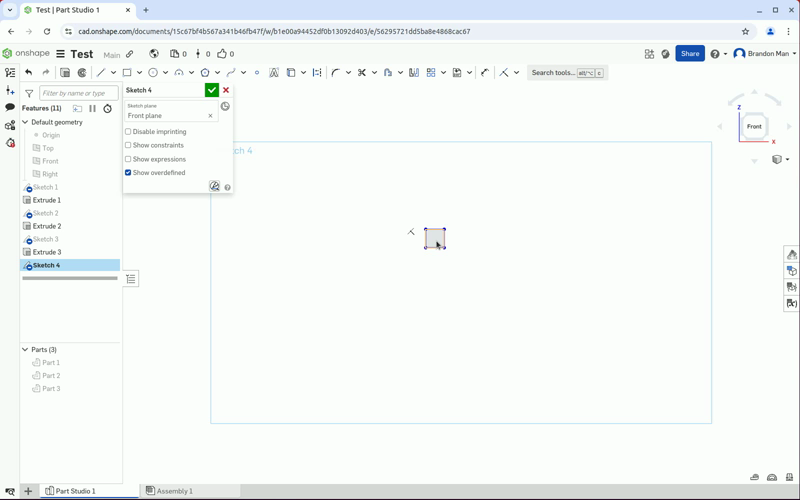
scroll(6)
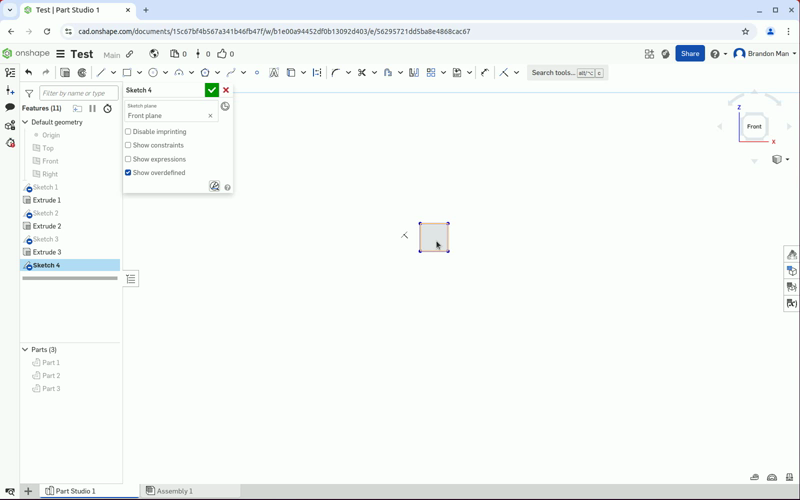
scroll(6)
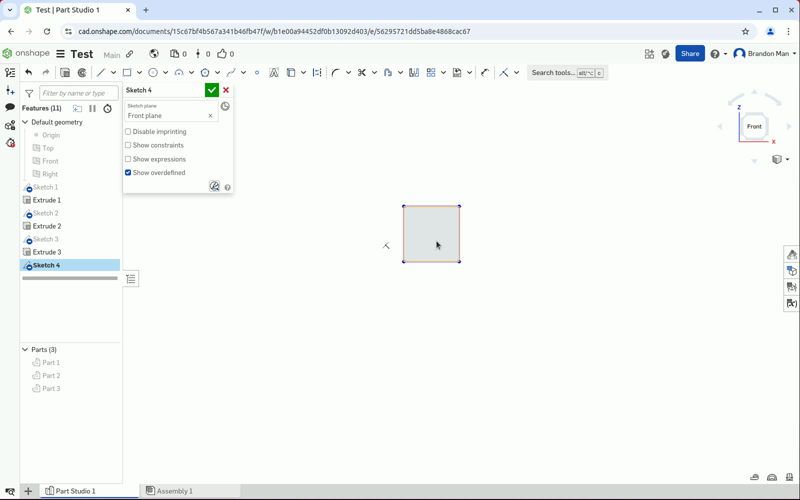
scroll(6)
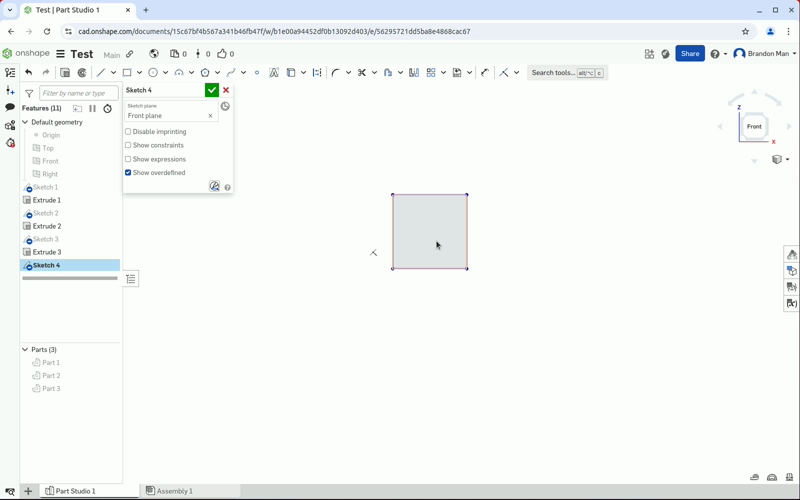
scroll(6)
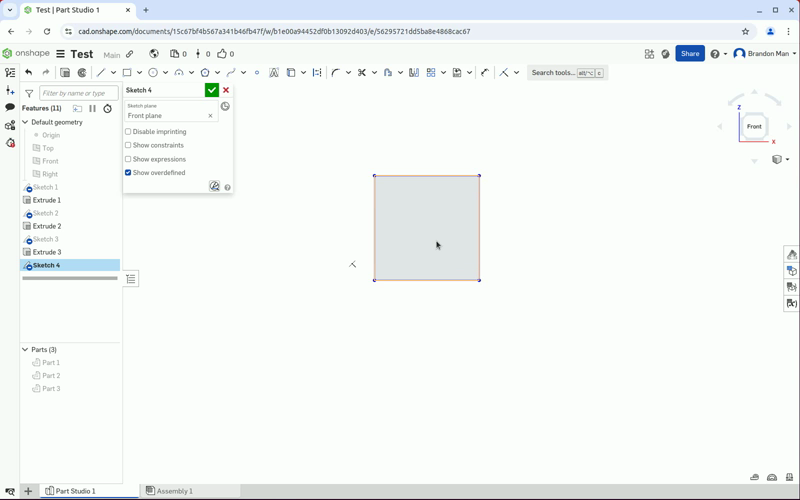
scroll(6)
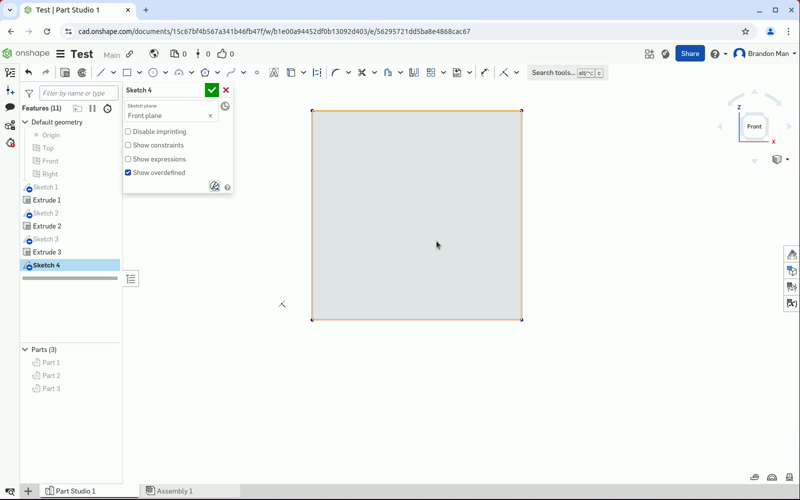
click(436, 240)
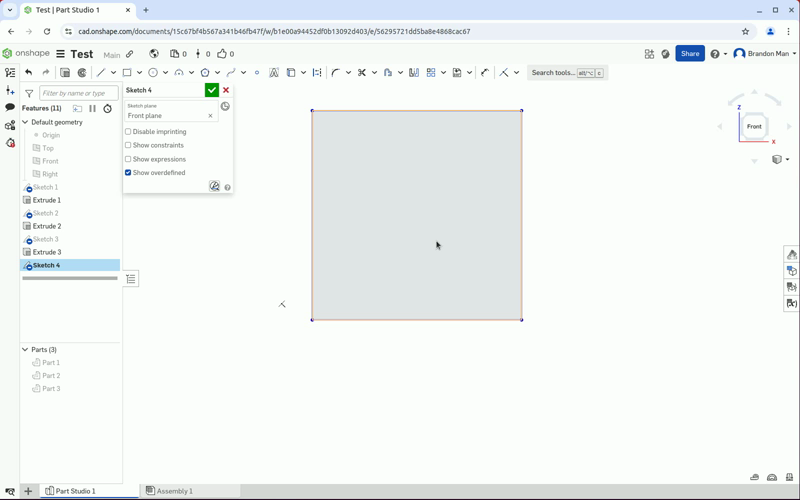
scroll(-6)
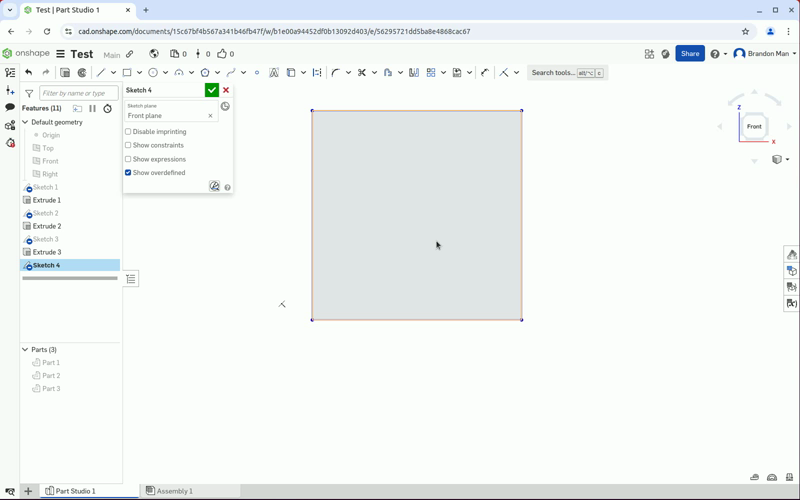
scroll(-6)
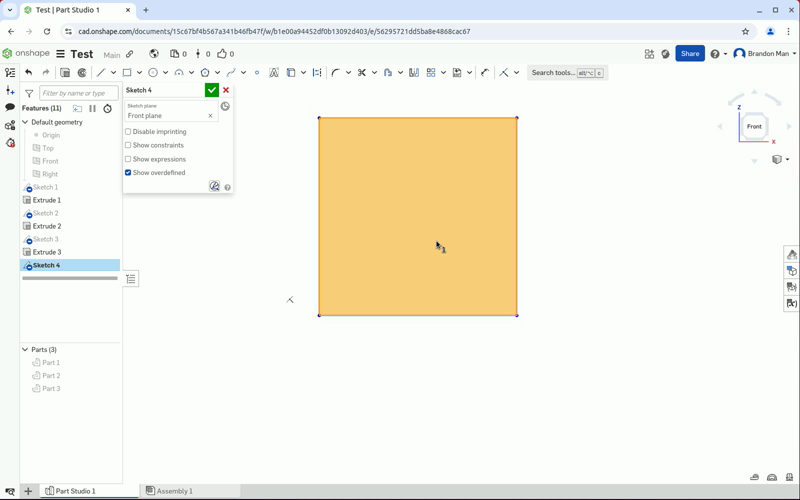
scroll(-6)
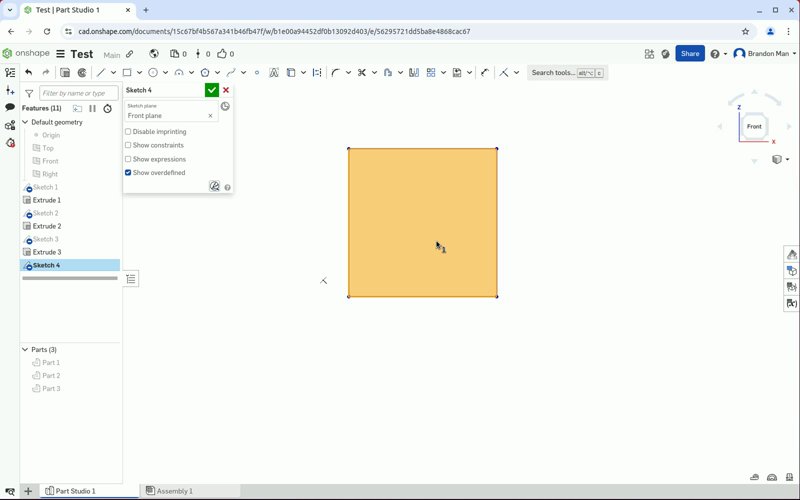
scroll(-6)
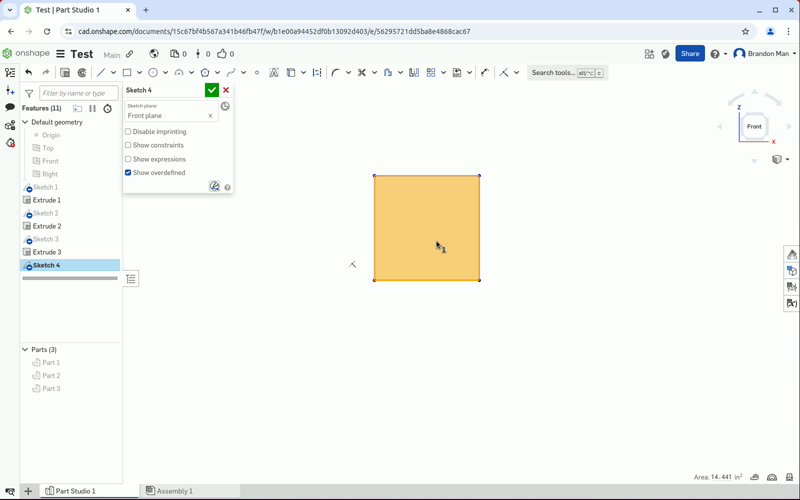
scroll(-6)
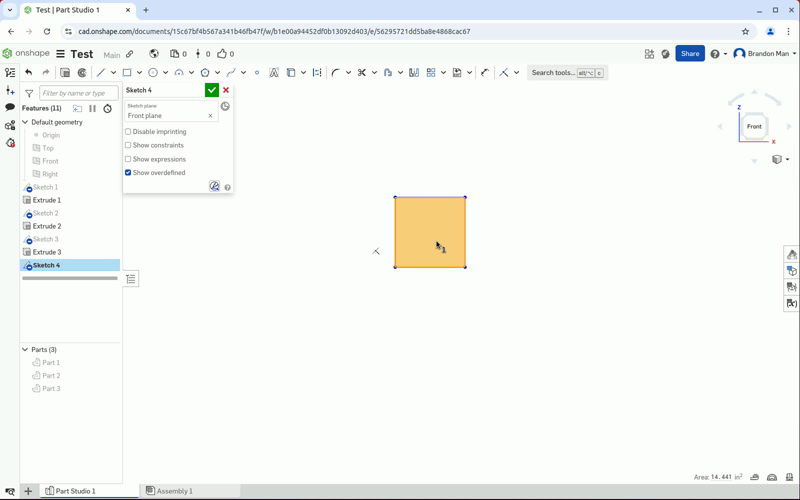
scroll(-6)
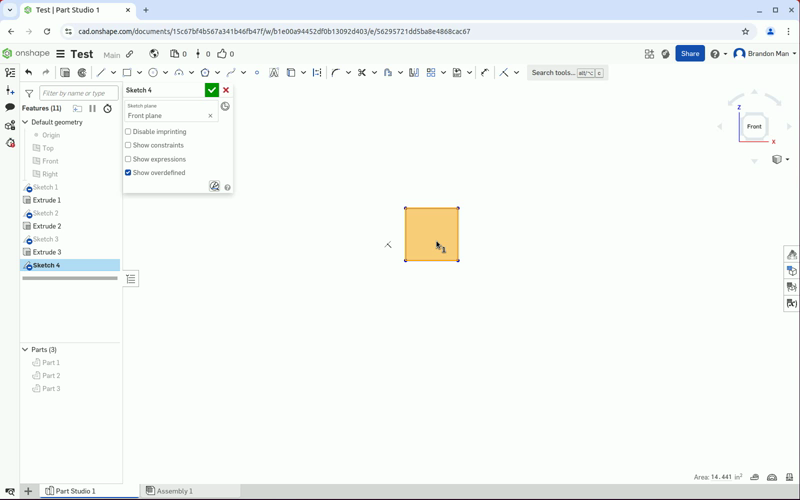
scroll(-6)
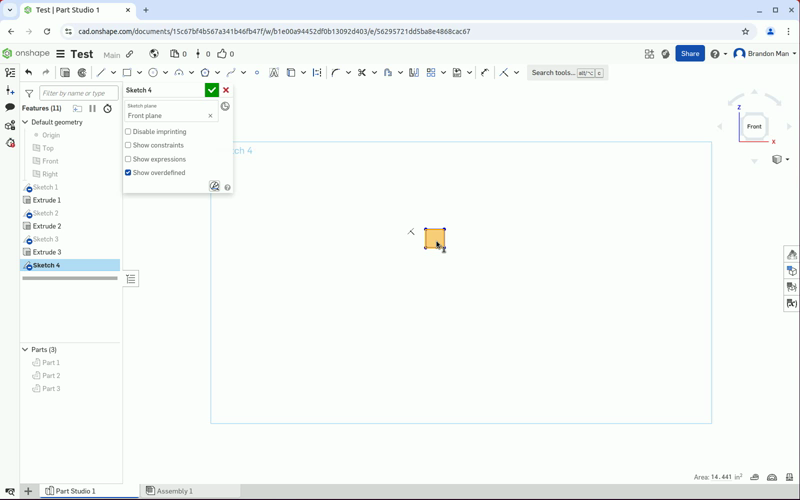
mouse_move(73, 352)
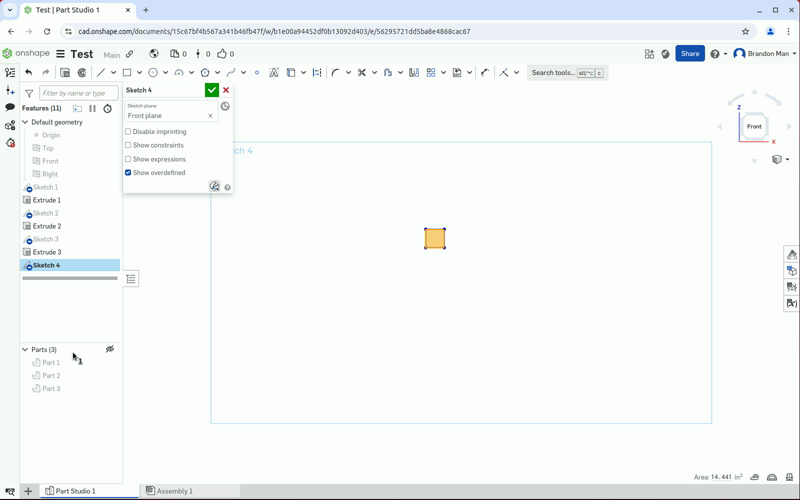
key(shift+y)
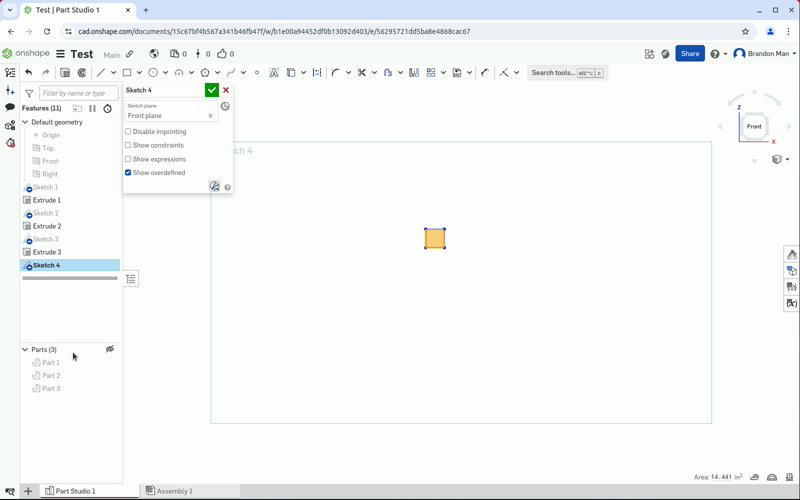
key(shift+e)
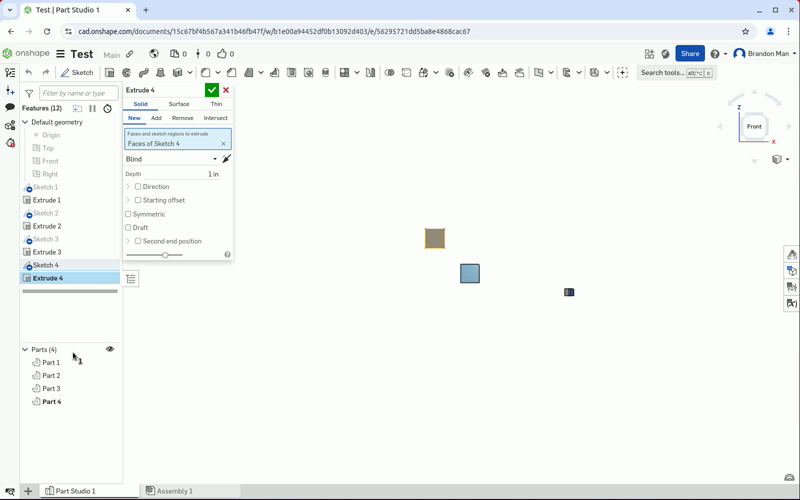
mouse_move(143, 106)
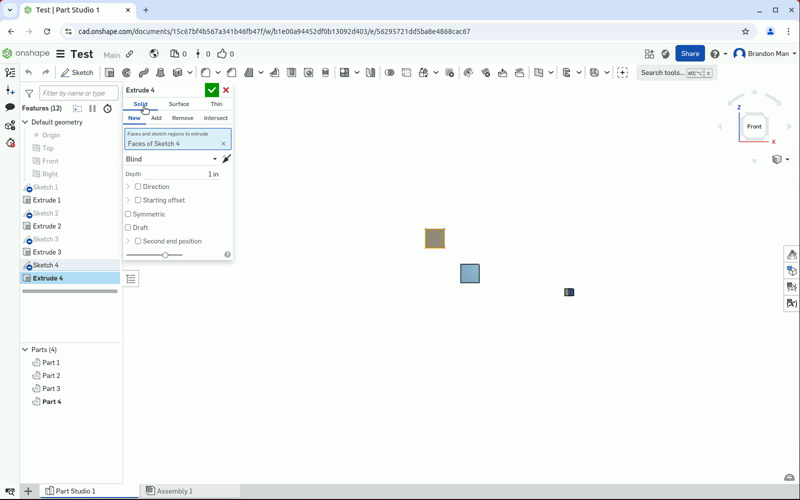
click(143, 106)
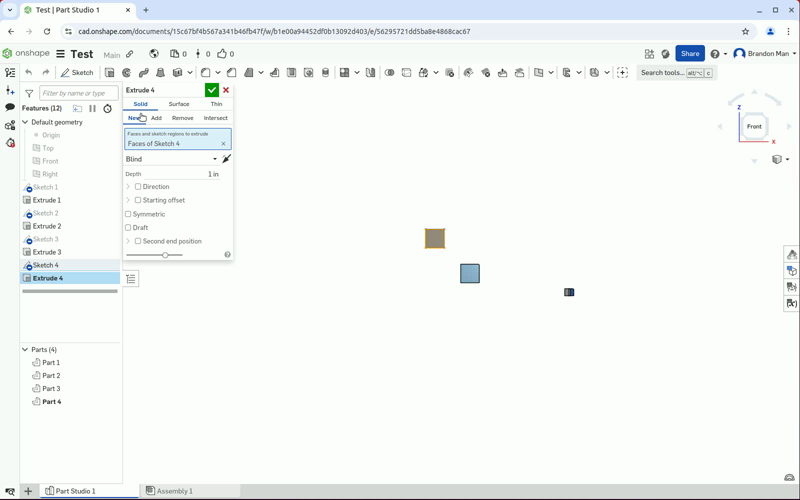
mouse_move(137, 120)
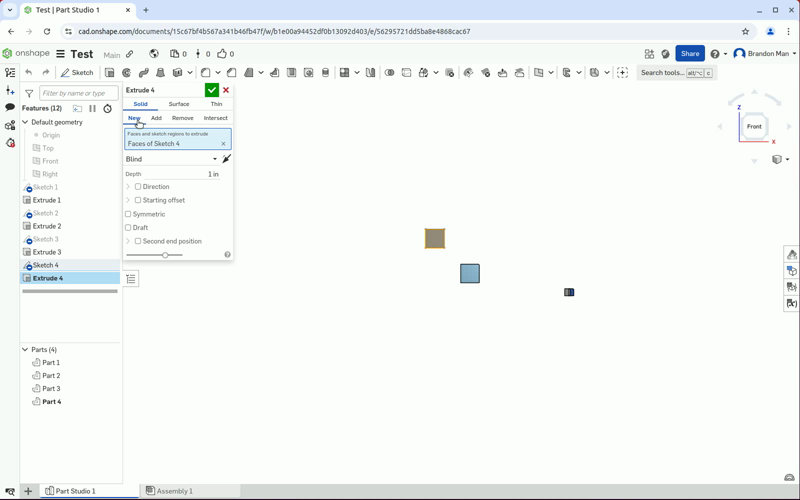
click(137, 120)
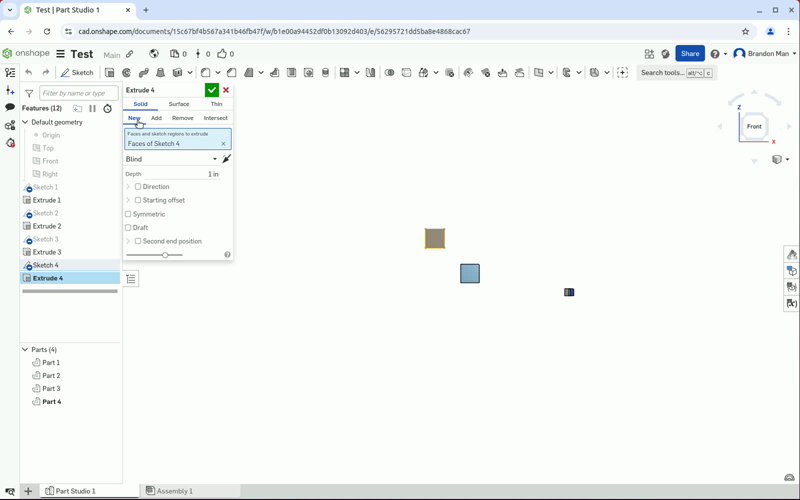
key(tab, 4)
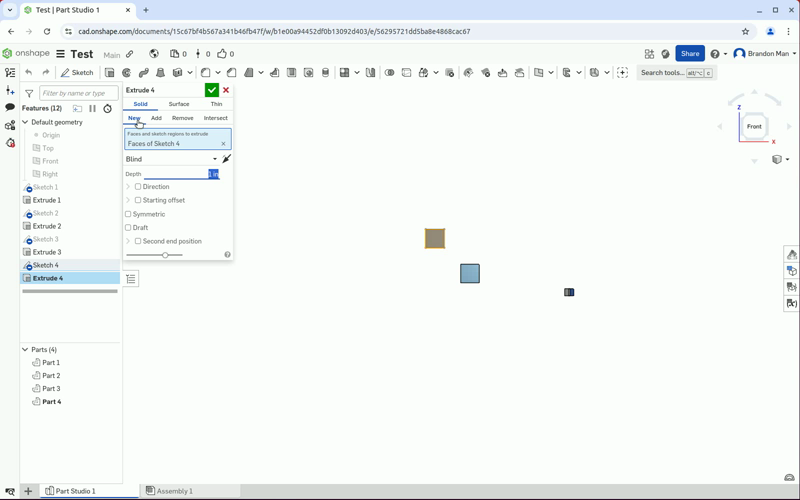
text(3.611)
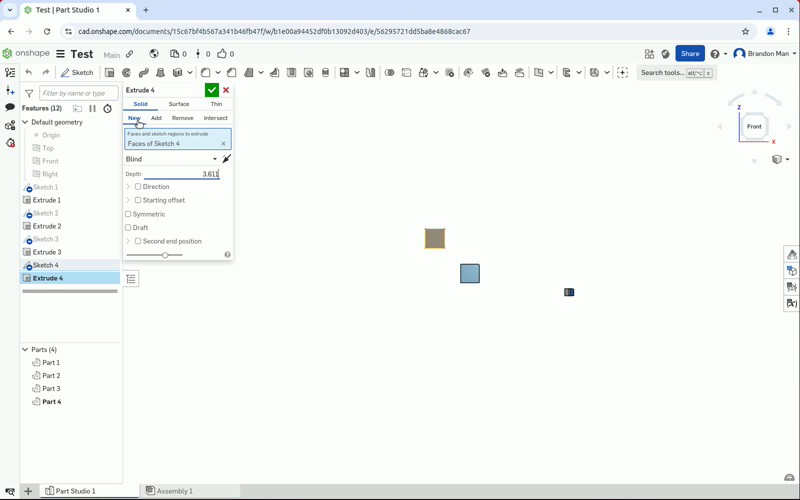
key(enter)
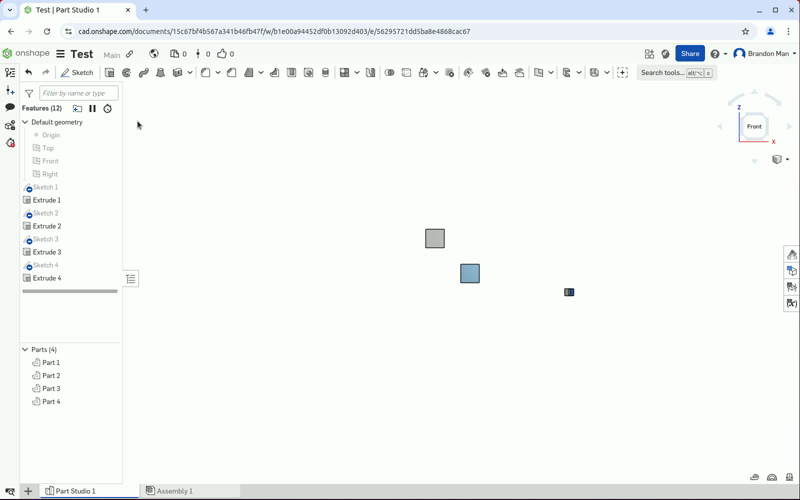
key(shift+h)
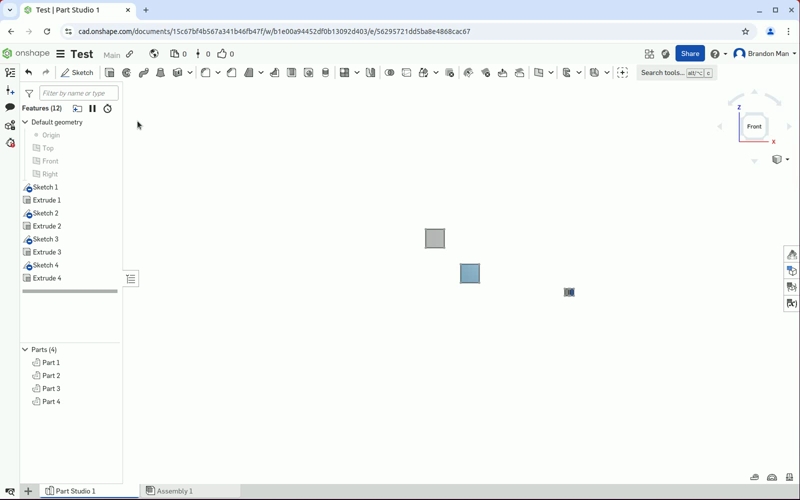
key(shift+h)
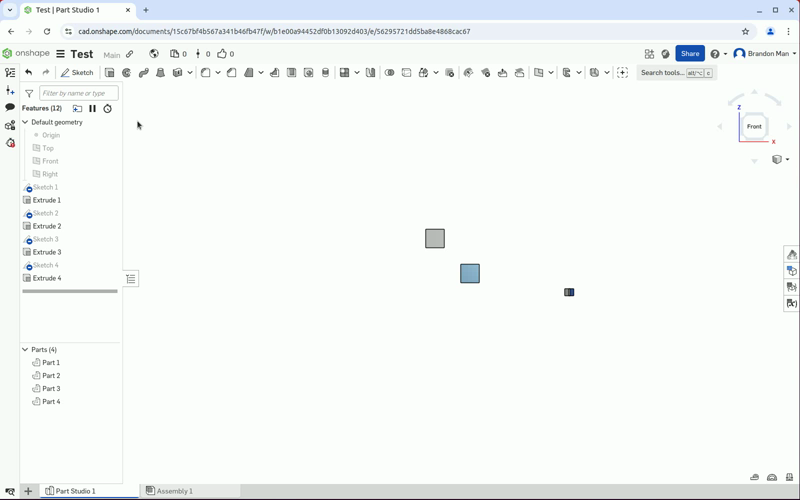
mouse_move(73, 189)
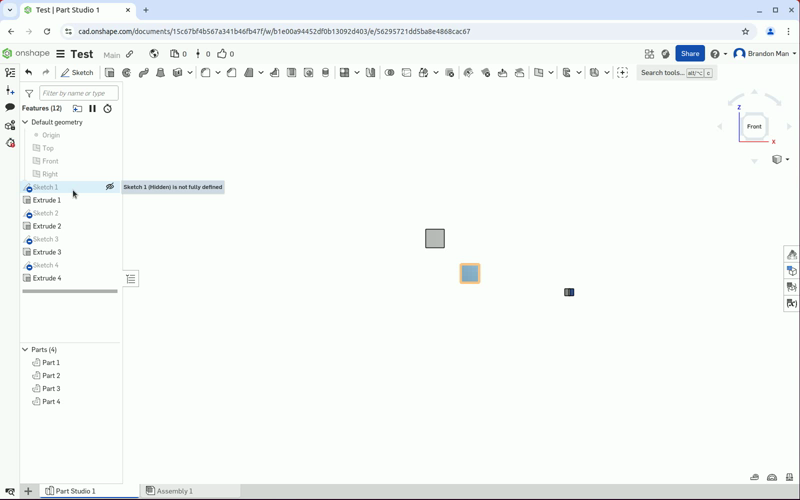
click(73, 189)
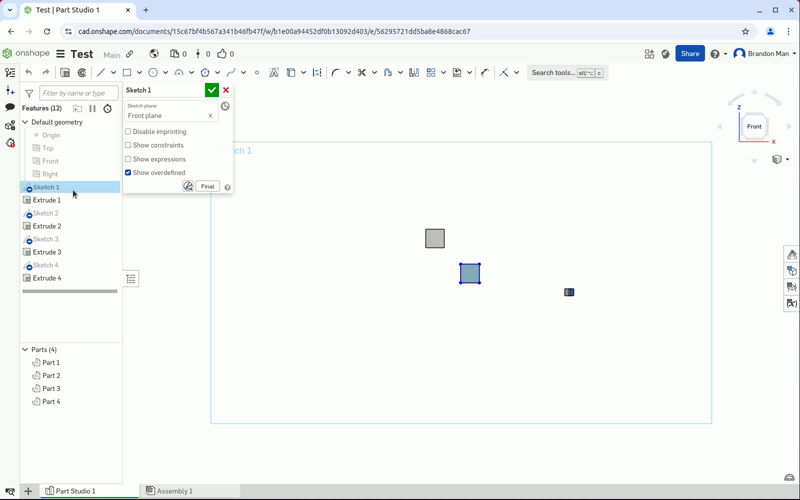
mouse_move(229, 92)
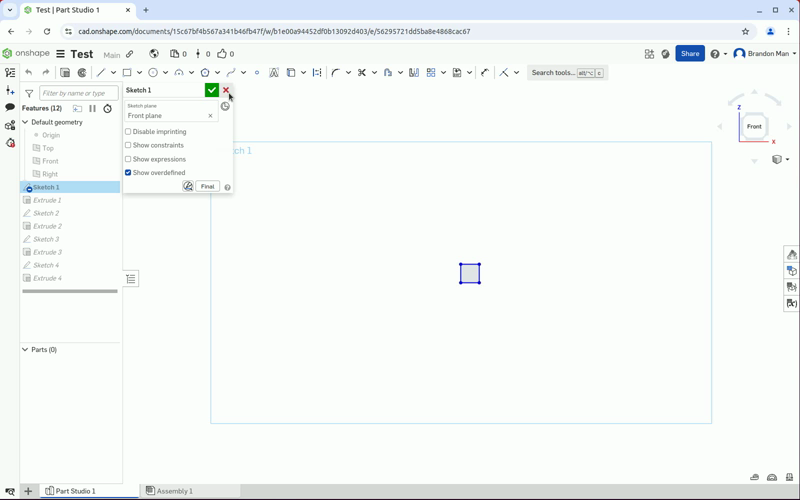
click(229, 92)
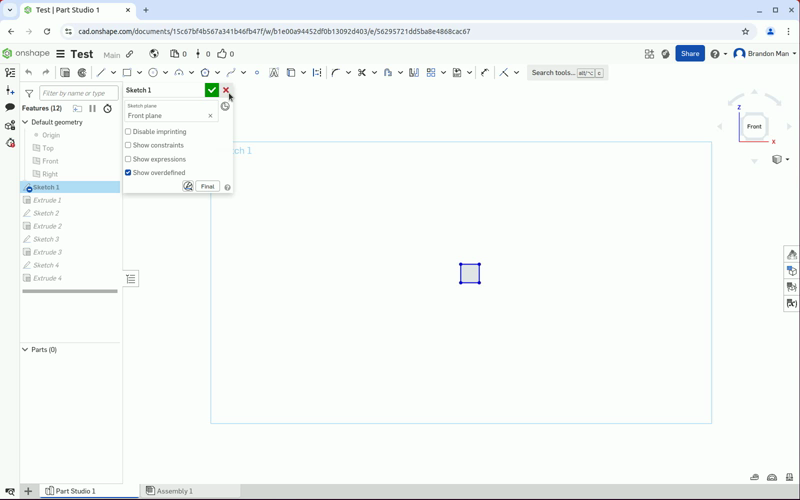
key(shift+s)
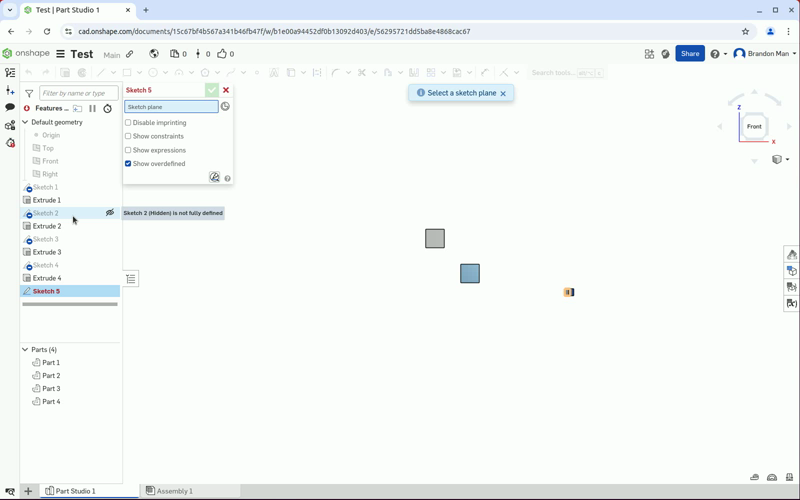
scroll(3)
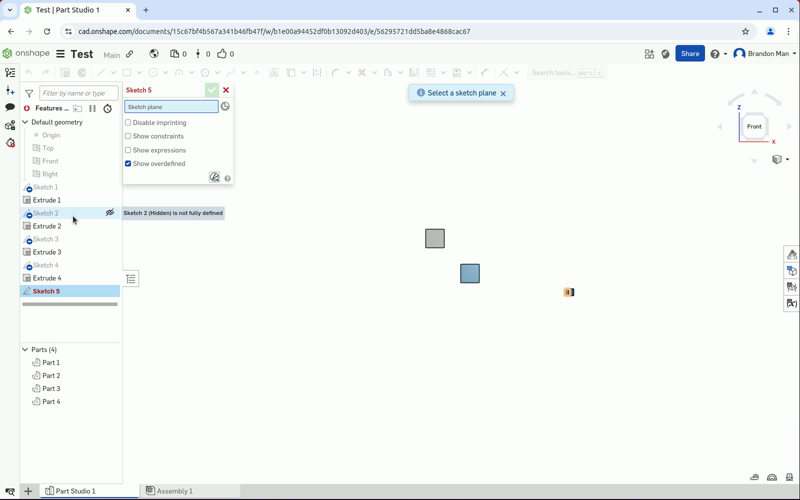
mouse_move(73, 163)
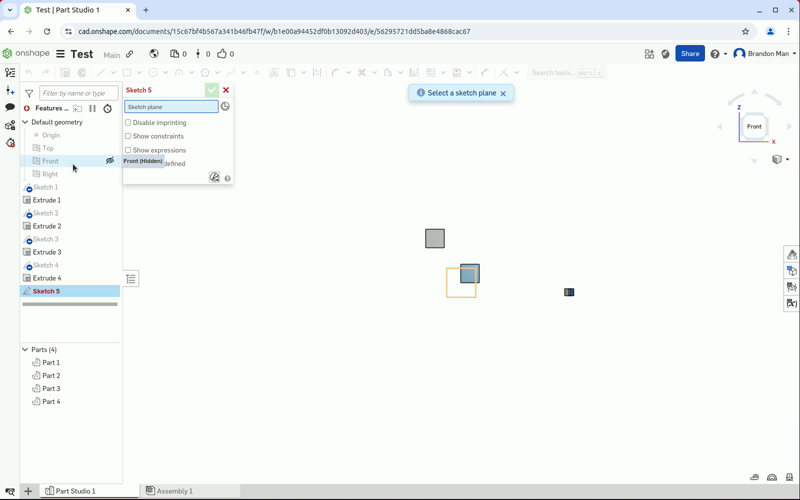
click(73, 163)
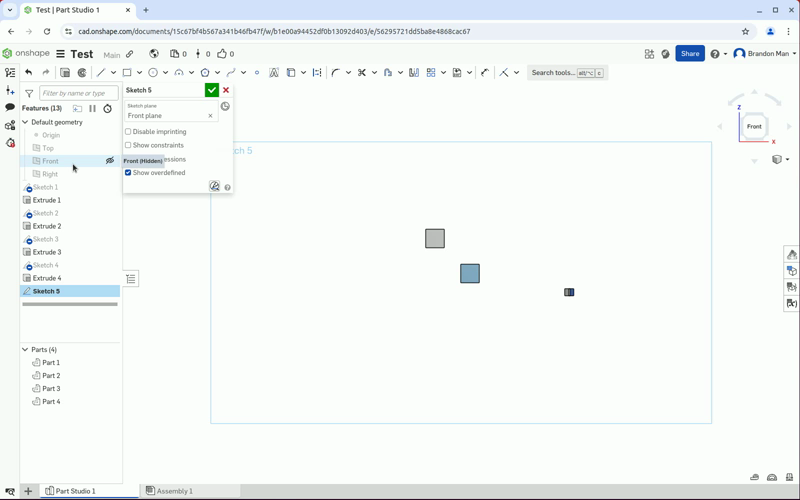
mouse_move(73, 352)
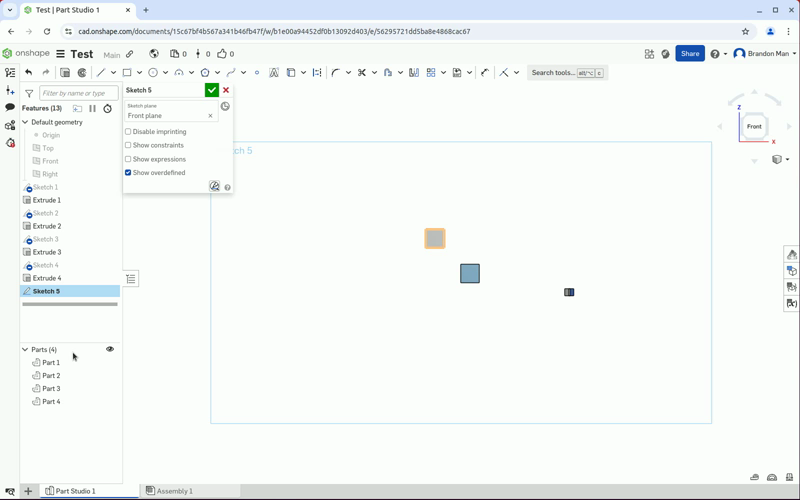
key(y)
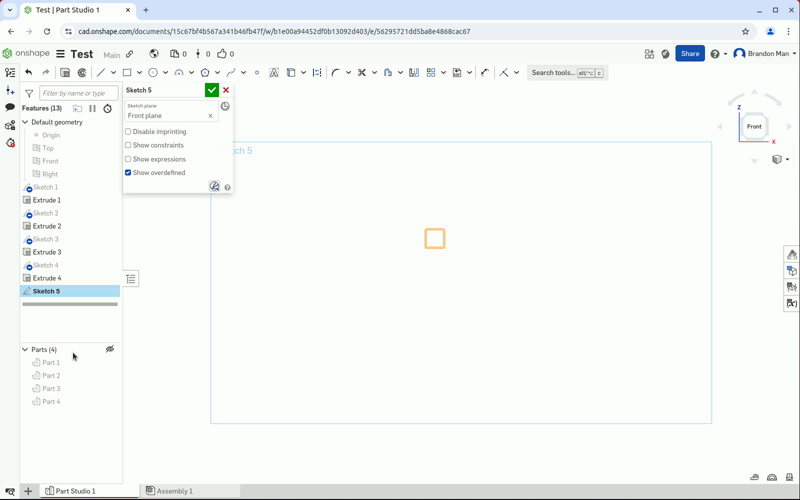
key(l)
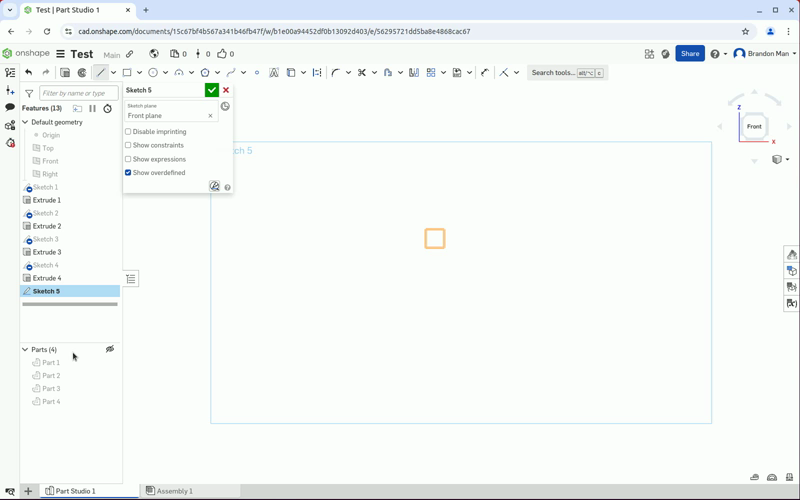
key_down(shift)
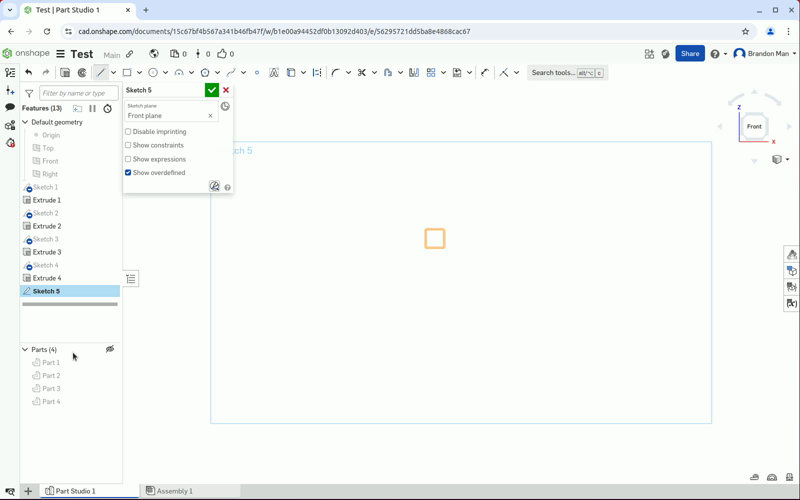
mouse_move(425, 282)
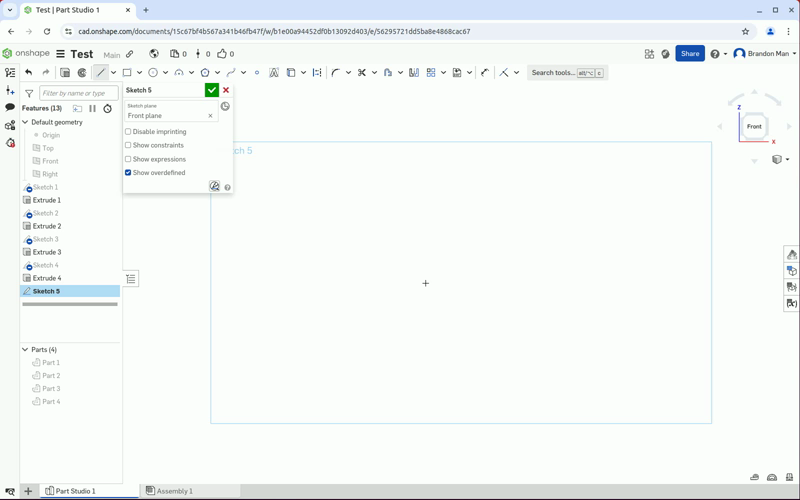
click(425, 282)
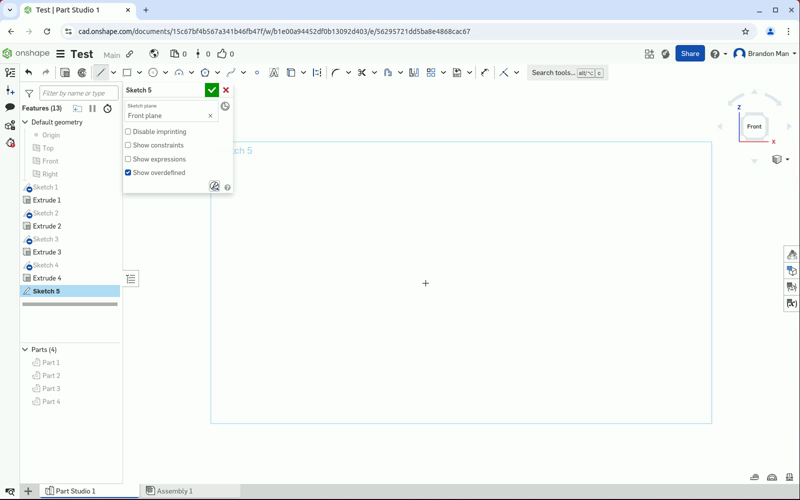
key_up(shift)
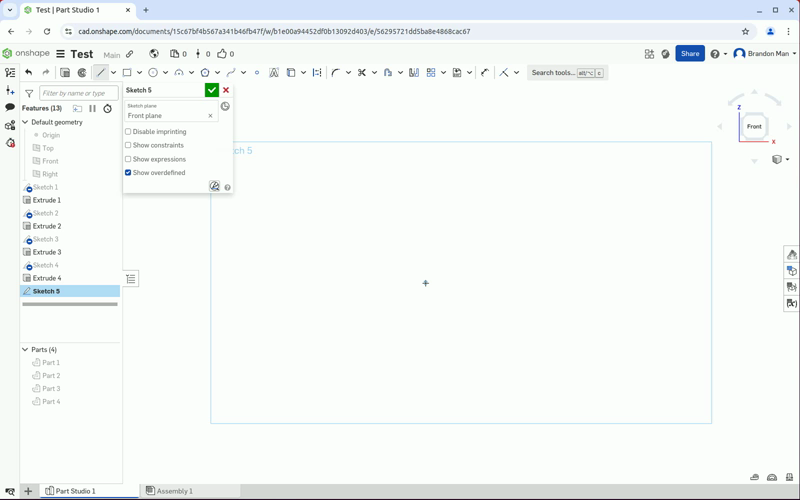
key_down(shift)
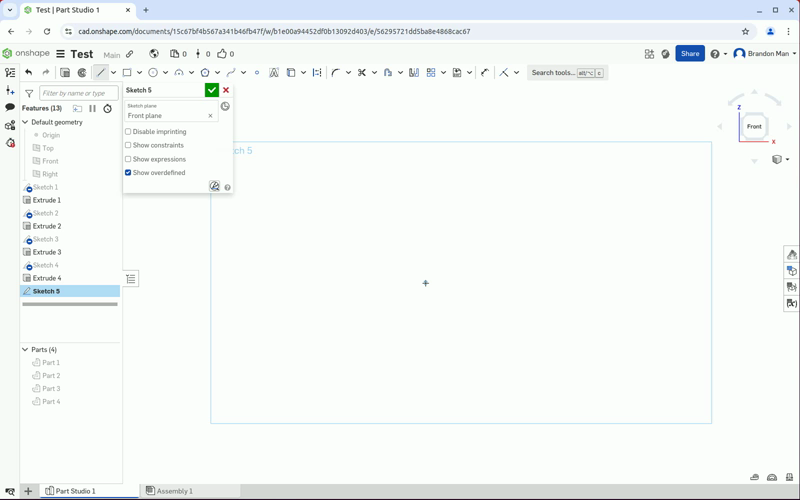
mouse_move(455, 282)
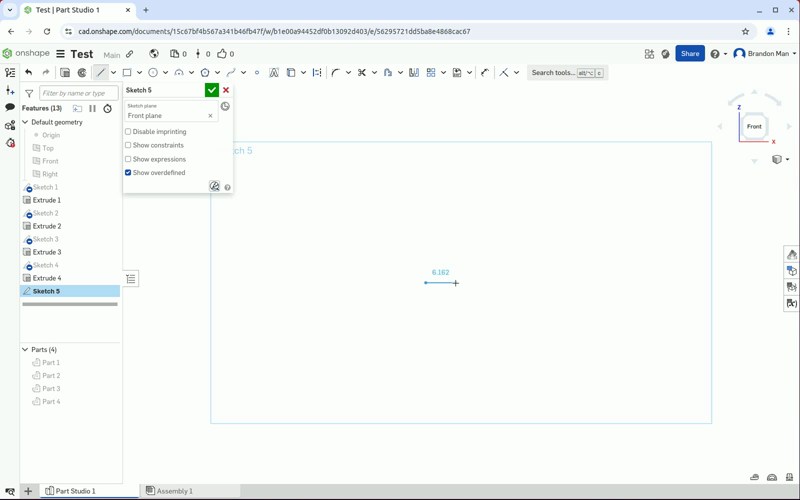
mouse_move(444, 282)
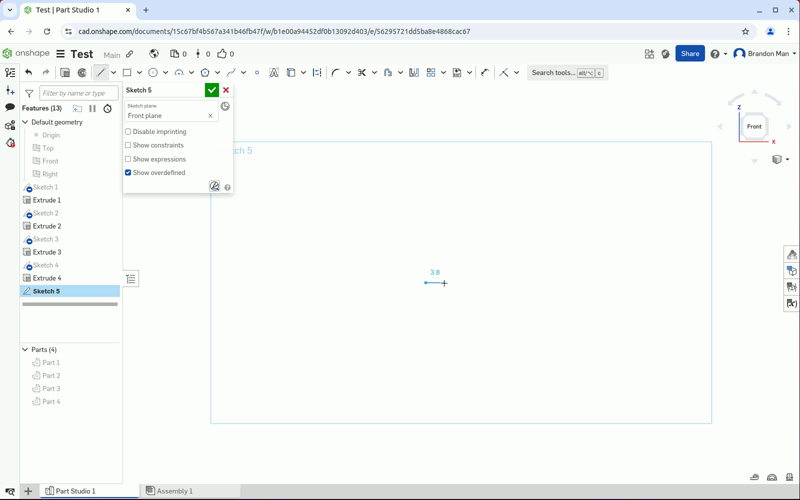
click(444, 282)
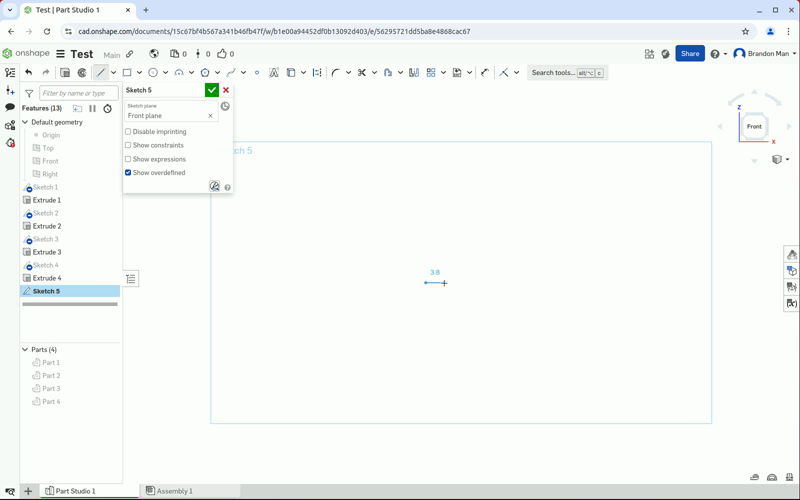
key_up(shift)
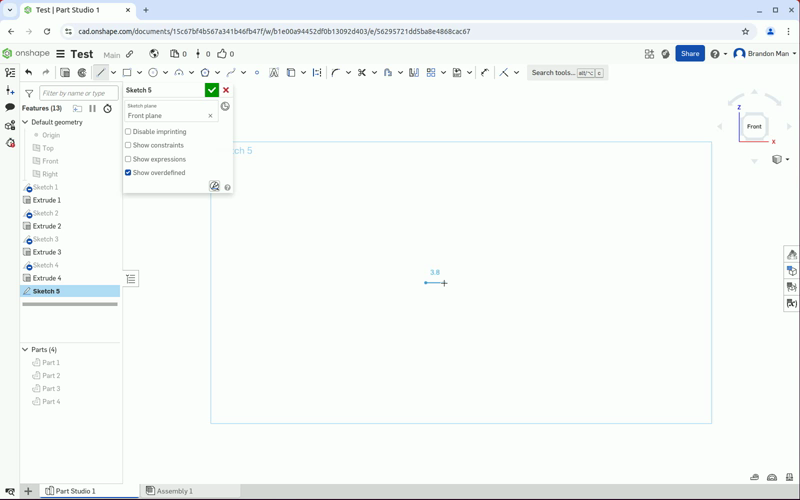
key_down(shift)
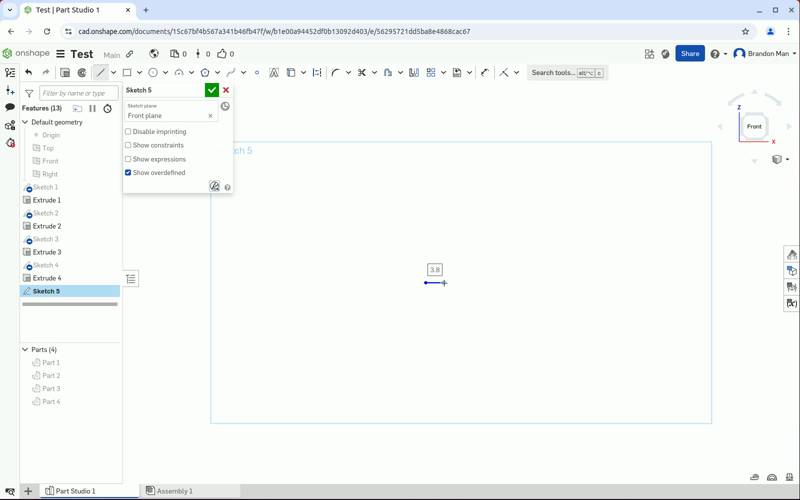
mouse_move(474, 282)
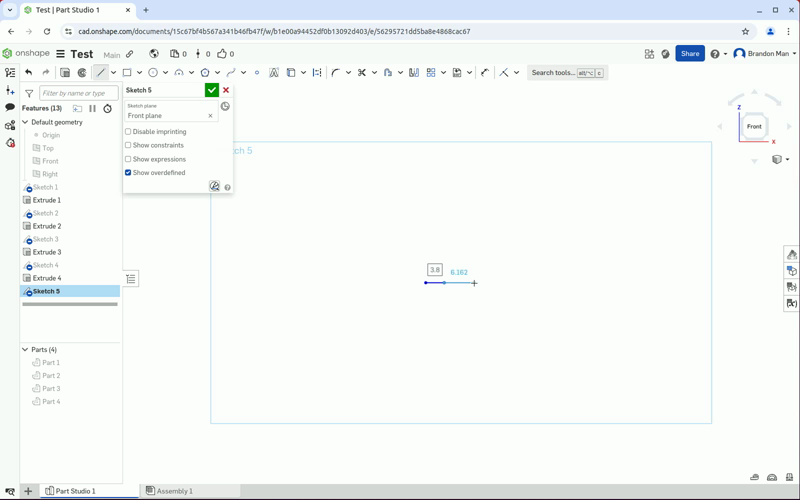
mouse_move(444, 264)
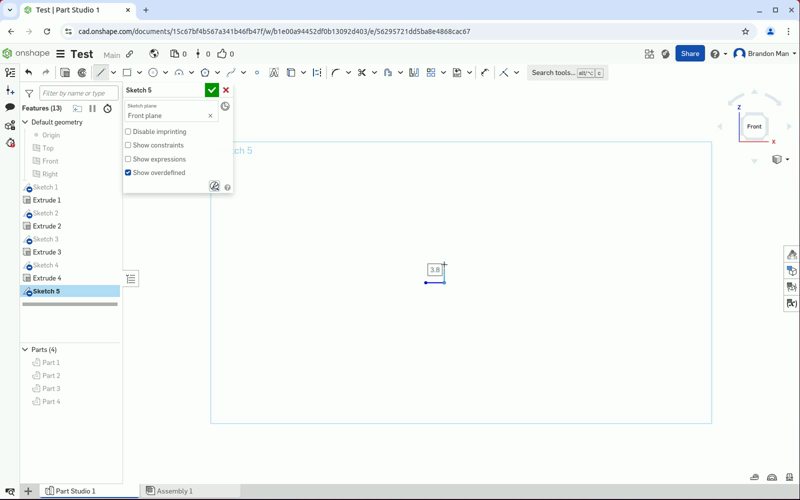
click(444, 264)
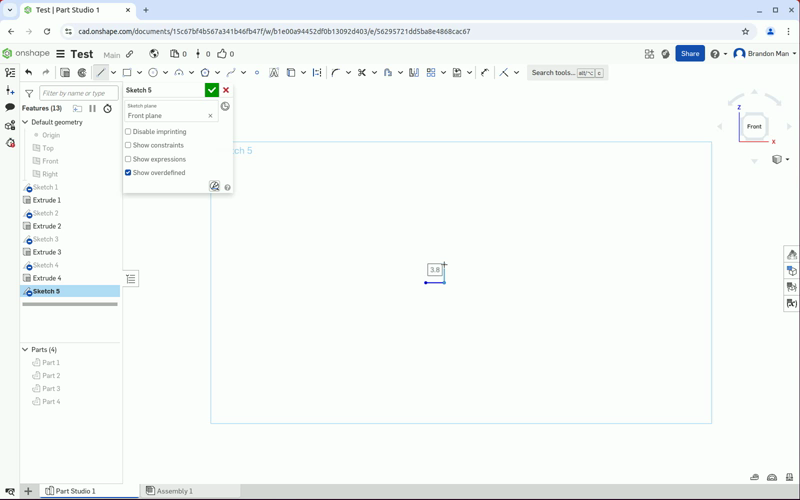
key_up(shift)
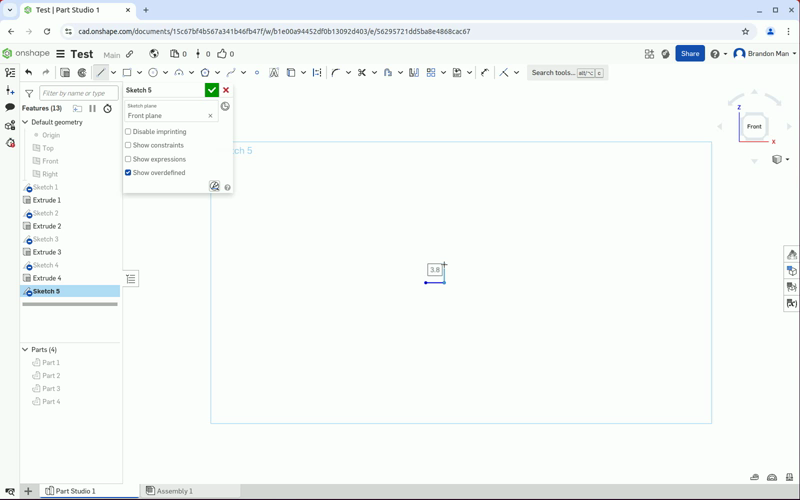
key_down(shift)
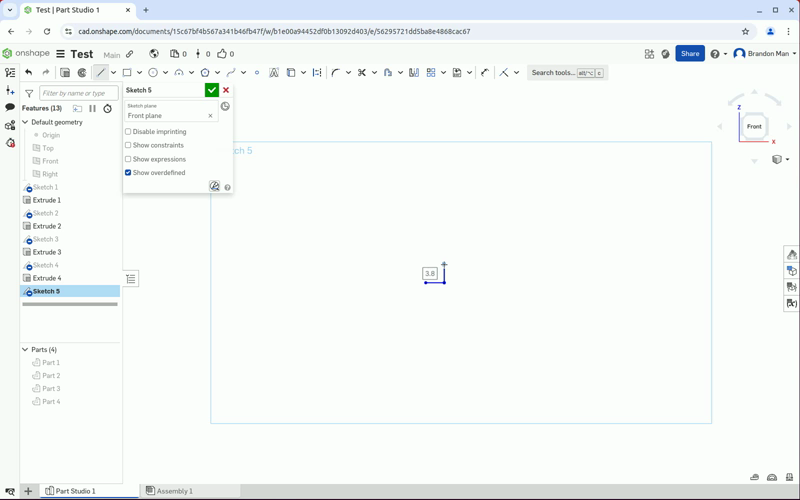
mouse_move(474, 264)
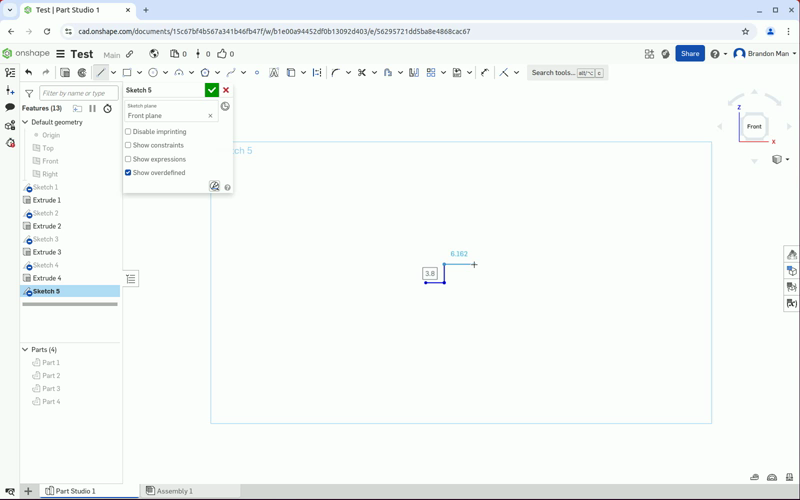
mouse_move(425, 264)
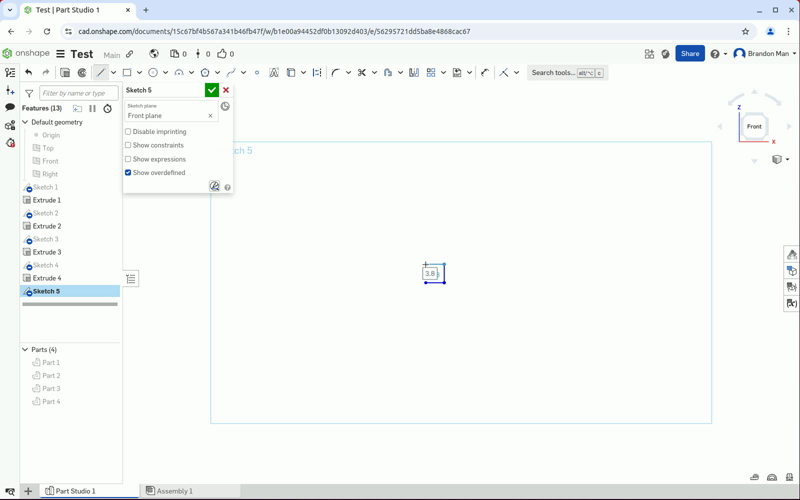
click(425, 264)
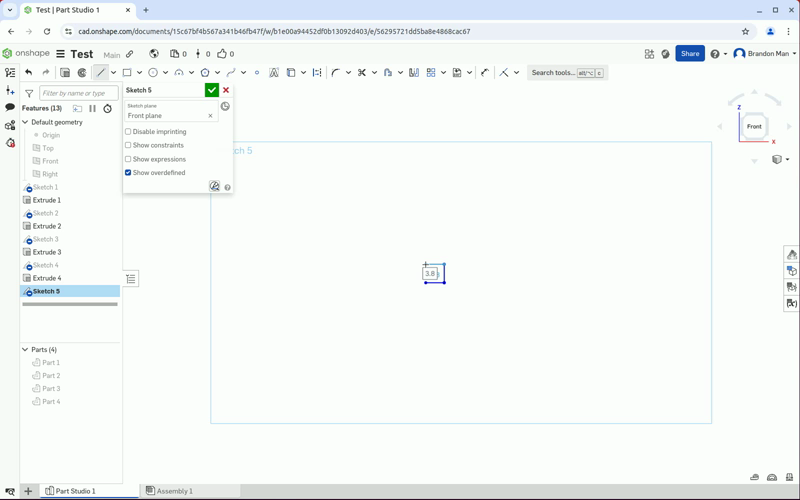
key_up(shift)
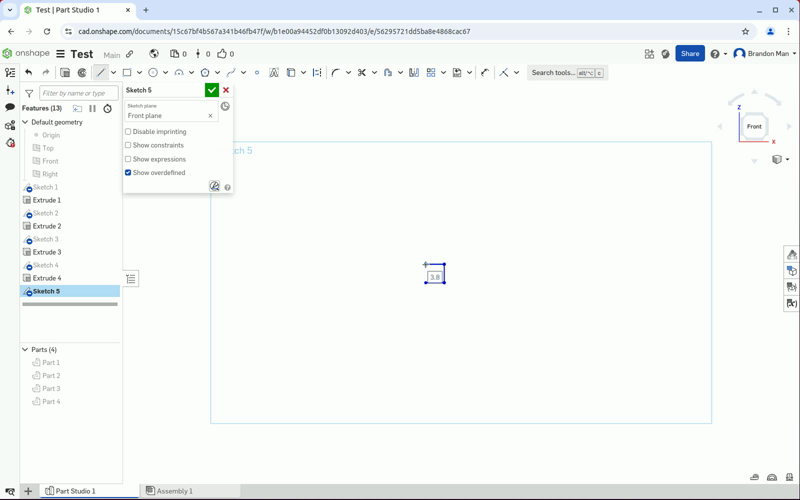
mouse_move(455, 264)
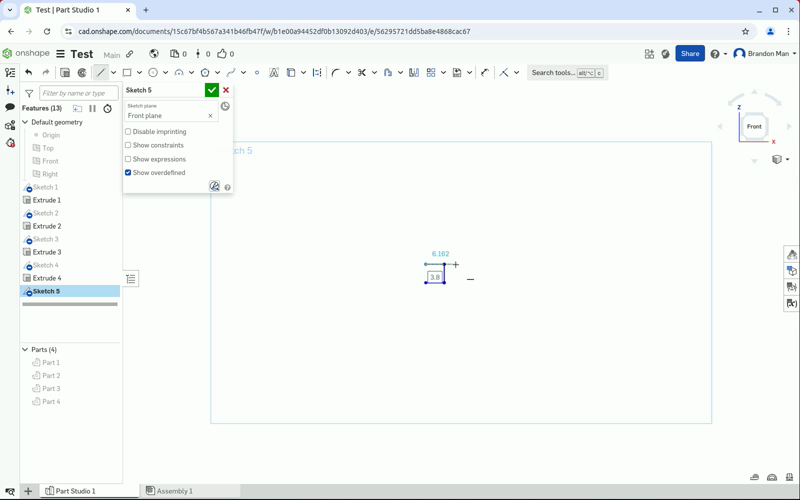
key_down(shift)
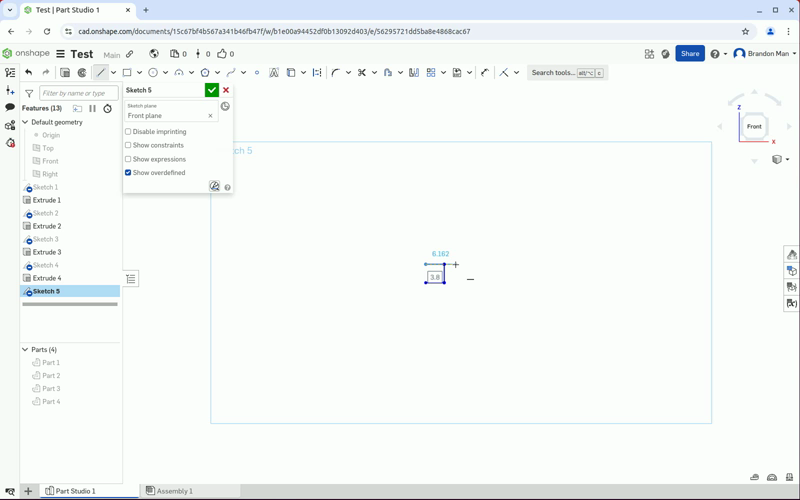
mouse_move(425, 282)
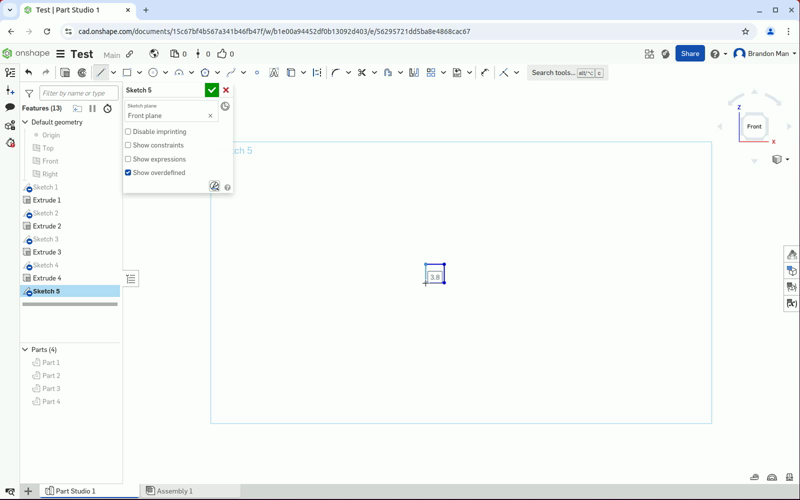
key_up(shift)
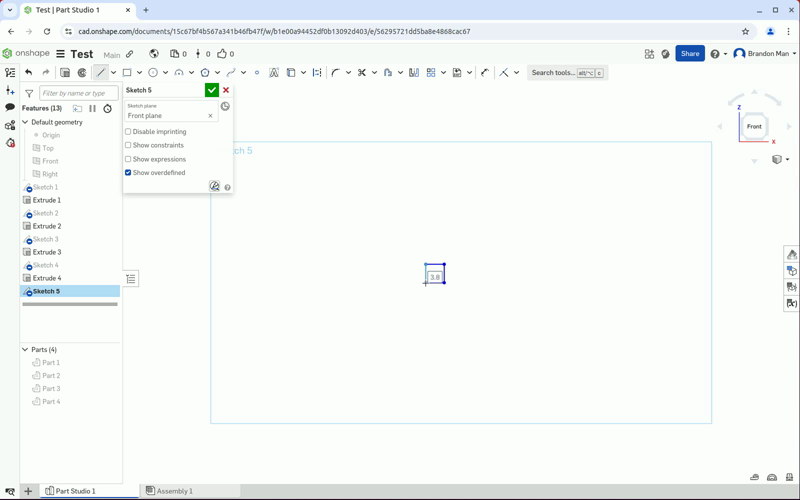
click(425, 282)
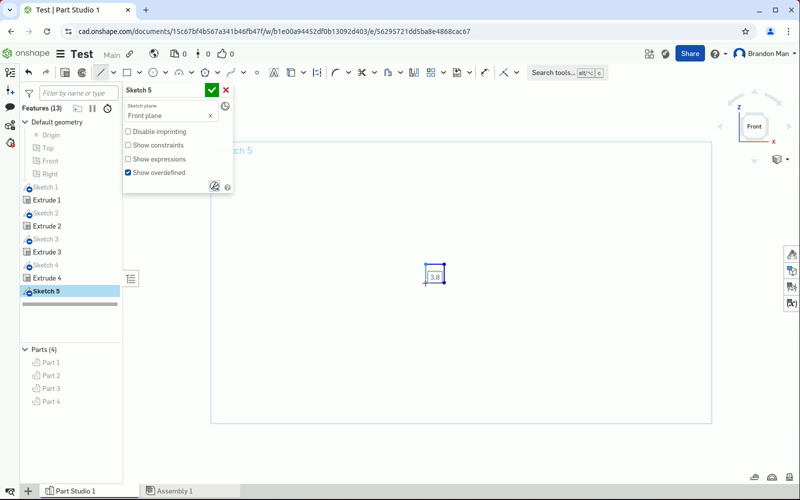
key(esc)
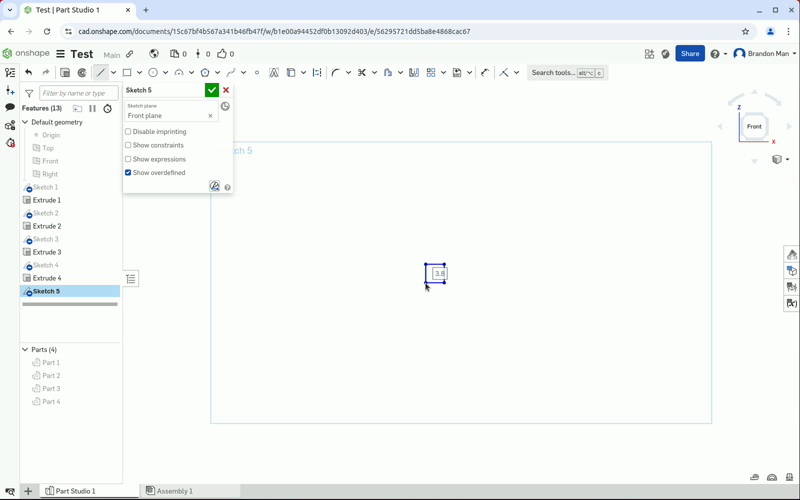
mouse_move(441, 272)
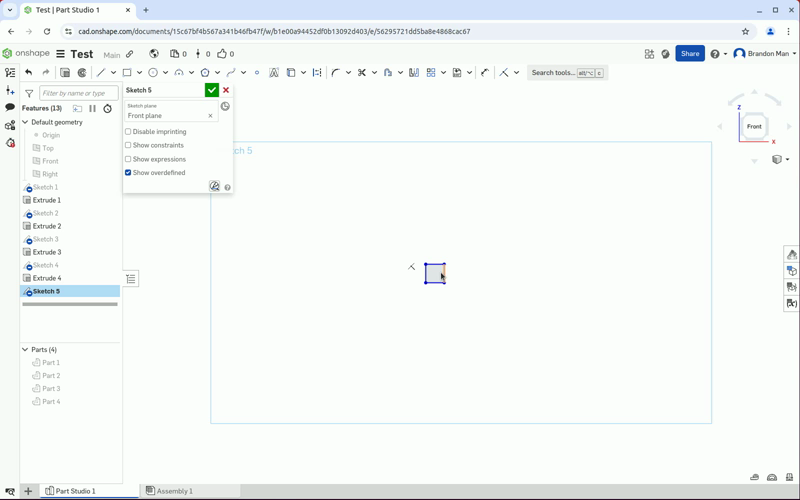
scroll(6)
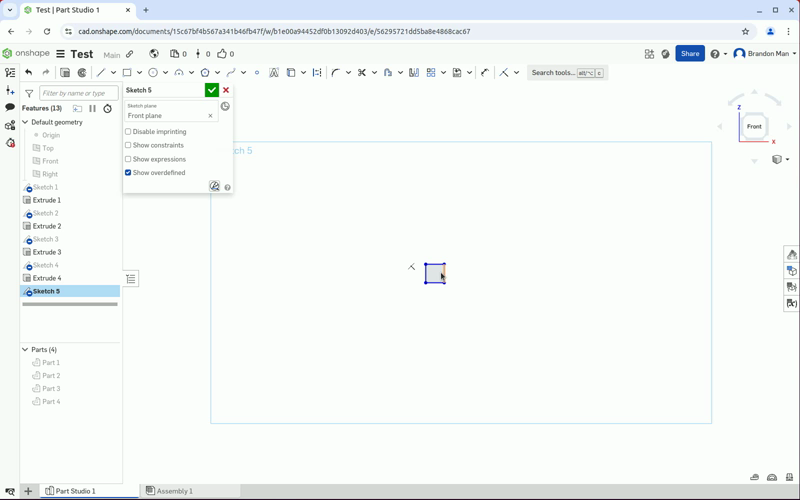
scroll(6)
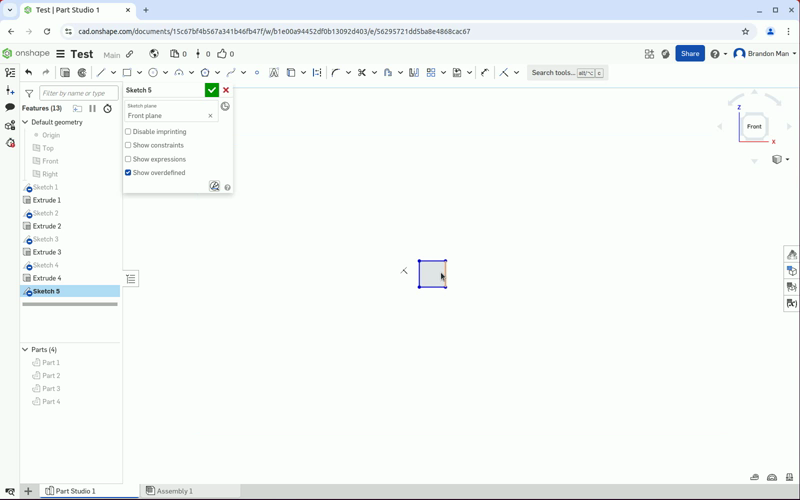
scroll(6)
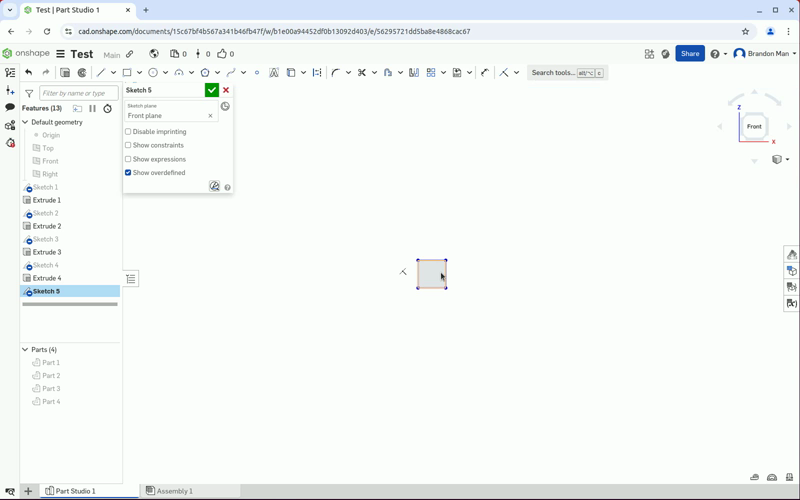
scroll(6)
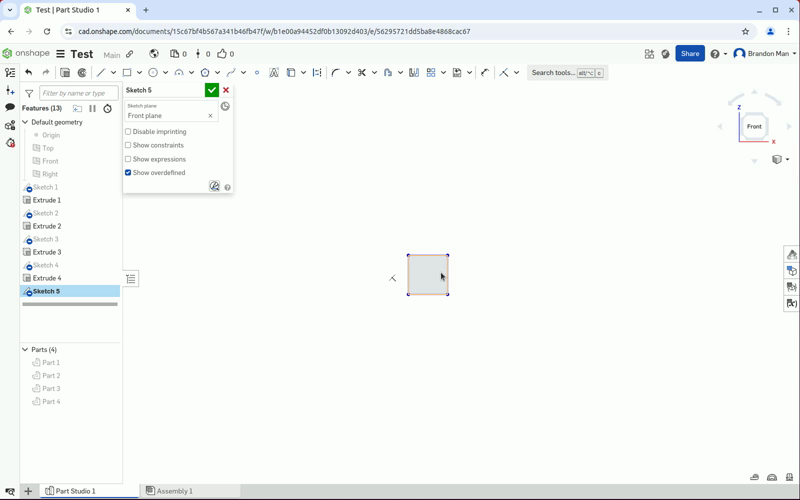
scroll(6)
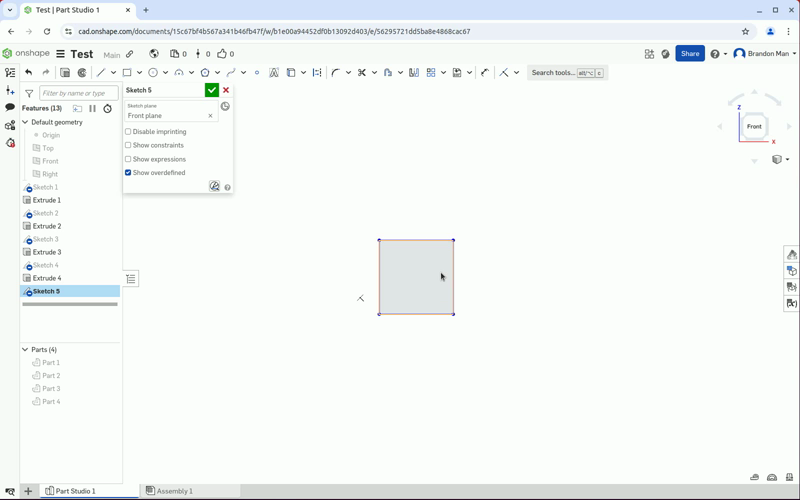
scroll(6)
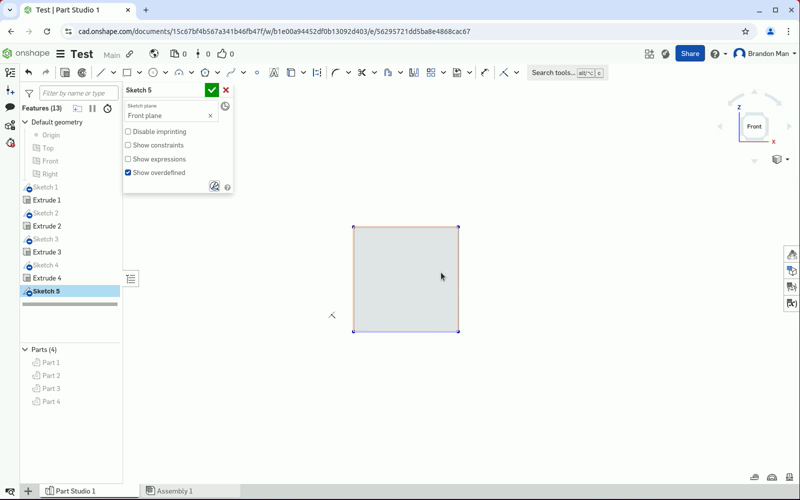
scroll(6)
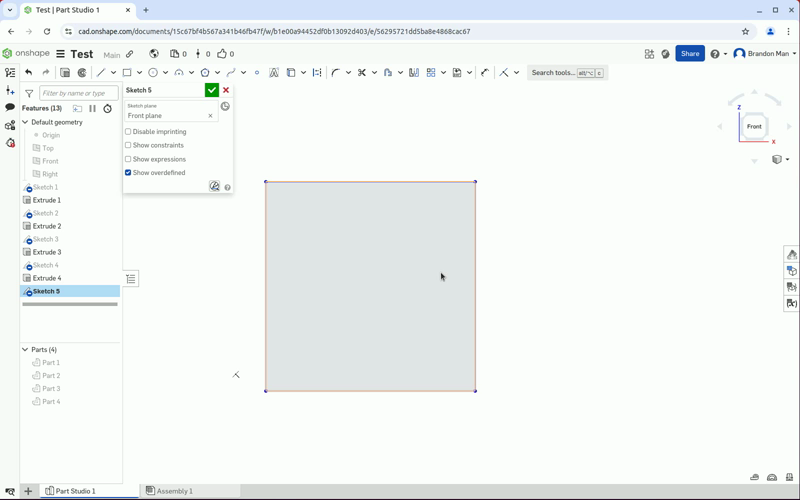
click(441, 272)
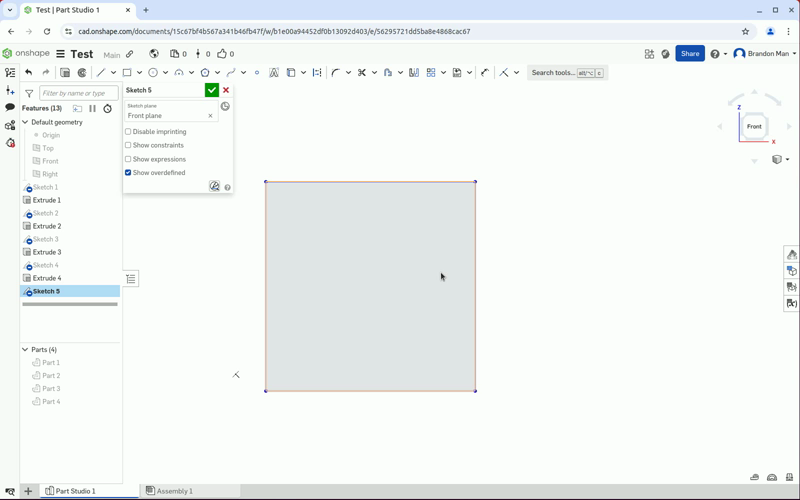
scroll(-6)
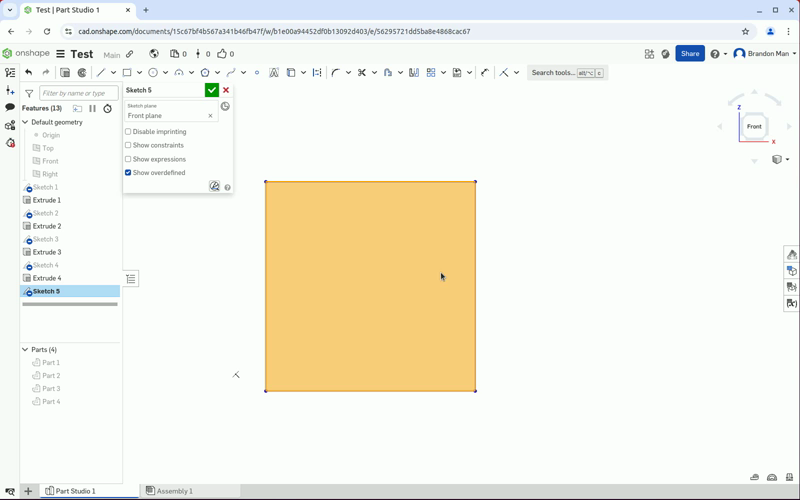
scroll(-6)
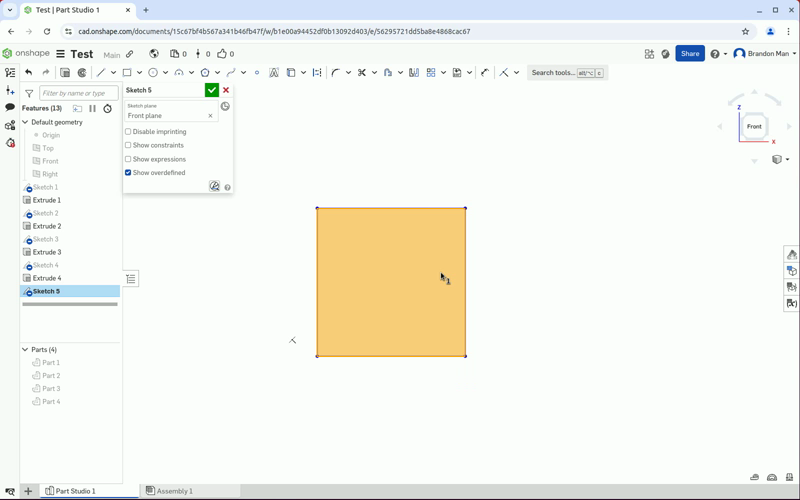
scroll(-6)
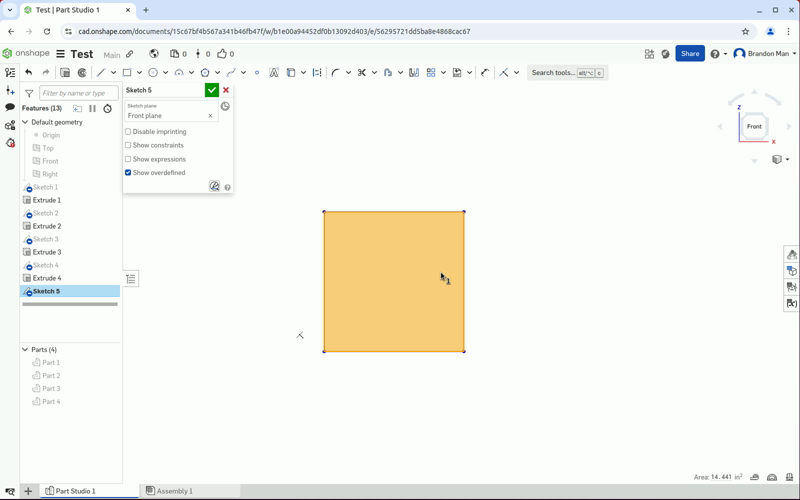
scroll(-6)
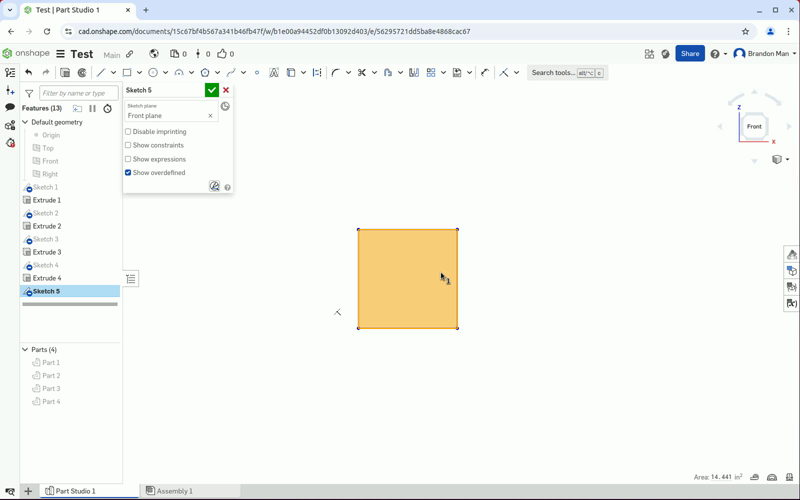
scroll(-6)
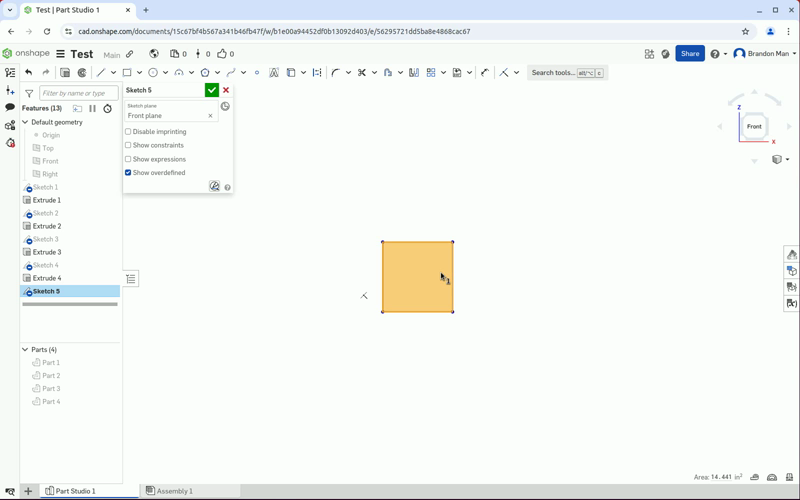
scroll(-6)
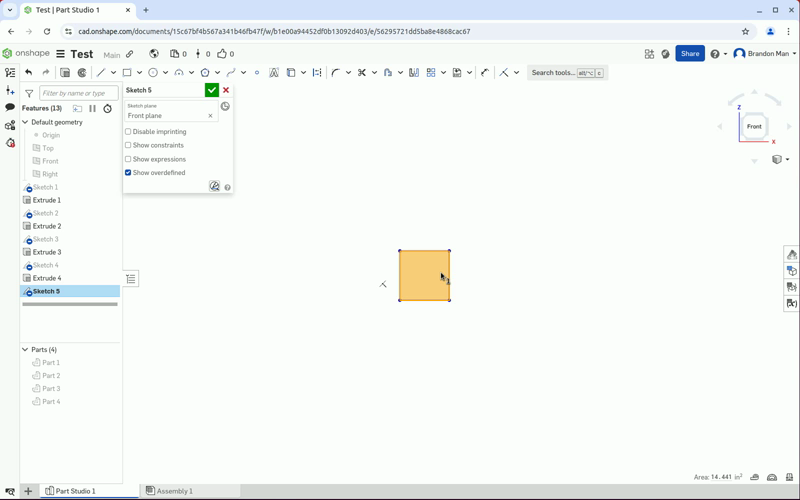
scroll(-6)
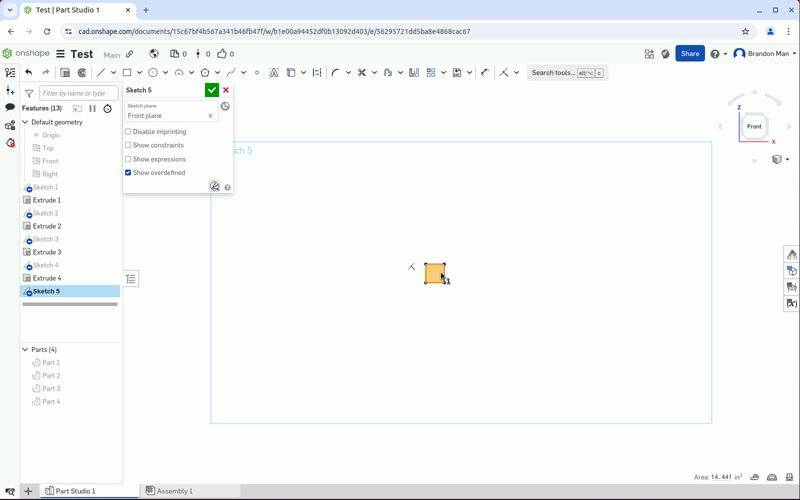
mouse_move(73, 352)
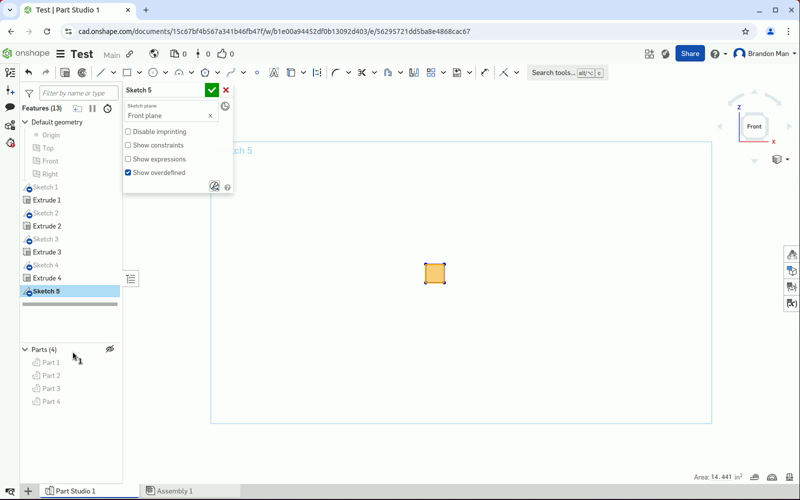
key(shift+y)
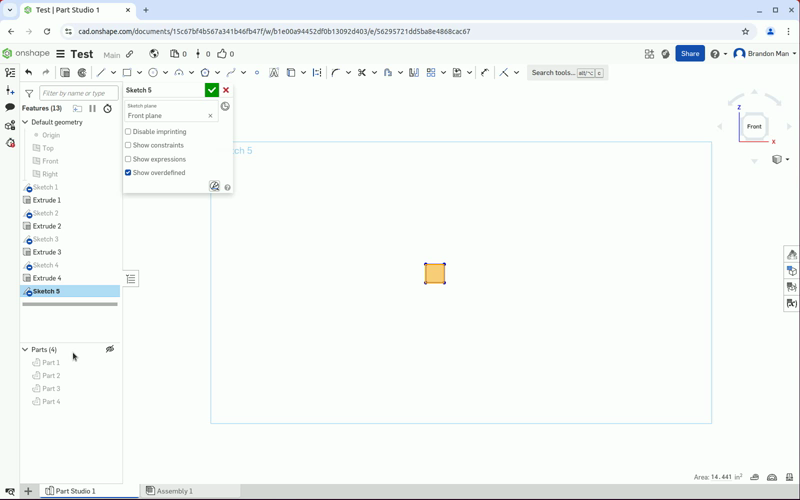
key(shift+e)
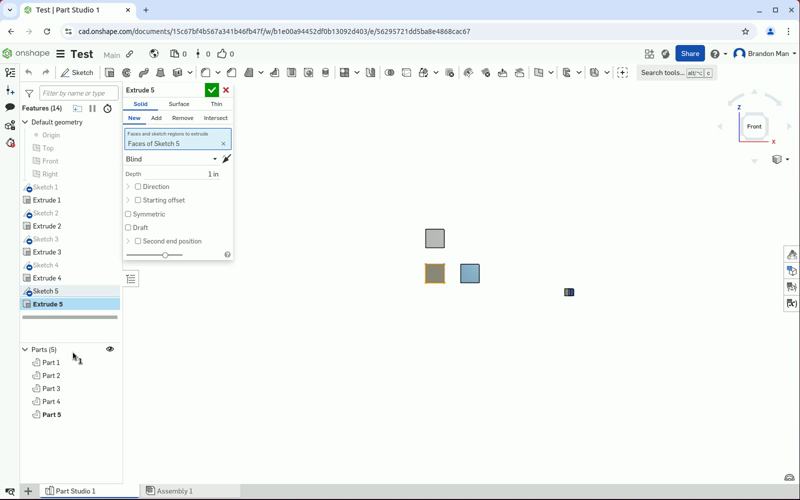
mouse_move(143, 106)
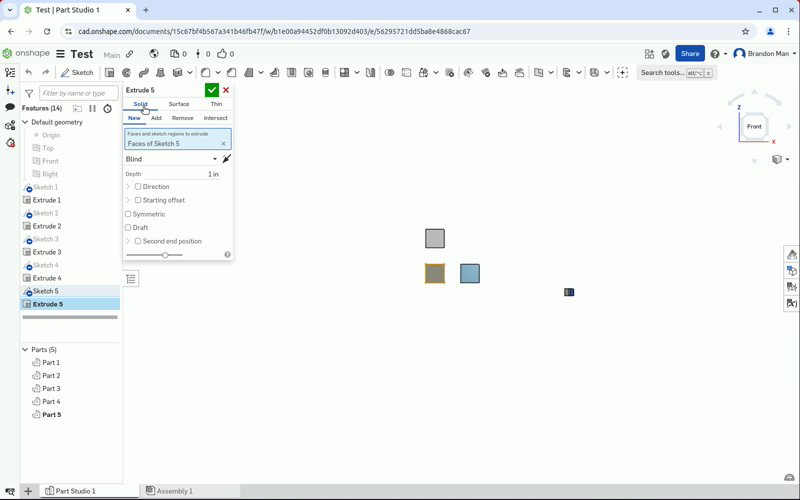
click(143, 106)
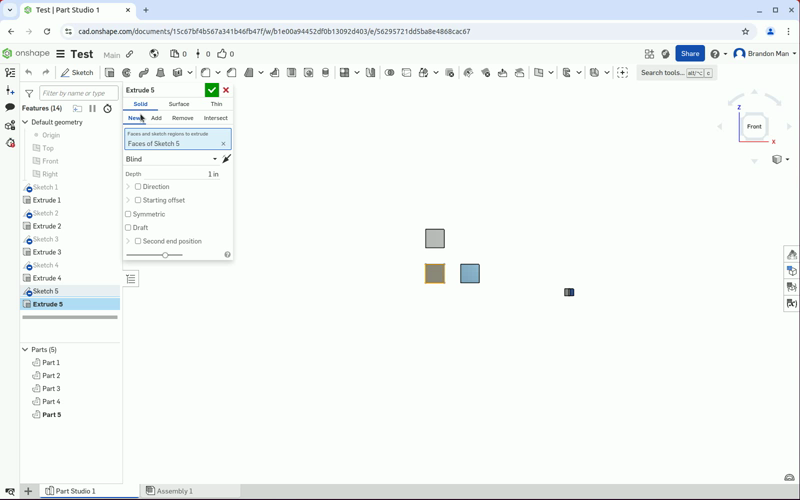
mouse_move(137, 120)
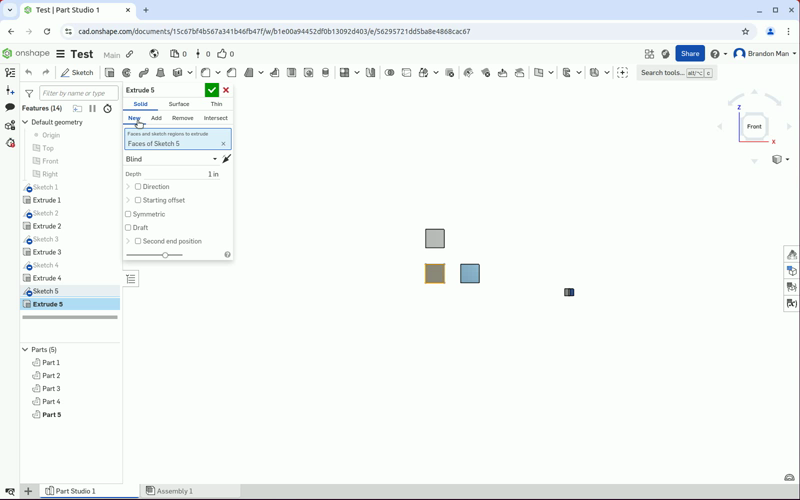
click(137, 120)
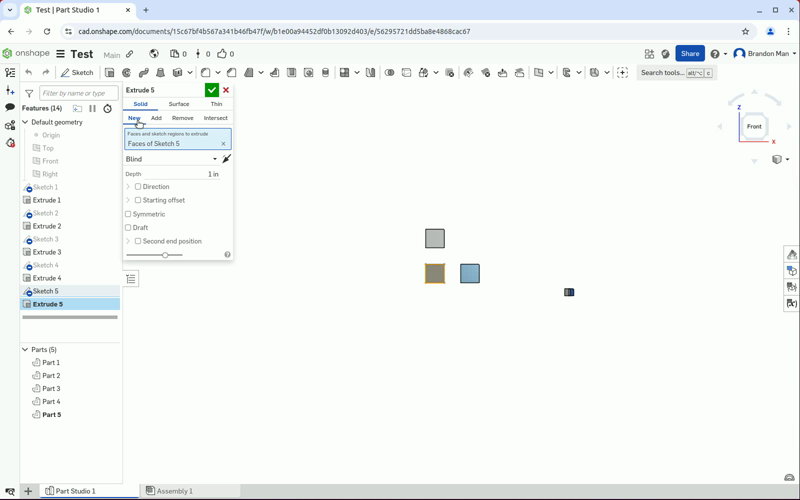
key(tab, 4)
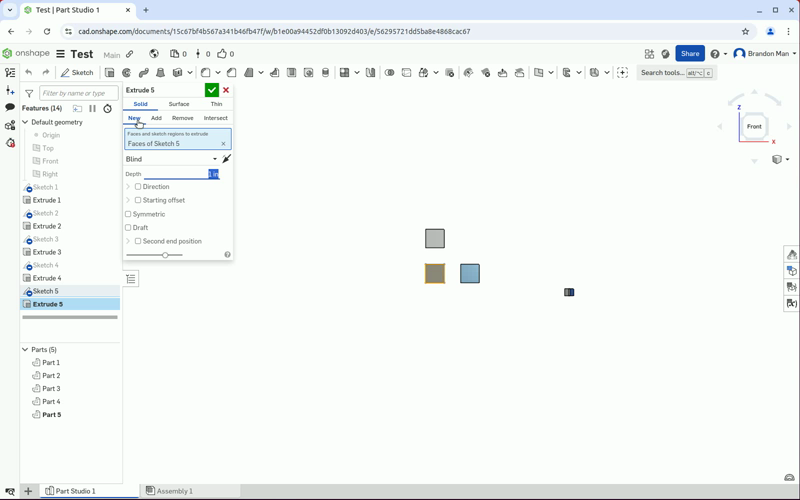
text(3.611)
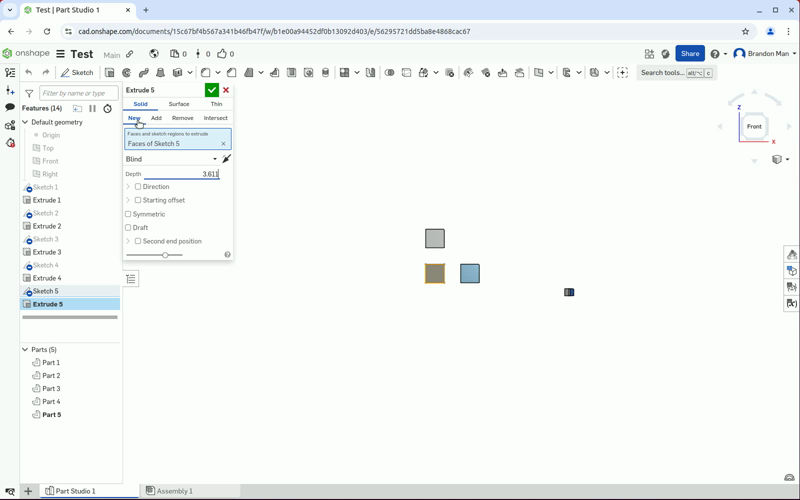
key(enter)
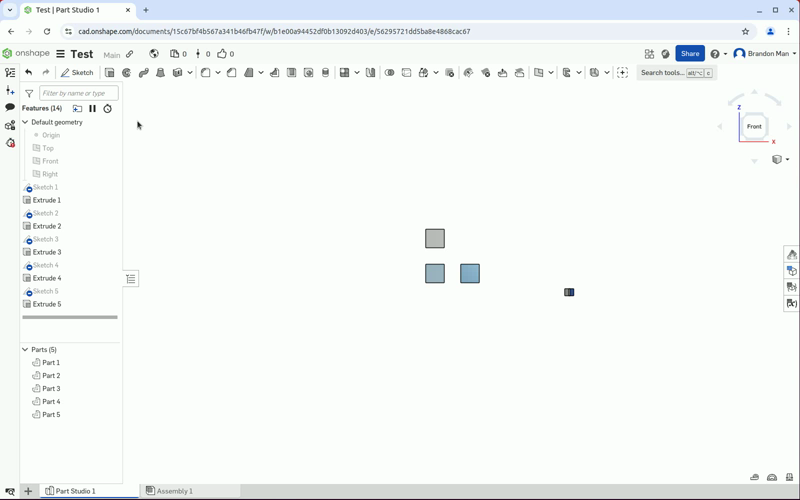
key(shift+h)
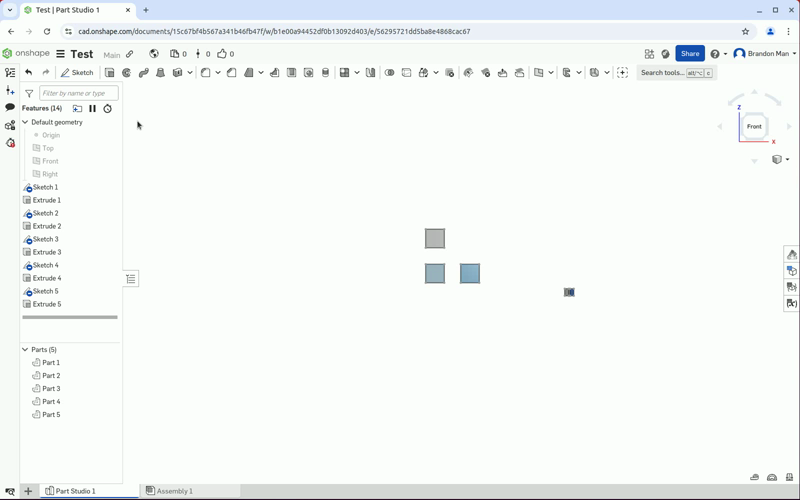
key(shift+h)
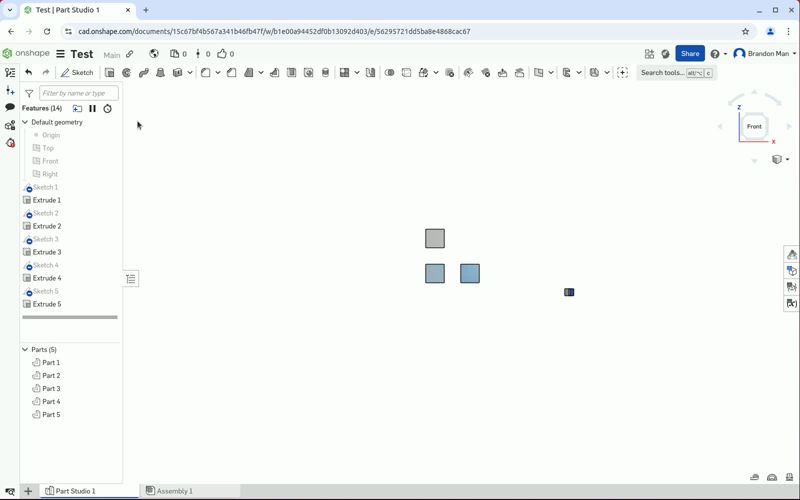
mouse_move(73, 189)
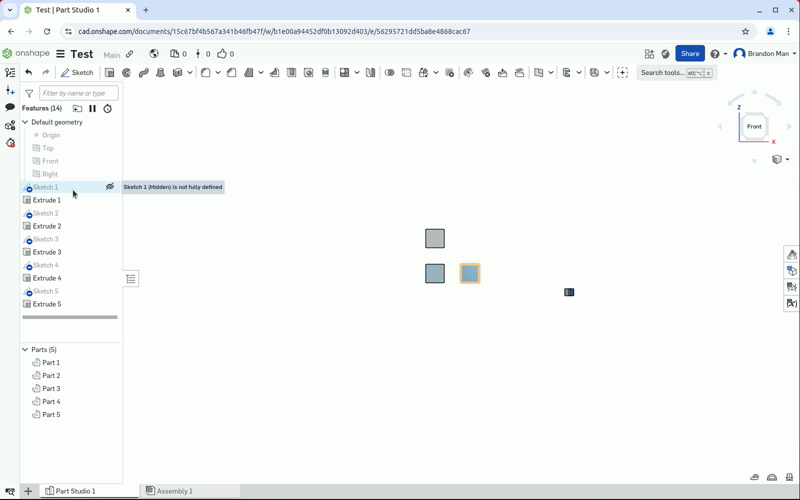
click(73, 189)
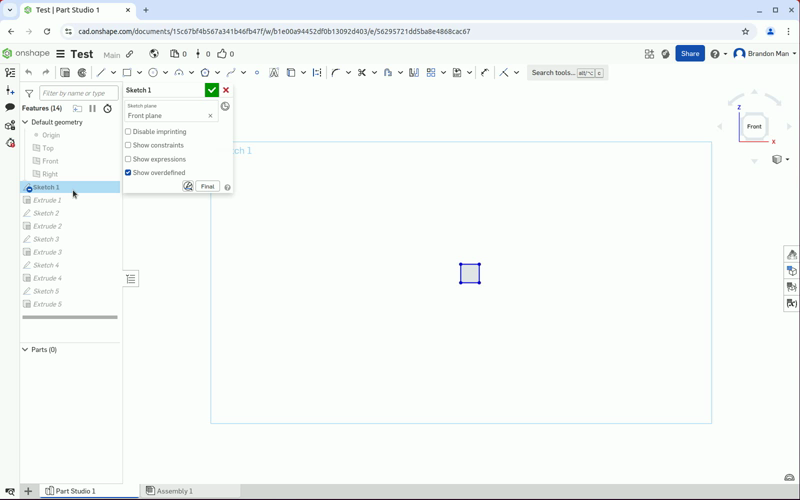
mouse_move(229, 92)
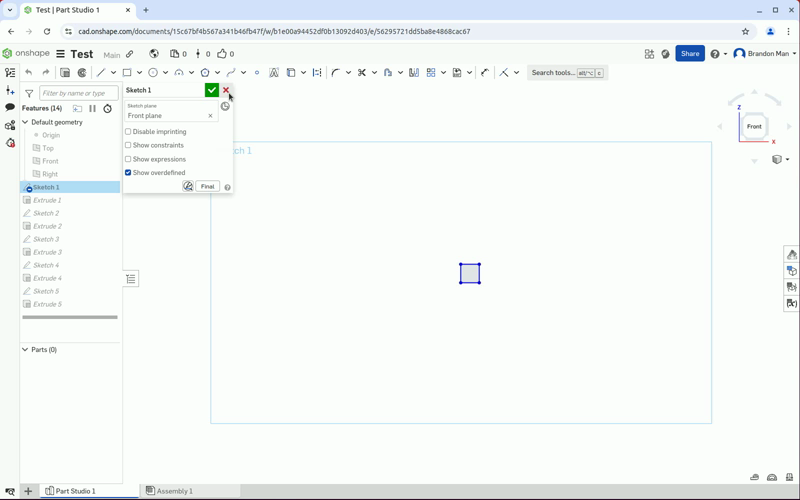
click(229, 92)
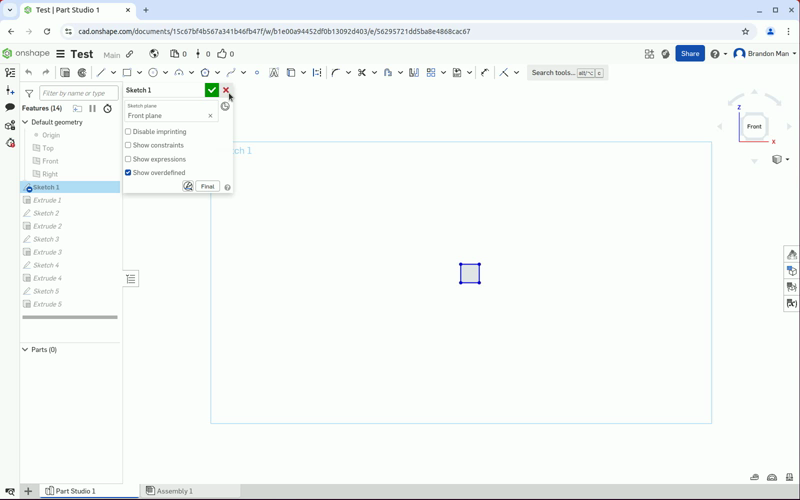
key(shift+s)
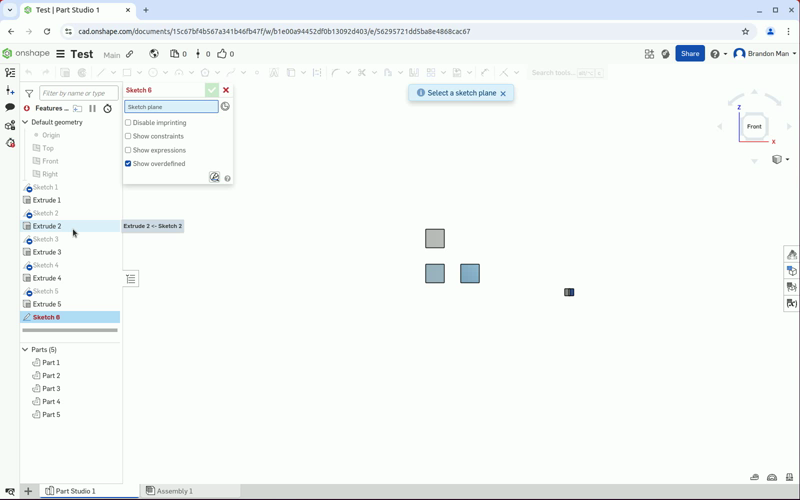
scroll(3)
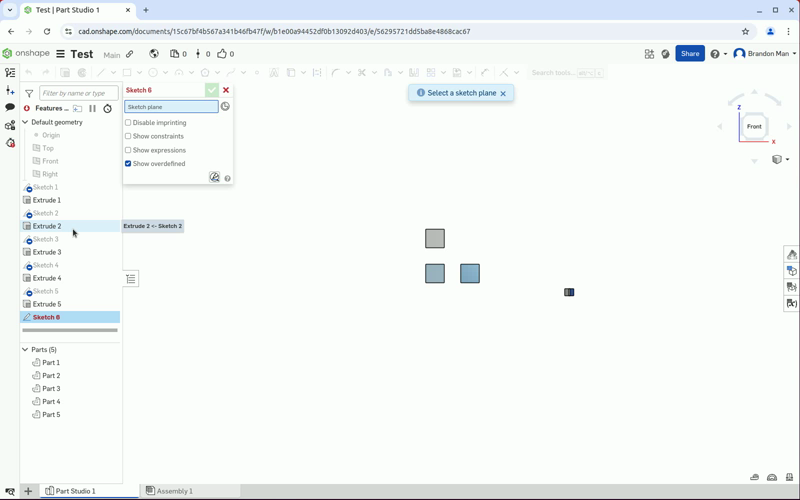
mouse_move(73, 163)
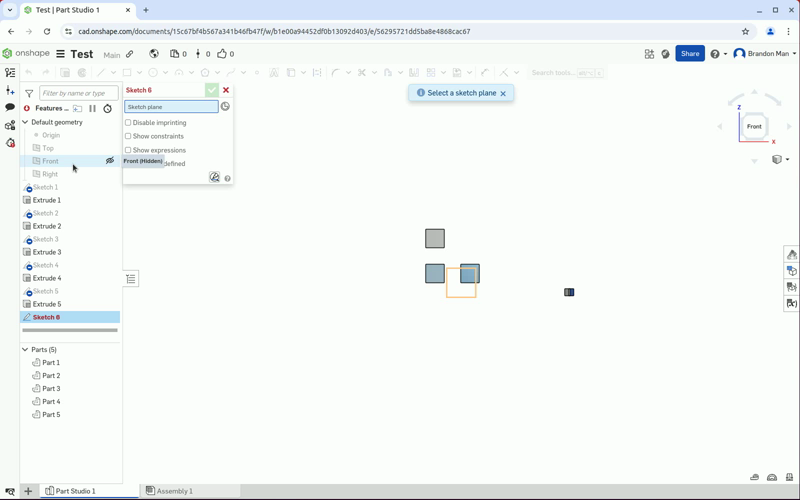
click(73, 163)
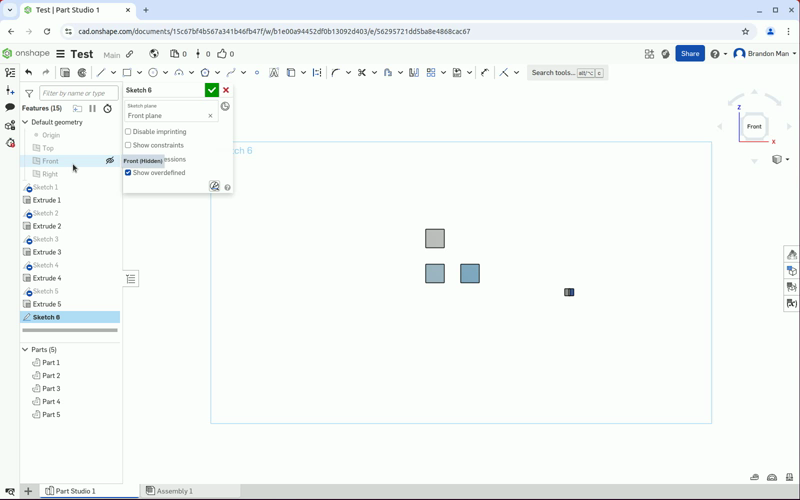
mouse_move(73, 352)
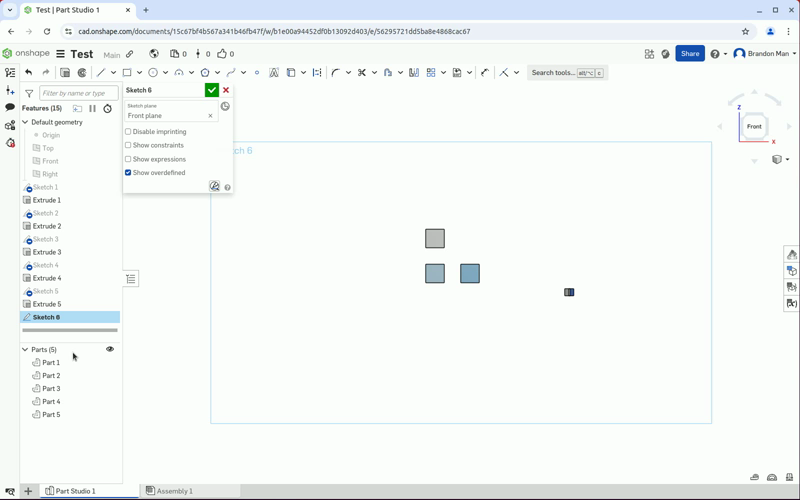
key(y)
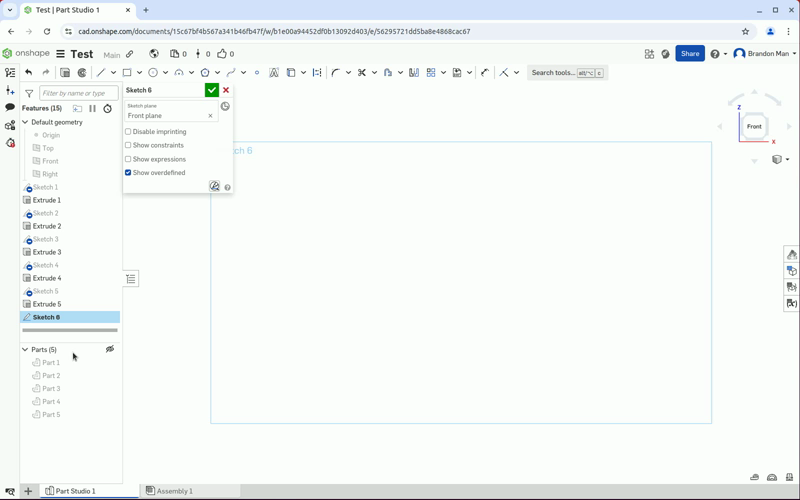
key(l)
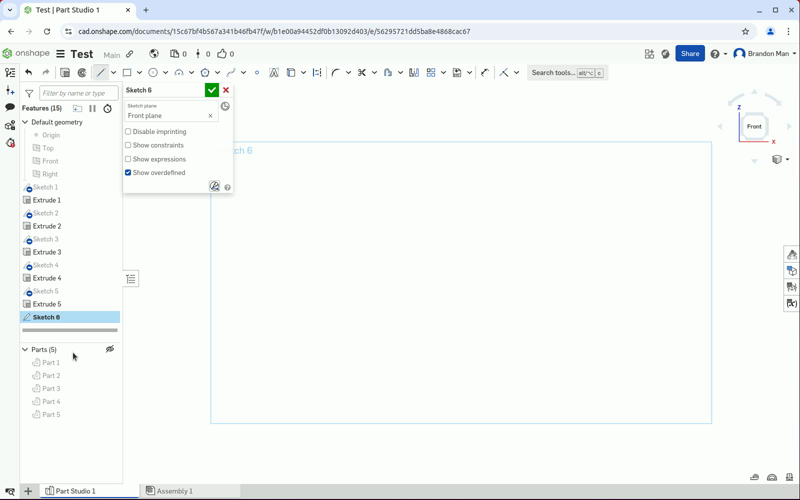
key_down(shift)
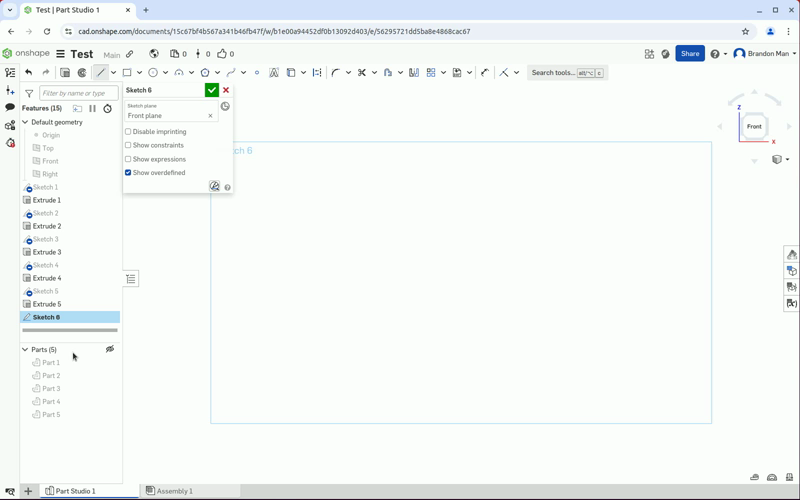
mouse_move(443, 265)
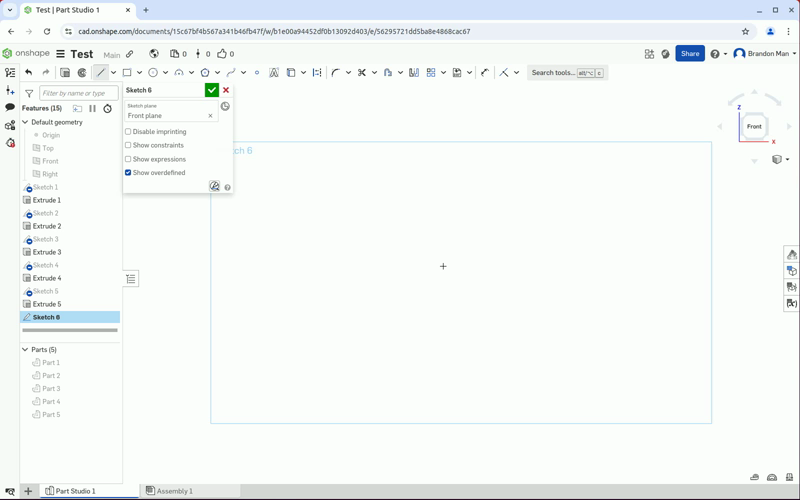
click(443, 265)
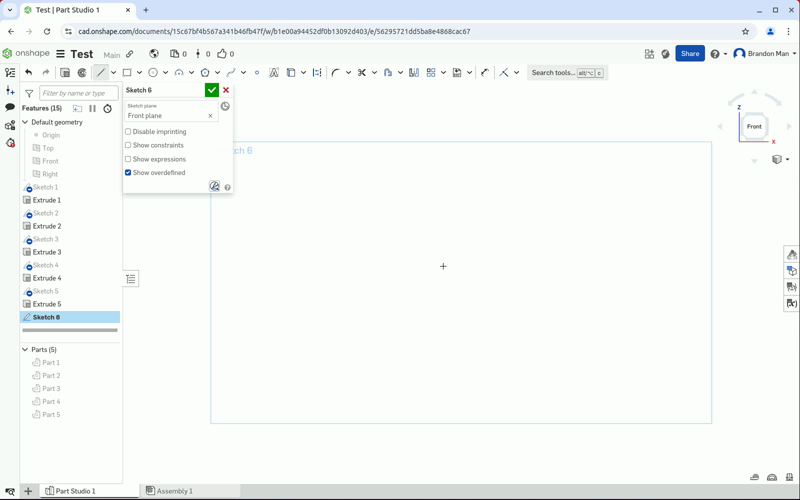
key_up(shift)
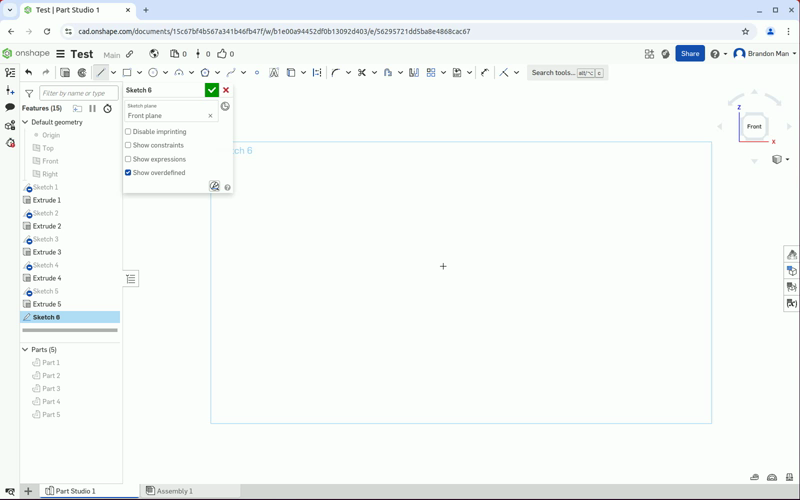
key_down(shift)
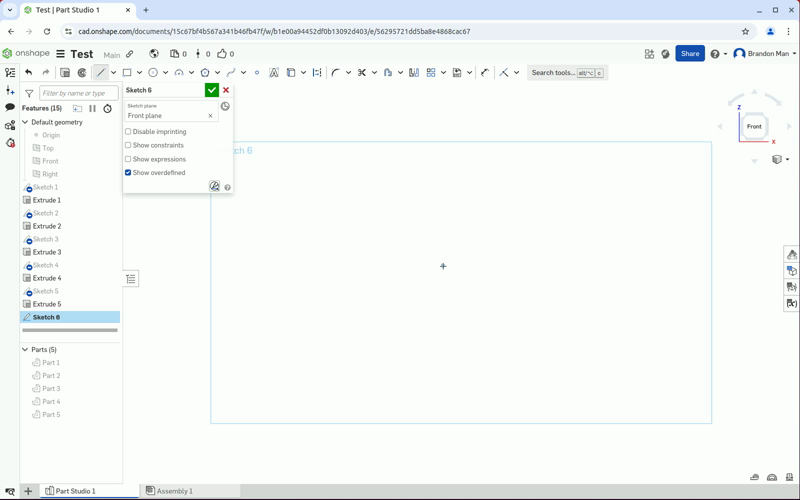
mouse_move(473, 265)
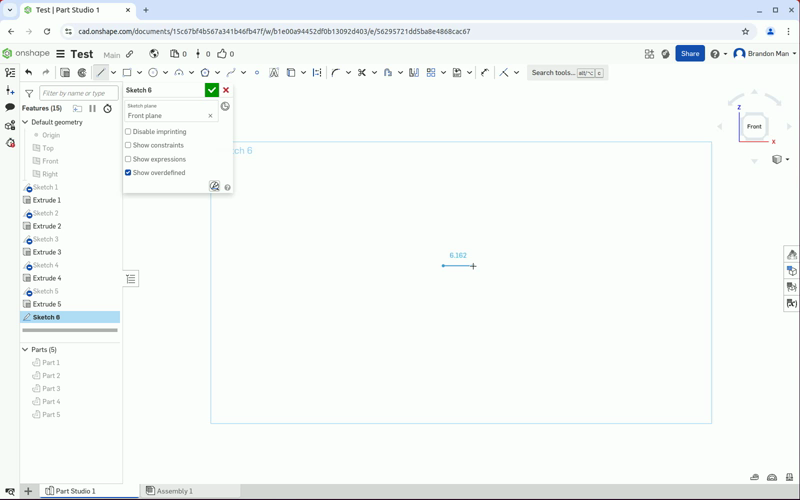
mouse_move(461, 265)
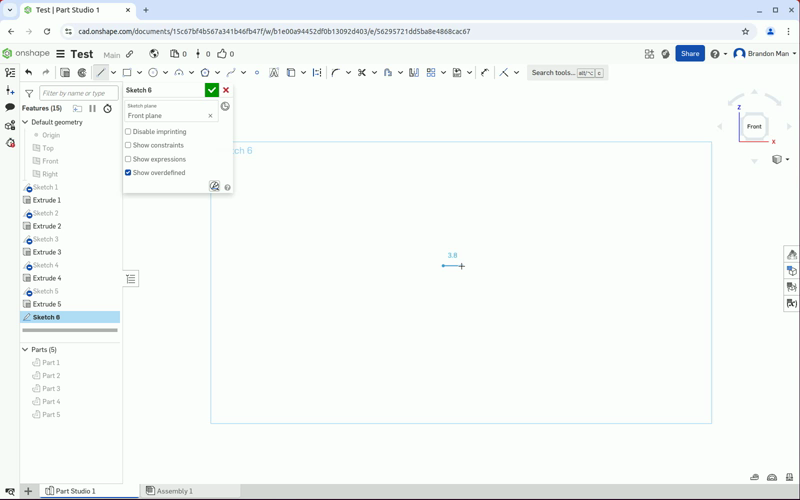
click(461, 265)
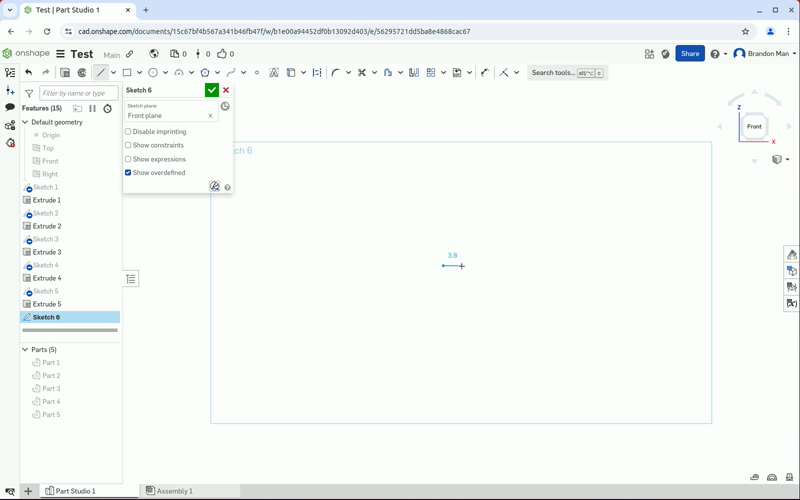
key_up(shift)
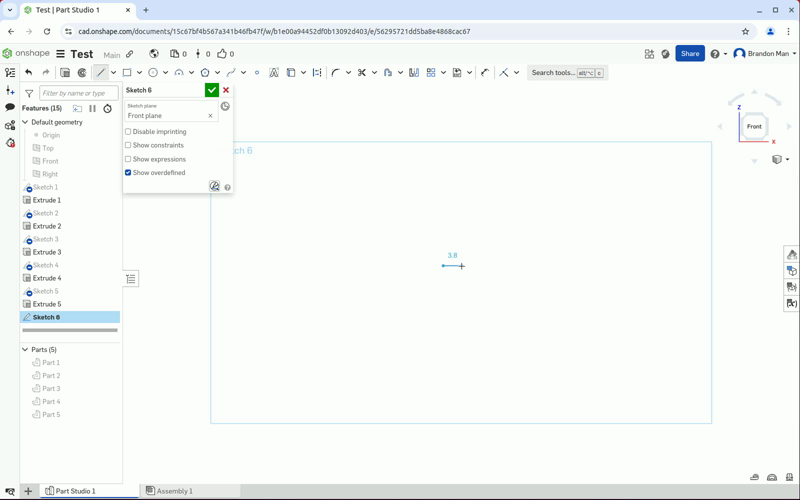
key_down(shift)
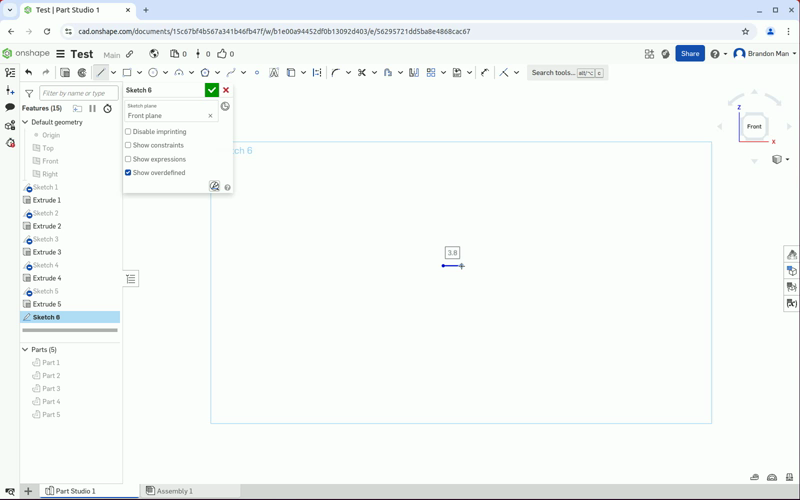
mouse_move(491, 265)
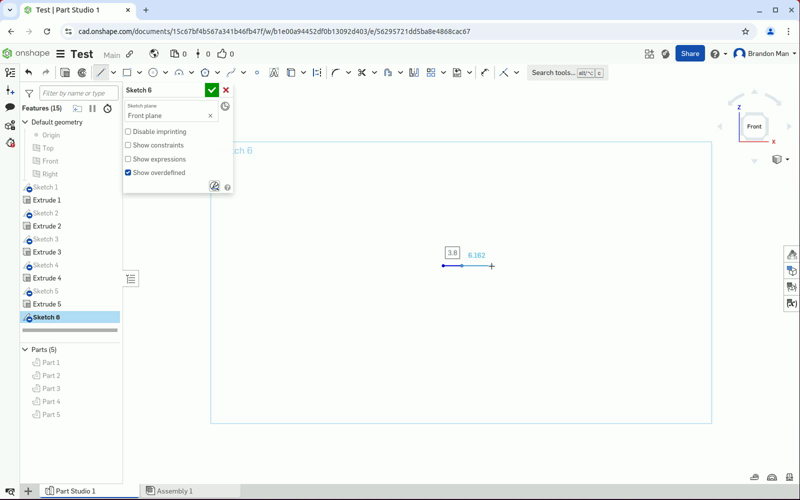
mouse_move(461, 246)
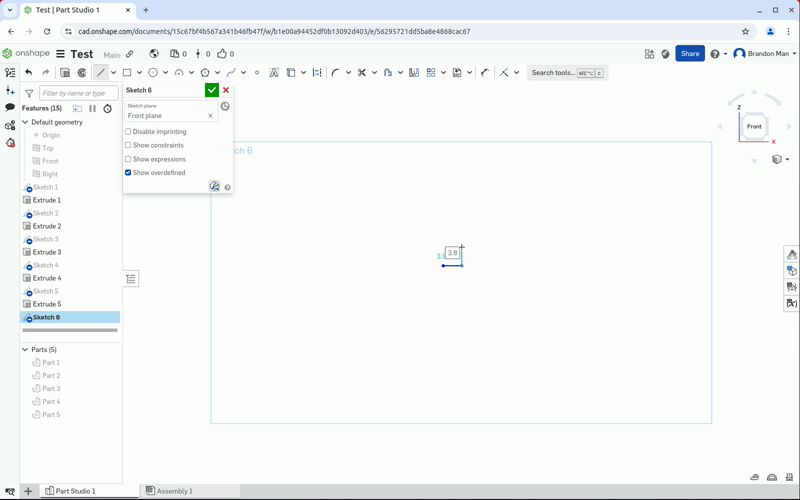
click(461, 246)
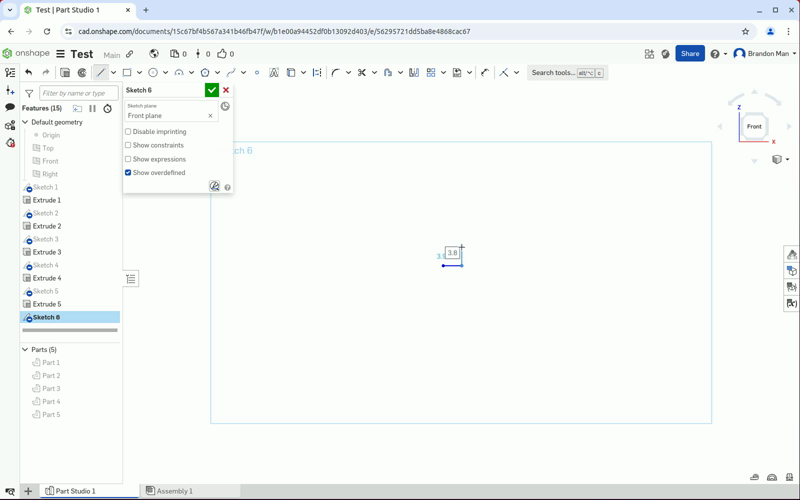
key_up(shift)
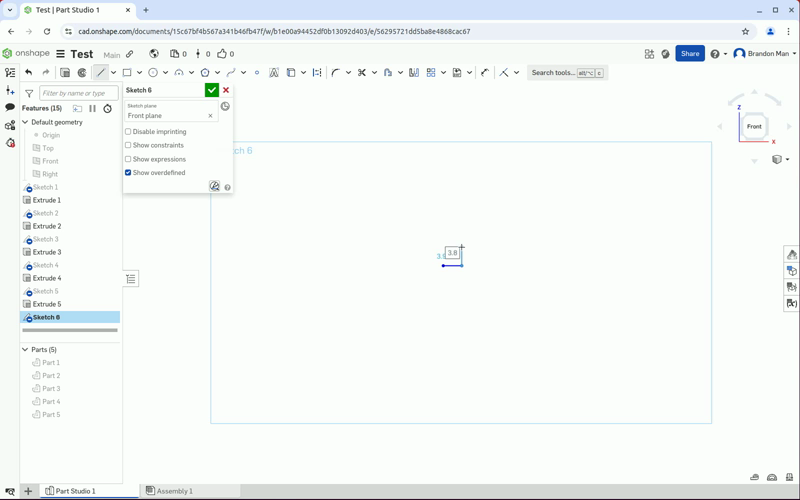
key_down(shift)
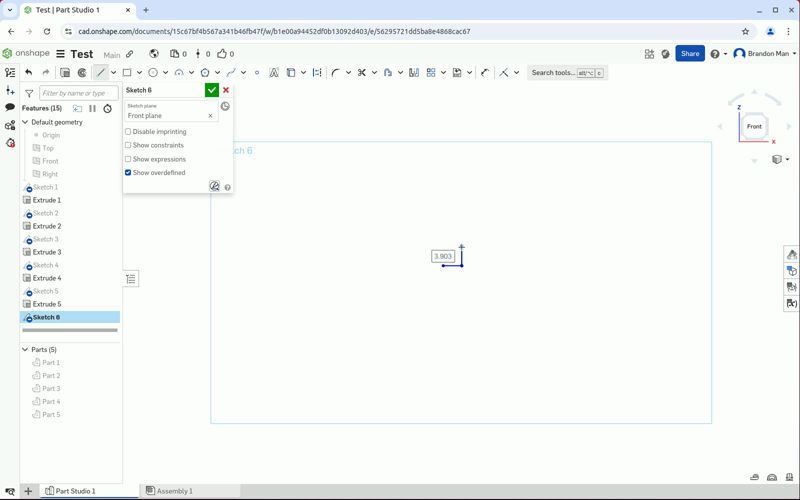
mouse_move(491, 246)
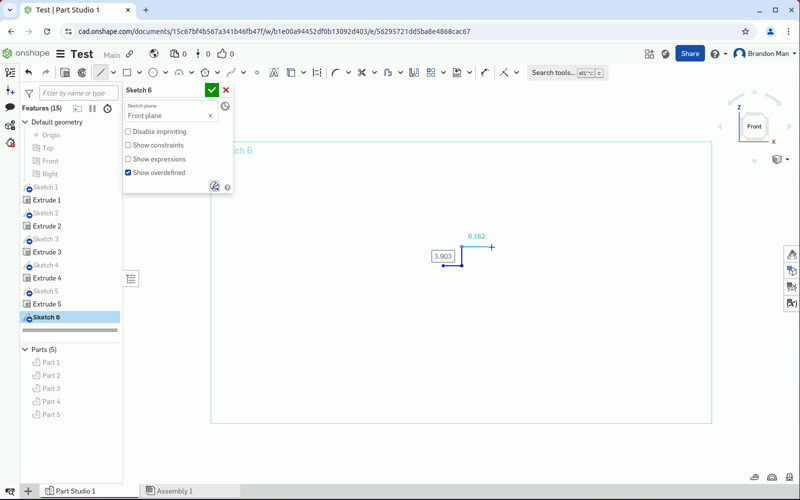
mouse_move(443, 246)
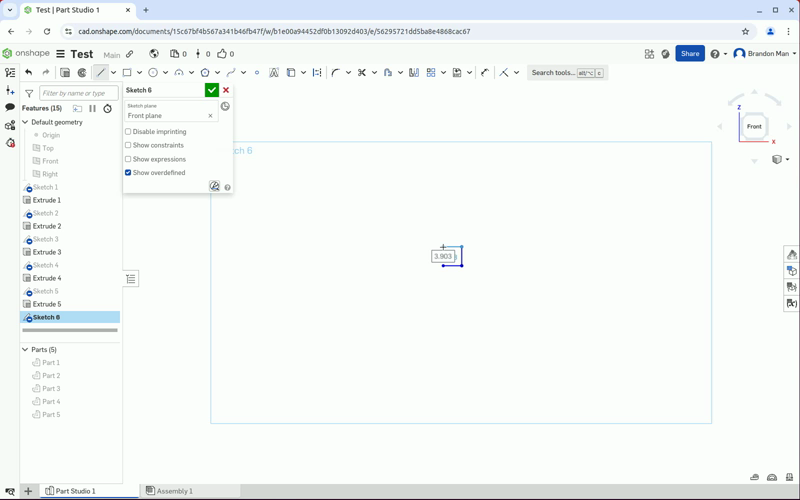
click(443, 246)
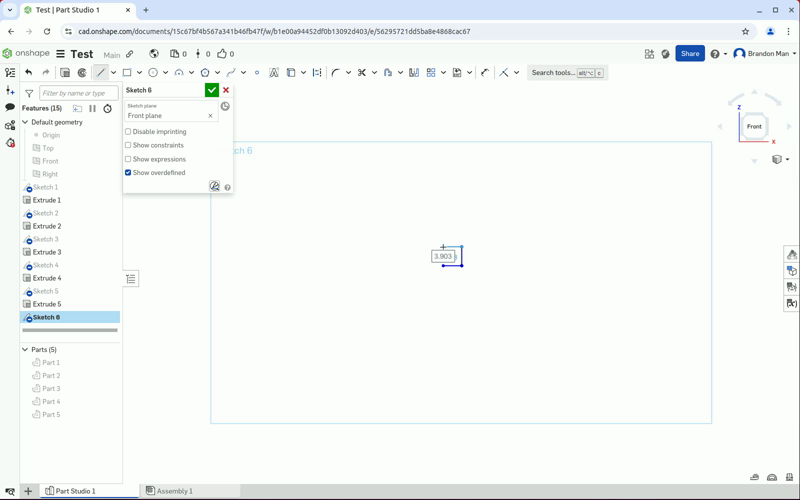
key_up(shift)
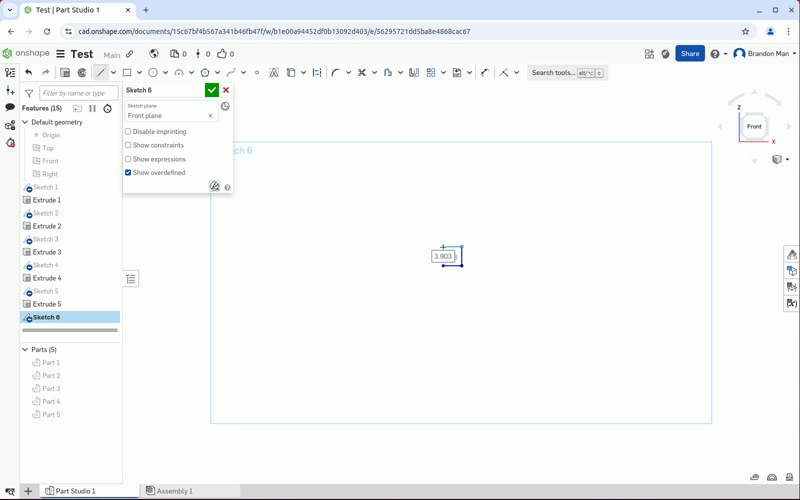
mouse_move(473, 246)
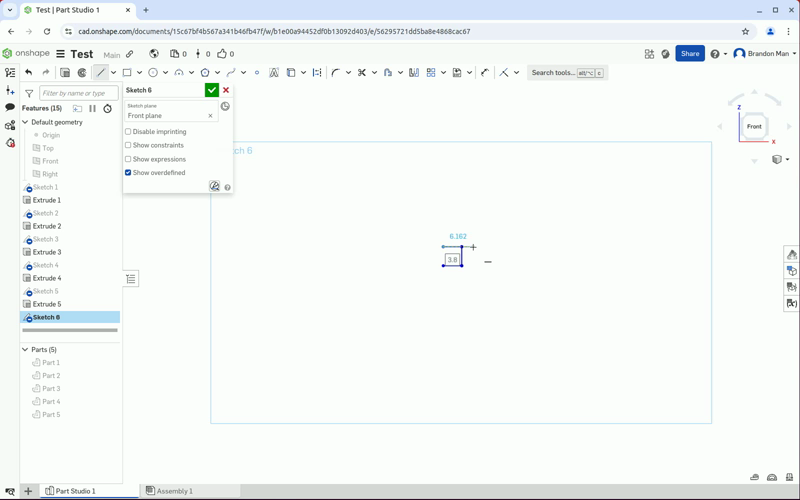
key_down(shift)
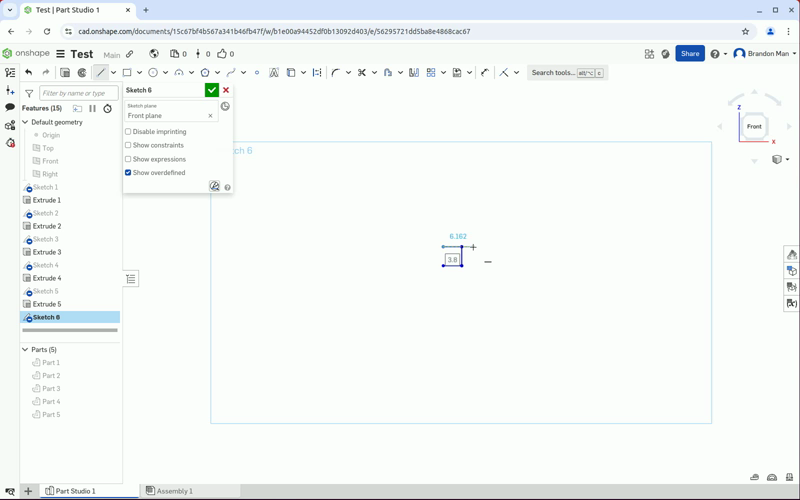
mouse_move(443, 265)
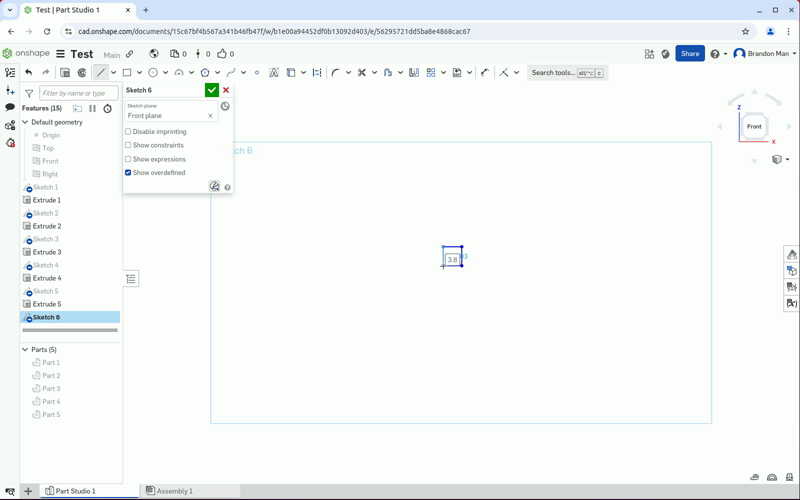
key_up(shift)
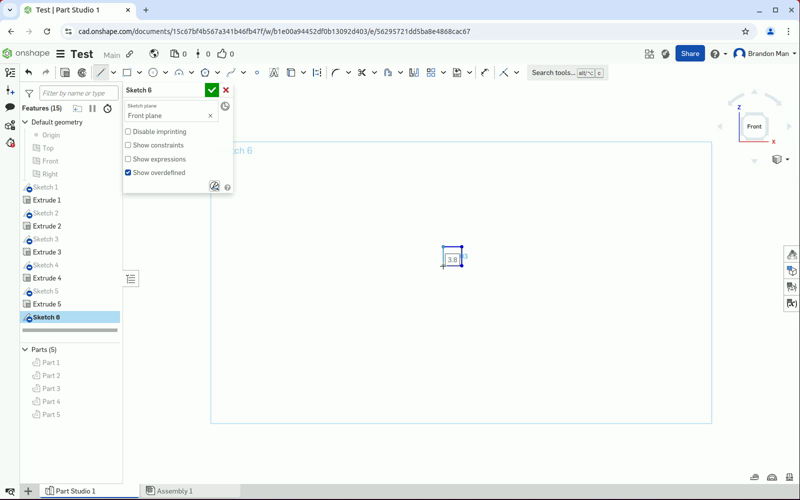
click(443, 265)
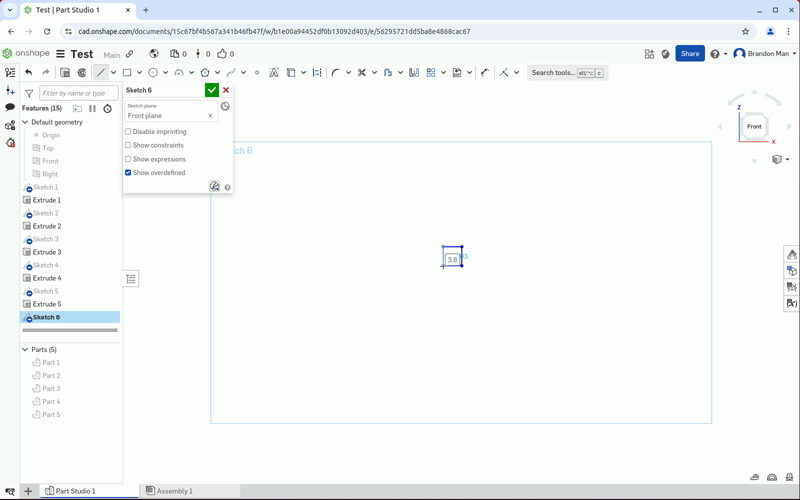
key(esc)
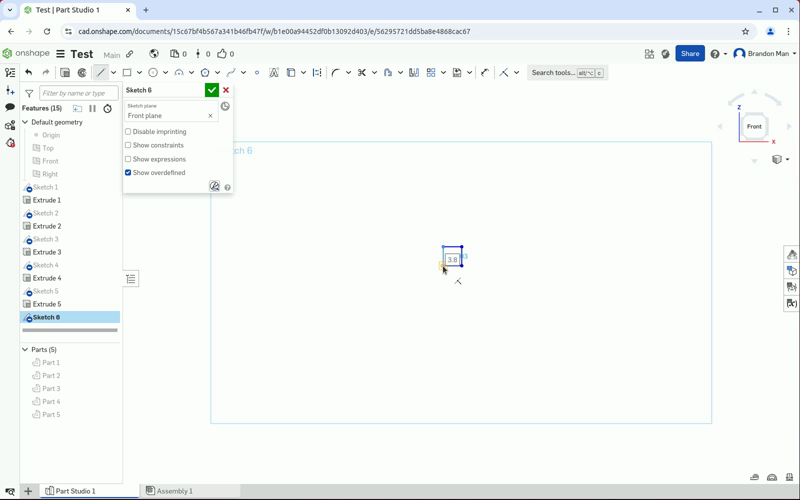
mouse_move(445, 260)
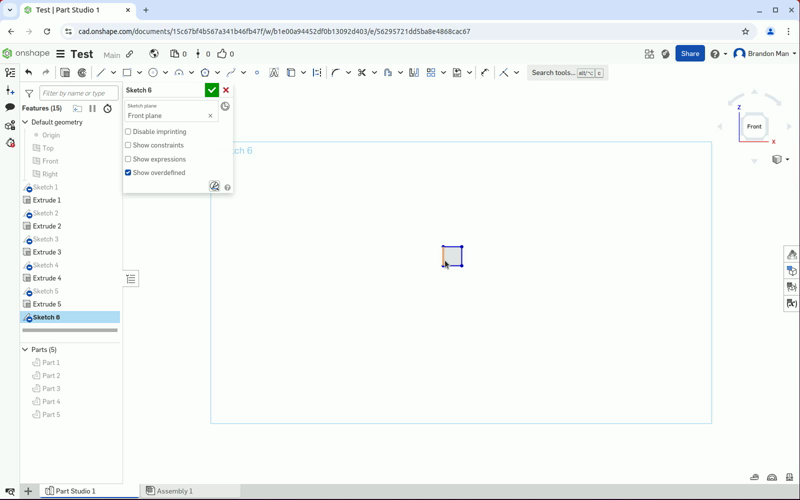
scroll(6)
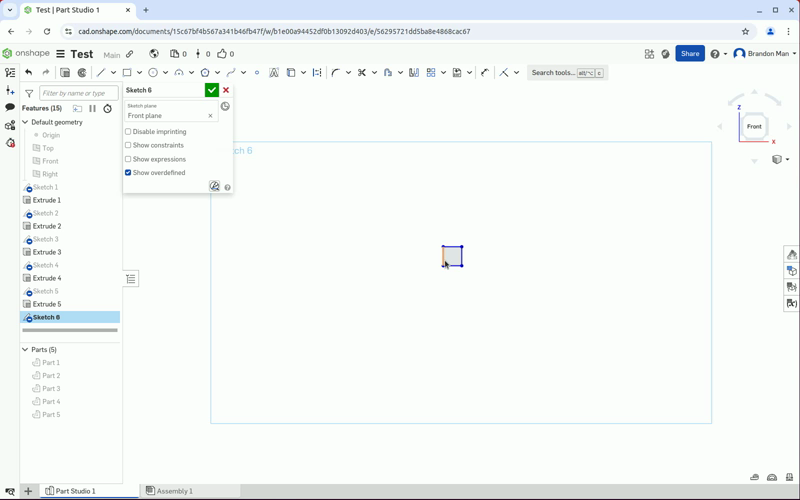
scroll(6)
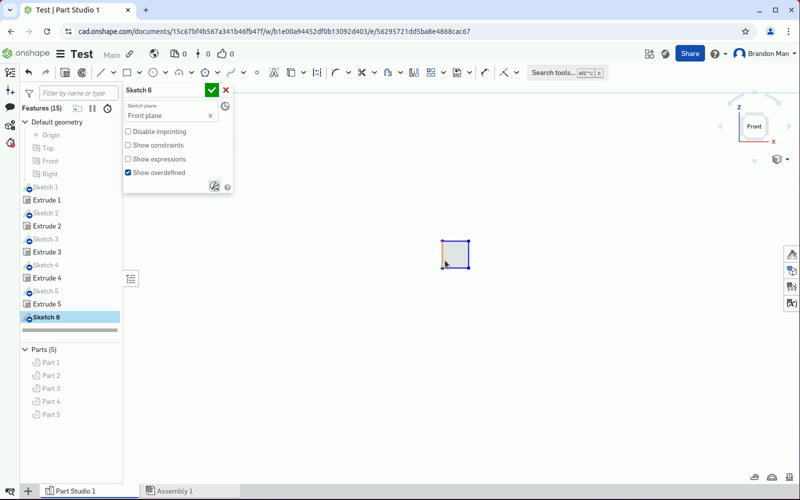
scroll(6)
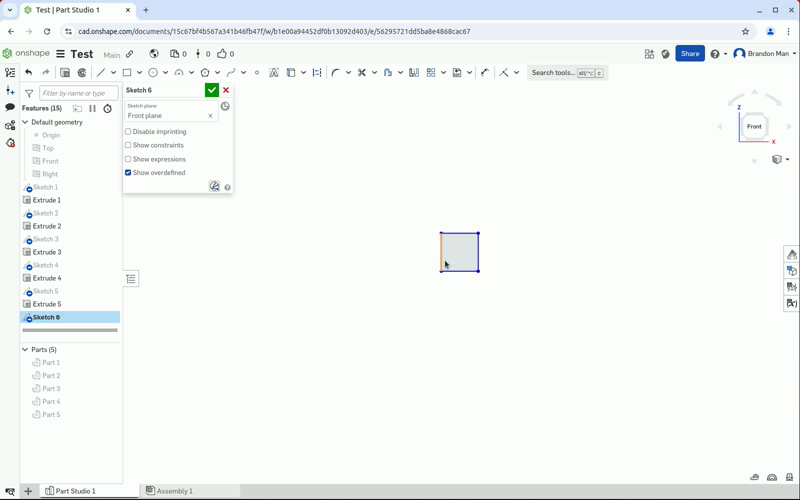
scroll(6)
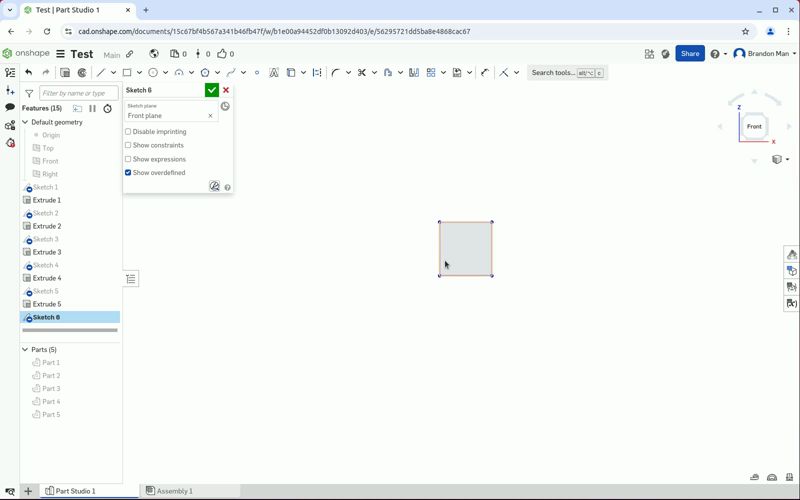
scroll(6)
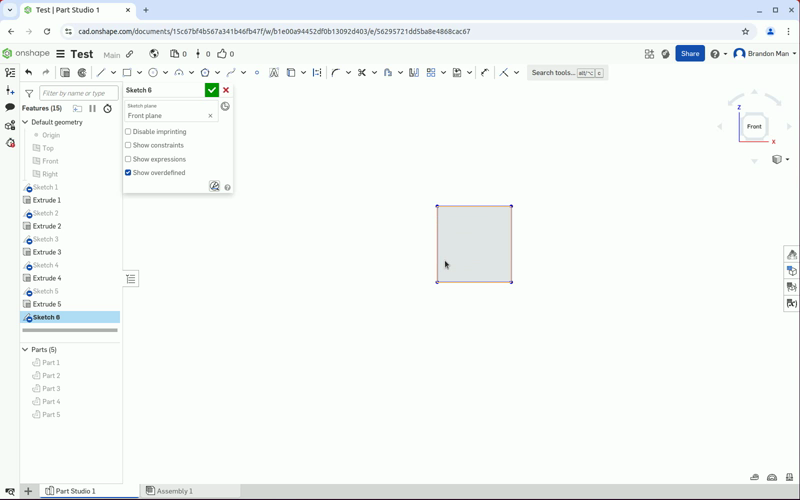
scroll(6)
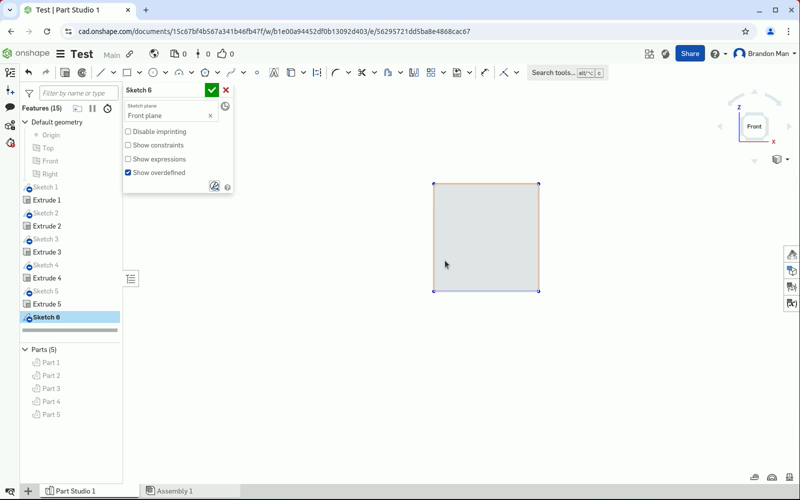
scroll(6)
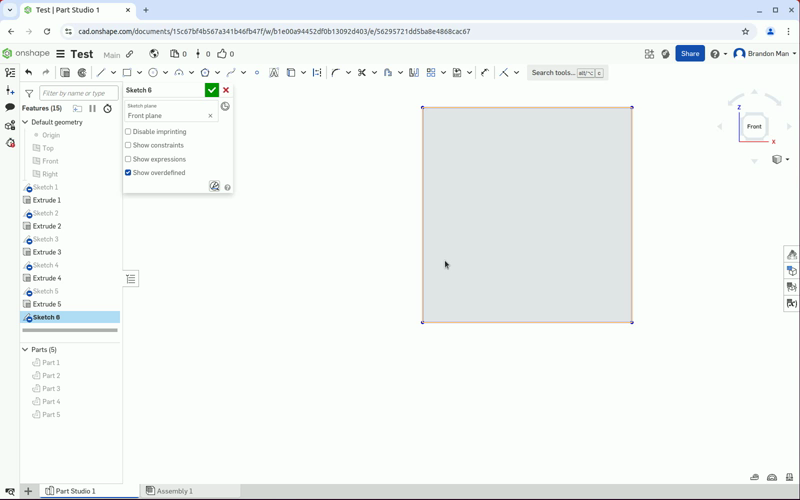
click(445, 260)
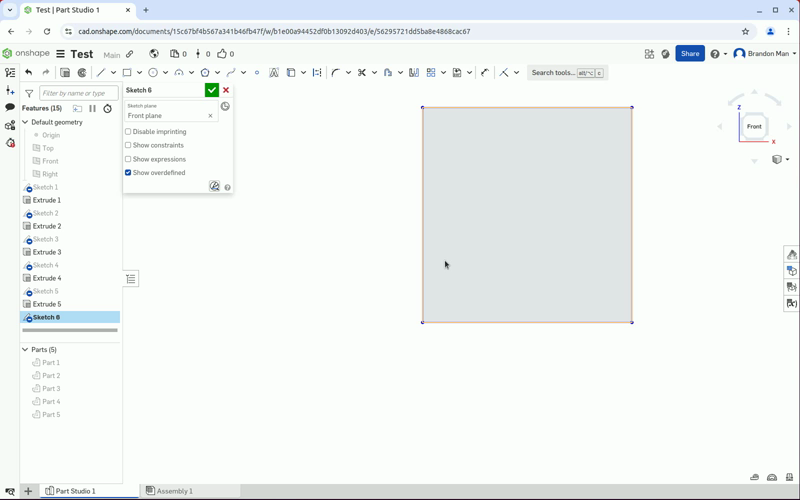
scroll(-6)
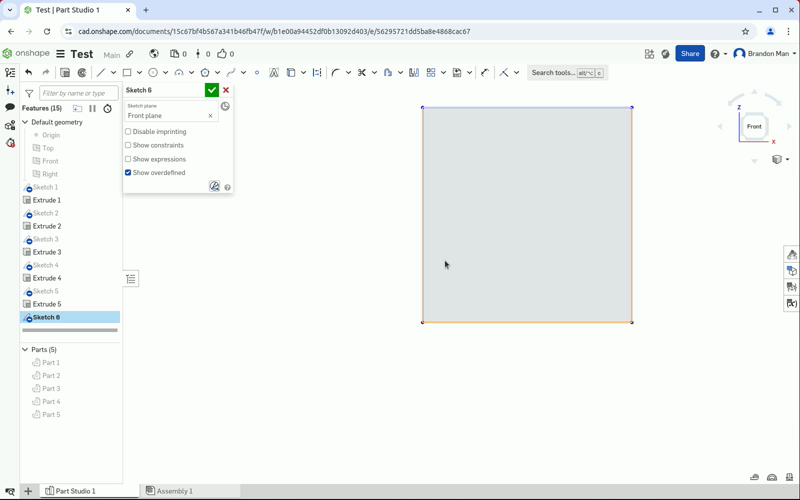
scroll(-6)
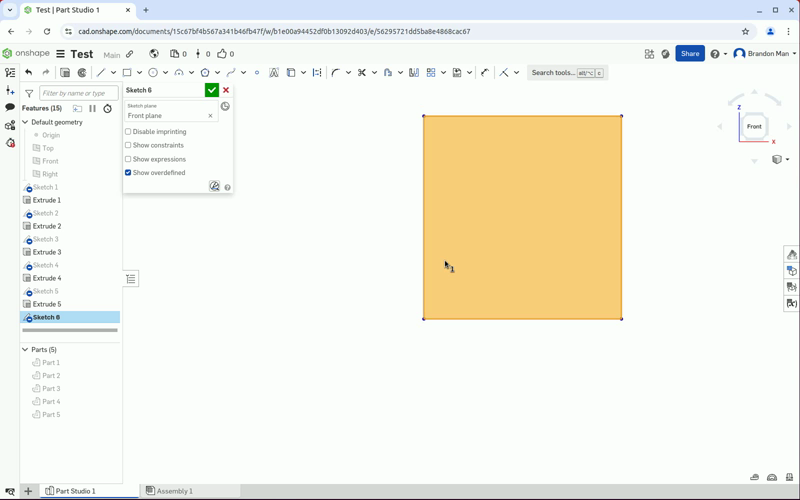
scroll(-6)
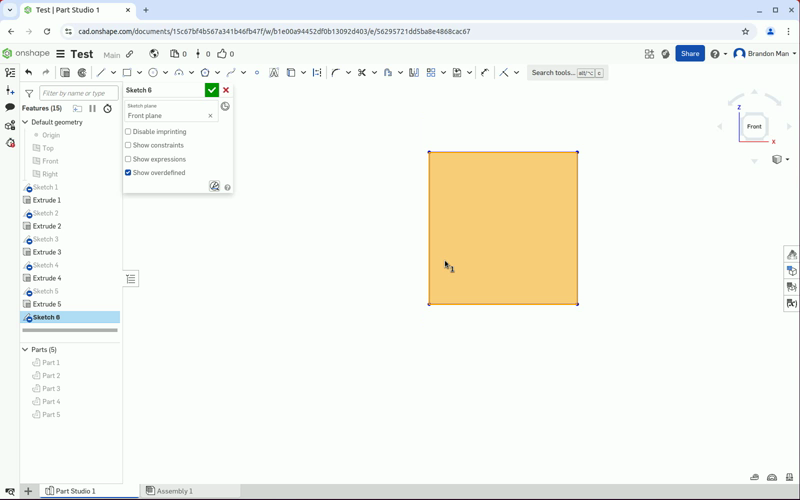
scroll(-6)
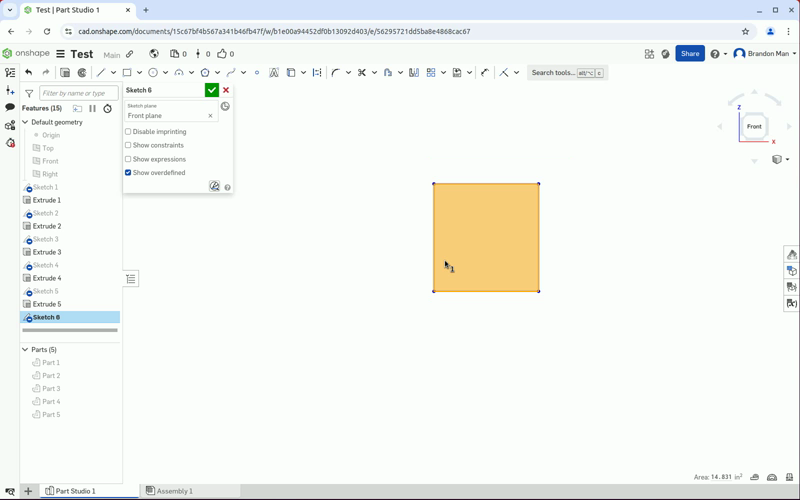
scroll(-6)
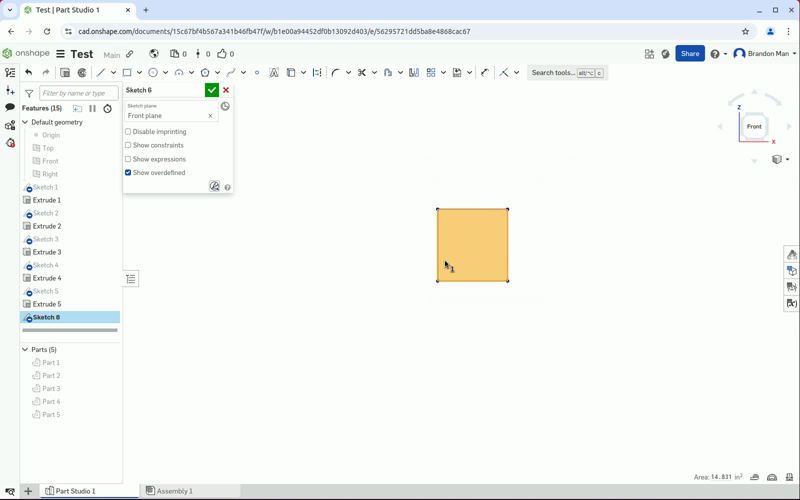
scroll(-6)
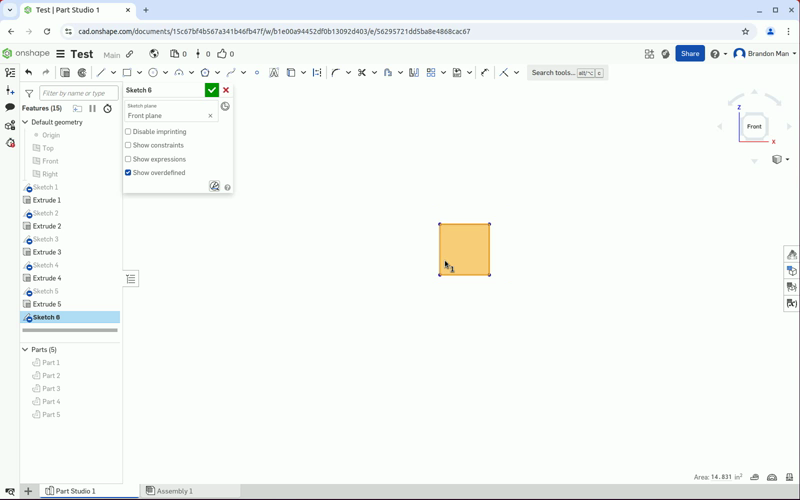
scroll(-6)
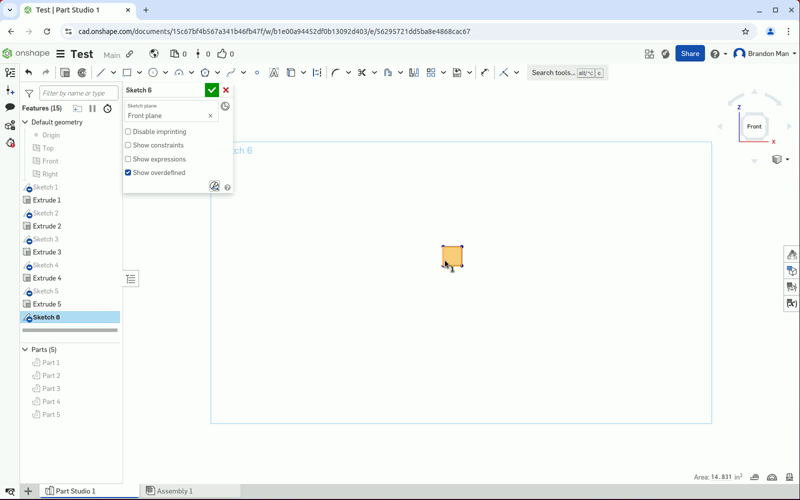
mouse_move(73, 352)
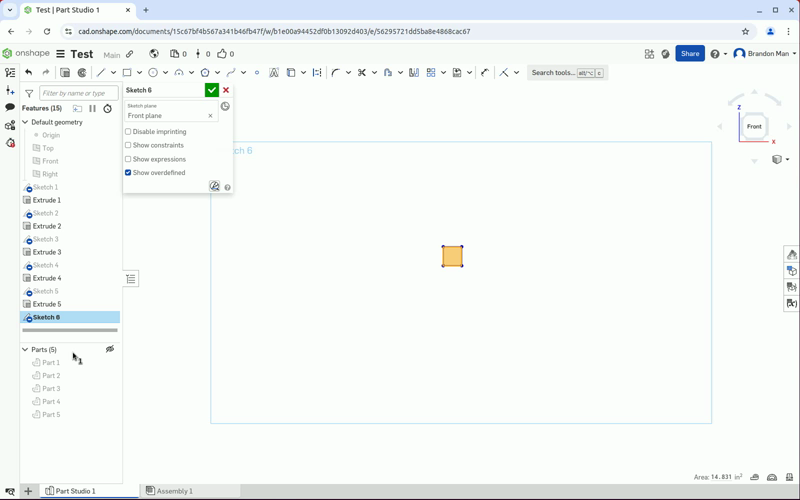
key(shift+y)
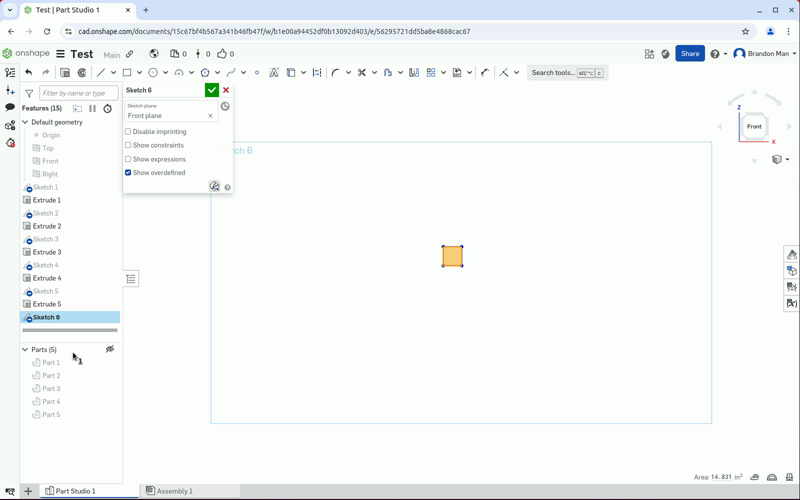
key(shift+e)
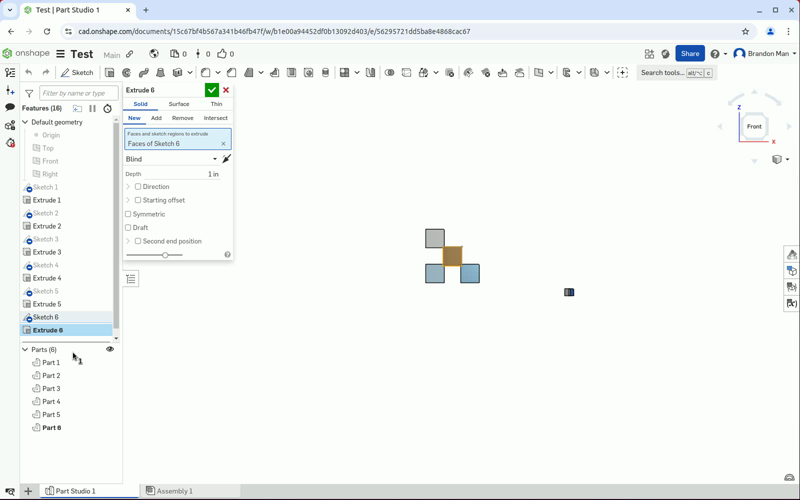
mouse_move(143, 106)
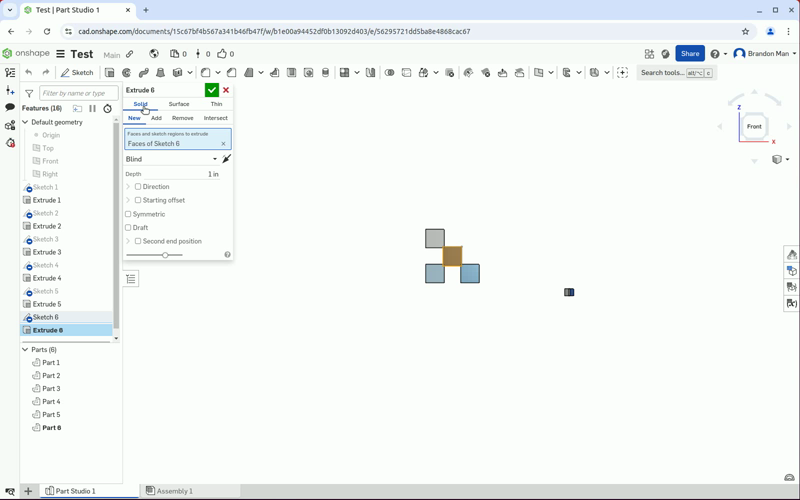
click(143, 106)
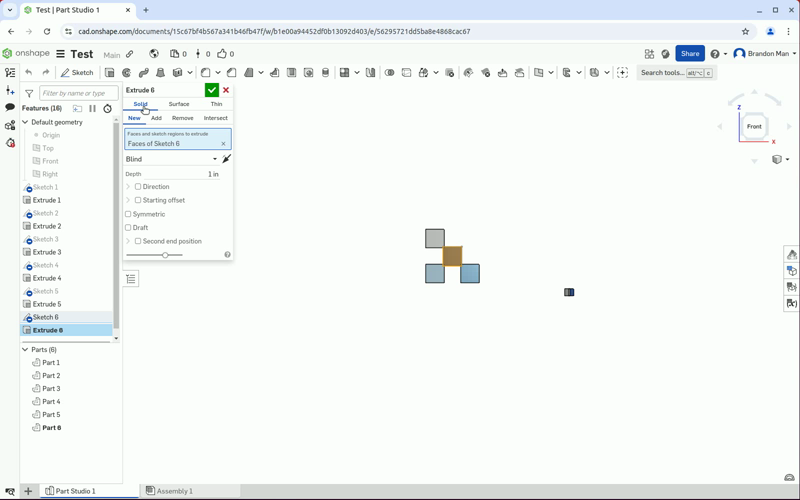
mouse_move(137, 120)
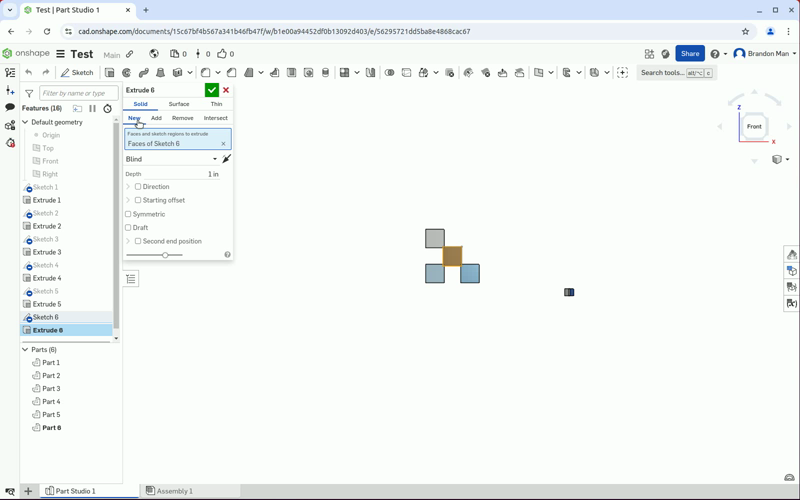
click(137, 120)
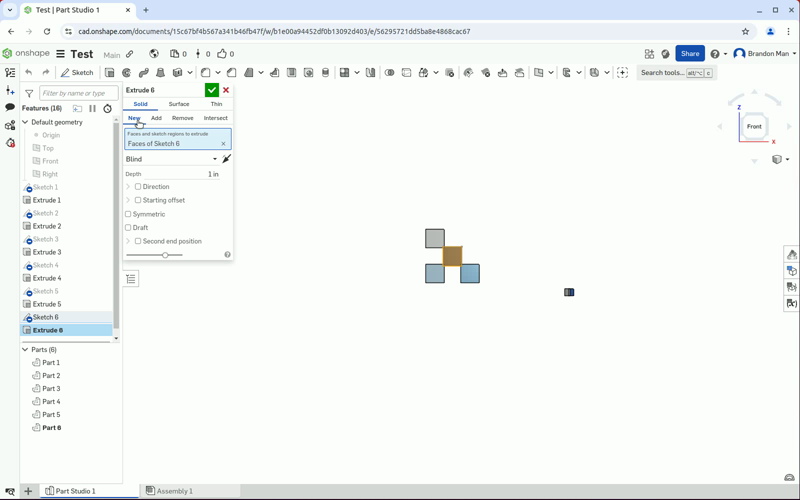
key(tab, 4)
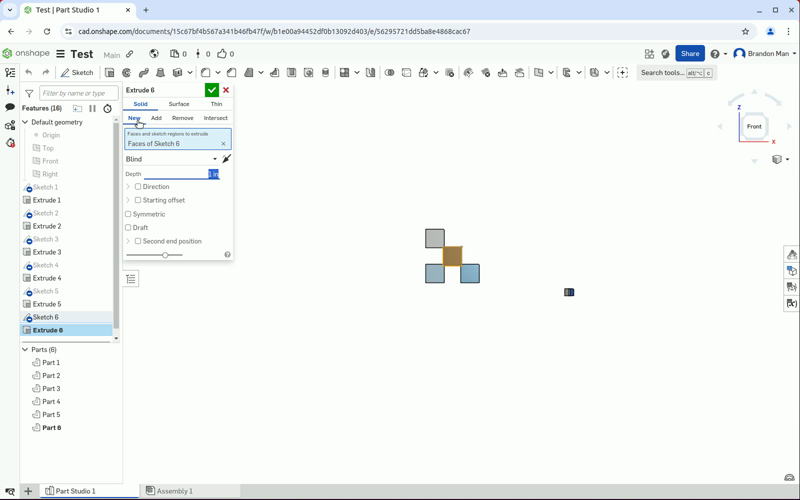
text(3.611)
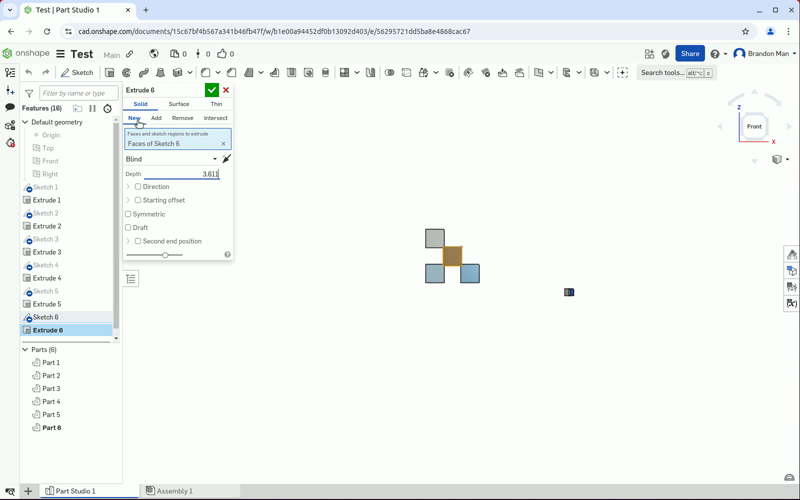
key(enter)
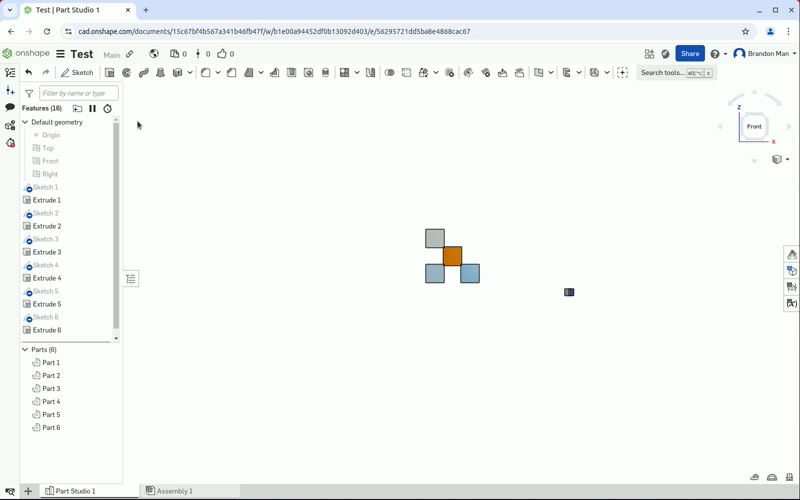
key(shift+h)
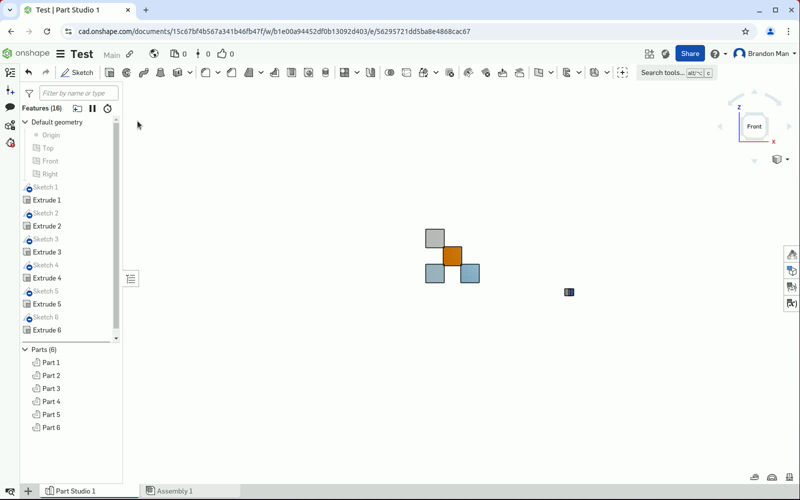
key(shift+h)
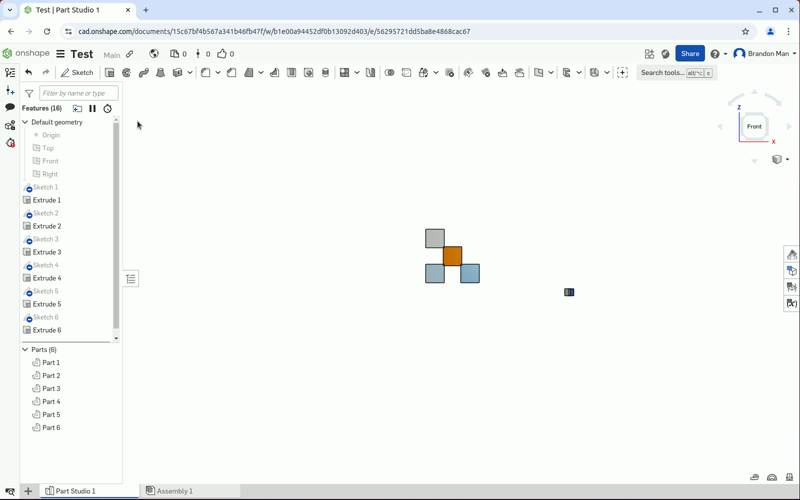
mouse_move(69, 189)
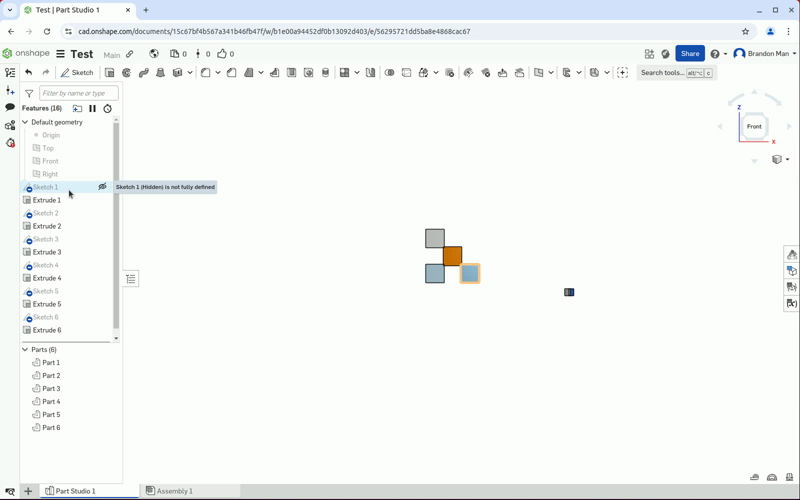
click(69, 189)
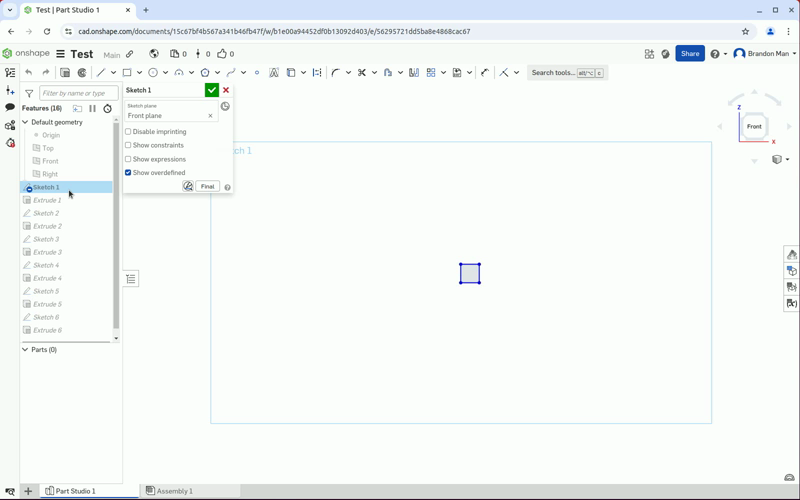
mouse_move(229, 92)
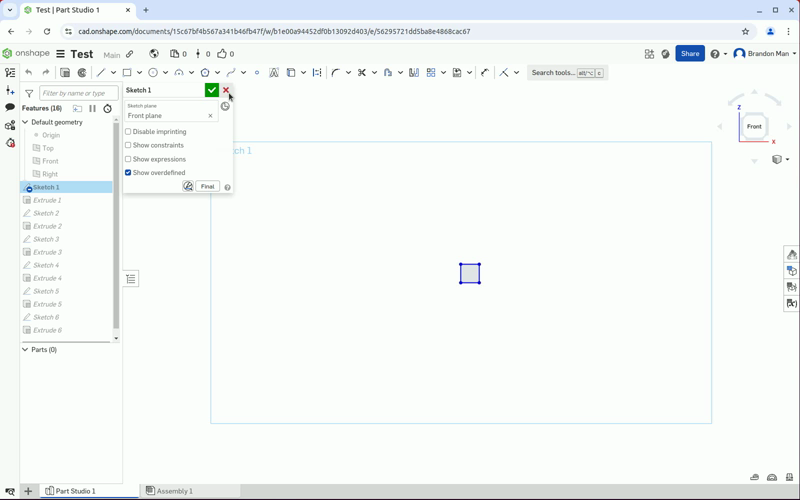
click(229, 92)
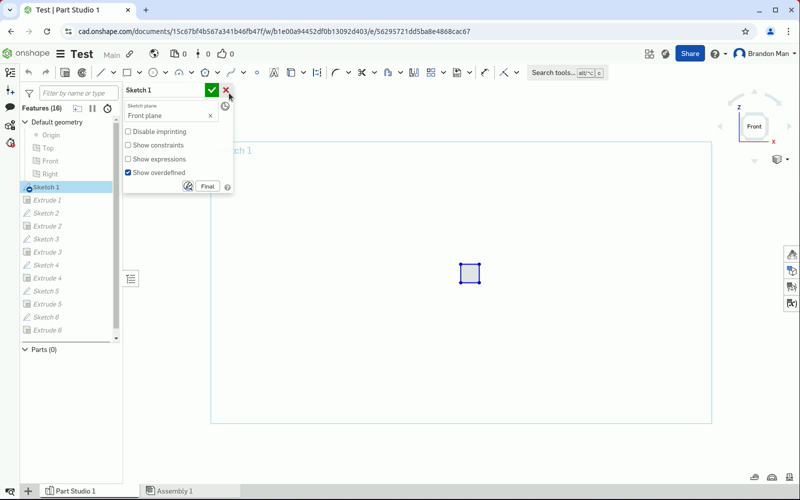
key(shift+s)
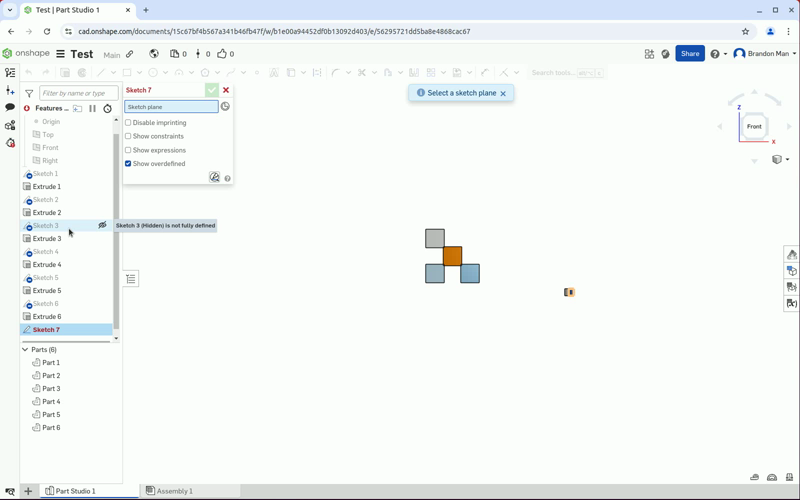
scroll(3)
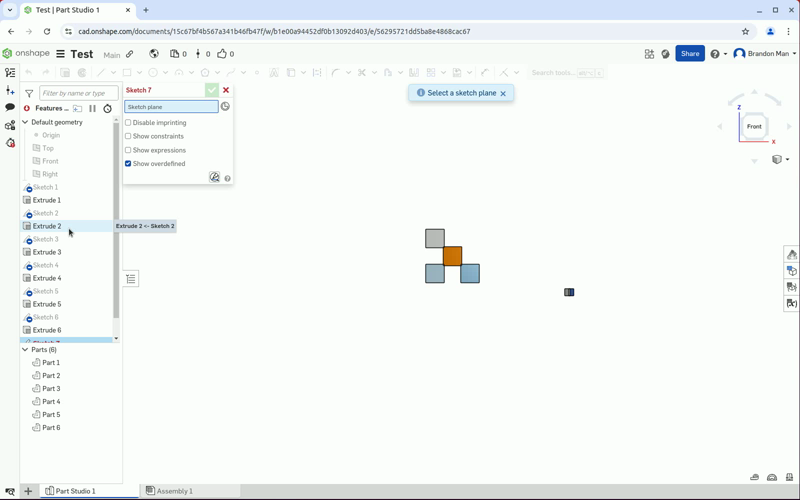
mouse_move(69, 163)
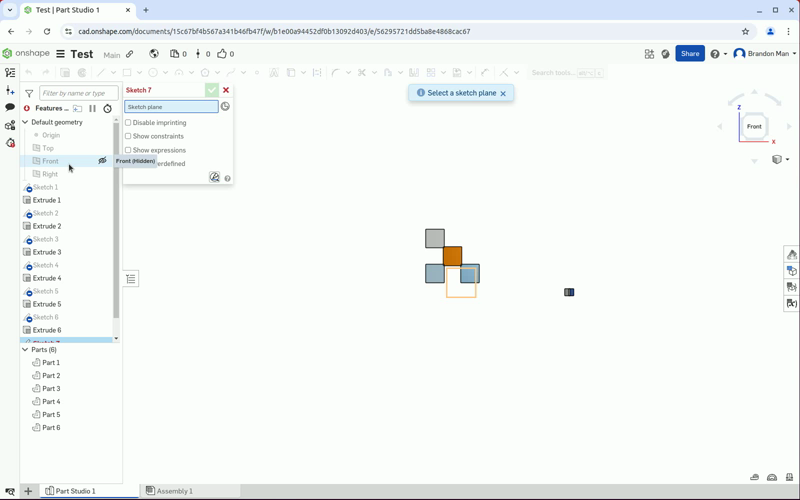
click(69, 163)
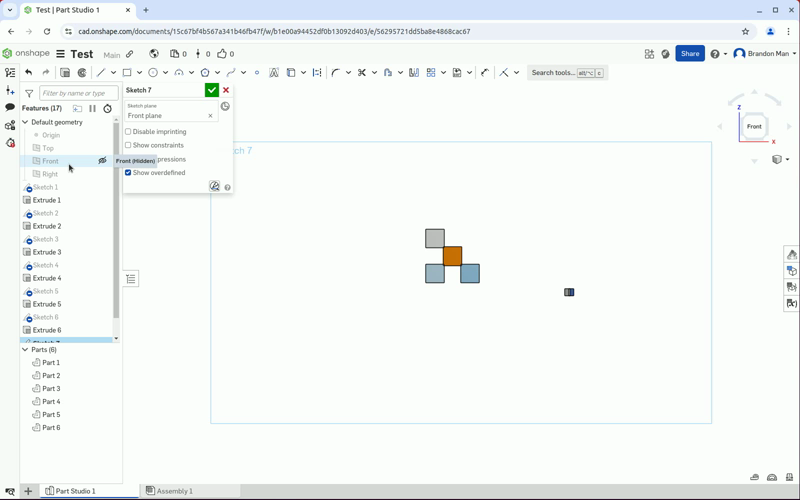
mouse_move(73, 352)
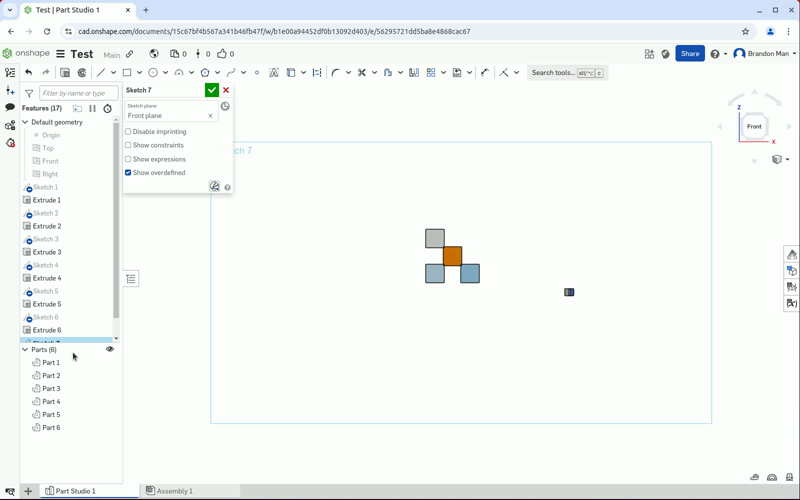
key(y)
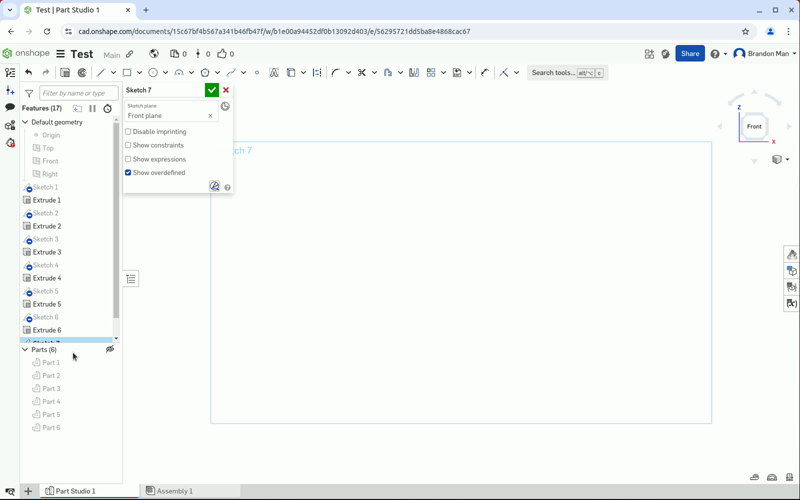
key(l)
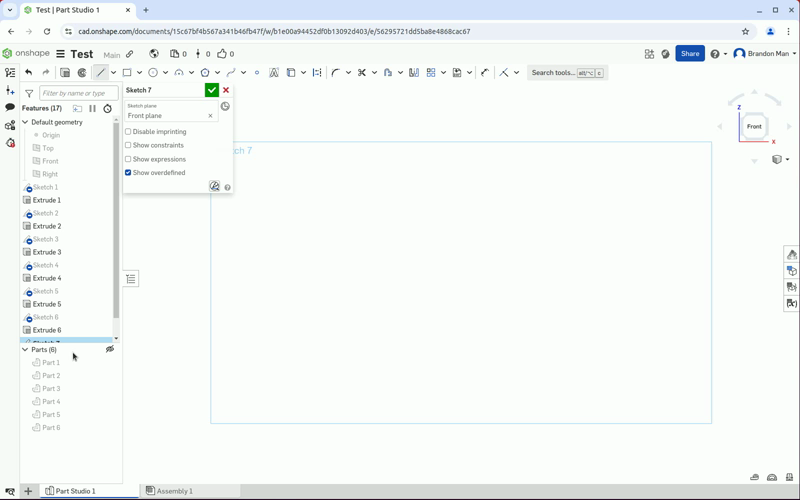
key_down(shift)
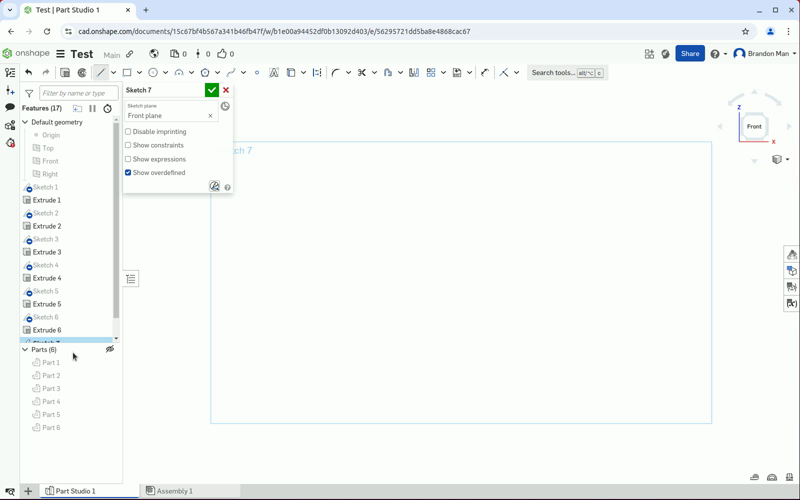
mouse_move(443, 282)
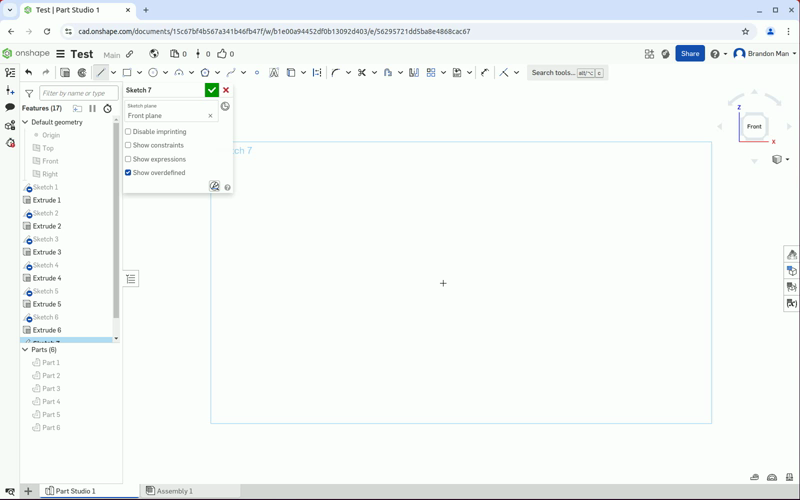
click(443, 282)
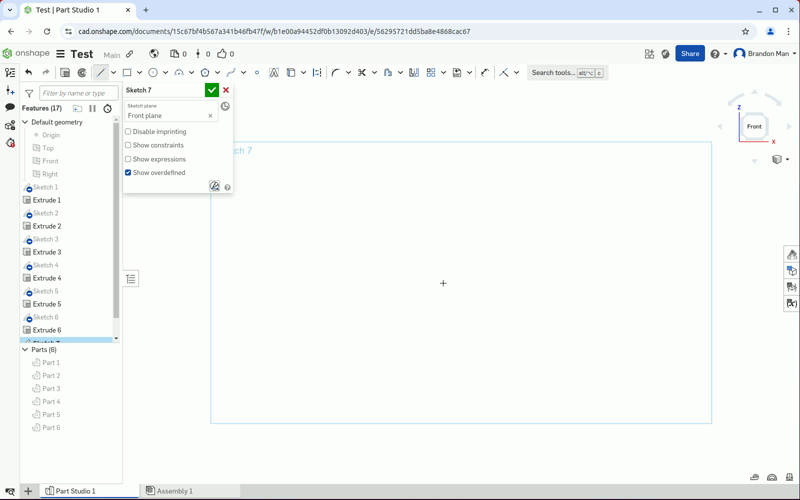
key_up(shift)
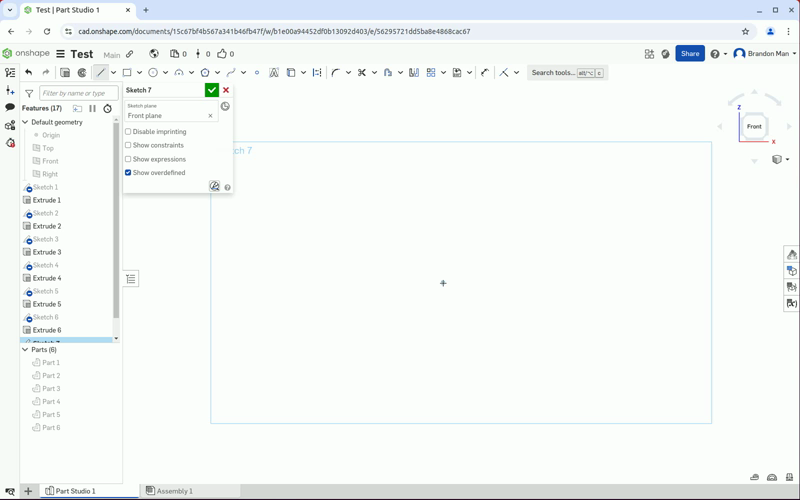
key_down(shift)
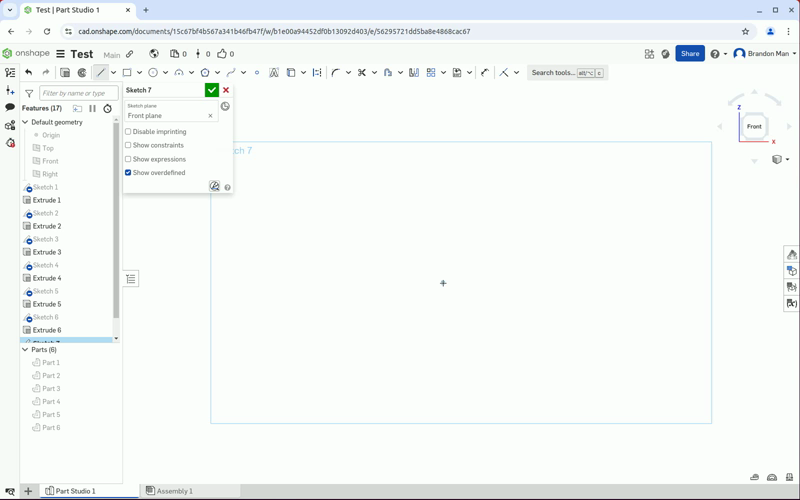
mouse_move(473, 282)
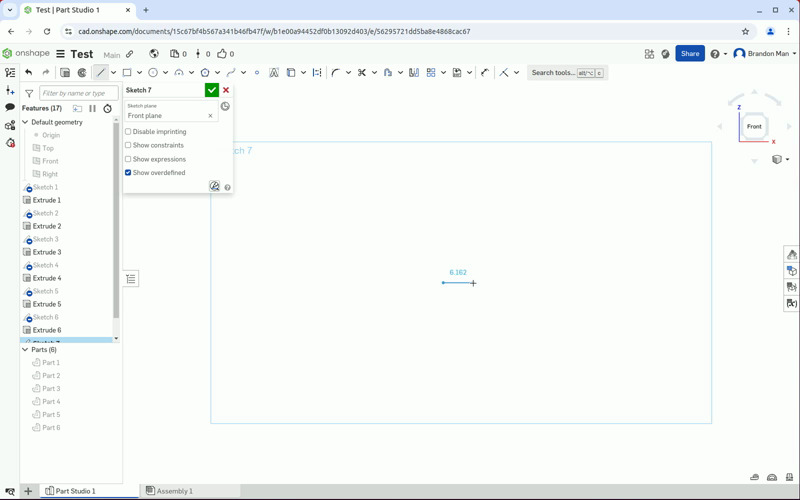
mouse_move(461, 282)
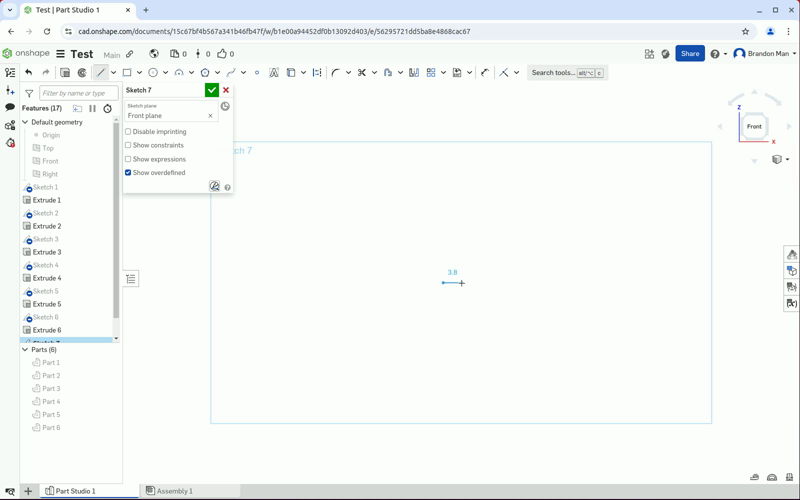
click(461, 282)
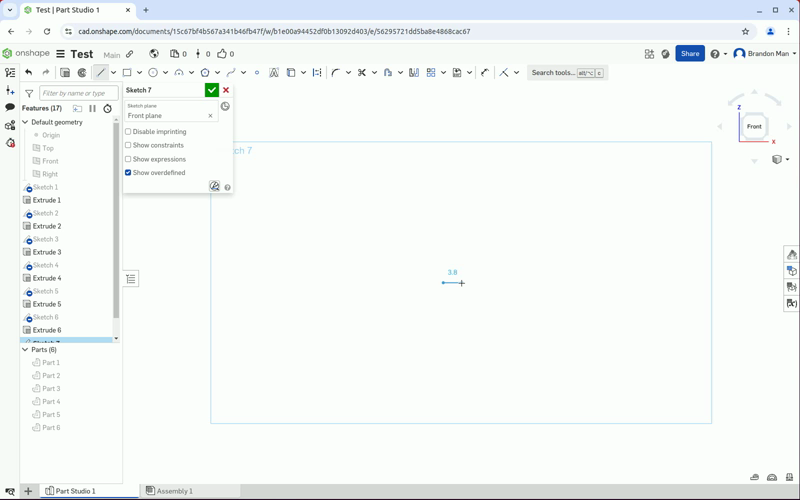
key_up(shift)
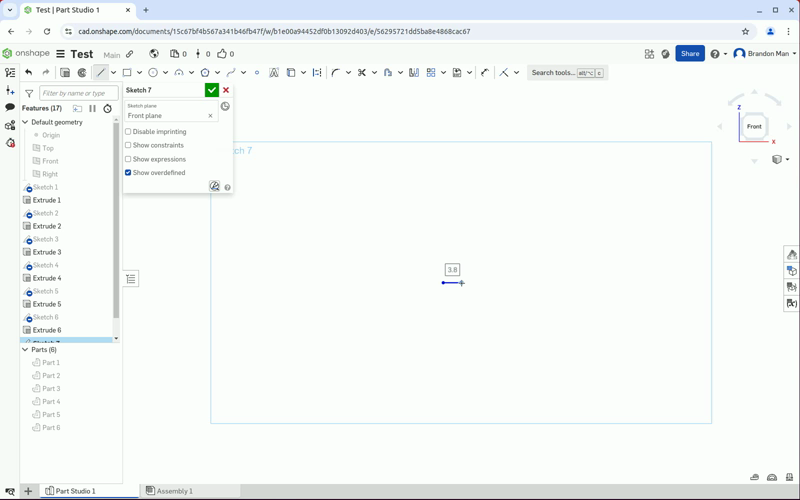
key_down(shift)
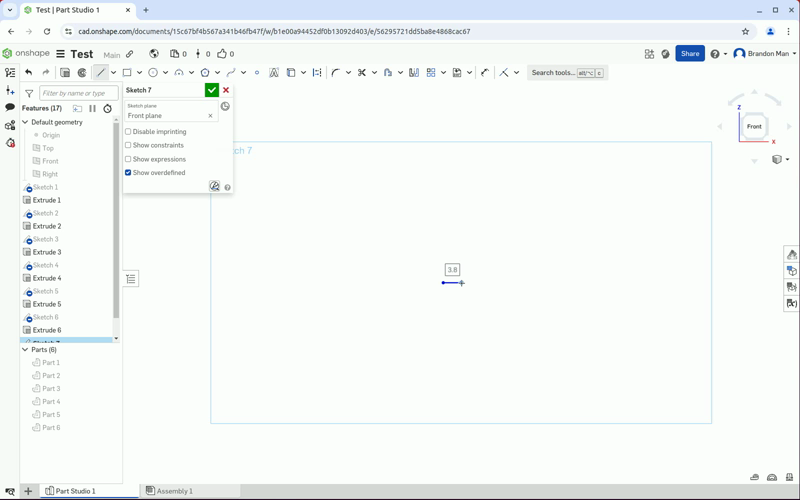
mouse_move(491, 282)
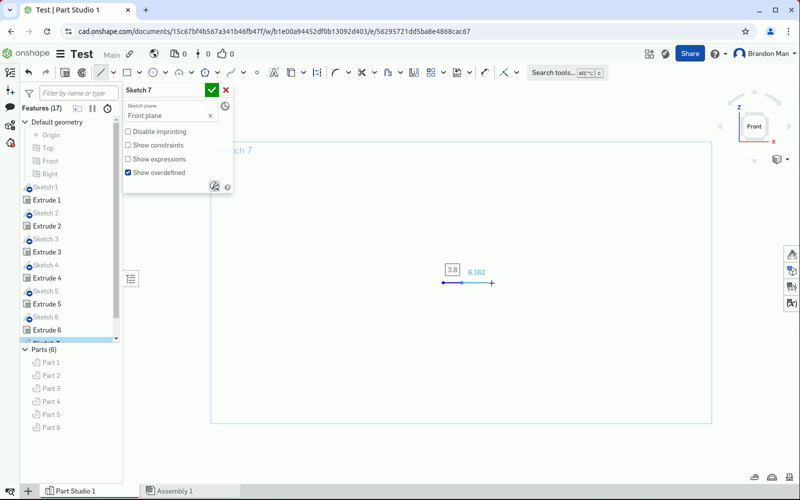
mouse_move(461, 264)
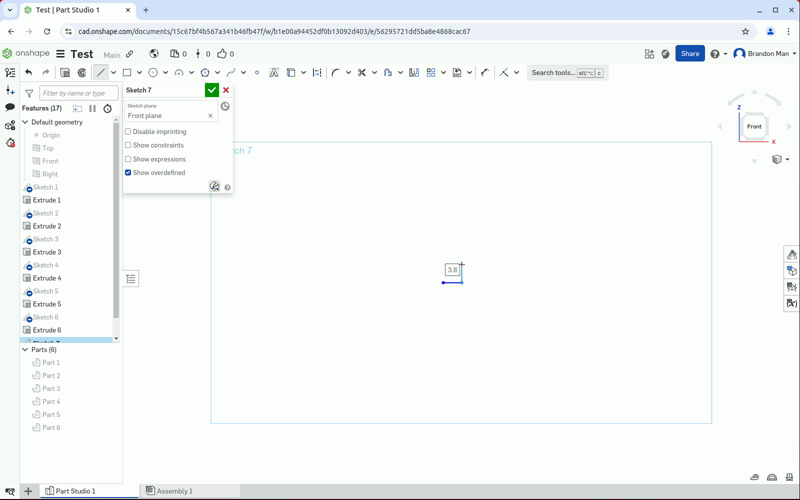
click(461, 264)
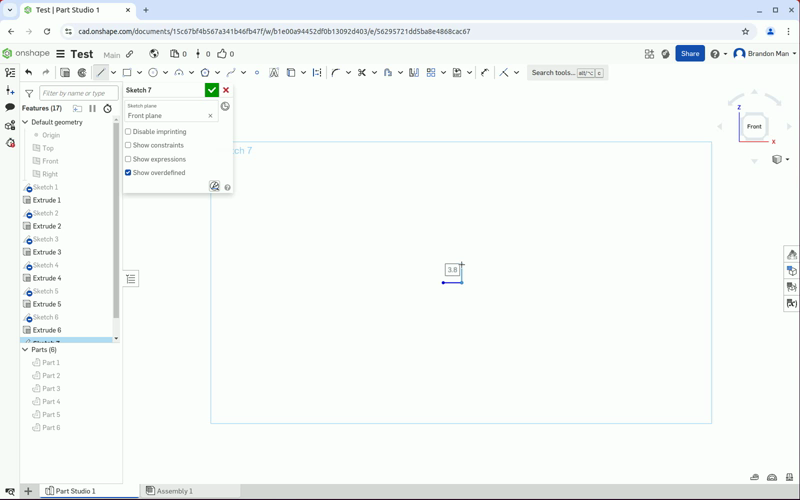
key_up(shift)
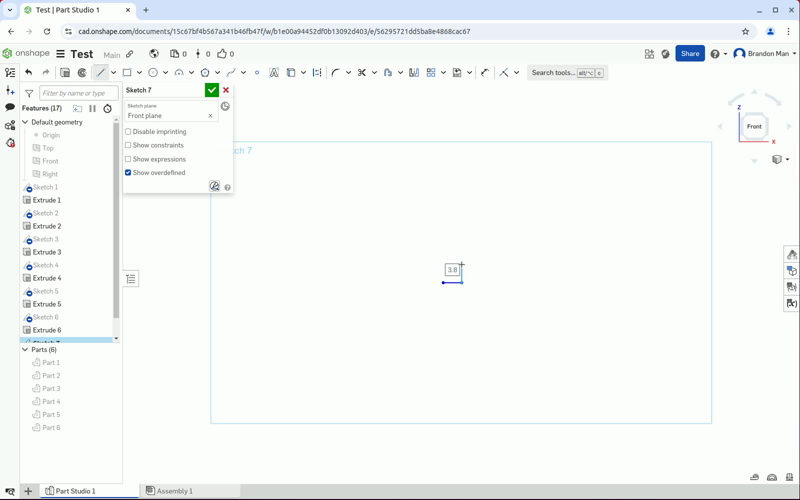
key_down(shift)
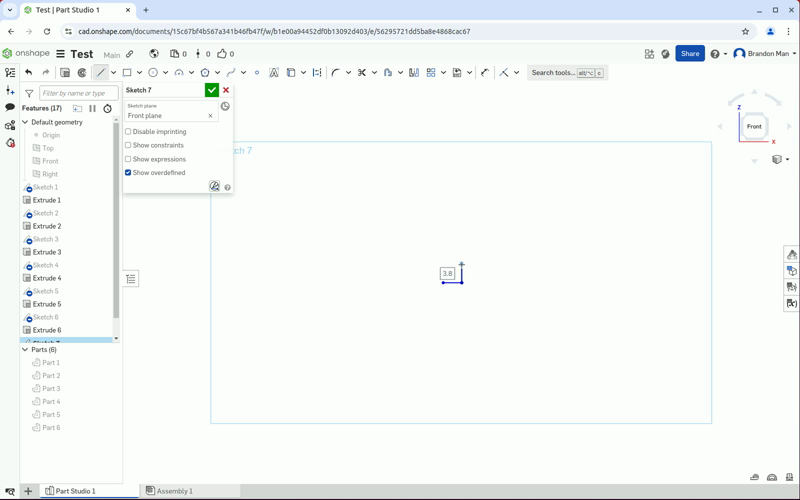
mouse_move(491, 264)
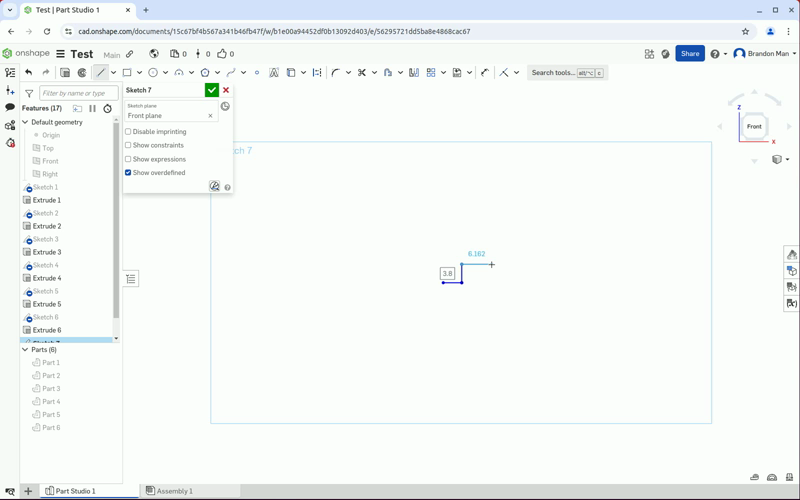
mouse_move(443, 264)
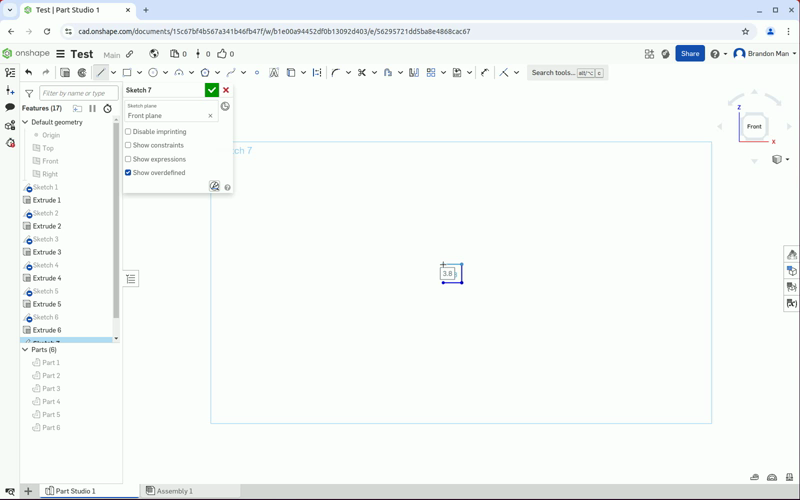
click(443, 264)
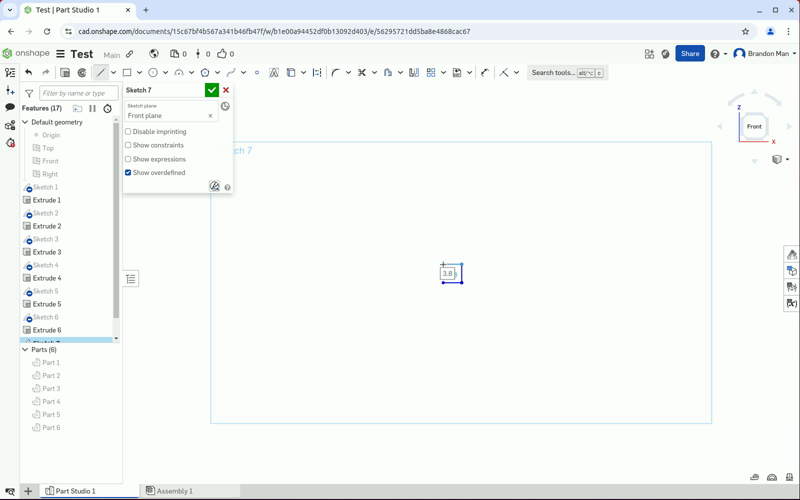
key_up(shift)
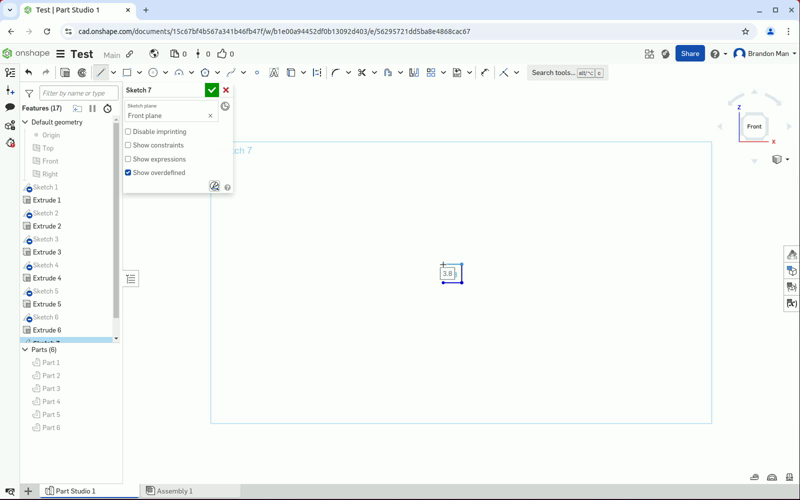
mouse_move(473, 264)
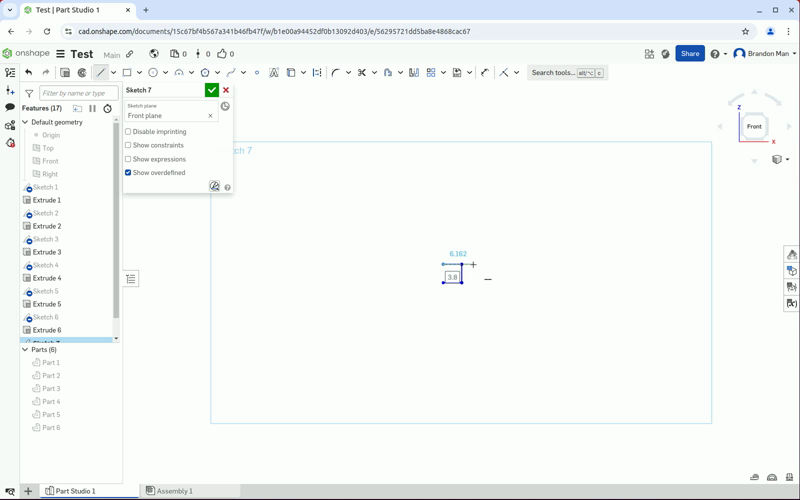
key_down(shift)
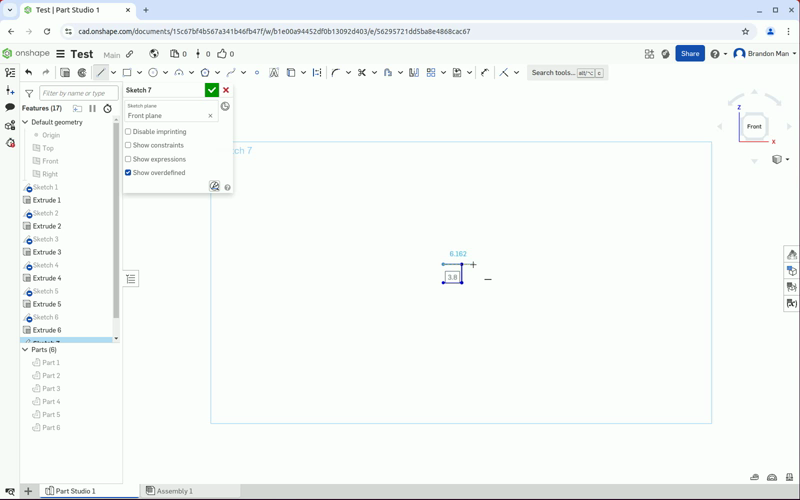
mouse_move(443, 282)
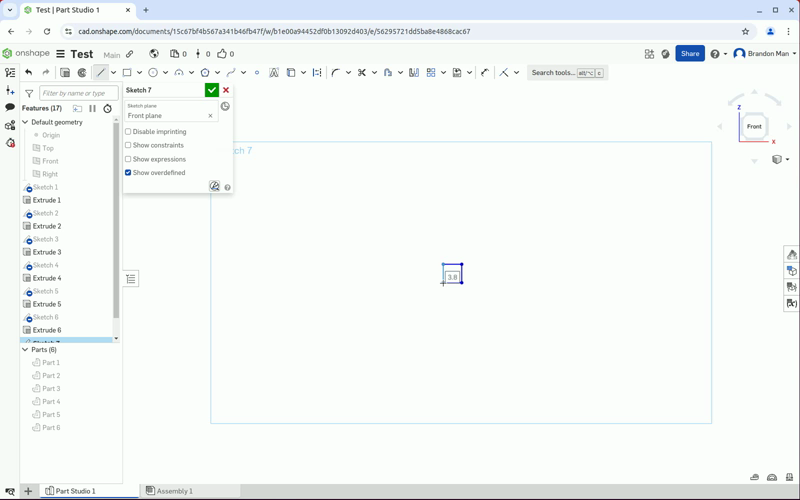
key_up(shift)
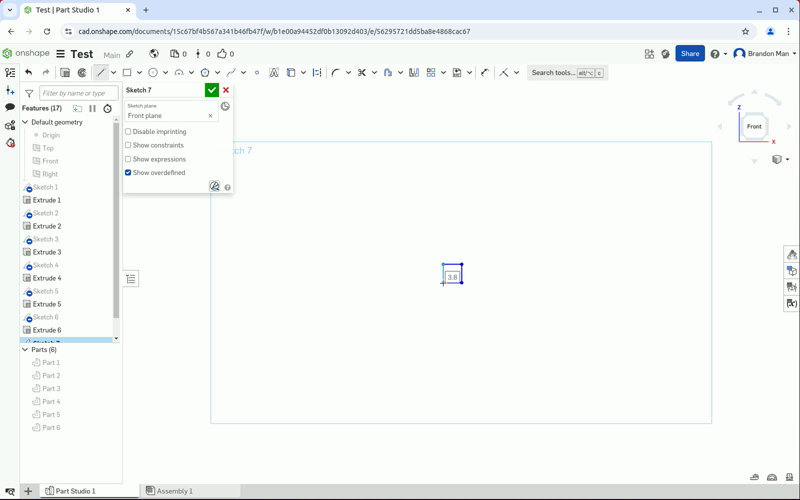
click(443, 282)
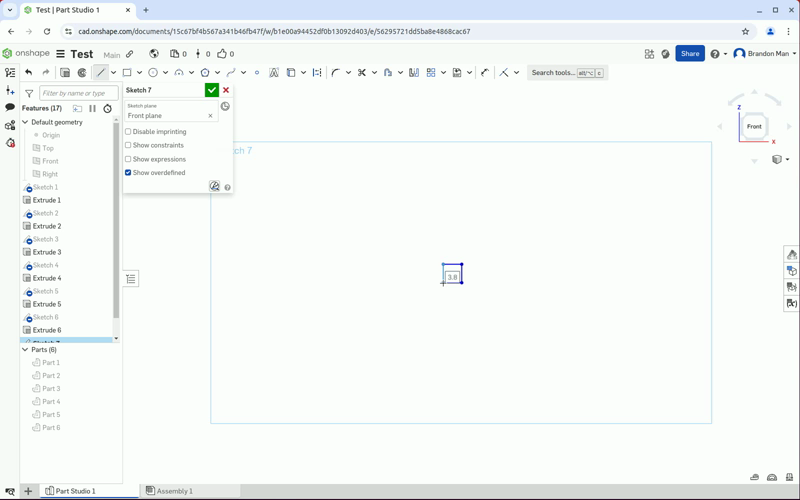
key(esc)
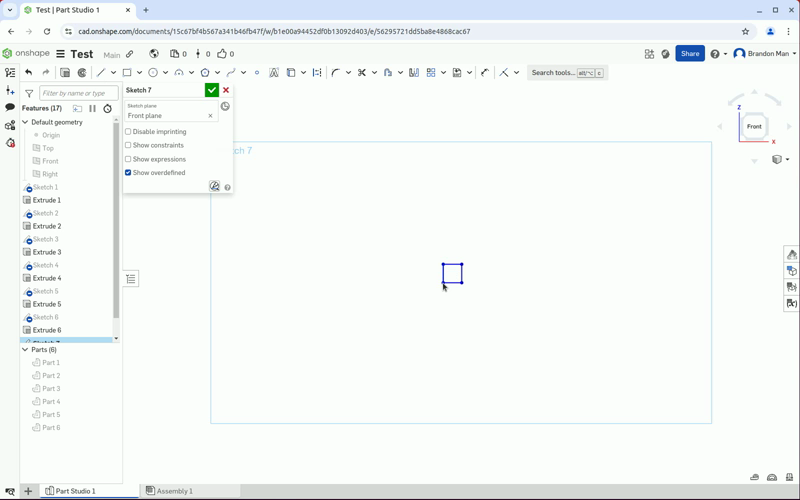
mouse_move(445, 274)
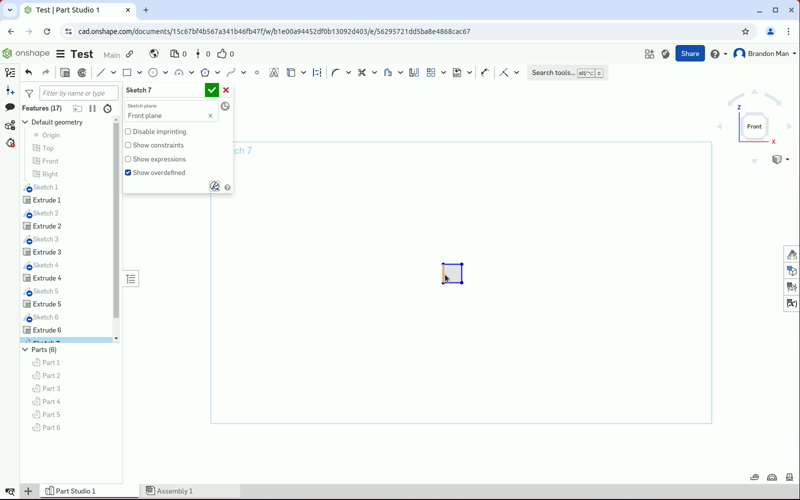
scroll(6)
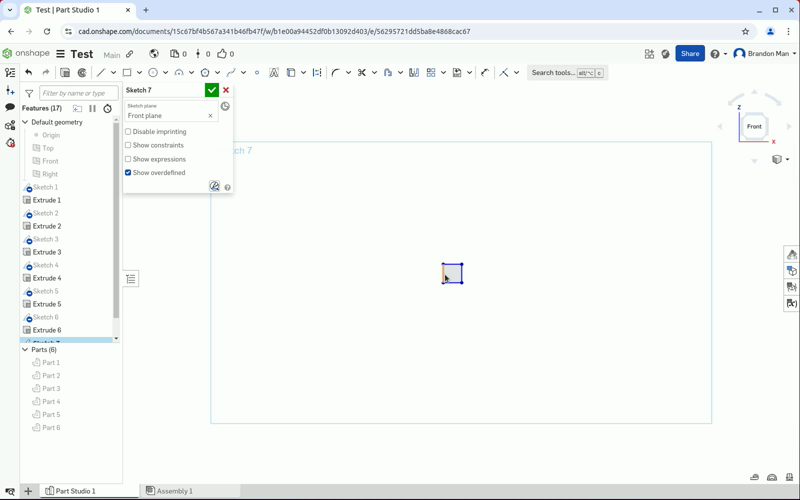
scroll(6)
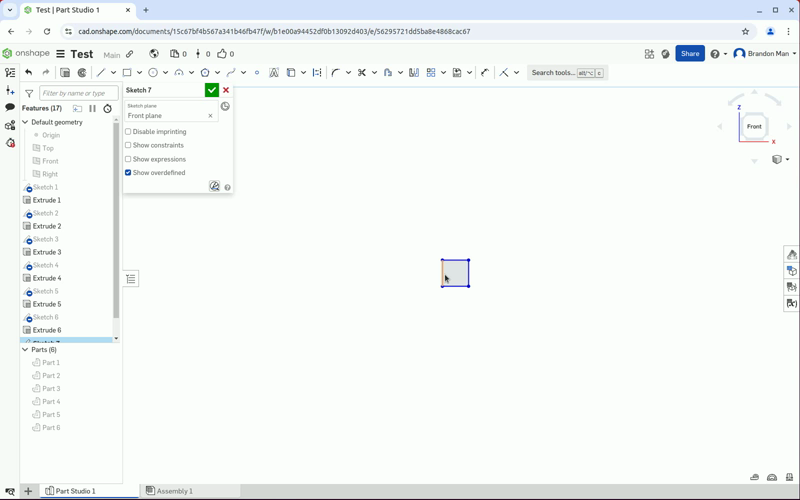
scroll(6)
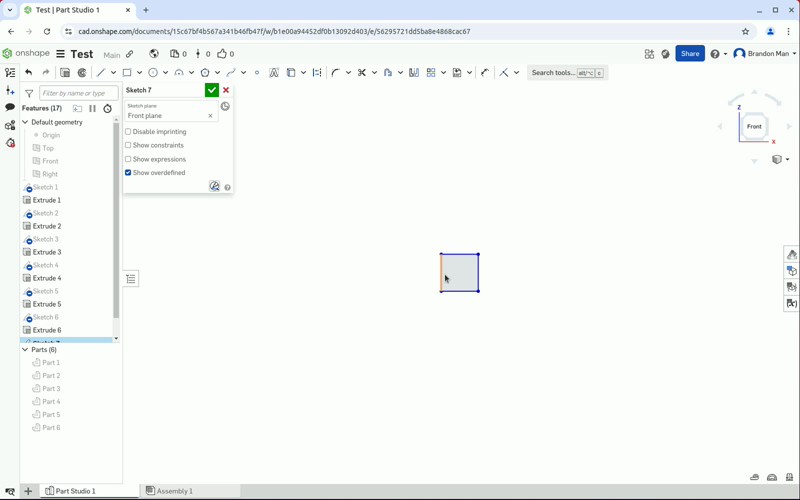
scroll(6)
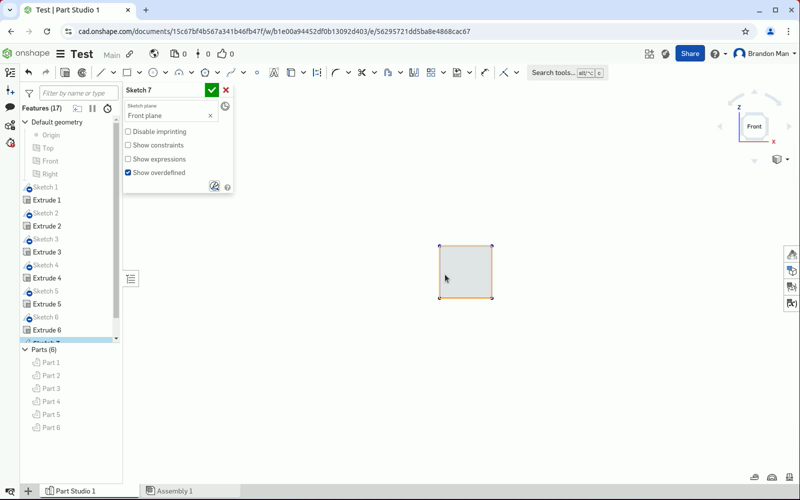
scroll(6)
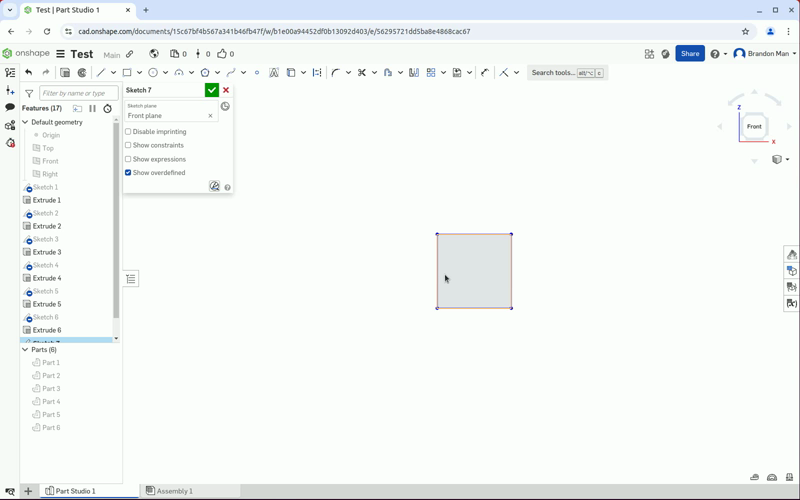
scroll(6)
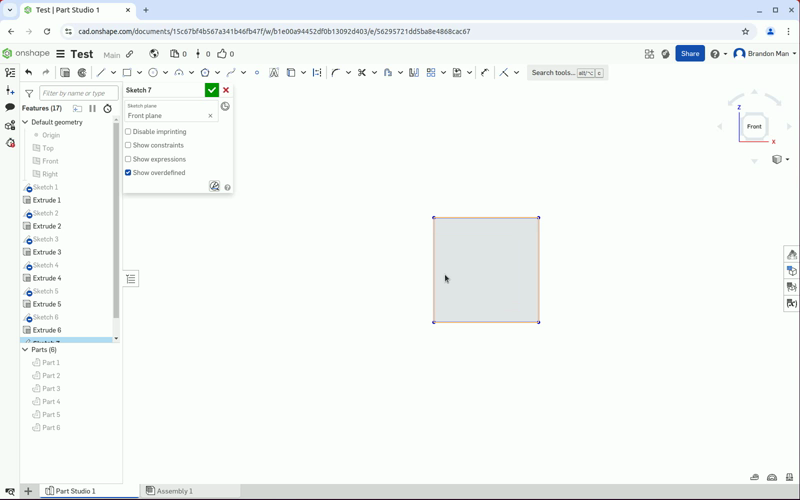
scroll(6)
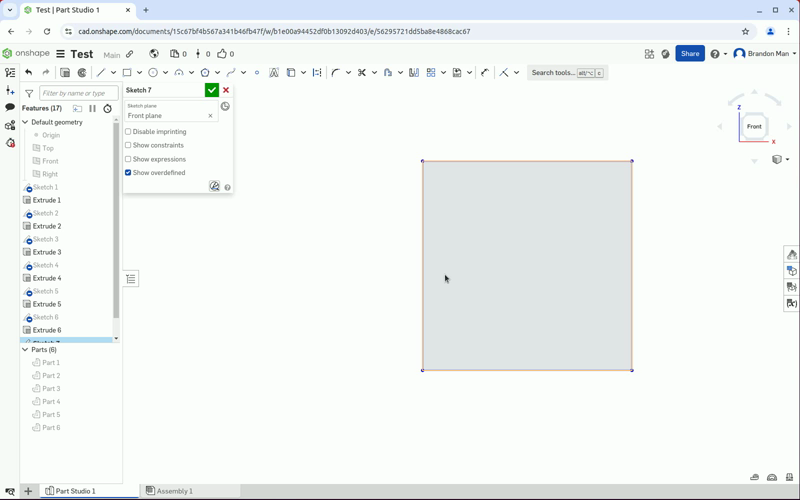
click(445, 274)
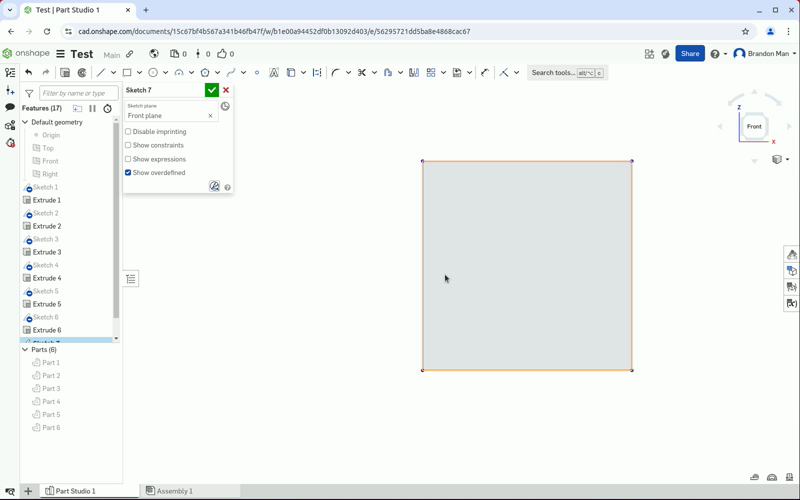
scroll(-6)
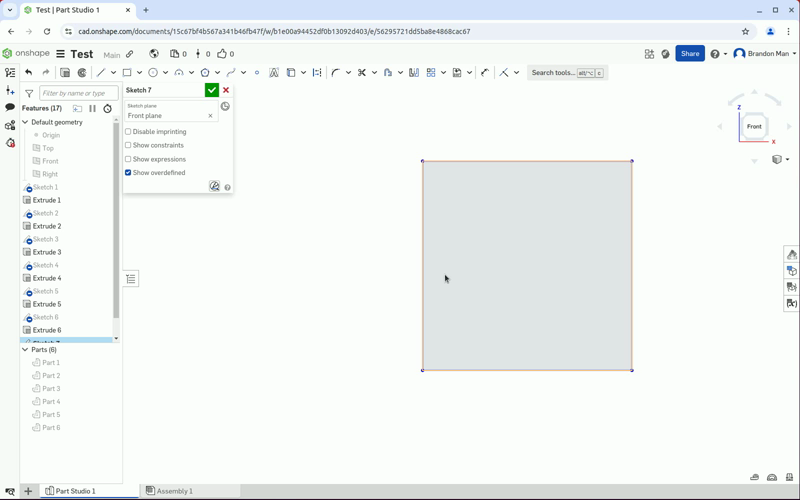
scroll(-6)
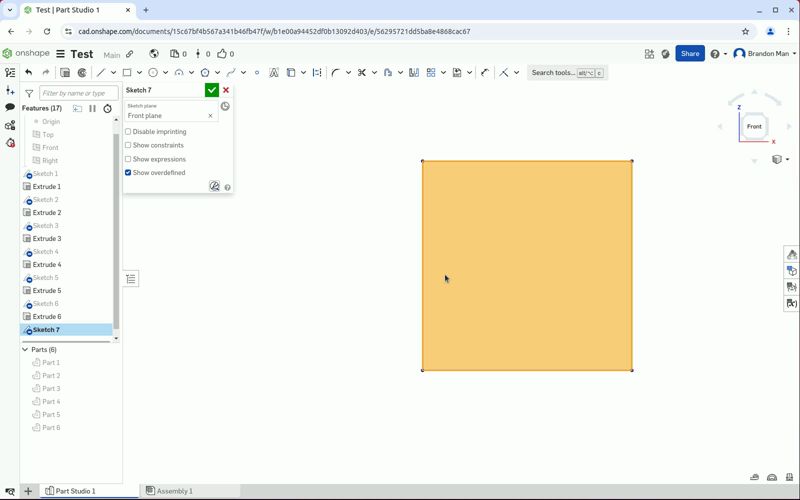
scroll(-6)
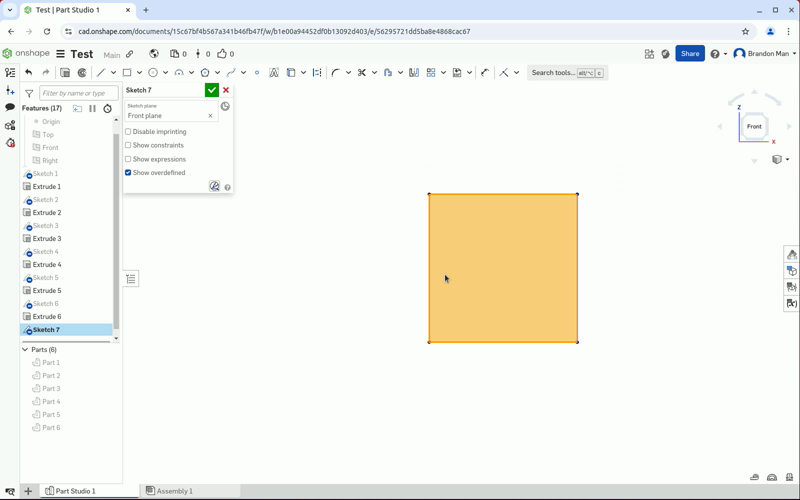
scroll(-6)
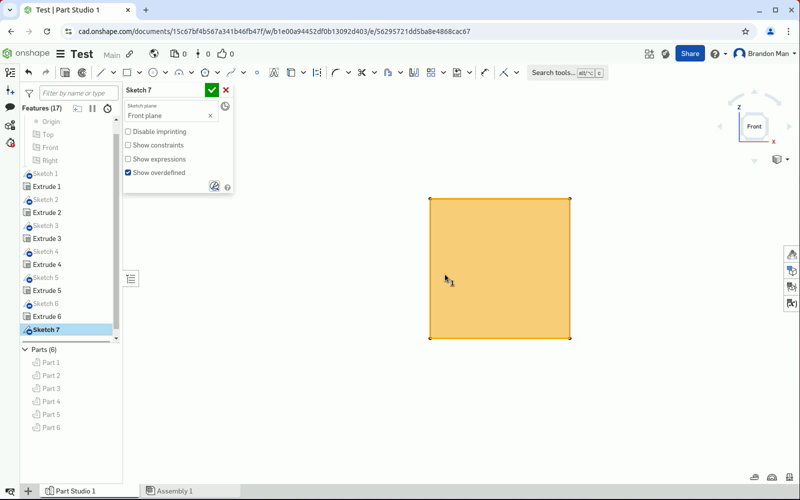
scroll(-6)
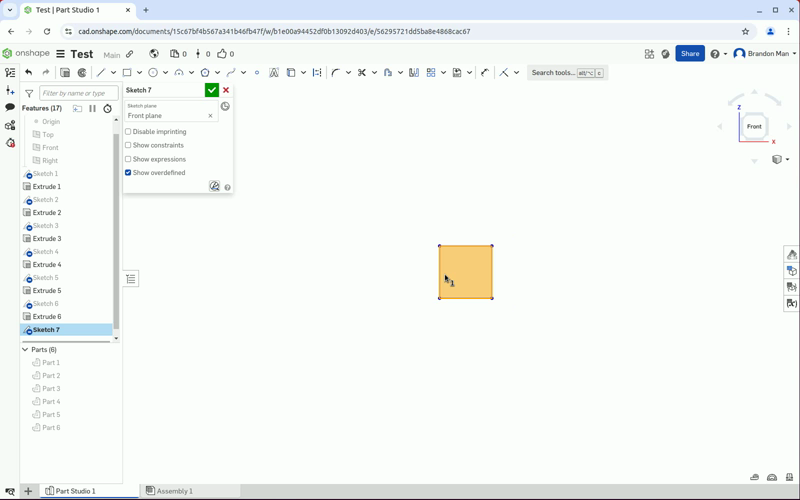
scroll(-6)
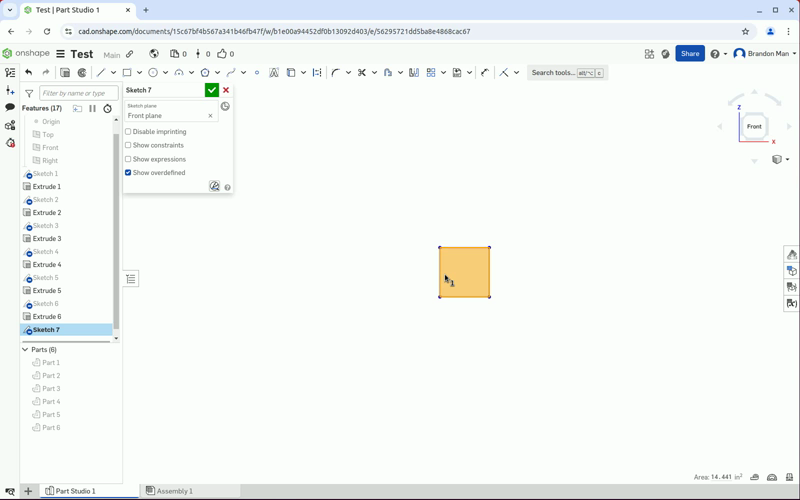
scroll(-6)
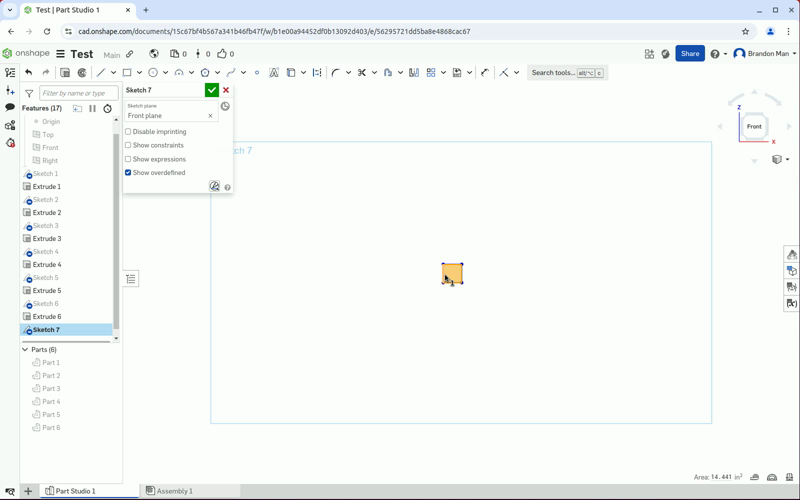
mouse_move(73, 352)
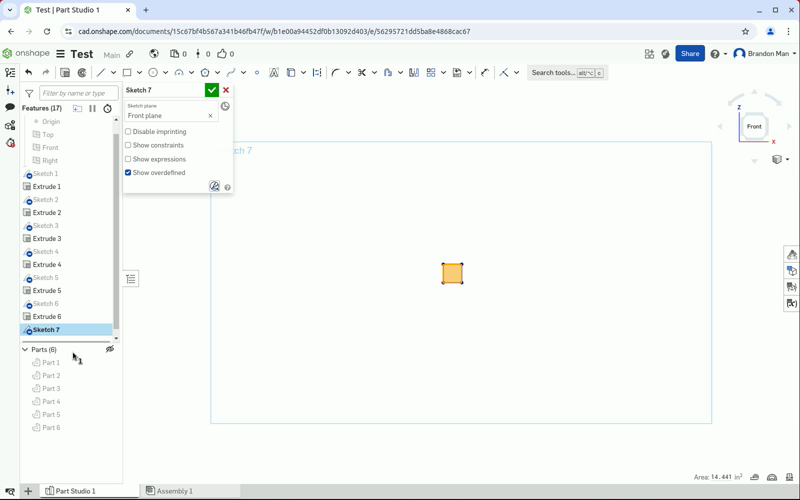
key(shift+y)
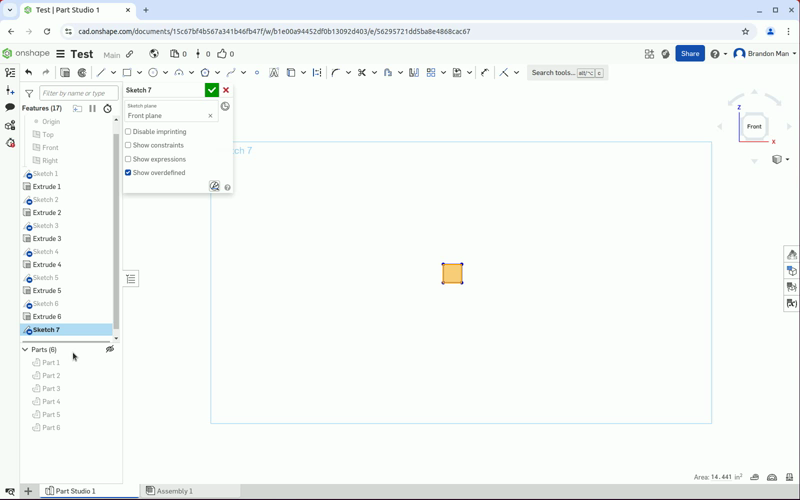
key(shift+e)
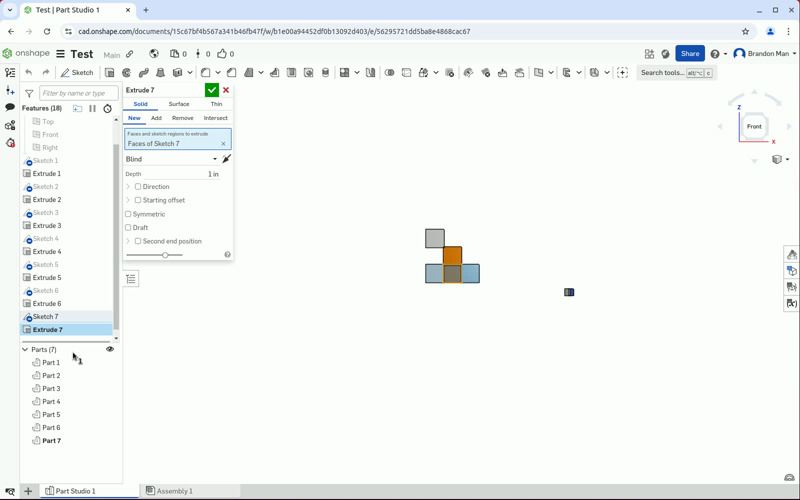
mouse_move(143, 106)
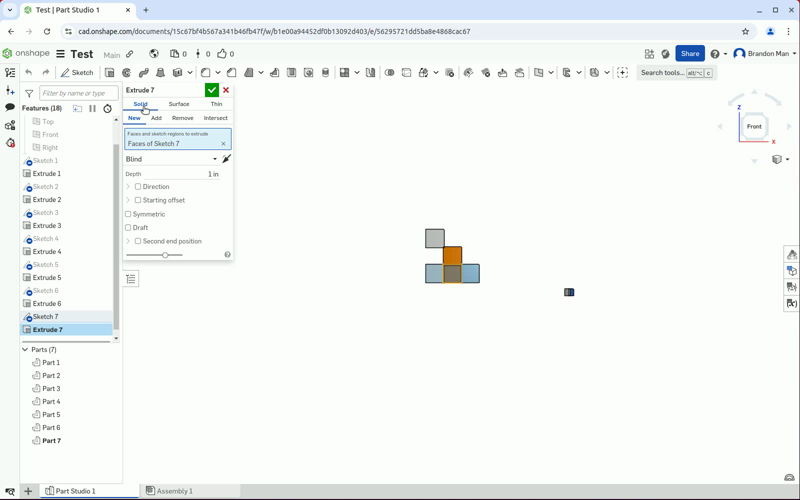
click(143, 106)
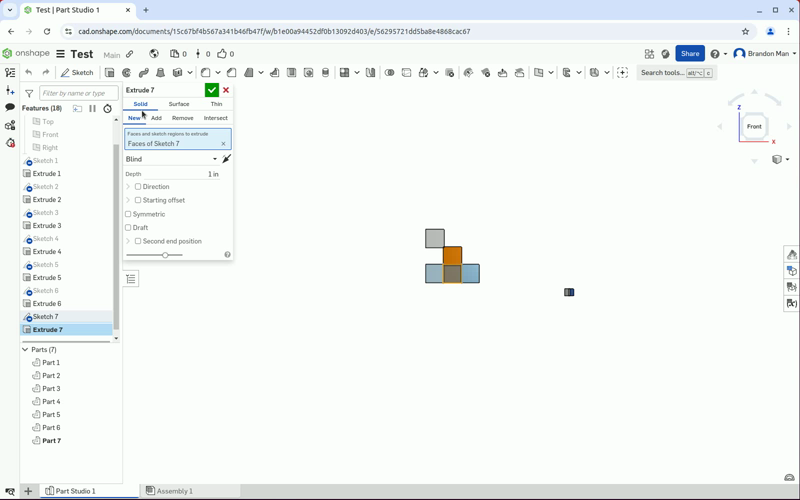
mouse_move(137, 120)
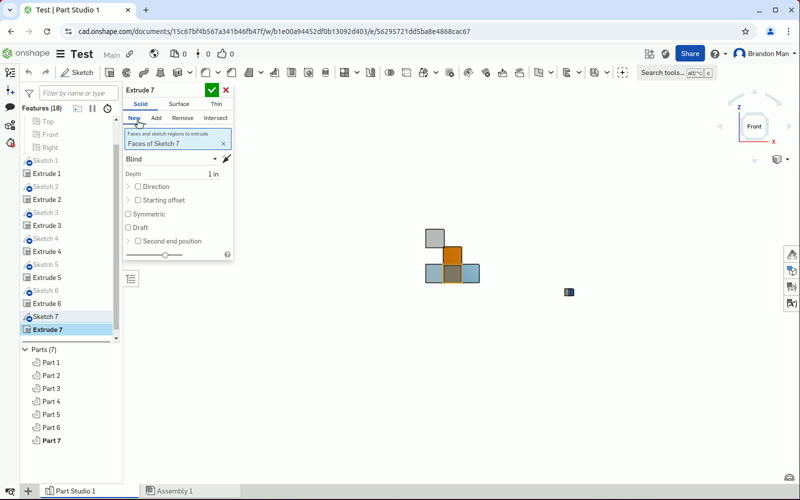
click(137, 120)
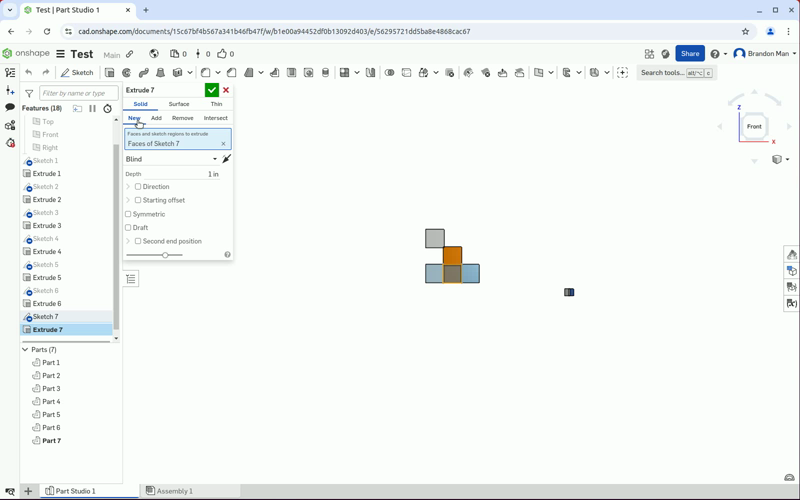
key(tab, 4)
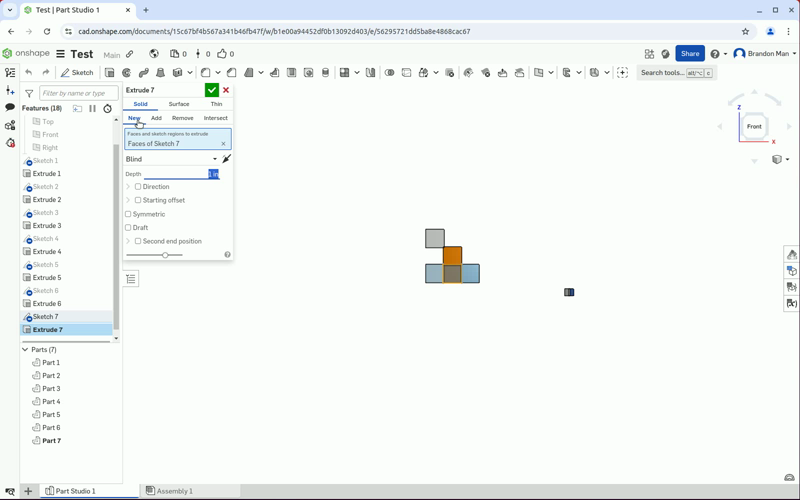
text(3.611)
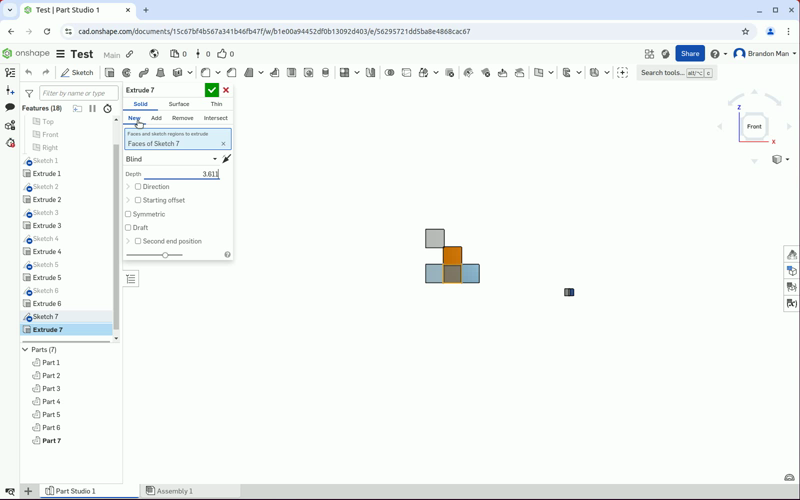
key(enter)
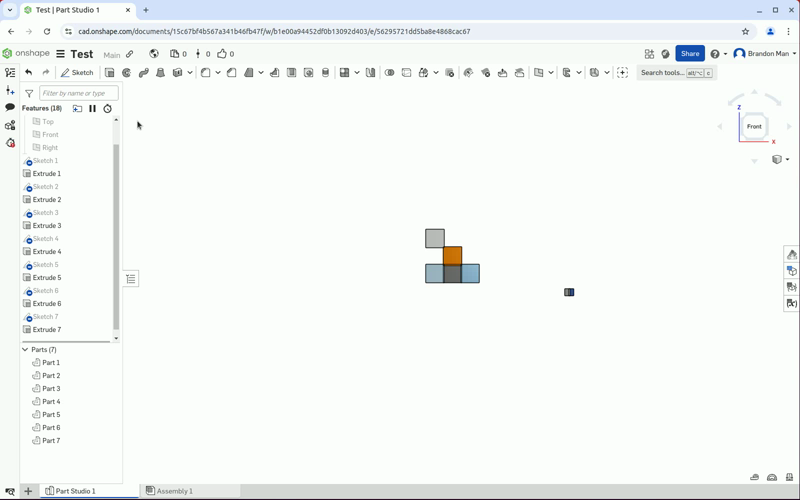
key(shift+h)
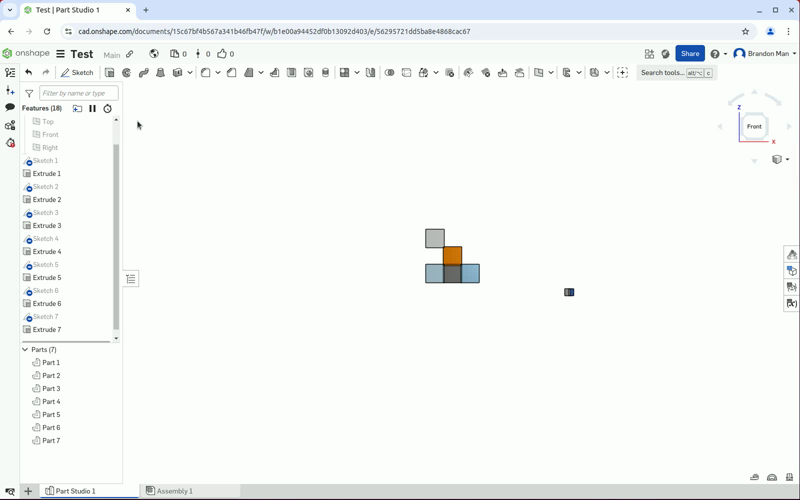
key(shift+h)
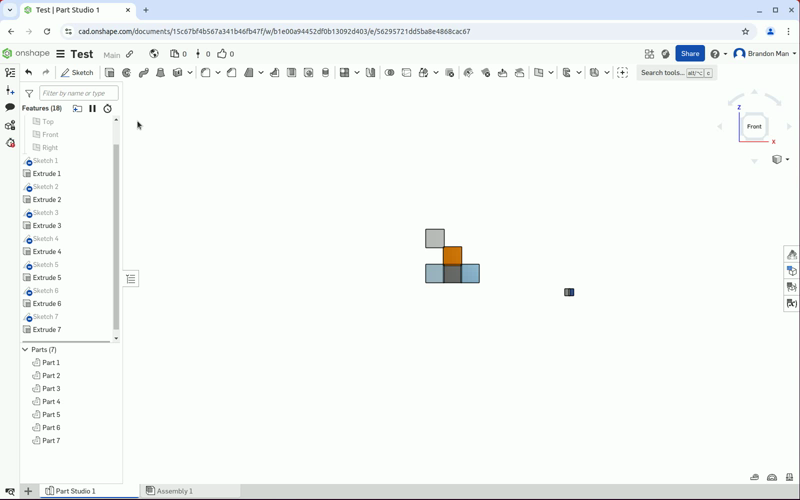
mouse_move(69, 163)
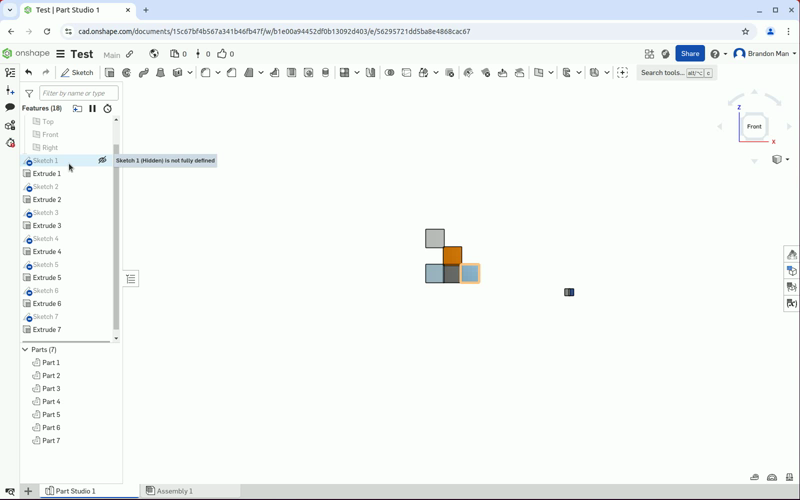
click(69, 163)
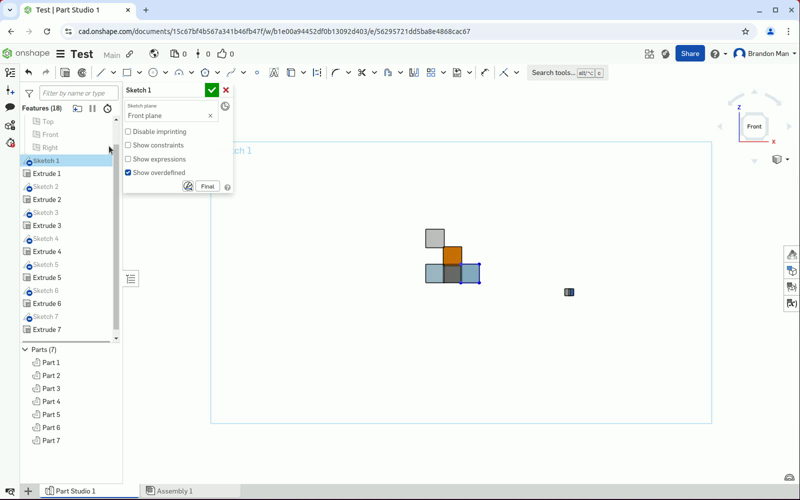
mouse_move(229, 92)
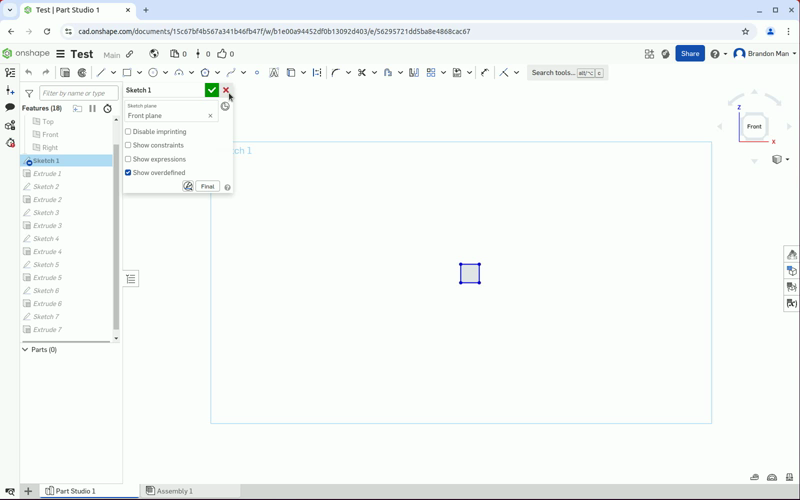
click(229, 92)
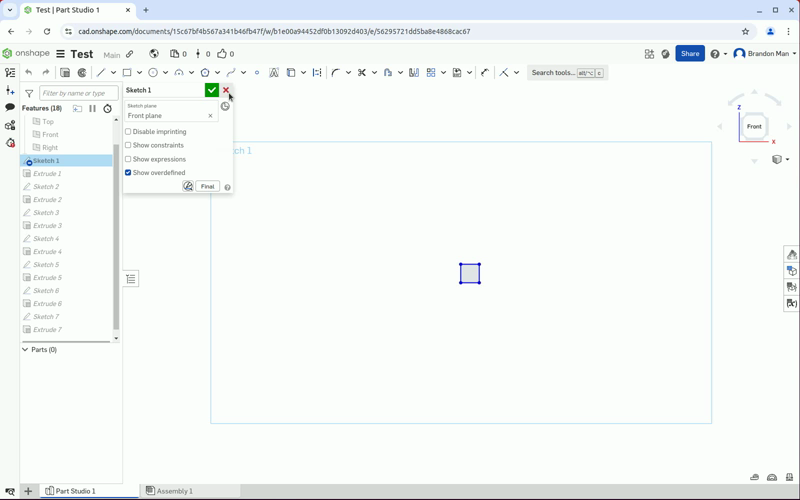
key(shift+s)
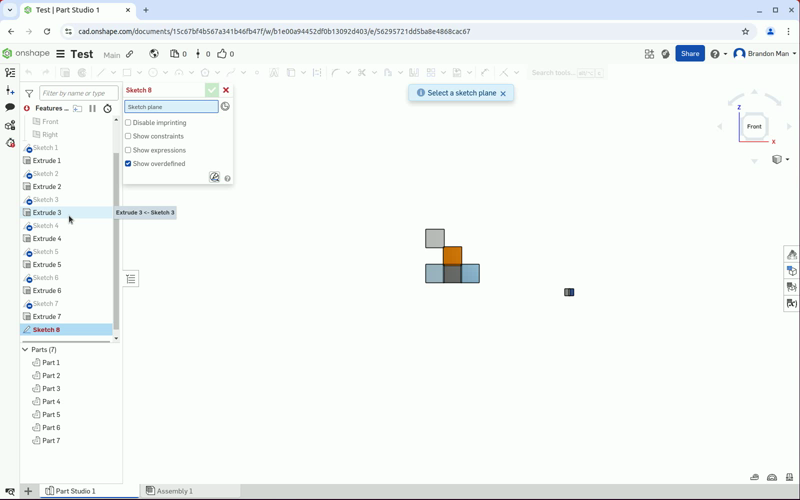
scroll(3)
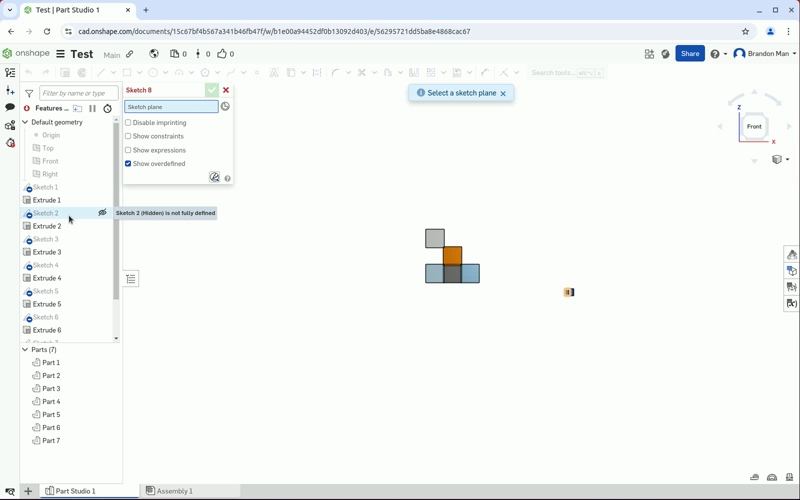
mouse_move(69, 163)
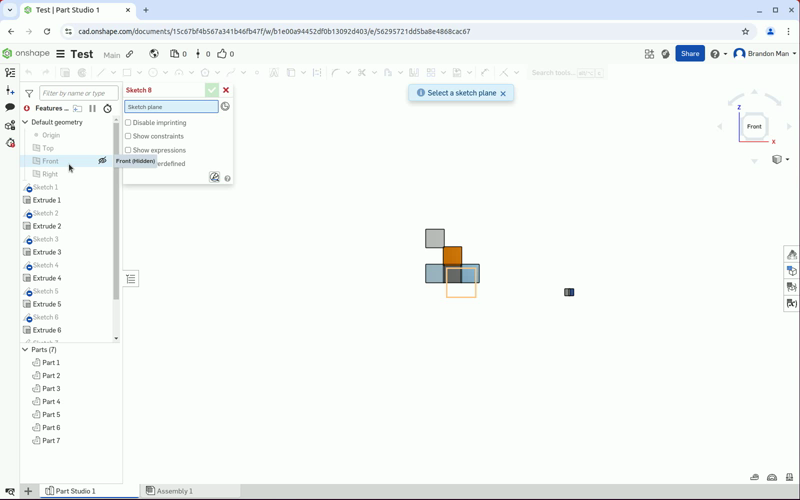
click(69, 163)
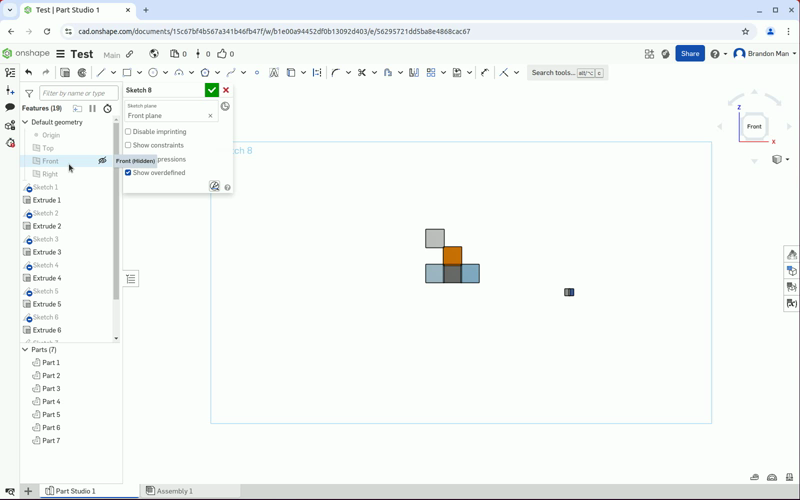
mouse_move(73, 352)
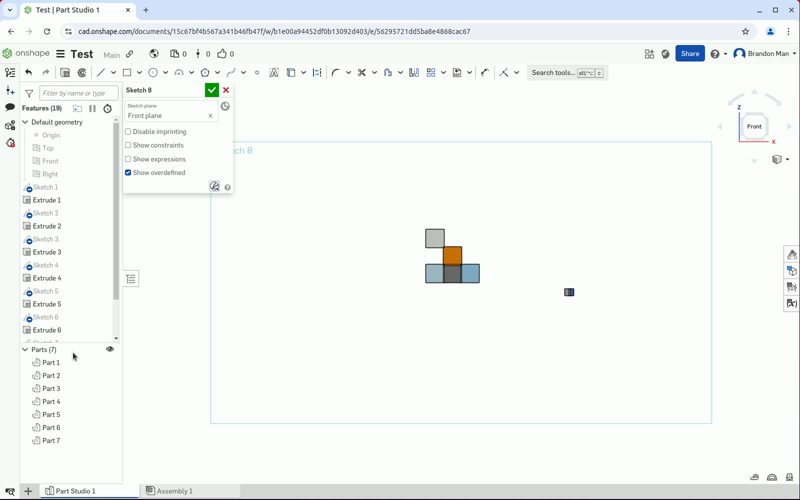
key(y)
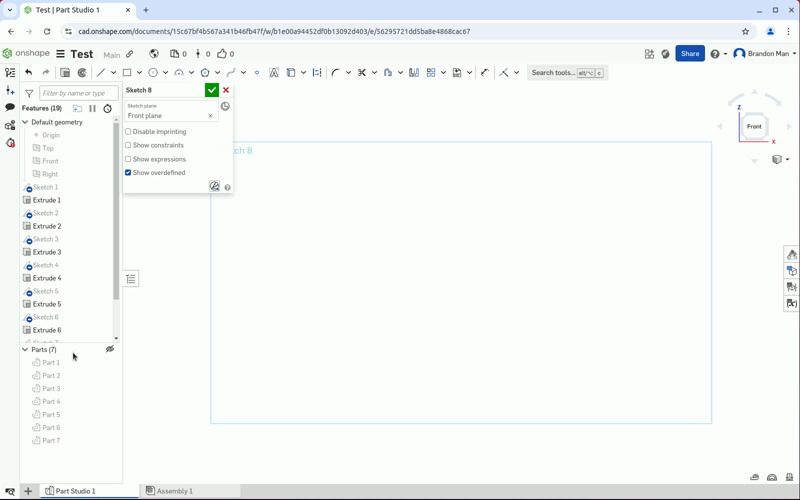
key(l)
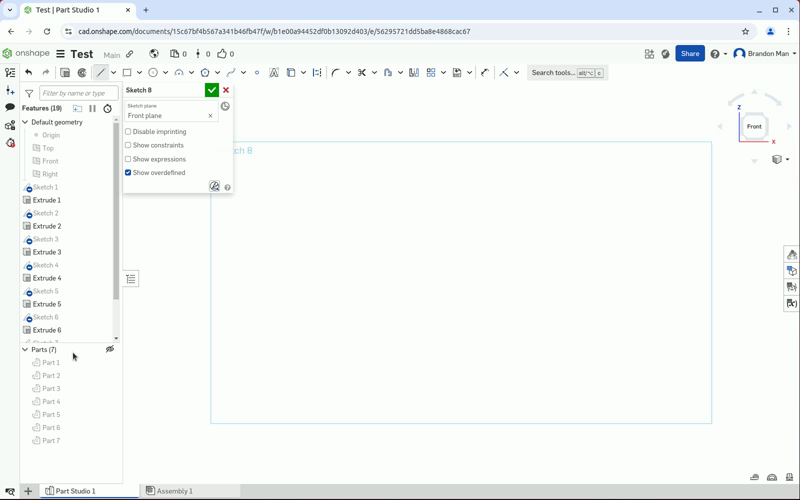
key_down(shift)
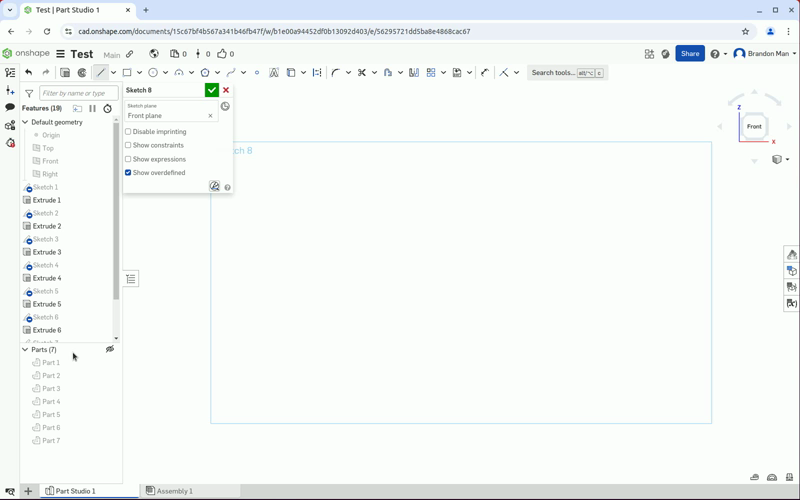
mouse_move(425, 265)
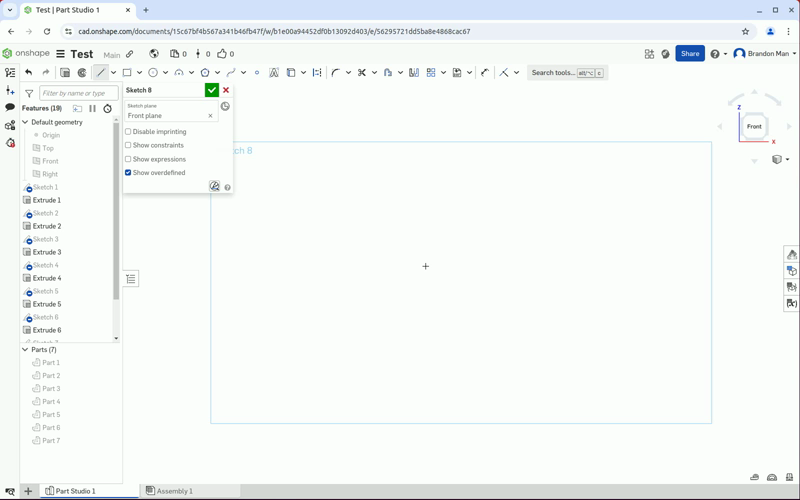
click(425, 265)
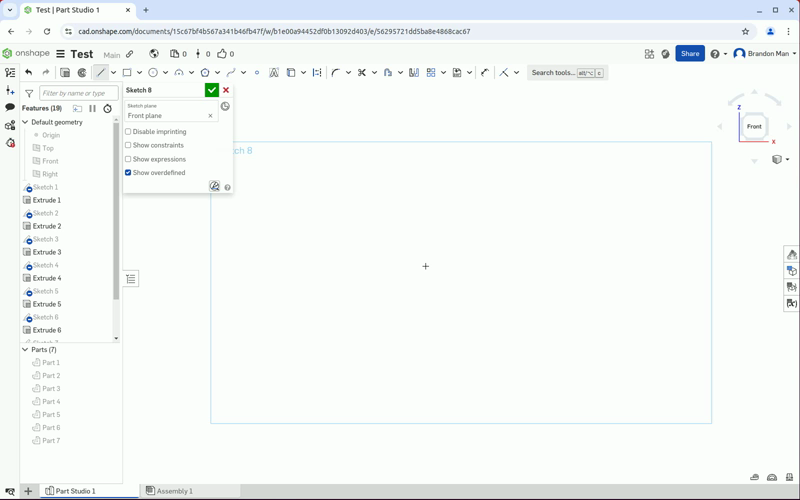
key_up(shift)
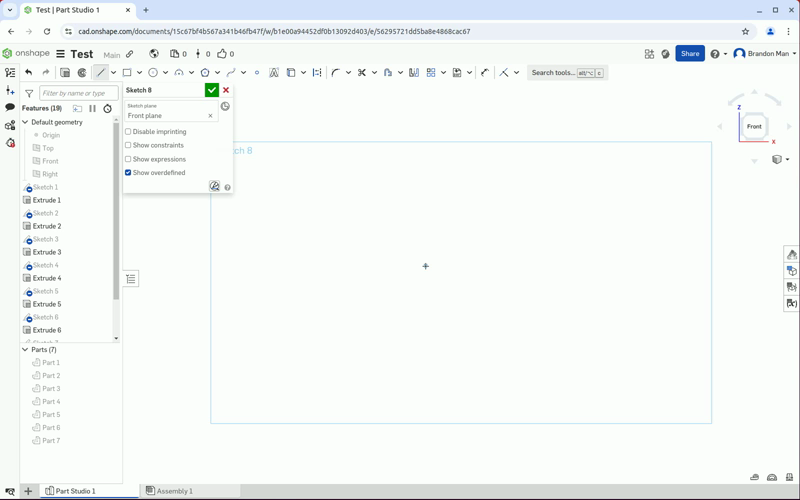
key_down(shift)
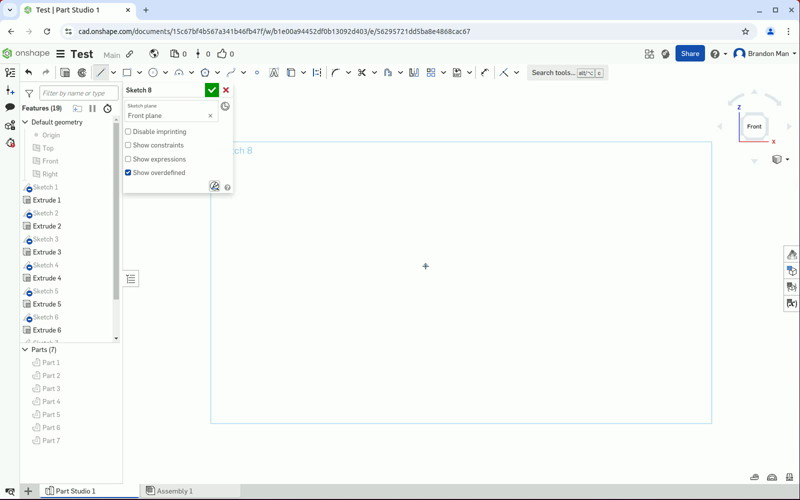
mouse_move(455, 265)
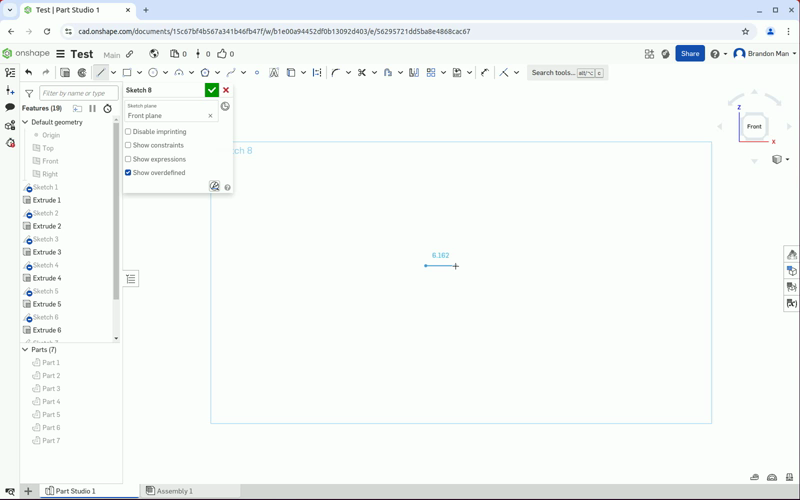
mouse_move(444, 265)
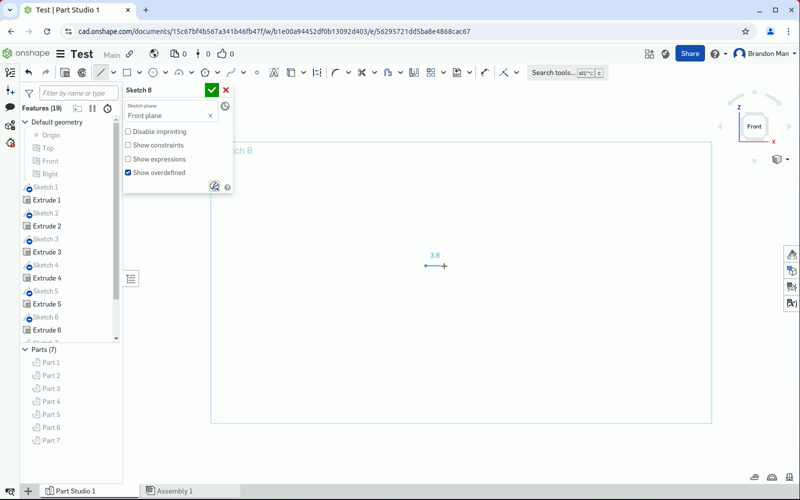
click(444, 265)
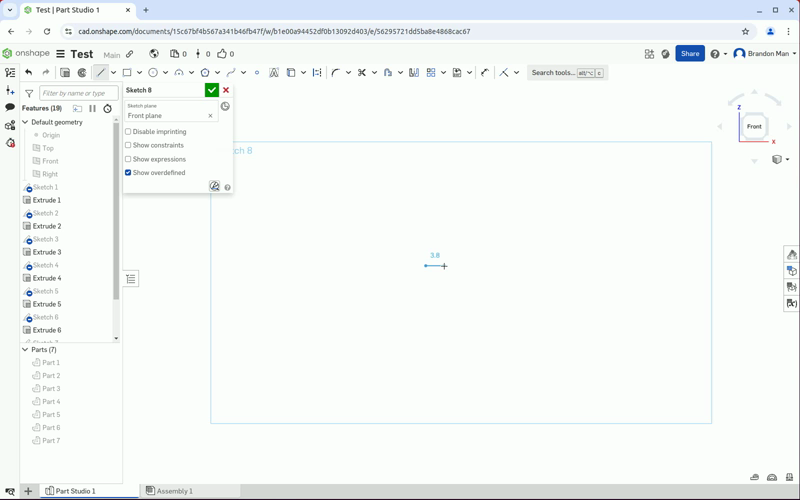
key_up(shift)
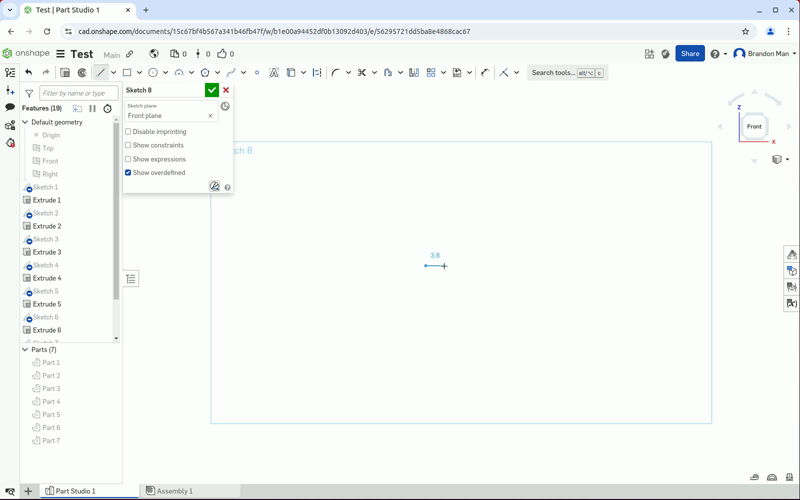
key_down(shift)
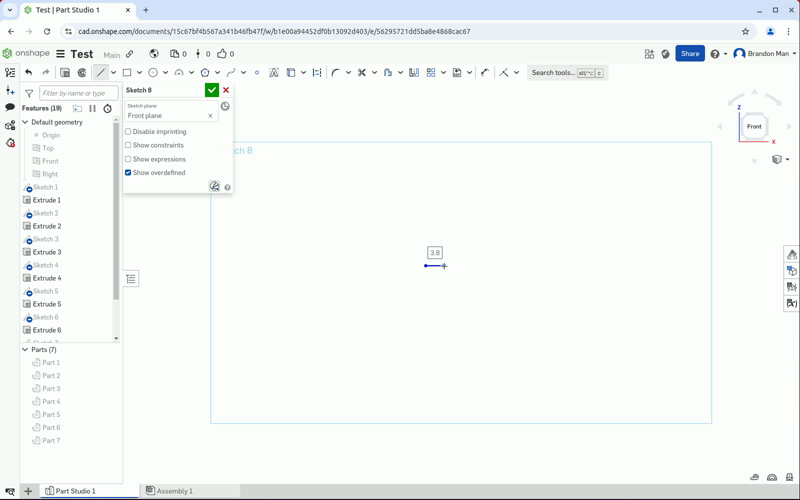
mouse_move(474, 265)
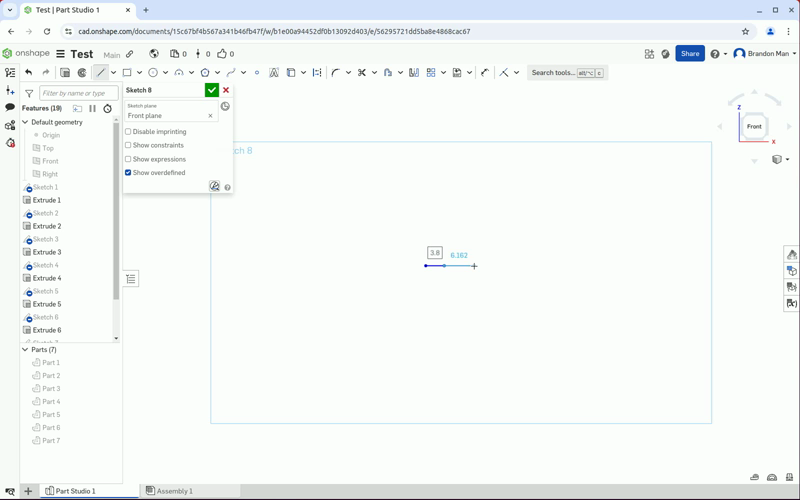
mouse_move(444, 246)
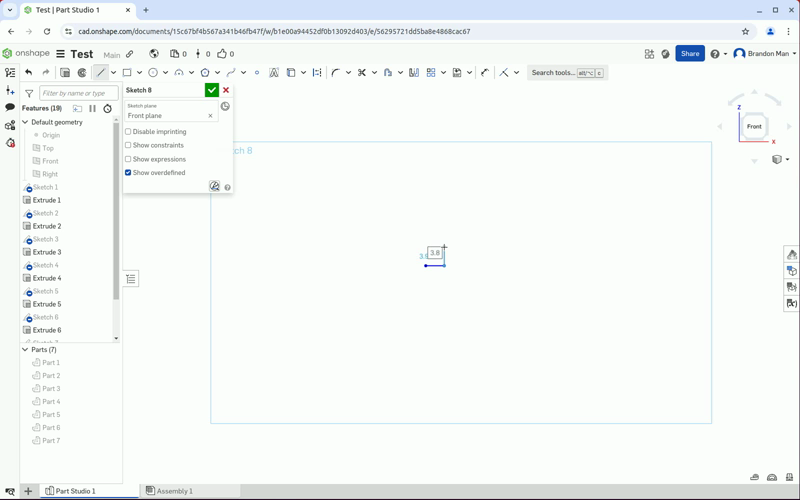
click(444, 246)
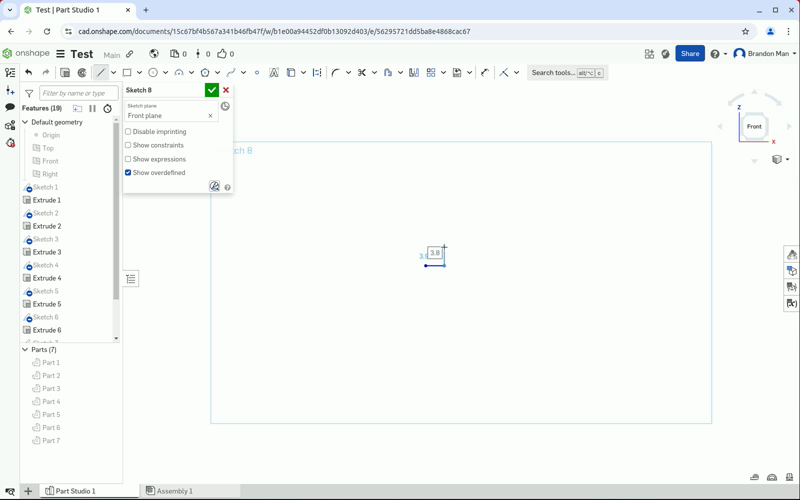
key_up(shift)
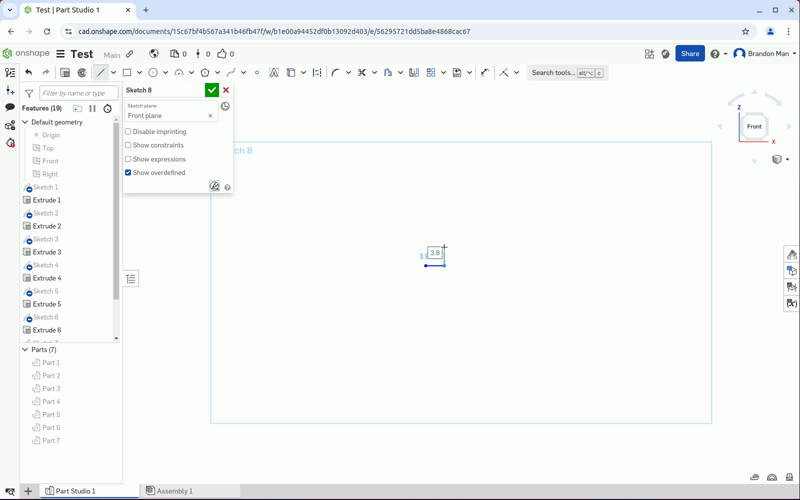
key_down(shift)
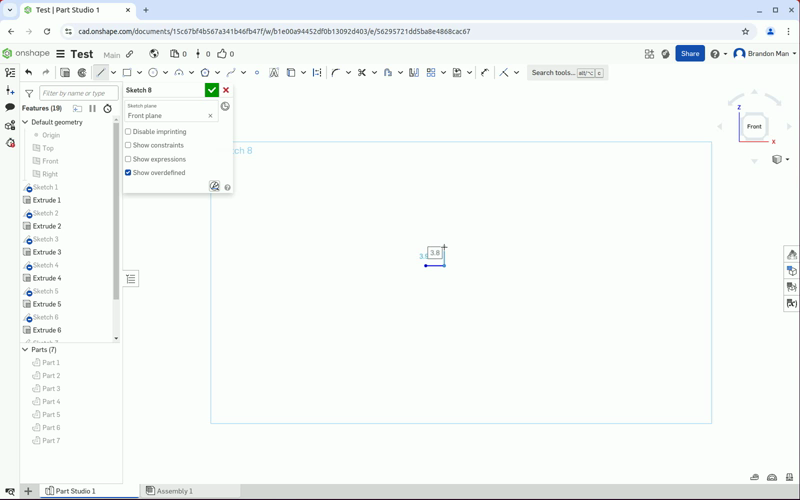
key_up(shift)
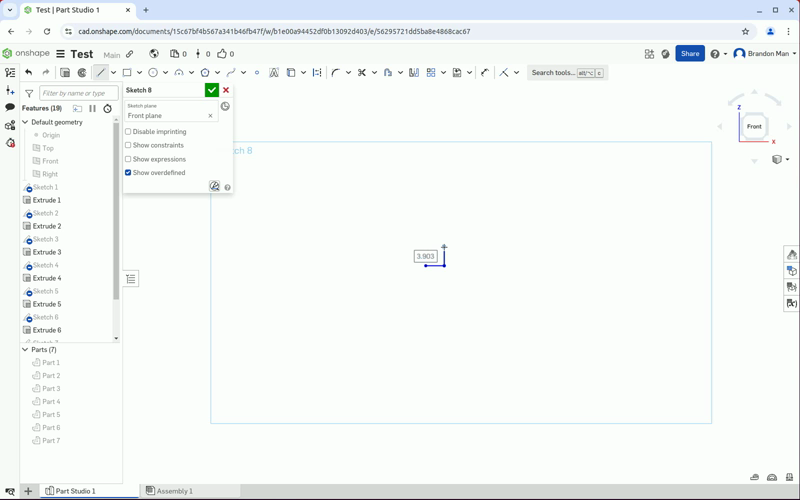
key_down(shift)
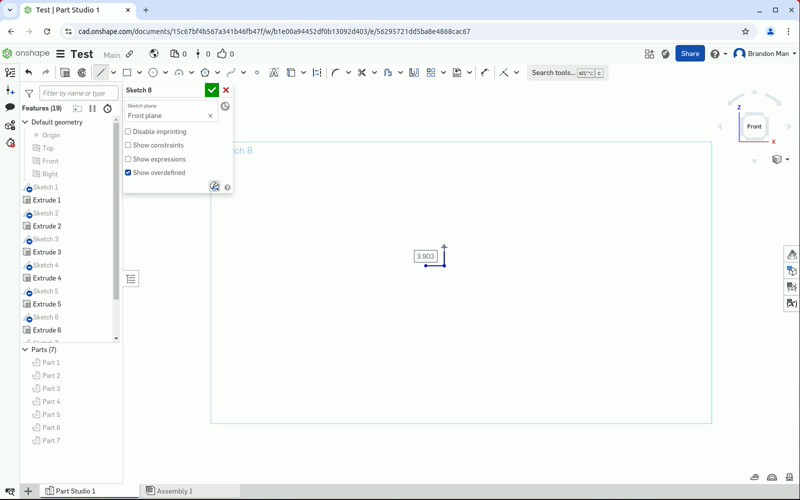
mouse_move(474, 246)
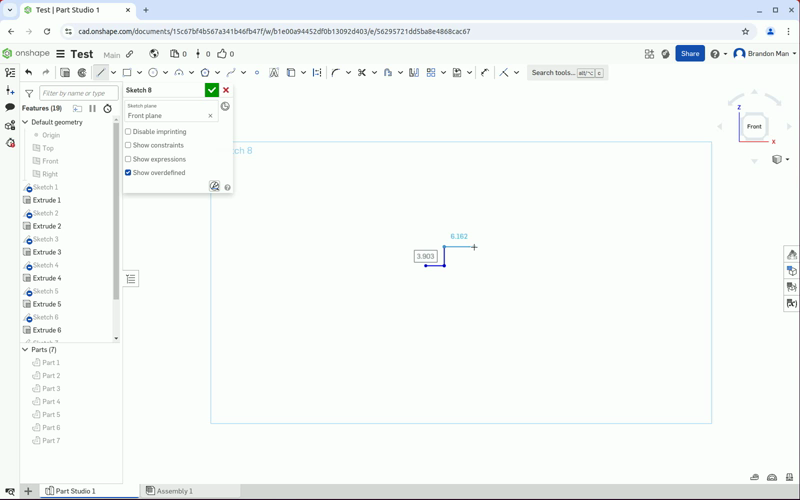
mouse_move(425, 246)
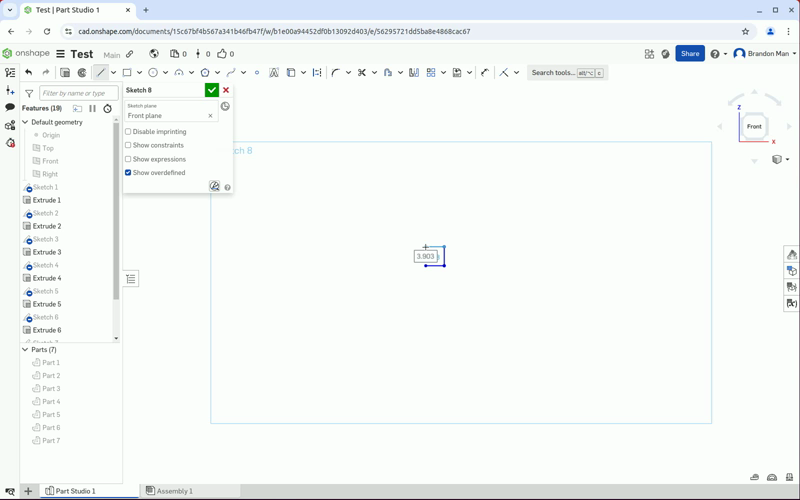
click(425, 246)
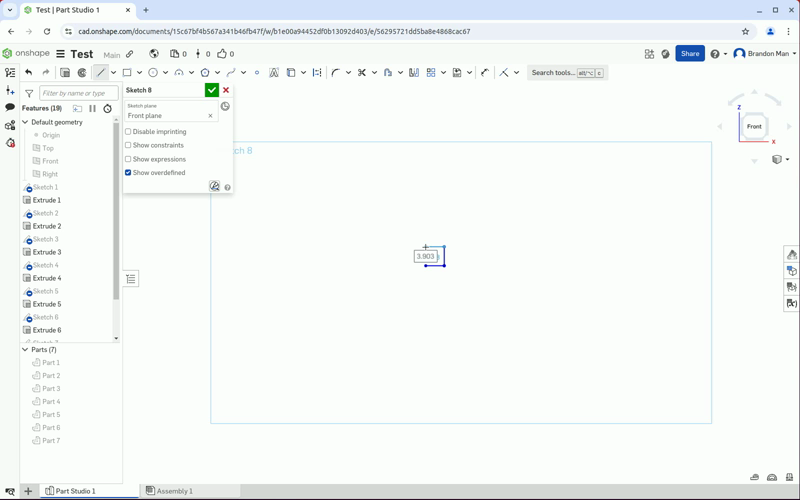
key_up(shift)
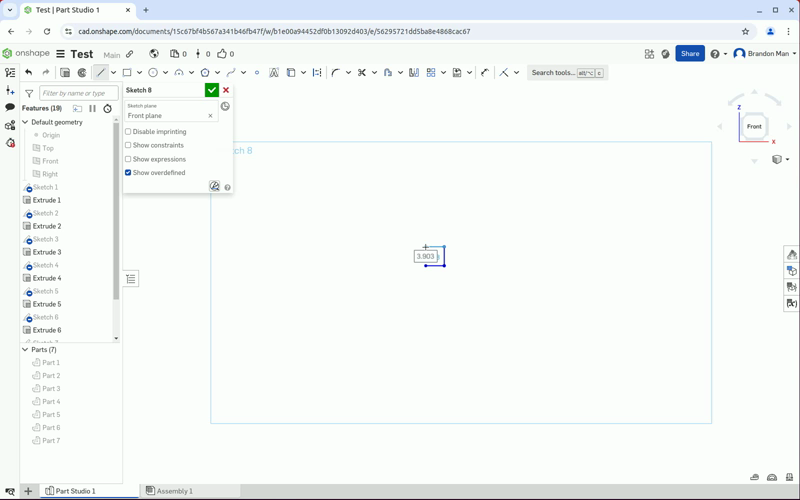
mouse_move(455, 246)
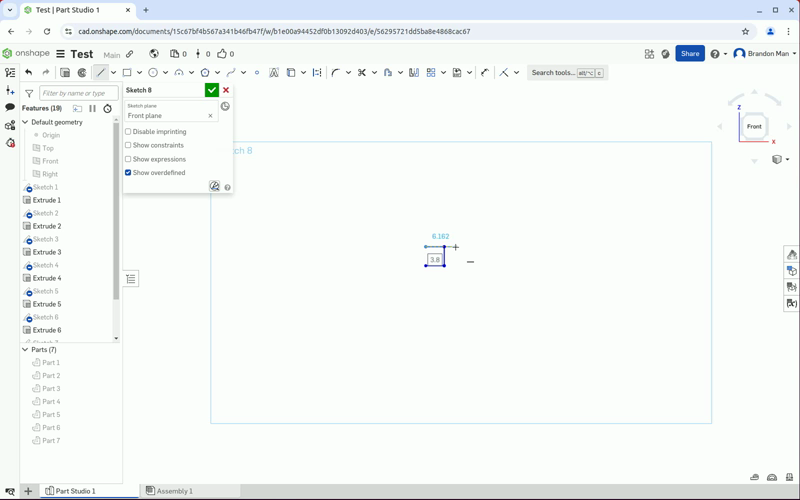
key_down(shift)
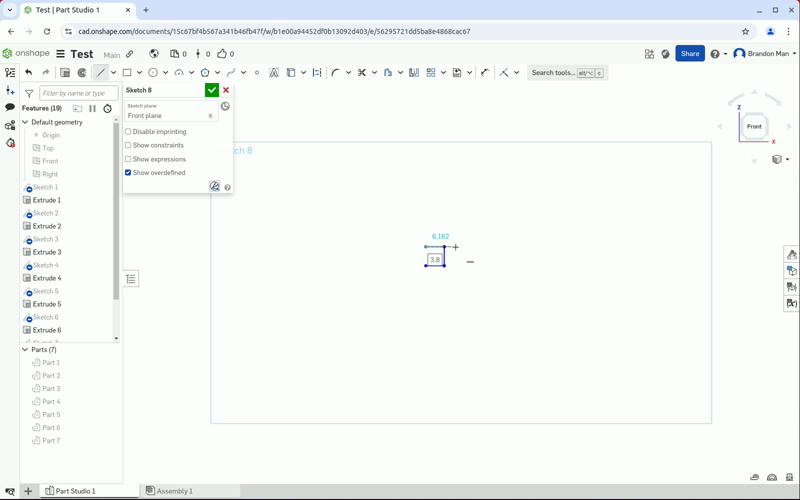
mouse_move(425, 265)
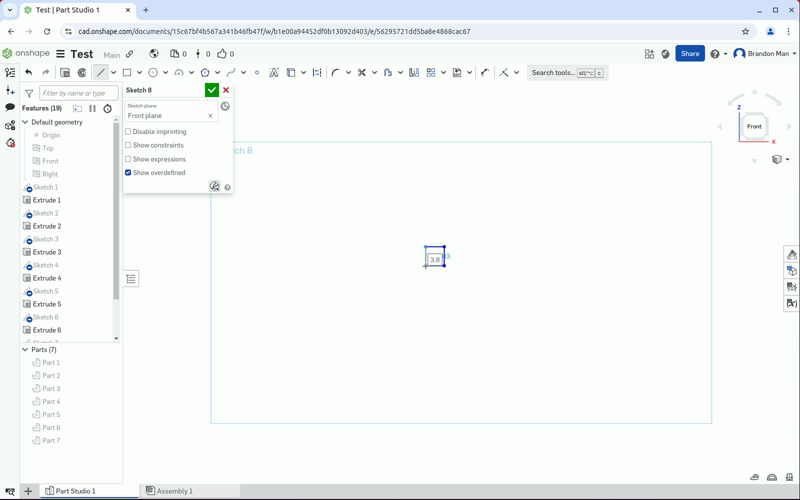
key_up(shift)
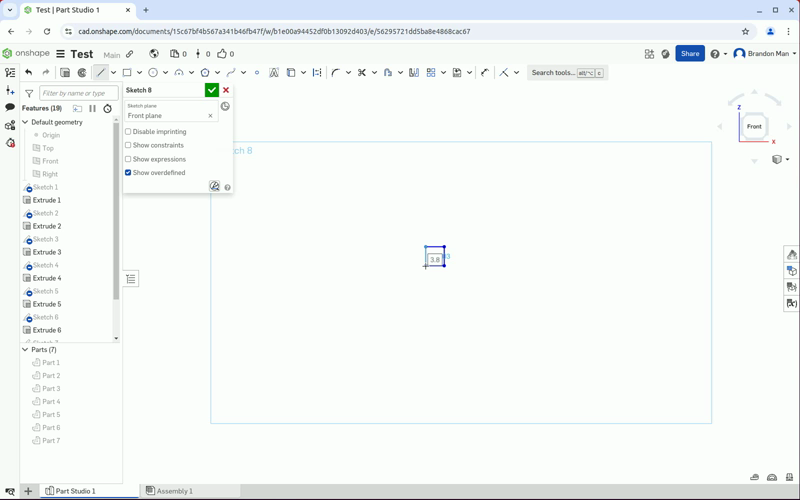
click(425, 265)
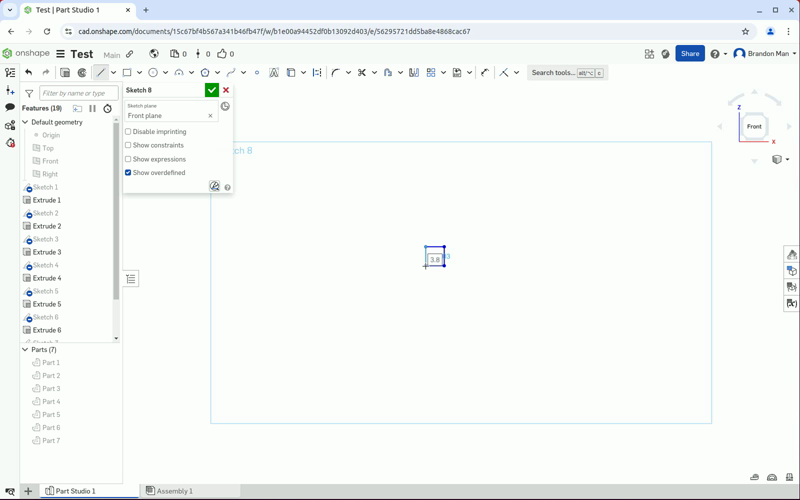
key(esc)
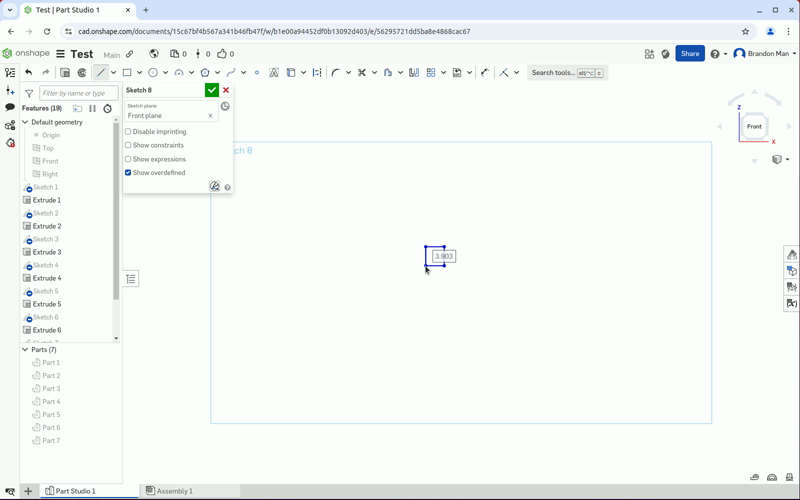
mouse_move(428, 256)
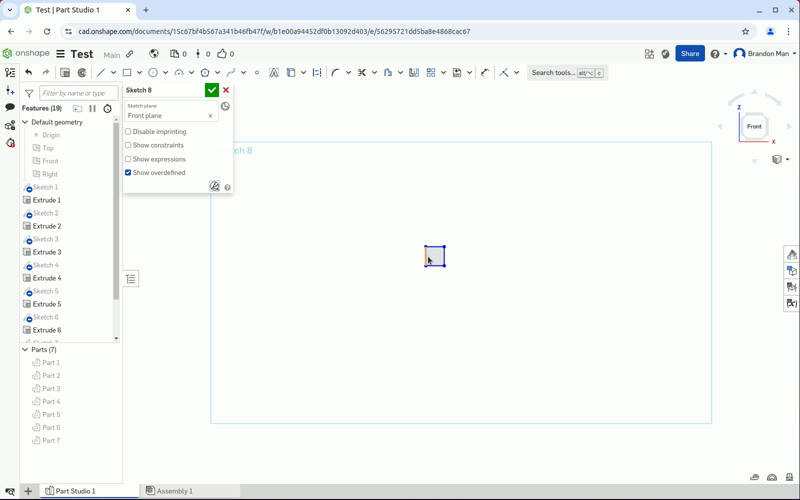
scroll(6)
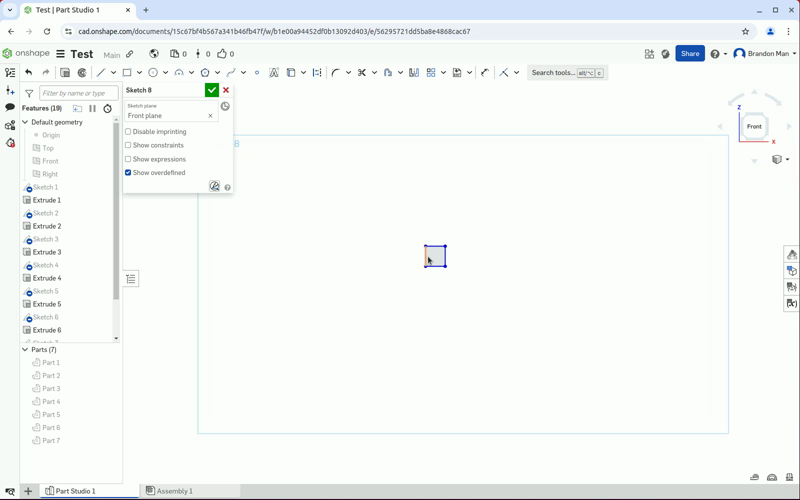
scroll(6)
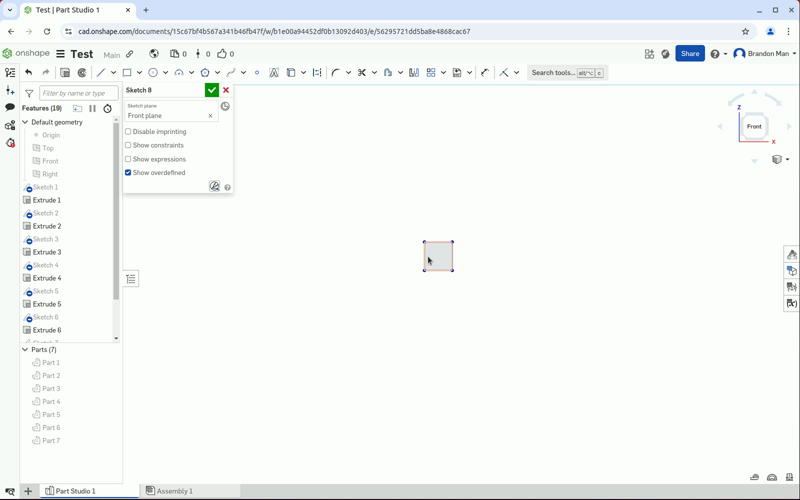
scroll(6)
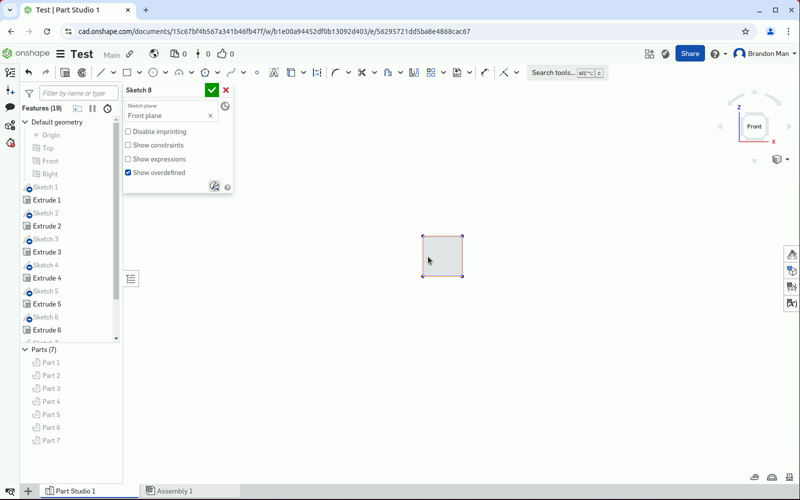
scroll(6)
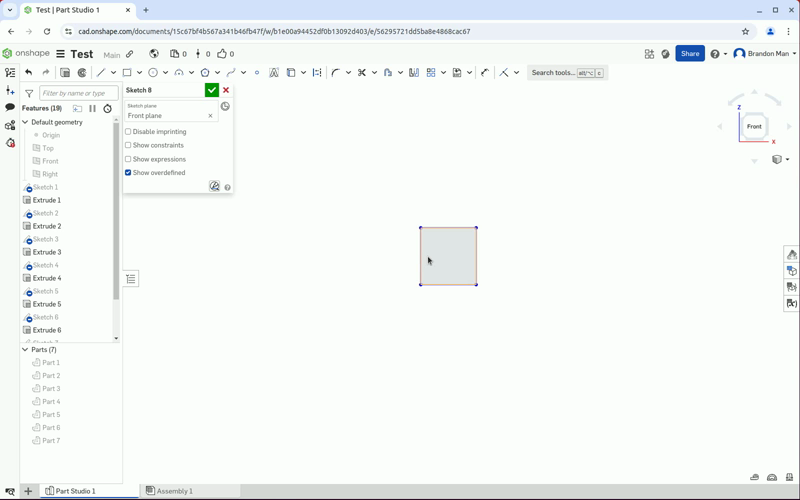
scroll(6)
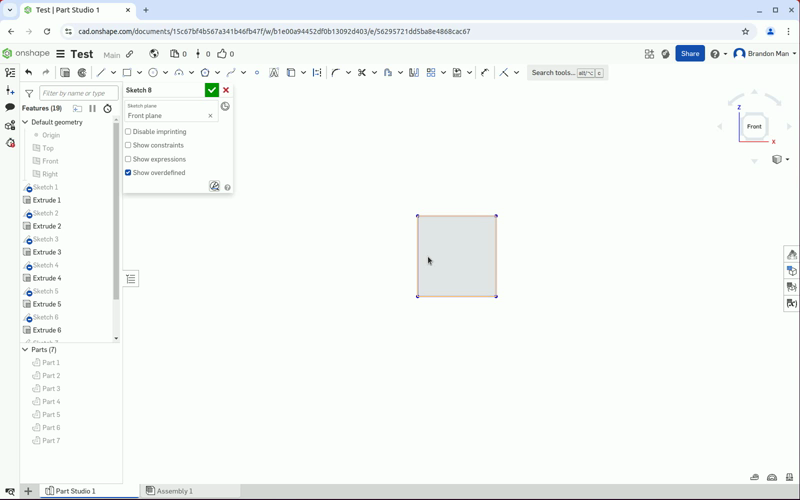
scroll(6)
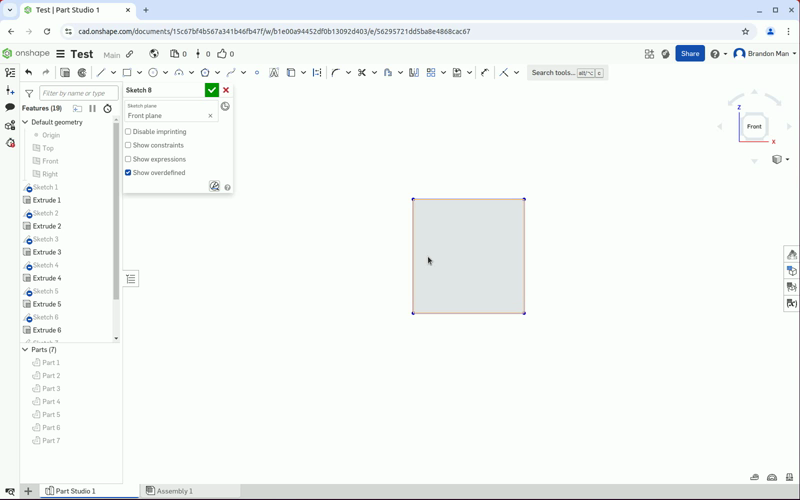
scroll(6)
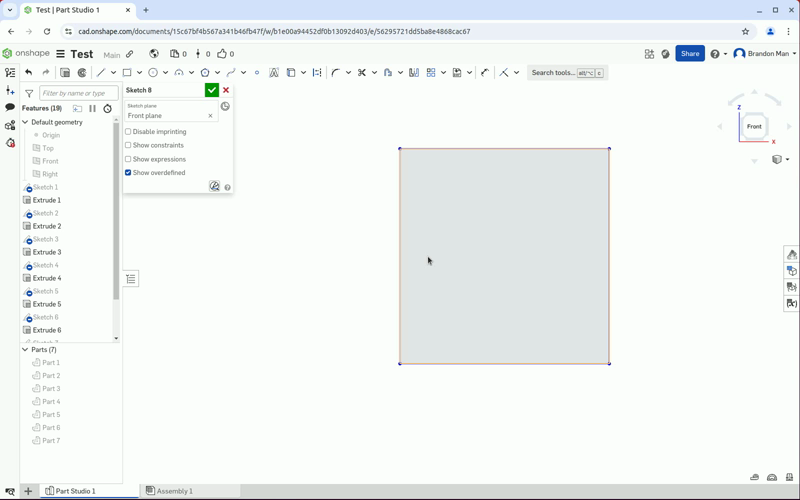
click(428, 256)
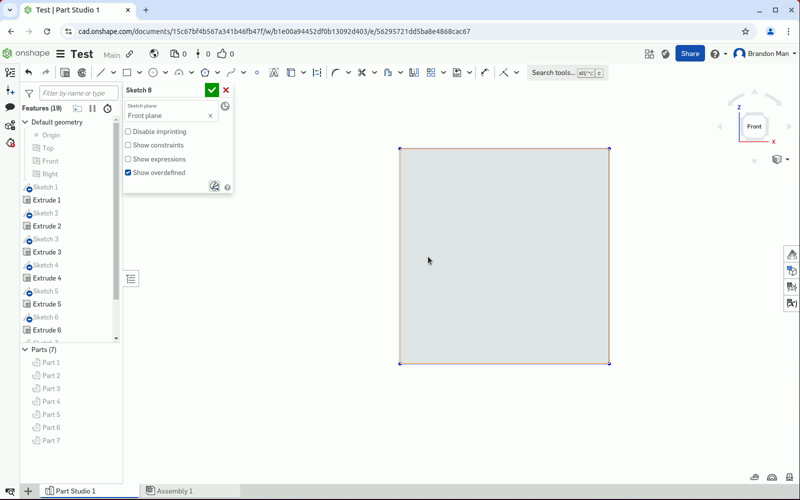
scroll(-6)
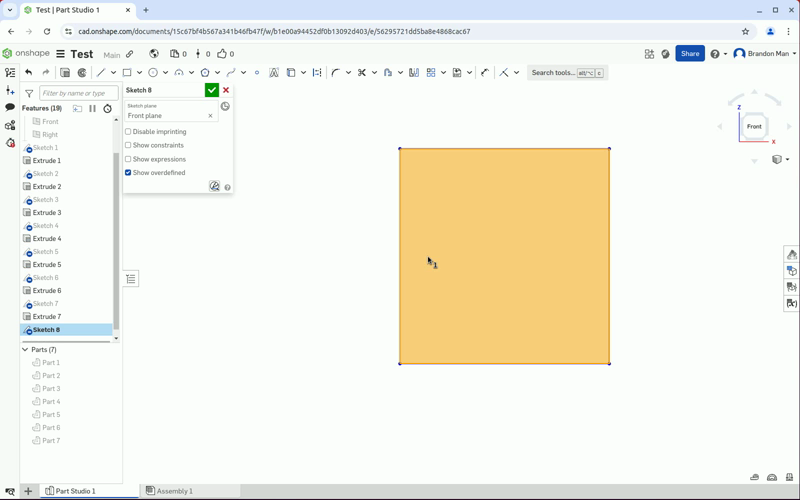
scroll(-6)
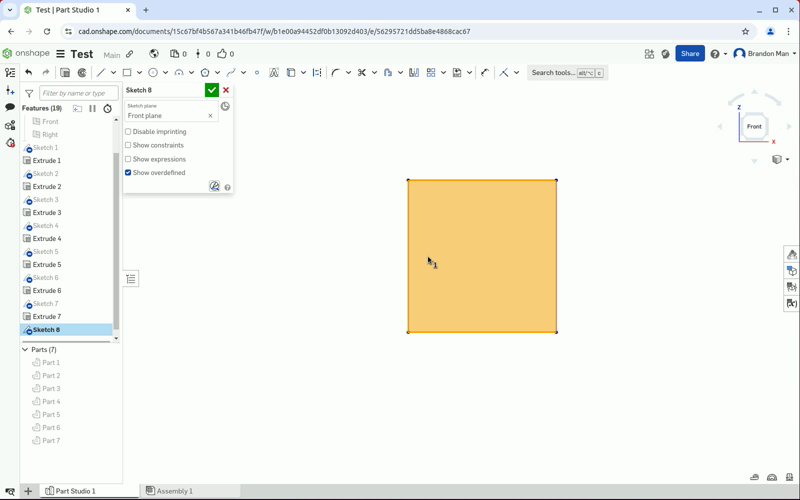
scroll(-6)
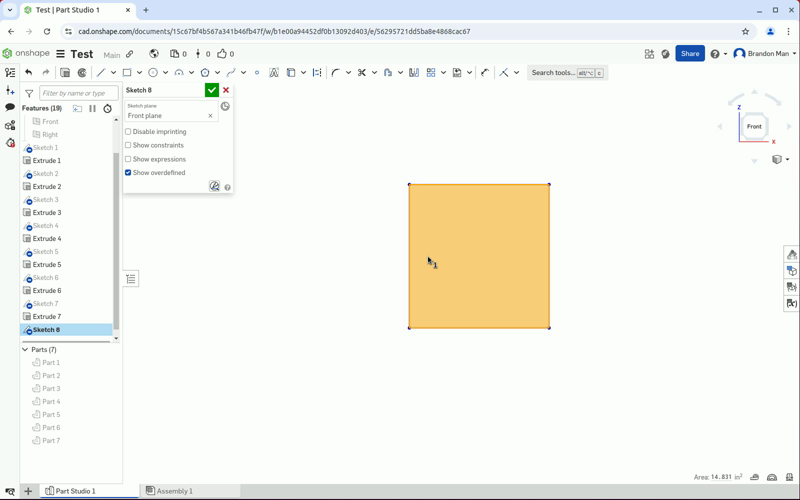
scroll(-6)
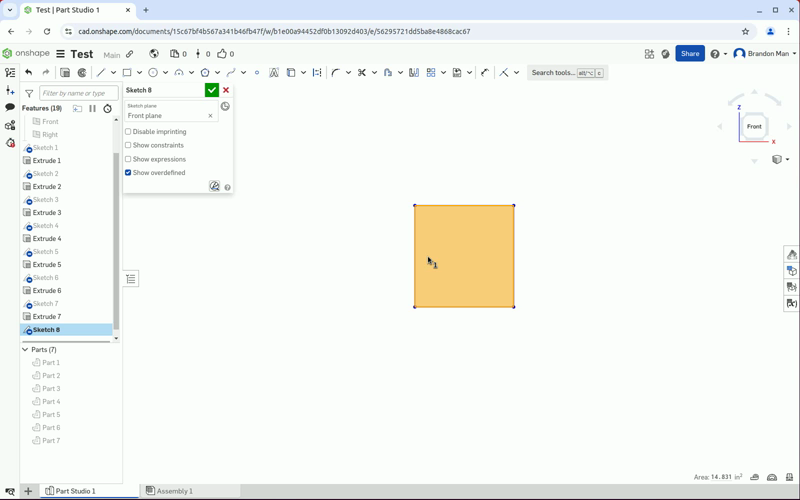
scroll(-6)
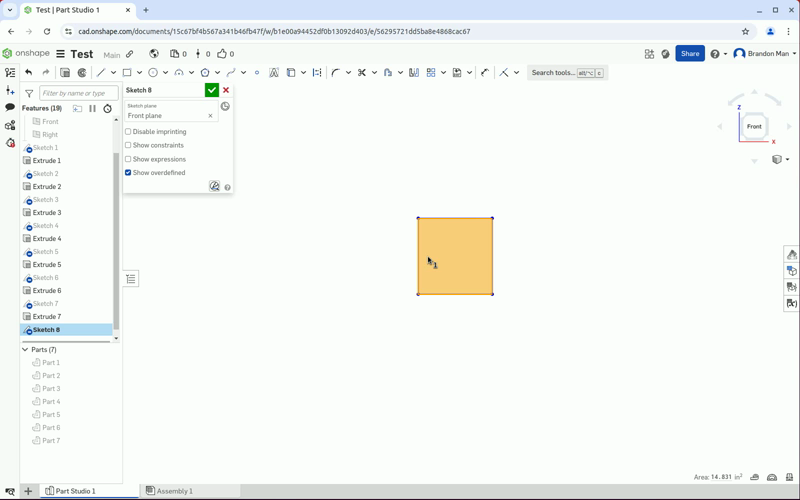
scroll(-6)
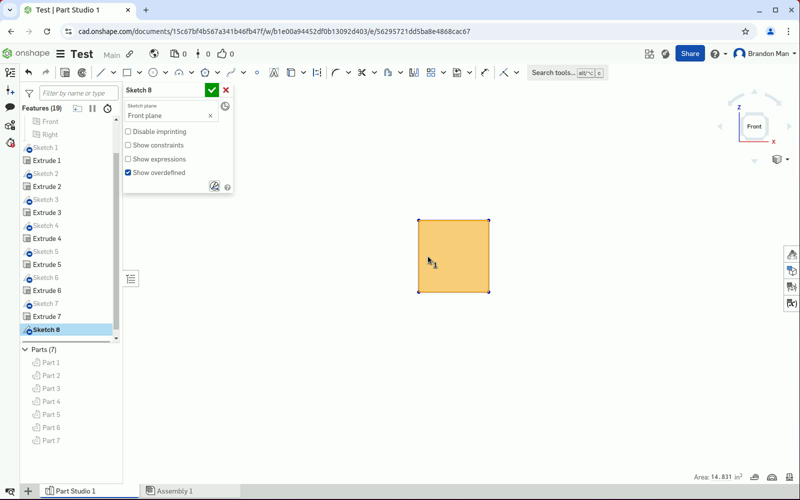
scroll(-6)
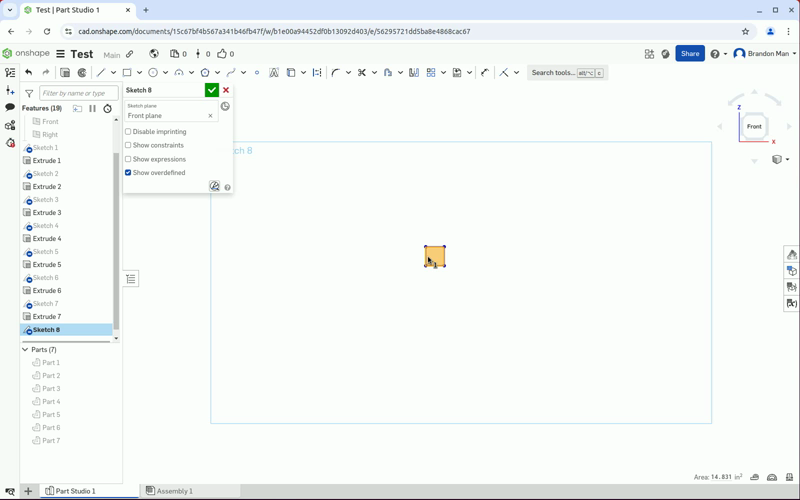
mouse_move(73, 352)
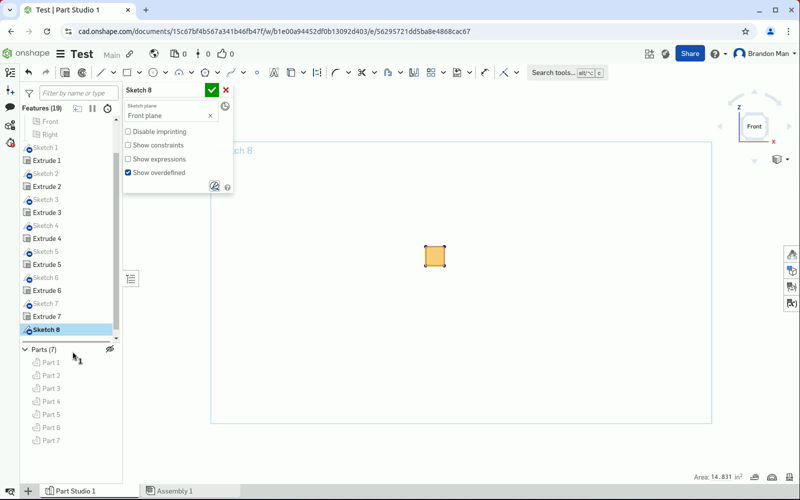
key(shift+y)
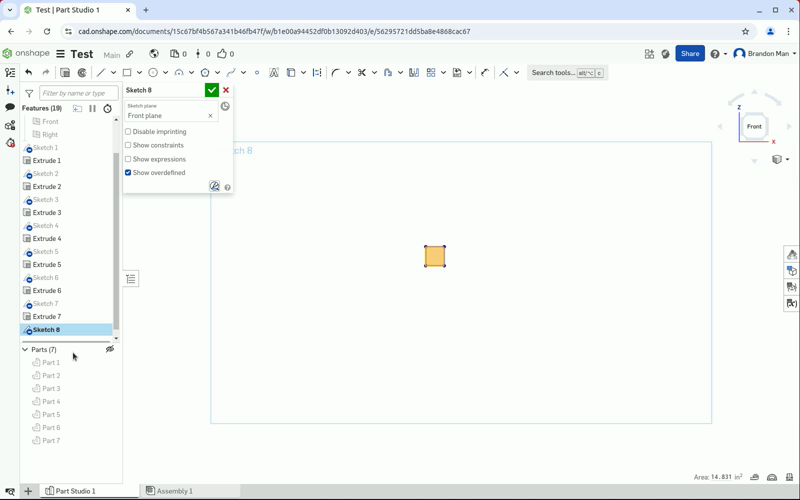
key(shift+e)
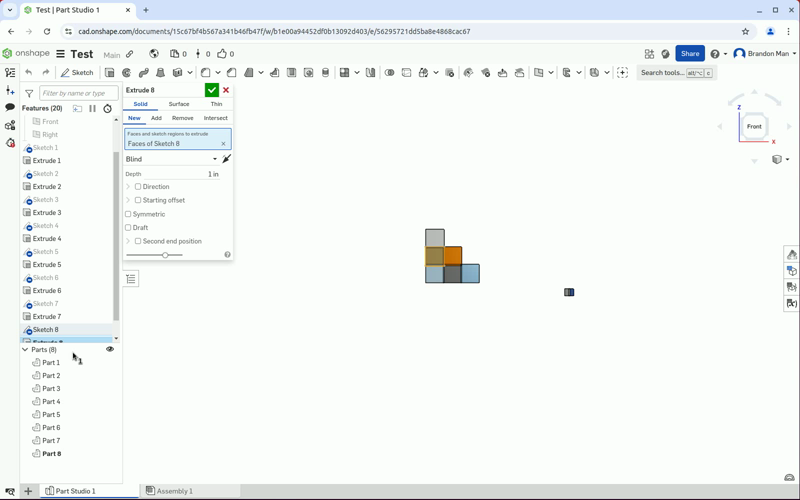
mouse_move(143, 106)
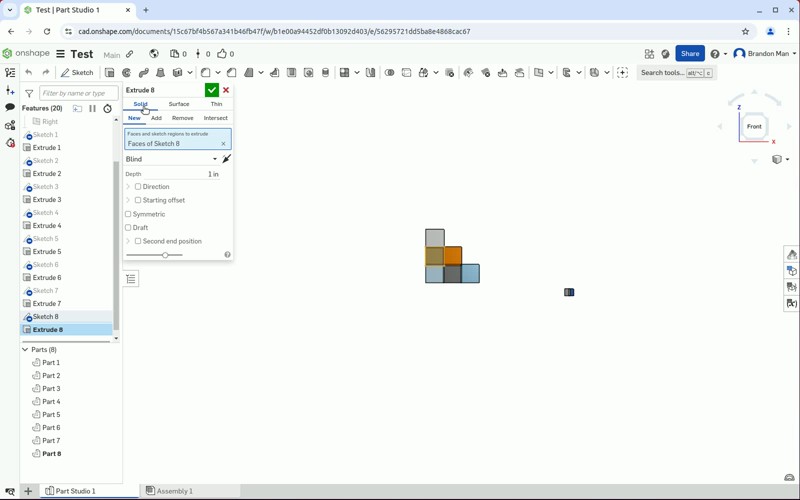
click(143, 106)
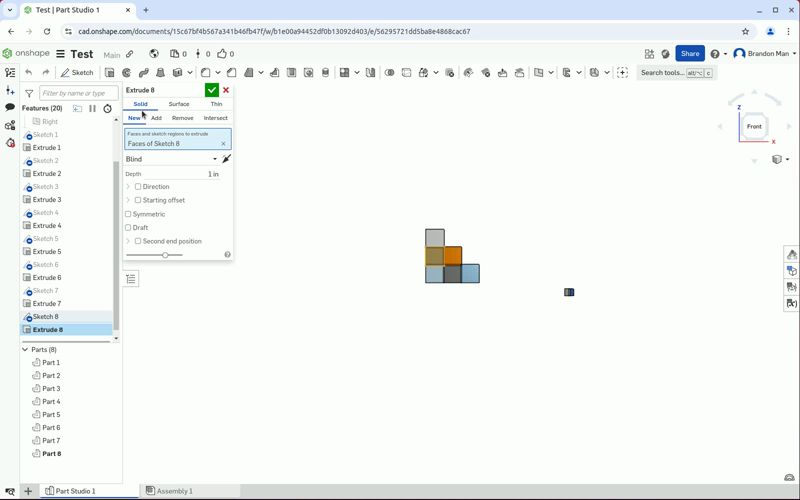
mouse_move(137, 120)
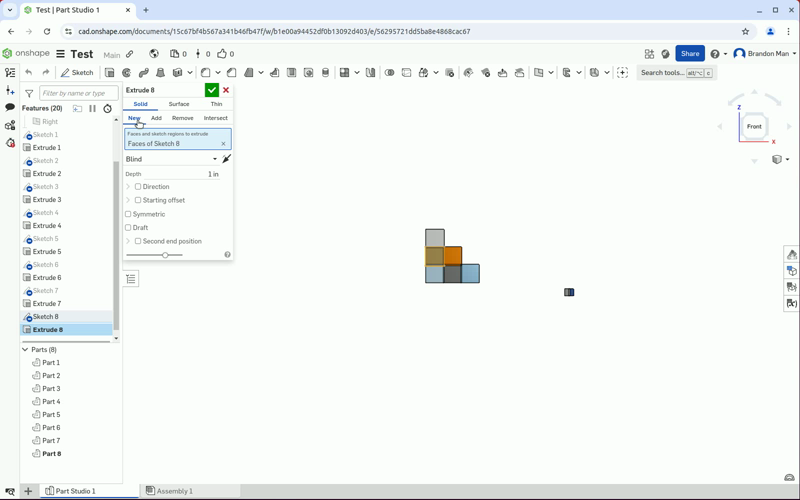
click(137, 120)
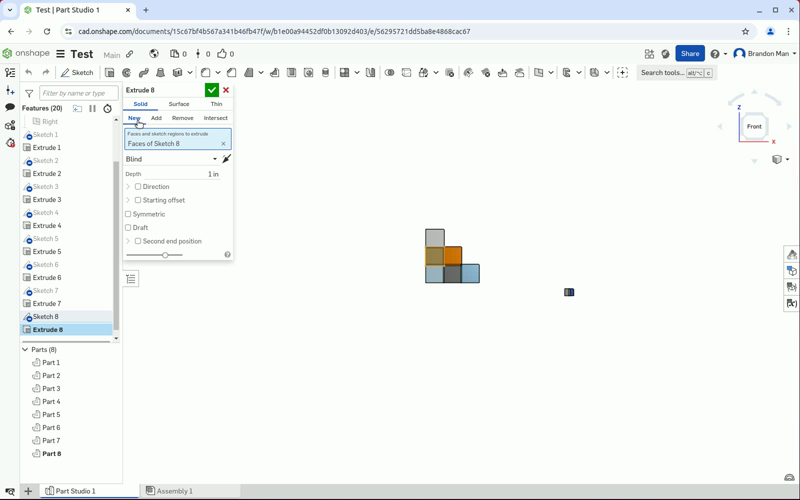
key(tab, 4)
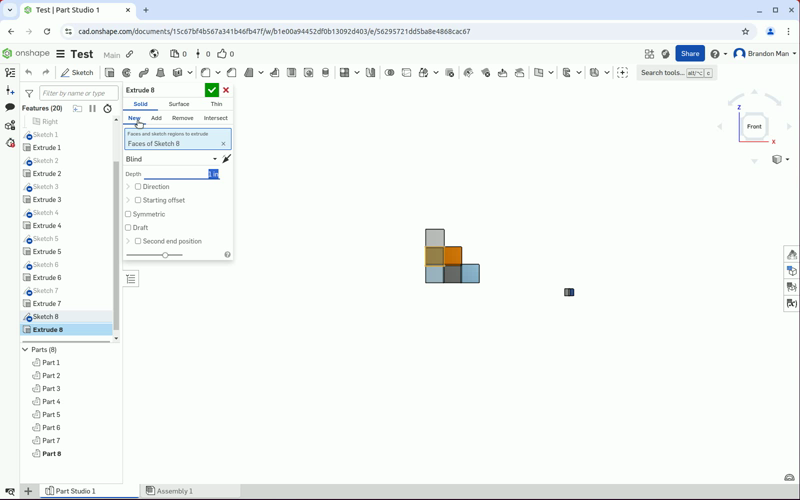
text(3.611)
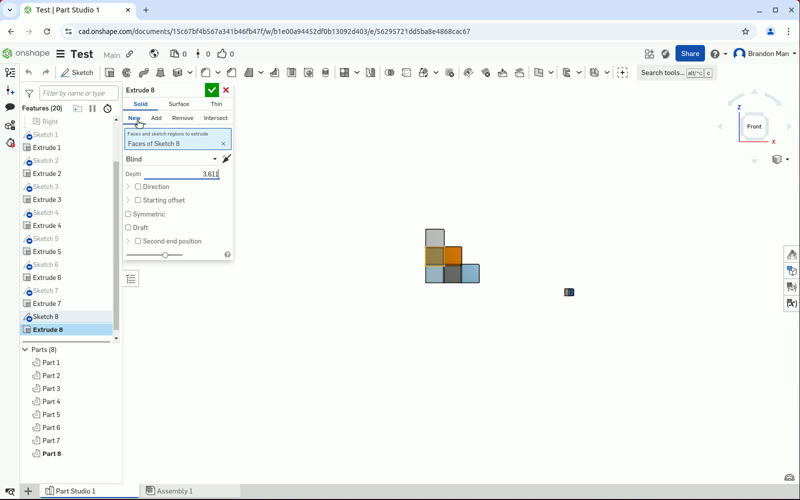
key(enter)
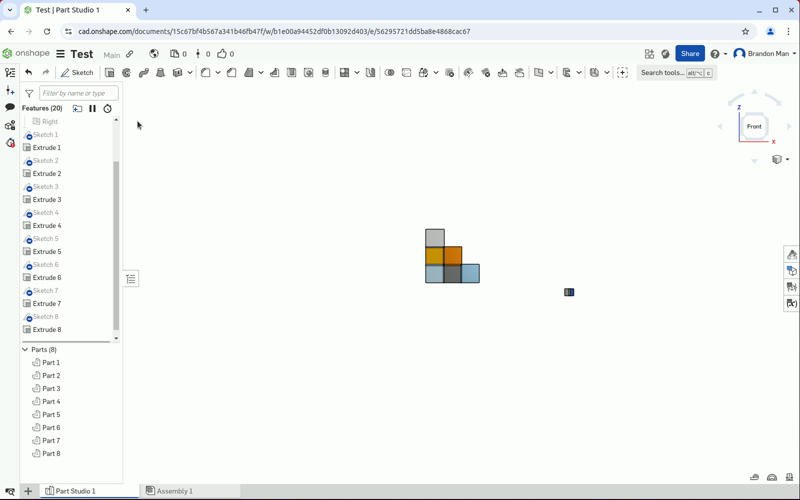
key(shift+h)
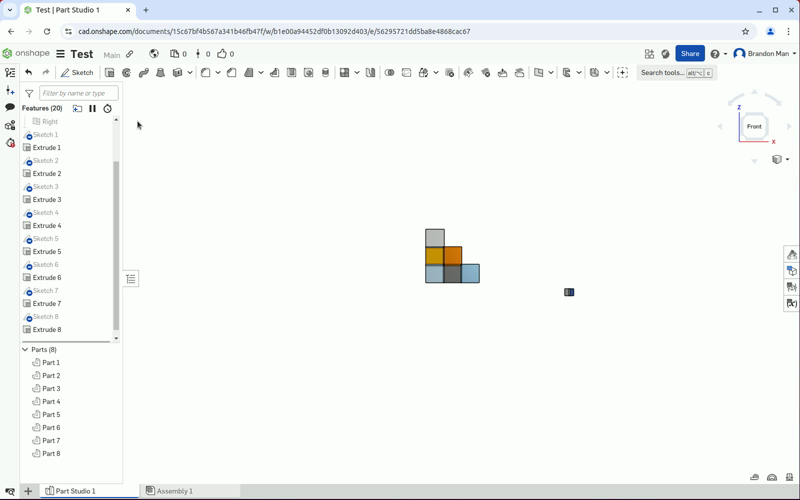
key(shift+h)
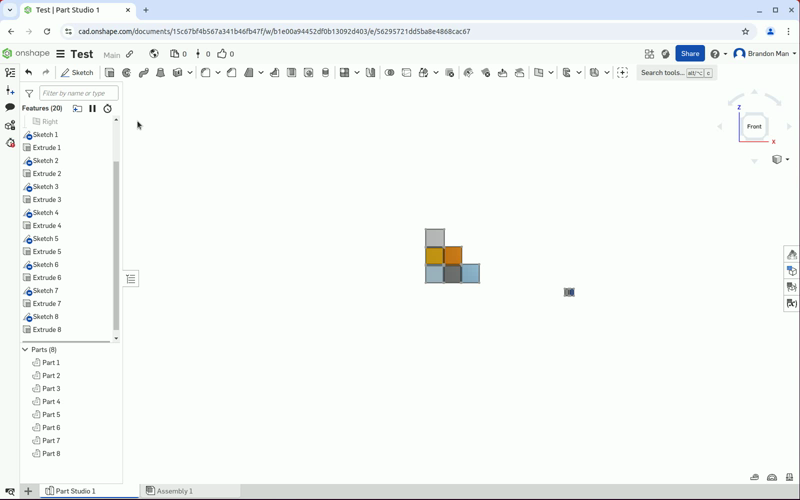
key(shift+7)
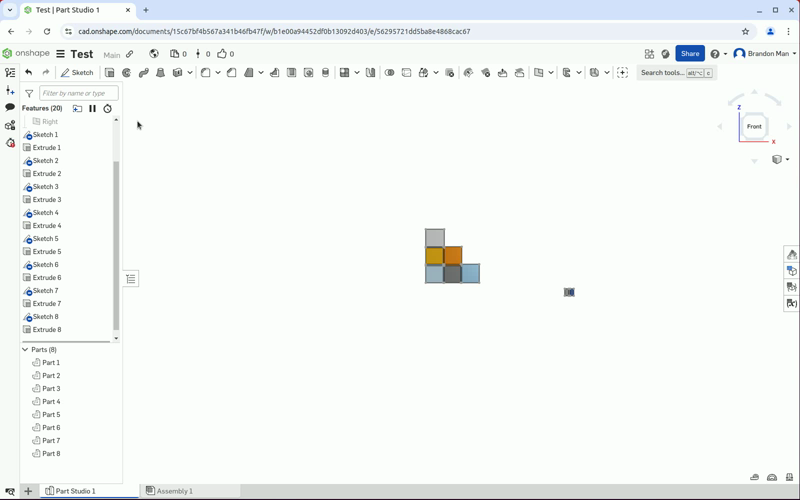
key(left, 2)
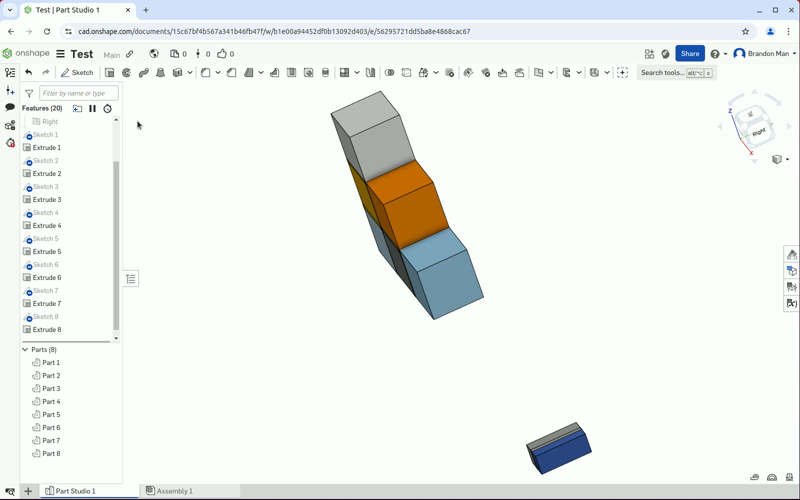
key(down, 2)
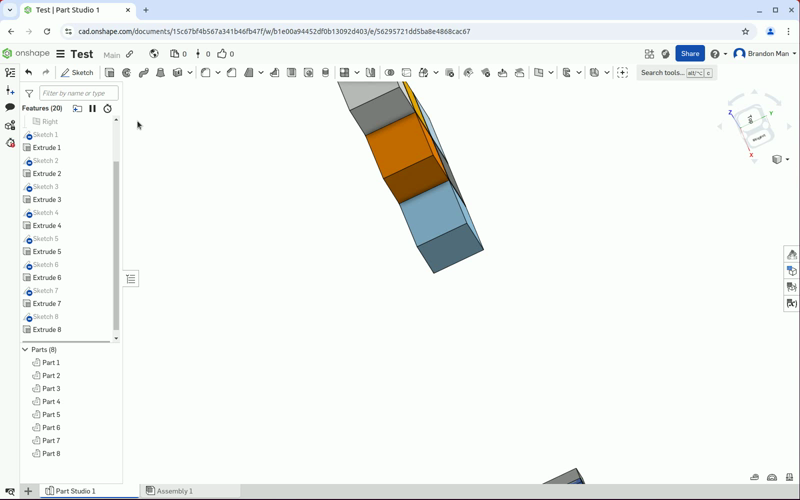
key(up, 2)
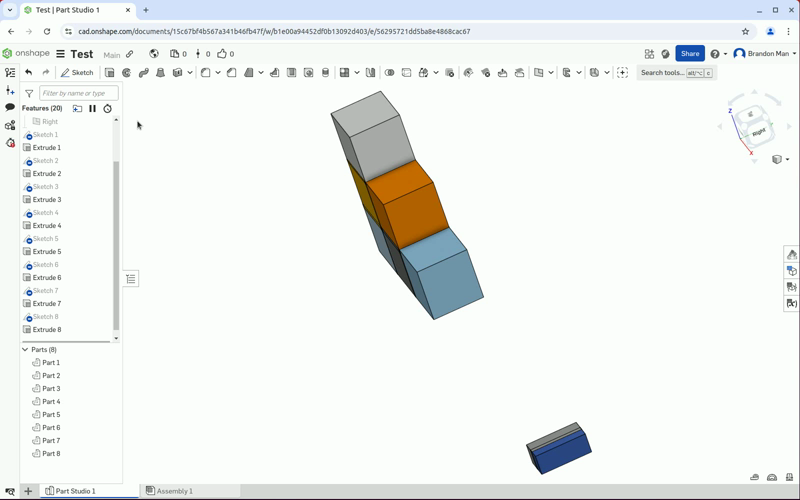
key(right, 2)
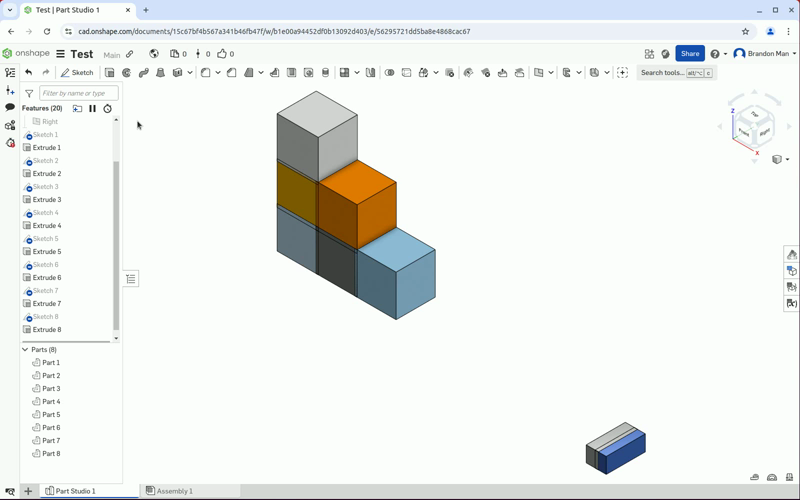
mouse_move(69, 137)
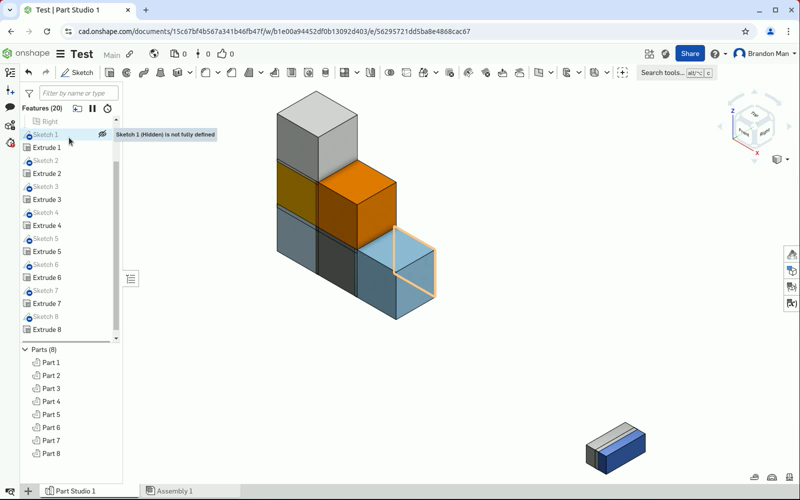
click(69, 137)